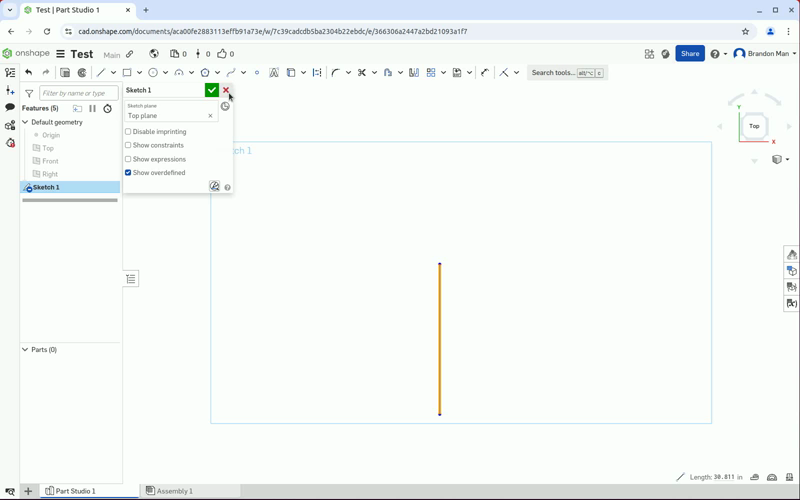
key(shift+h)
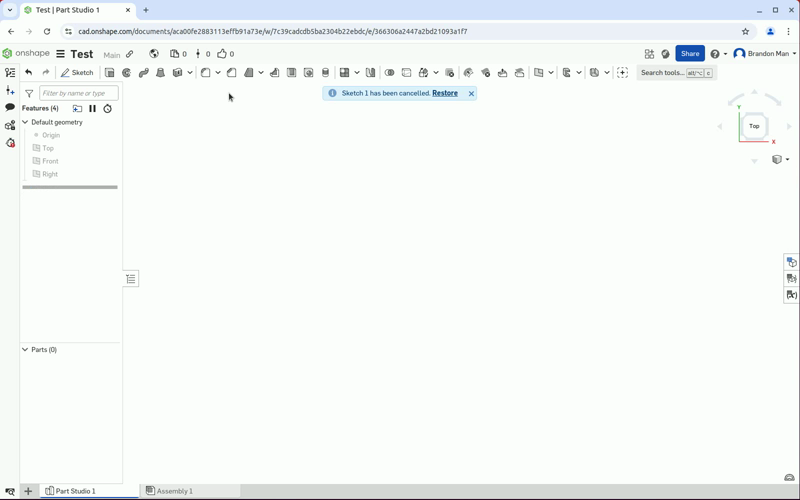
mouse_move(73, 352)
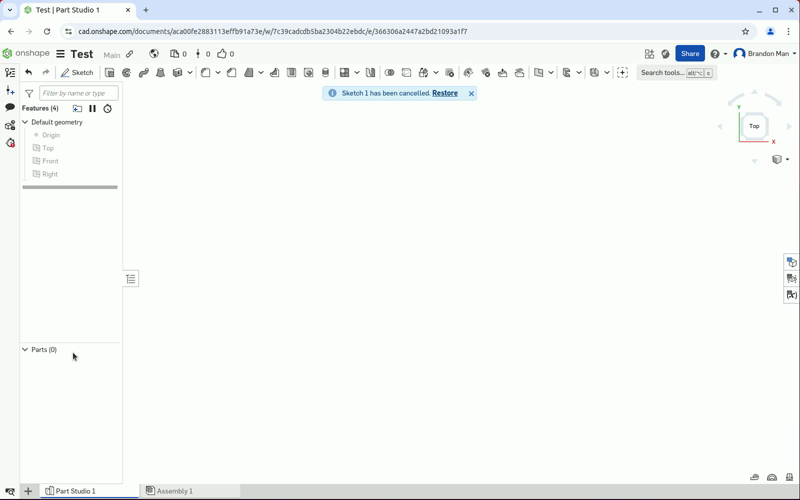
key(y)
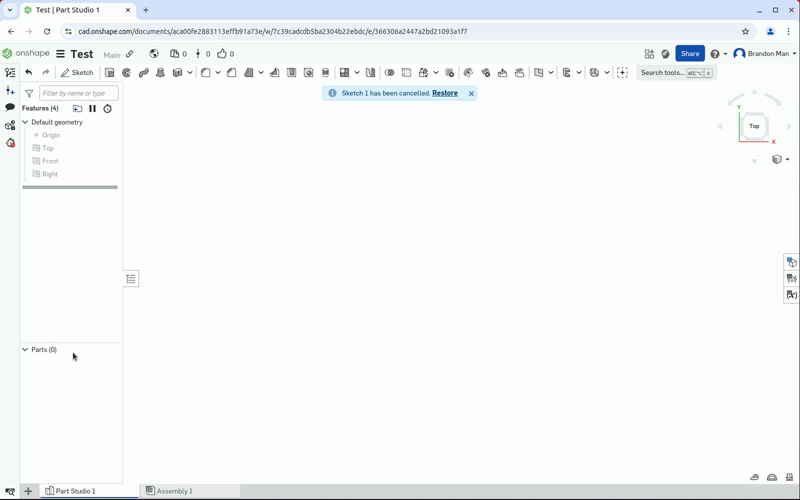
key(shift+p)
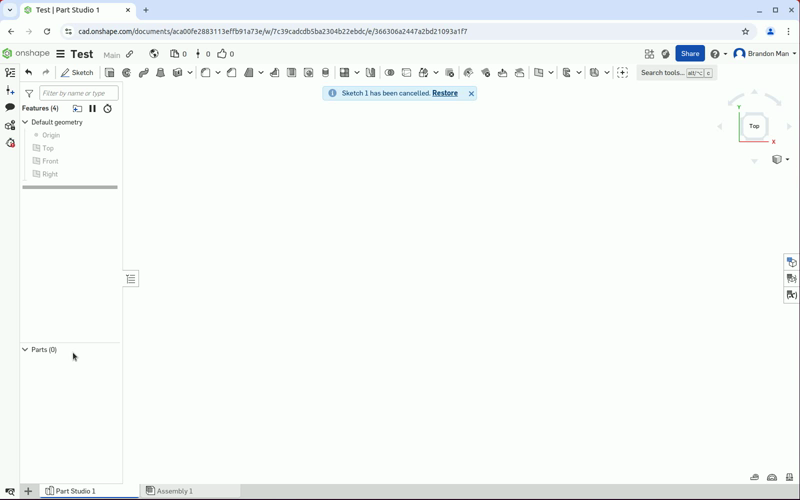
key(space)
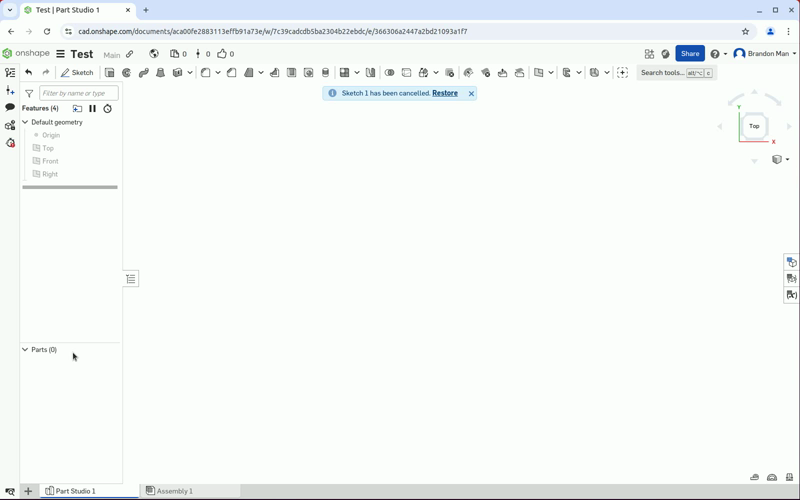
key_down(shift)
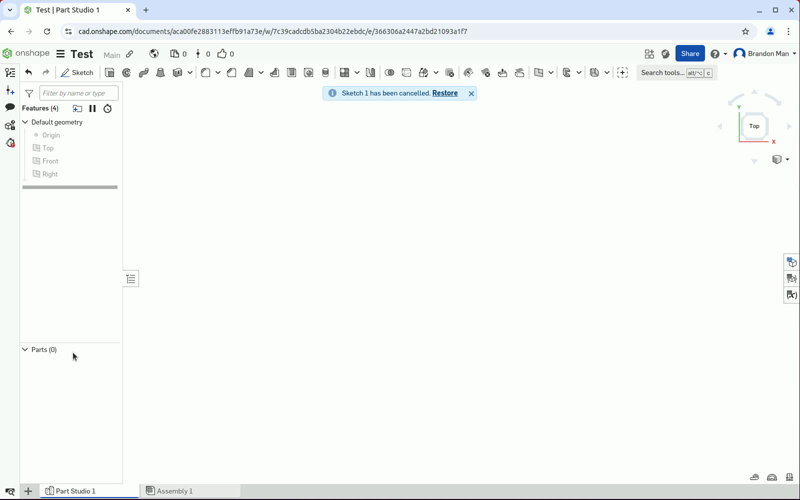
key(up)
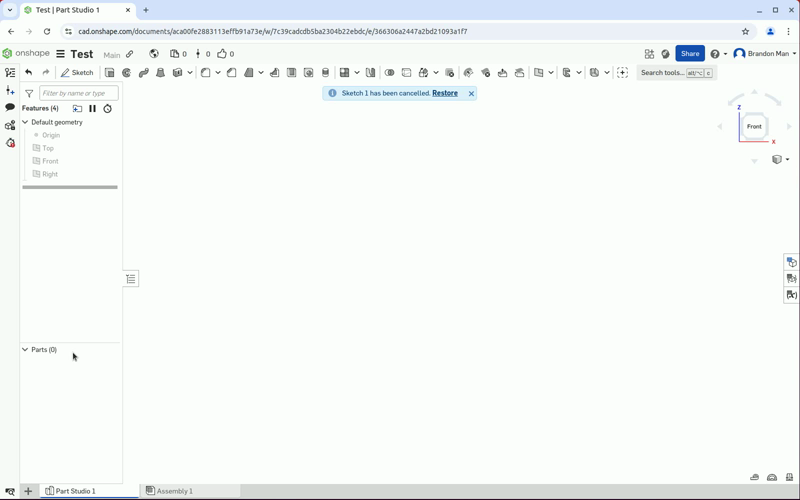
key_up(shift)
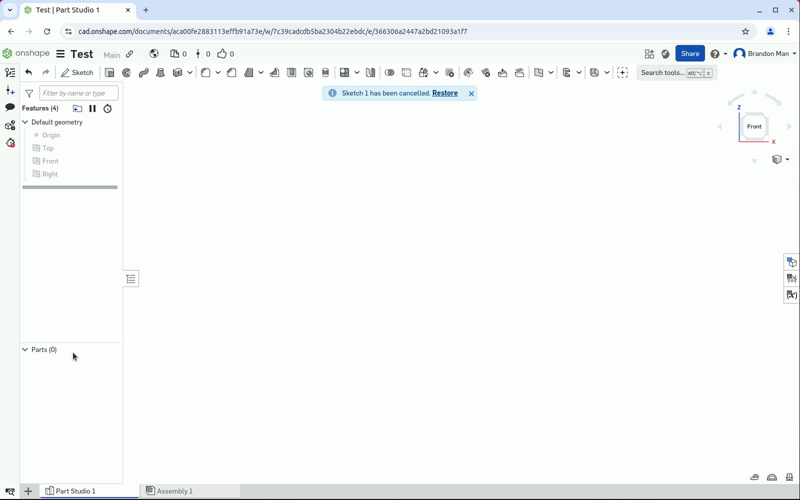
mouse_move(73, 352)
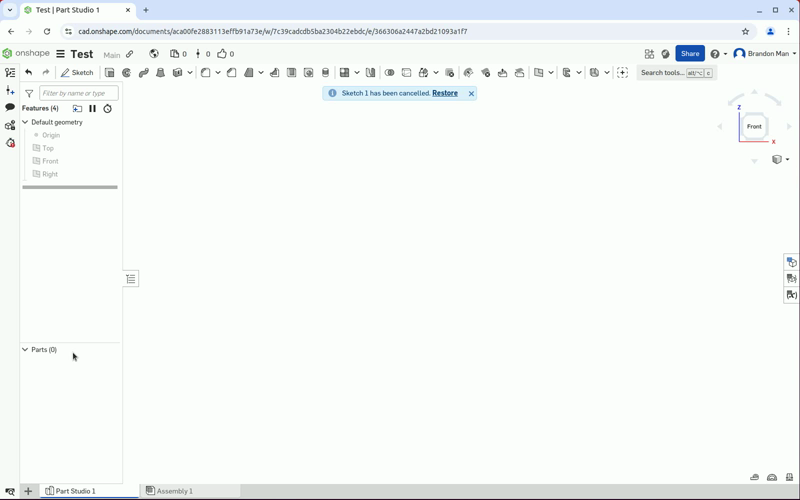
key(shift+y)
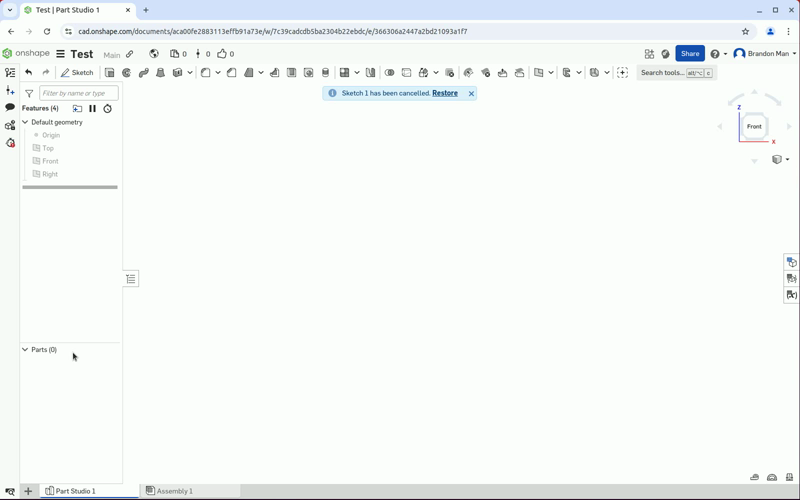
key(shift+s)
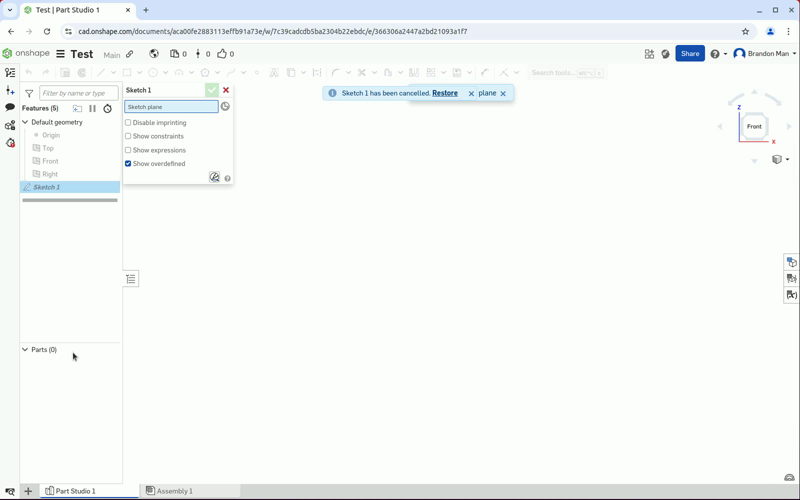
mouse_move(73, 163)
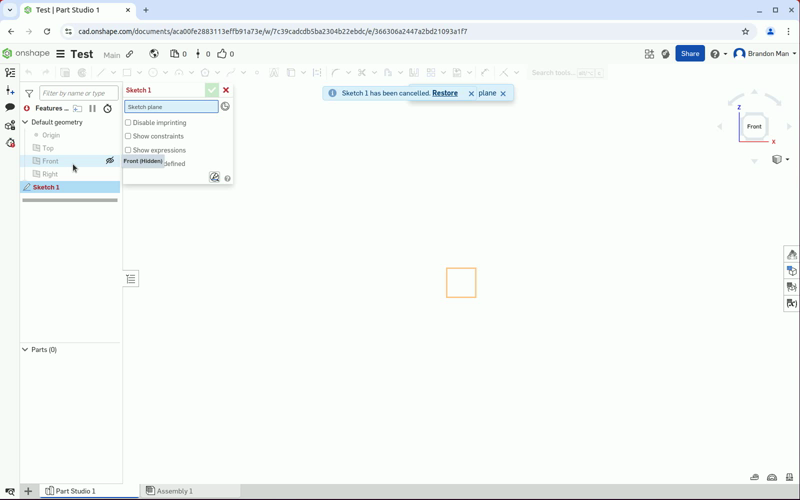
click(73, 163)
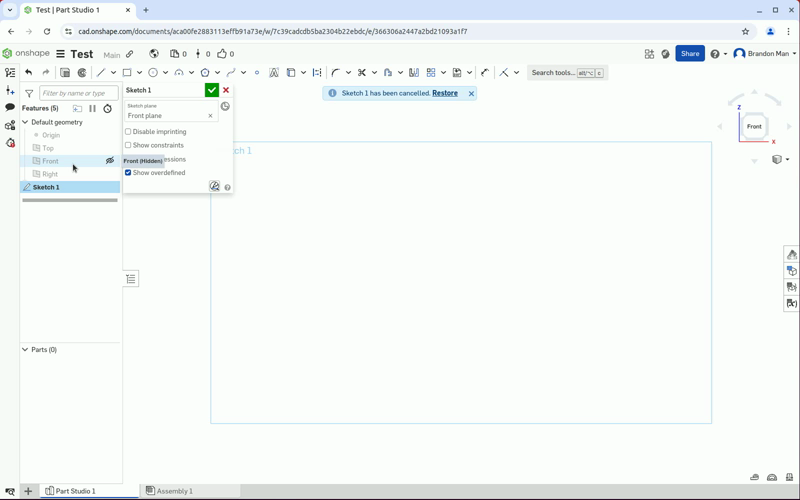
mouse_move(73, 352)
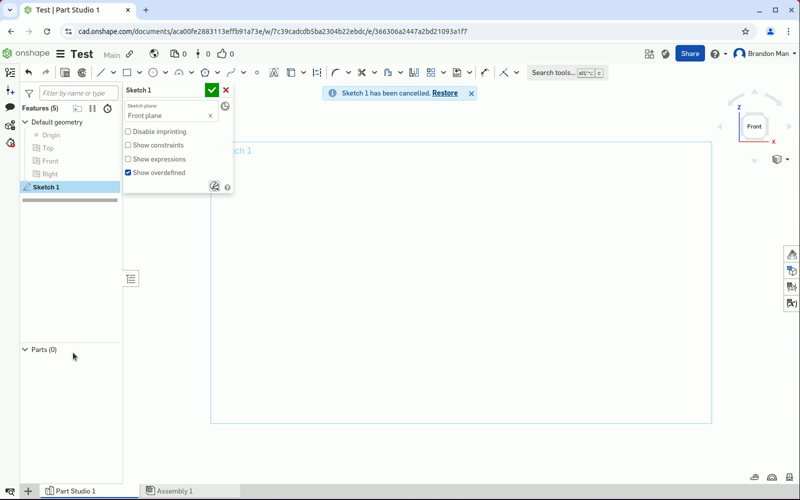
key(y)
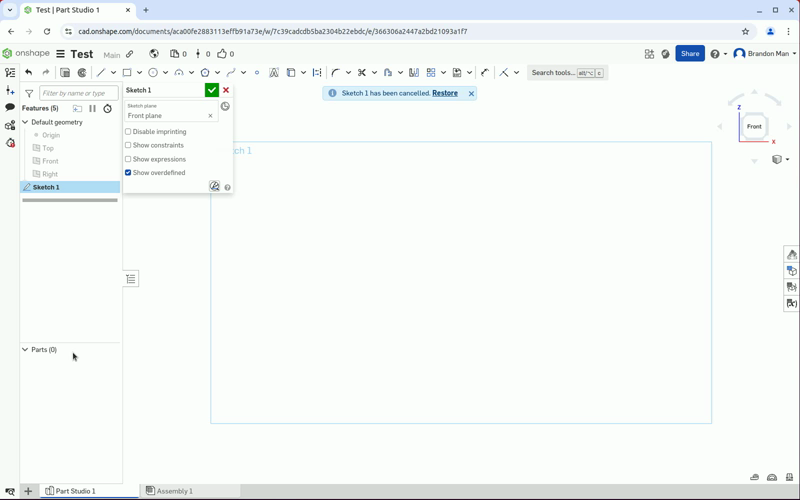
key(l)
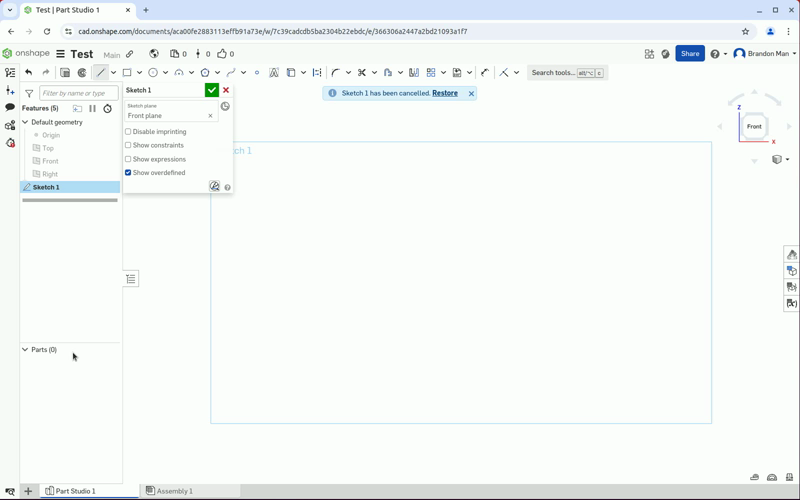
key_down(shift)
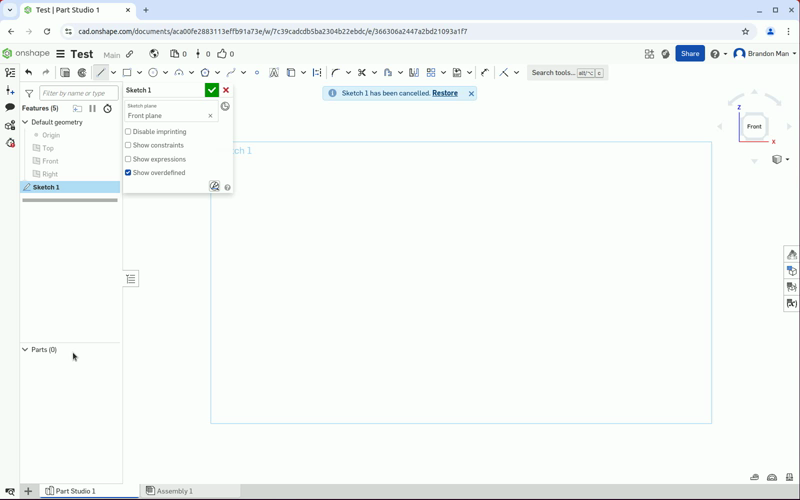
mouse_move(461, 285)
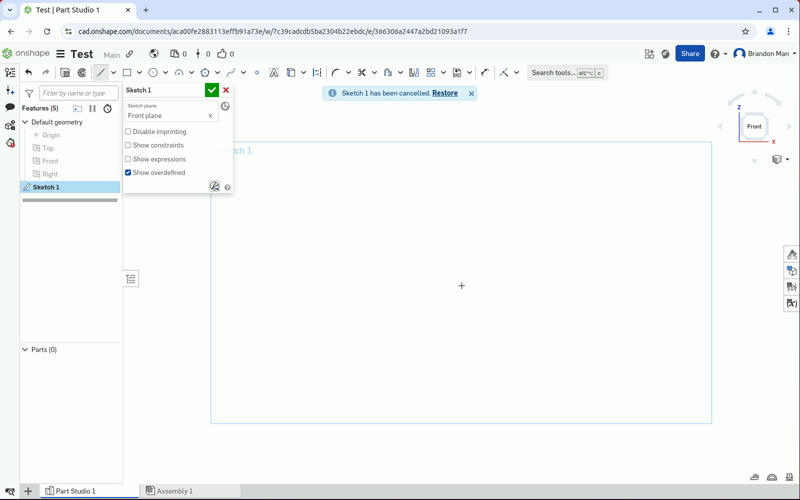
click(461, 285)
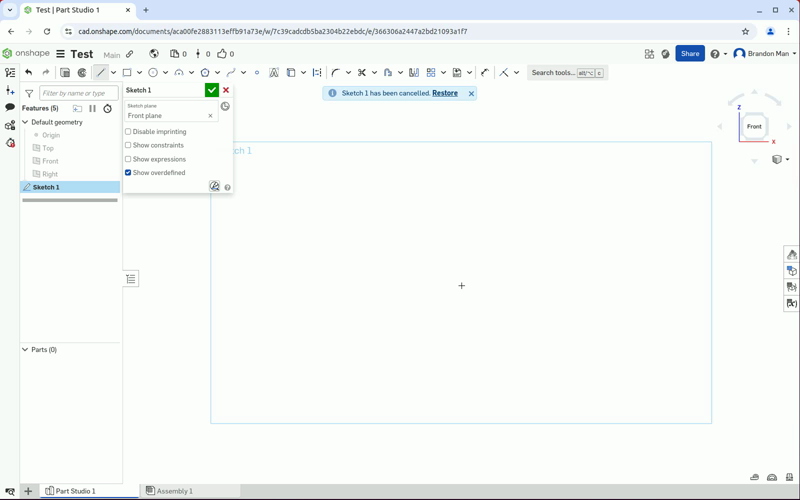
key_up(shift)
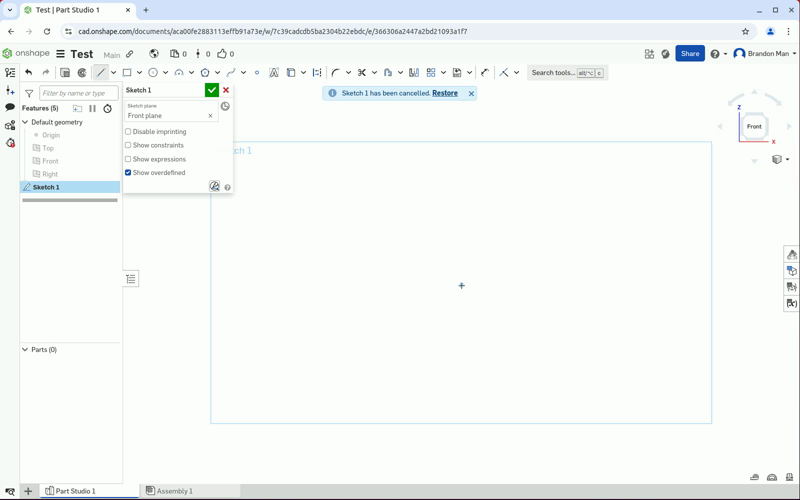
key_down(shift)
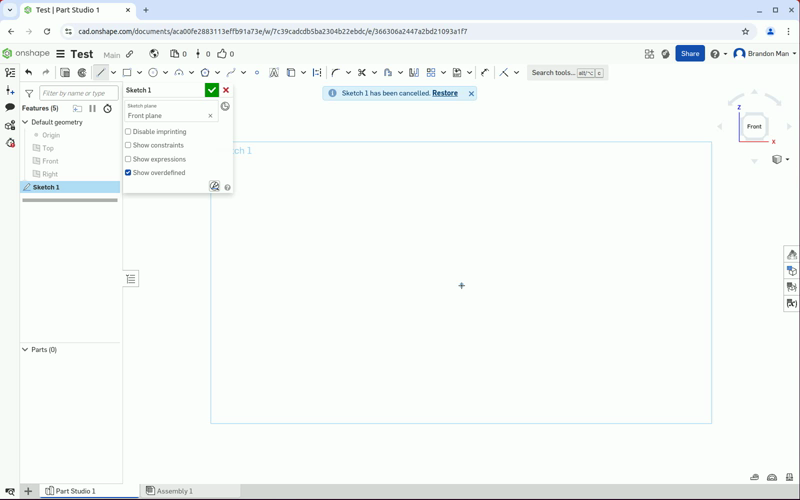
mouse_move(492, 285)
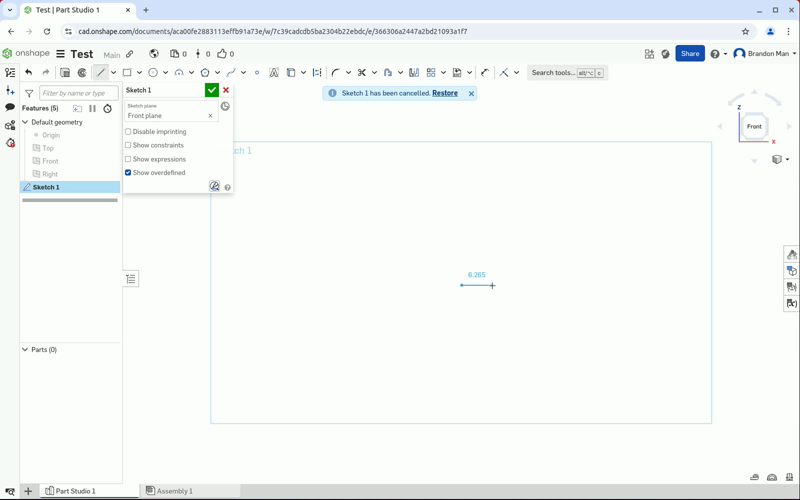
mouse_move(466, 304)
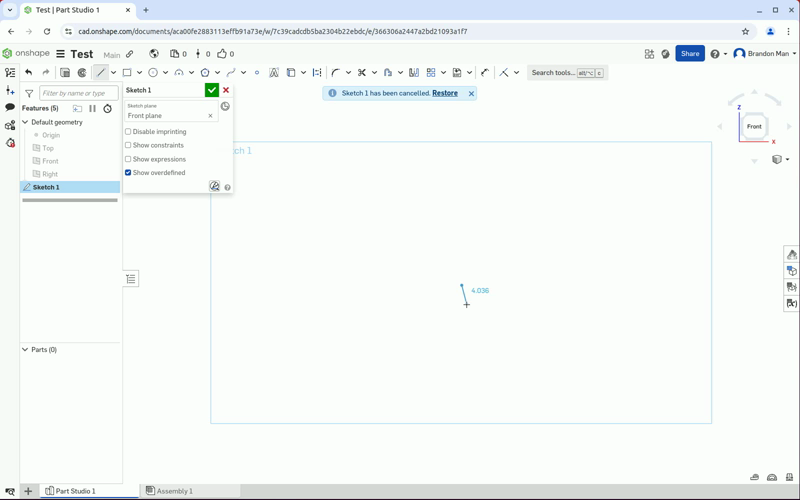
click(466, 304)
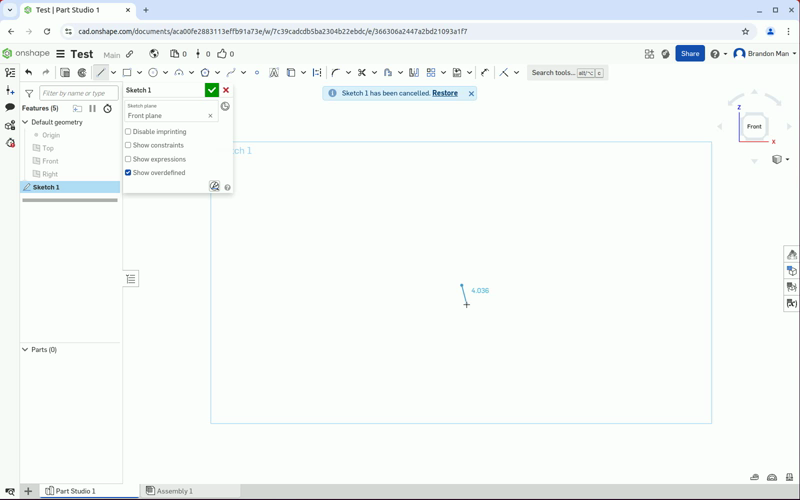
key_up(shift)
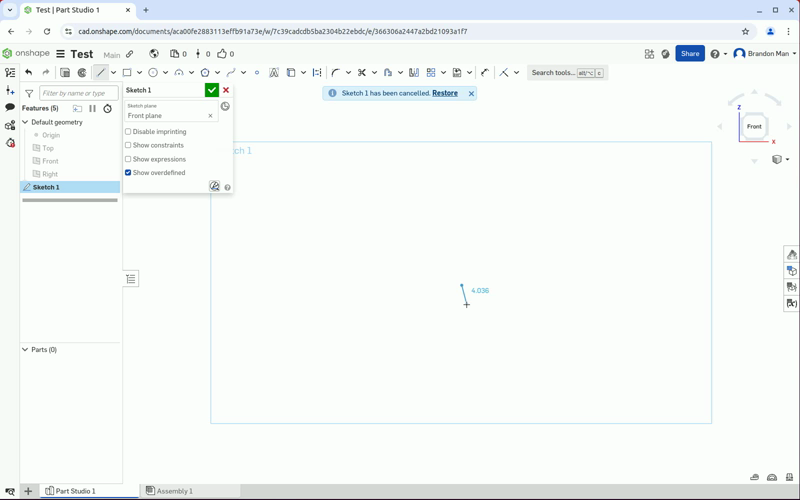
key_down(shift)
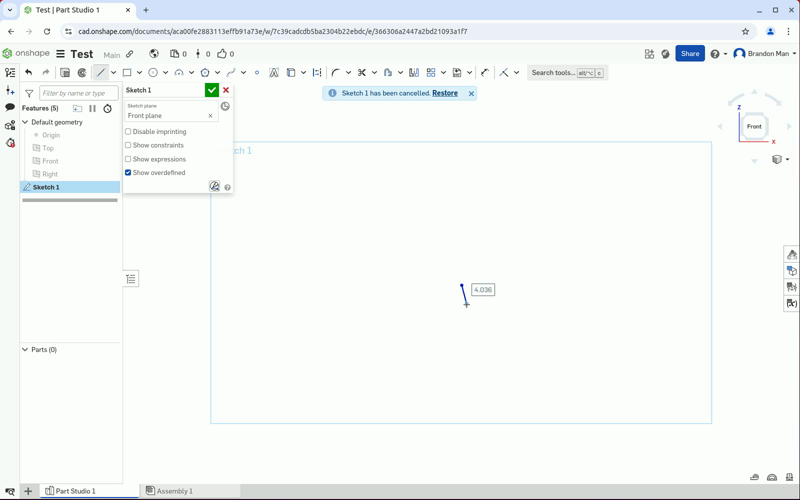
mouse_move(496, 304)
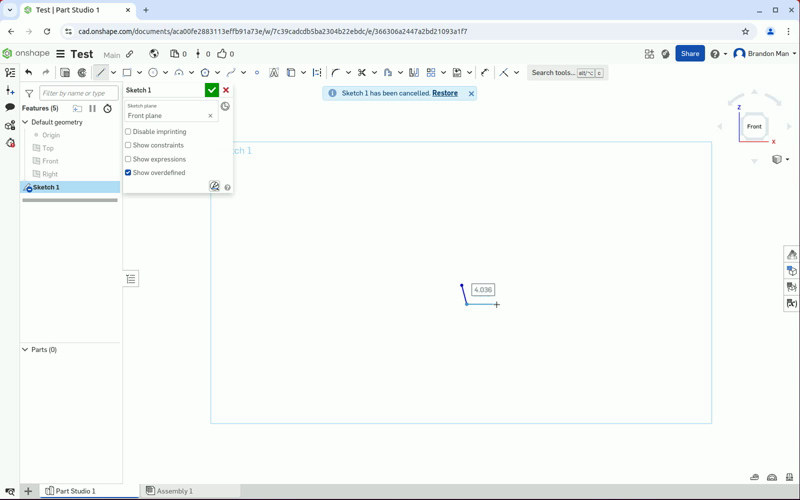
mouse_move(492, 282)
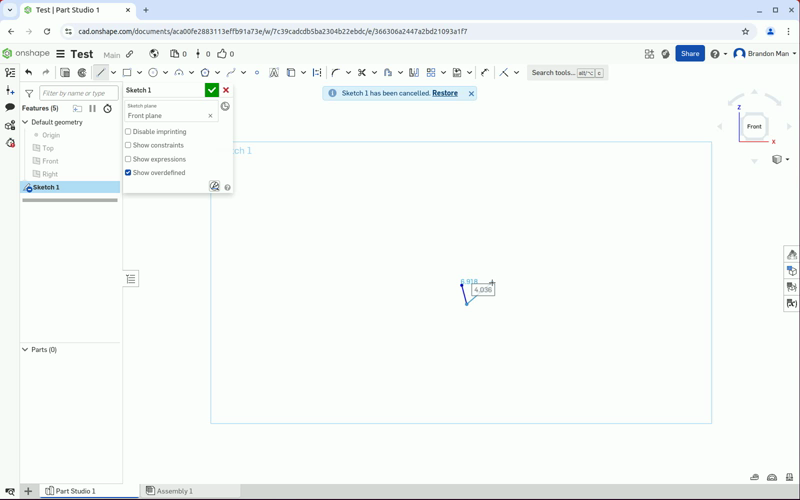
click(492, 282)
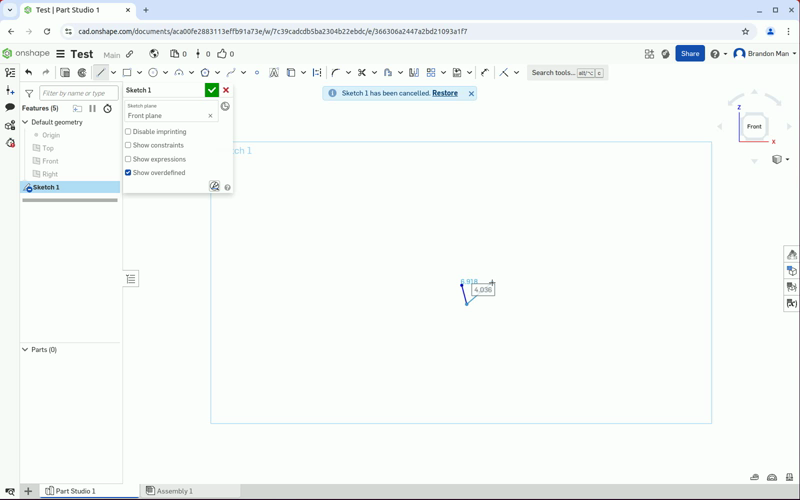
key_up(shift)
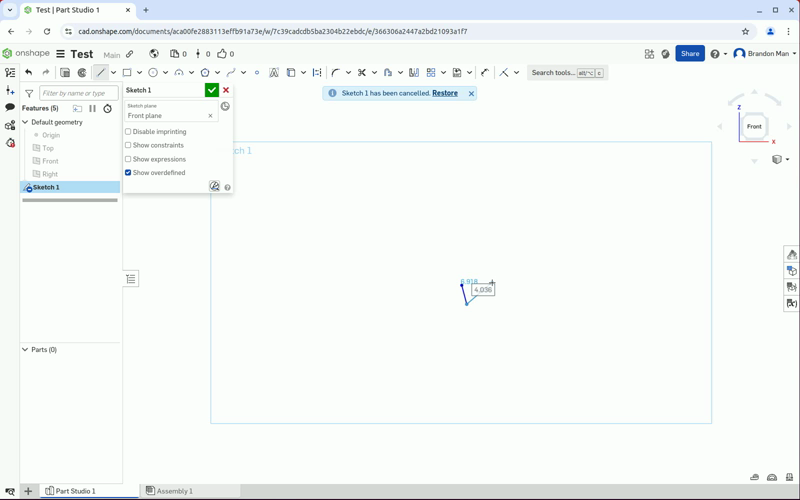
key_down(shift)
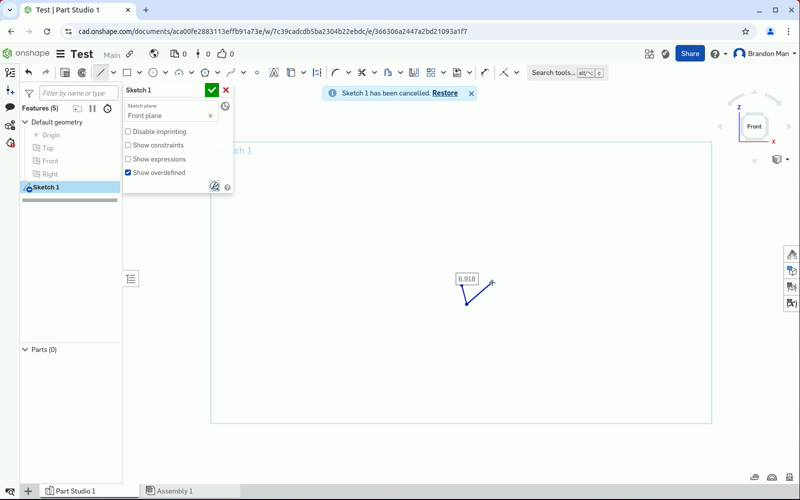
mouse_move(522, 282)
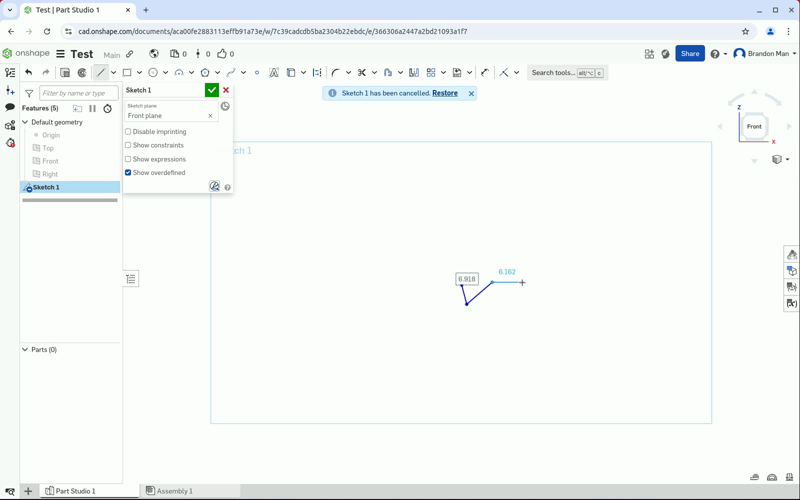
mouse_move(465, 282)
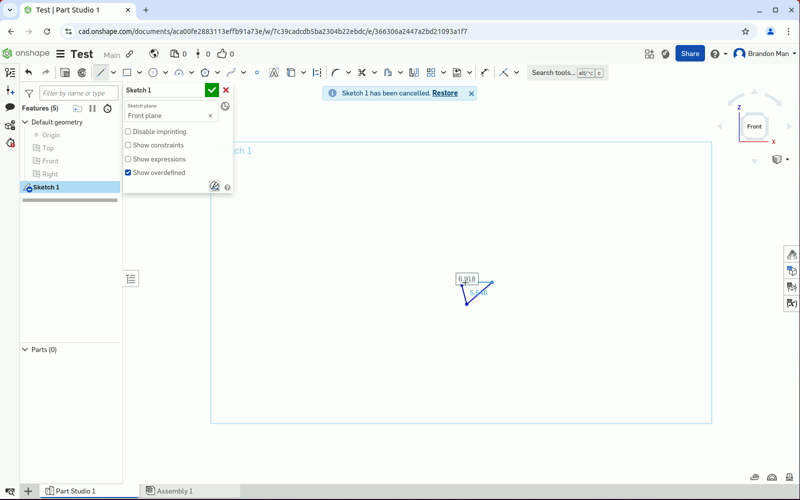
scroll(6)
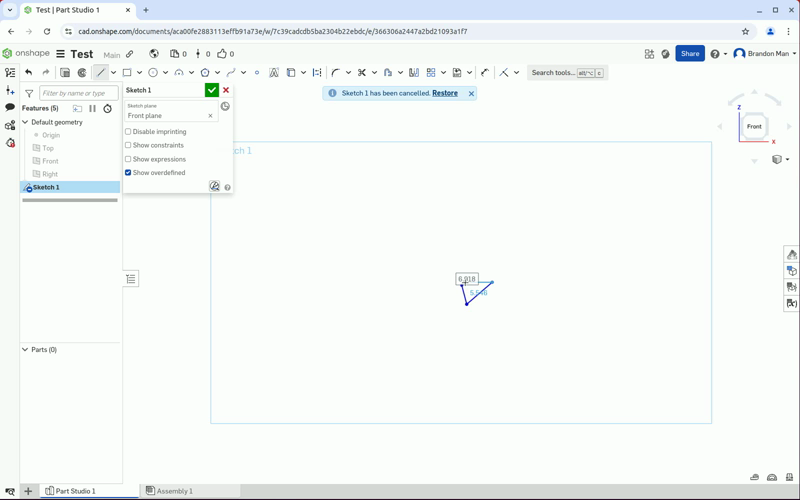
scroll(6)
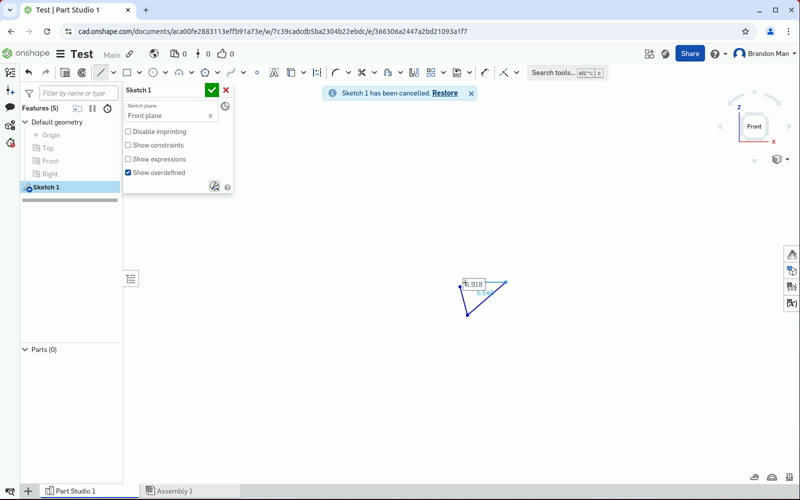
scroll(6)
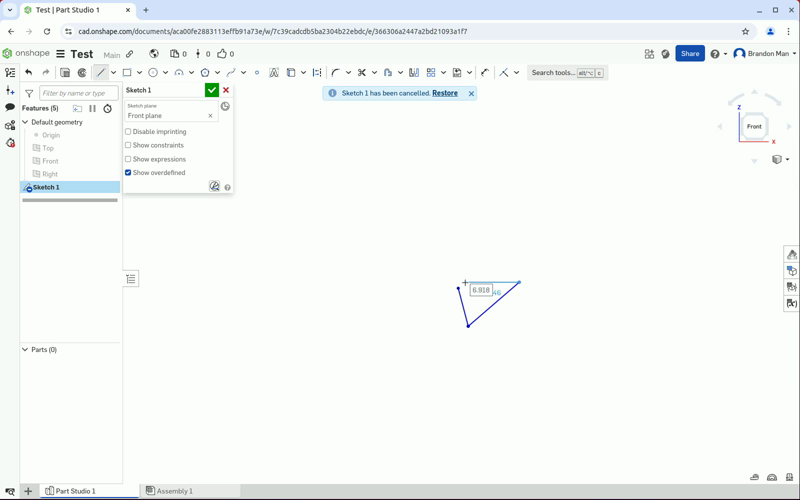
scroll(6)
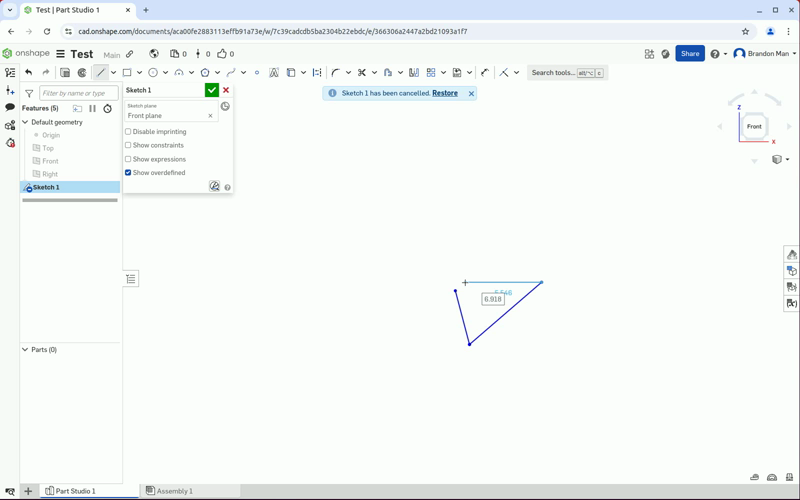
scroll(6)
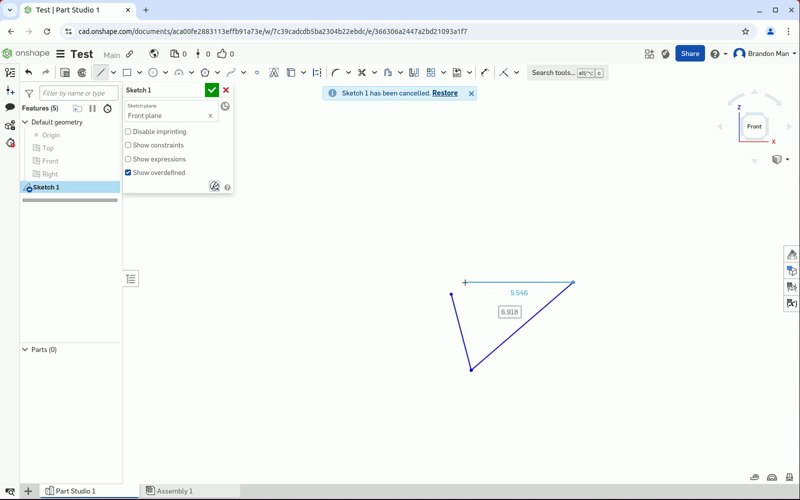
scroll(6)
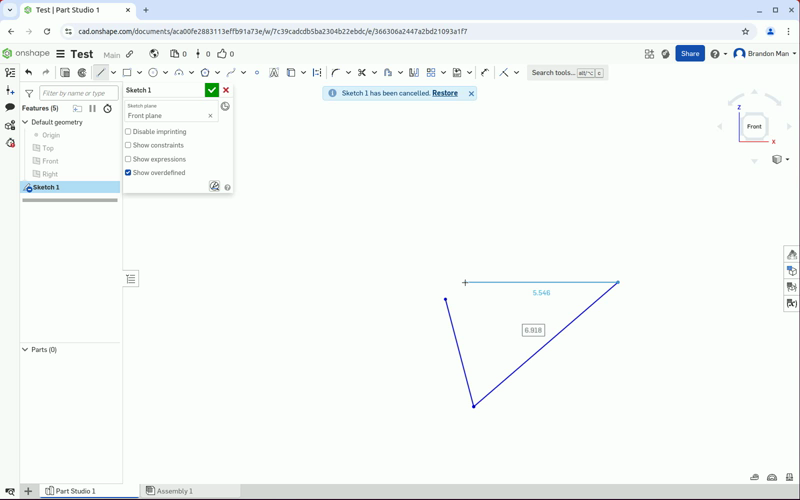
scroll(6)
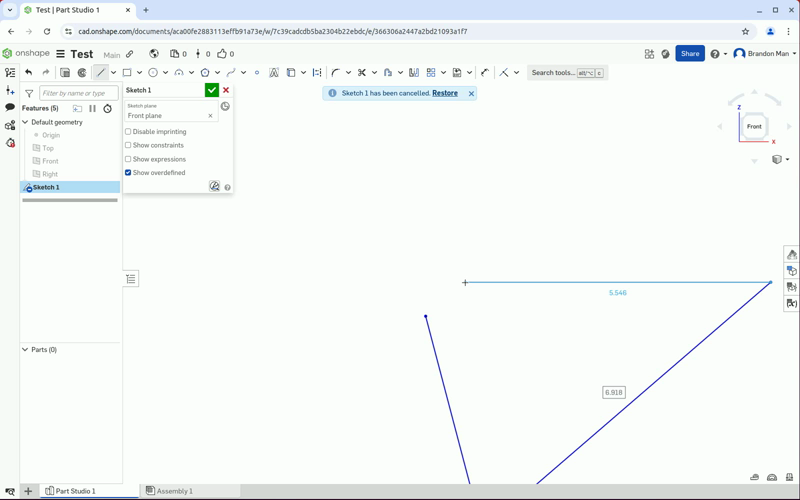
click(465, 282)
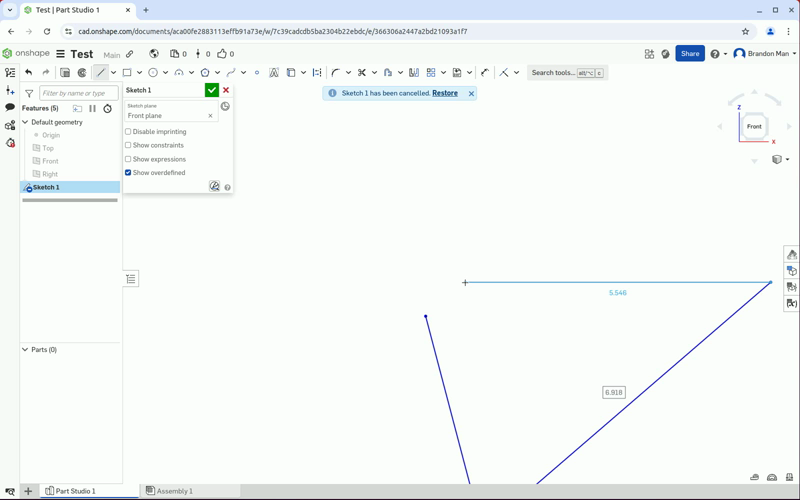
scroll(-6)
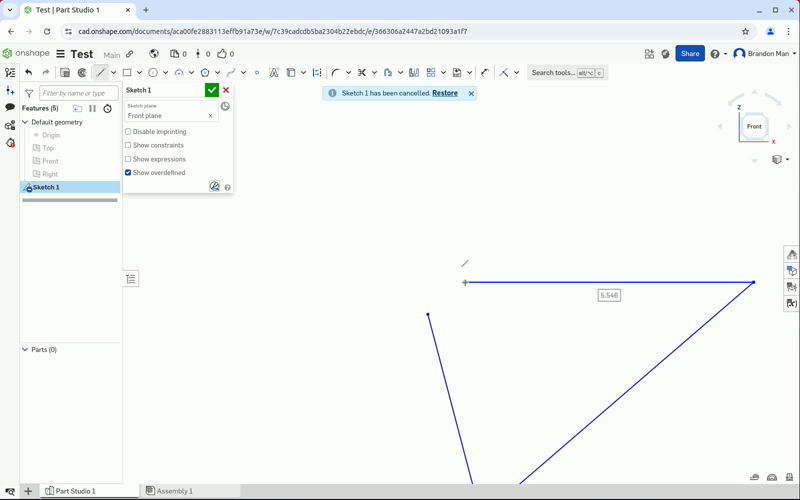
scroll(-6)
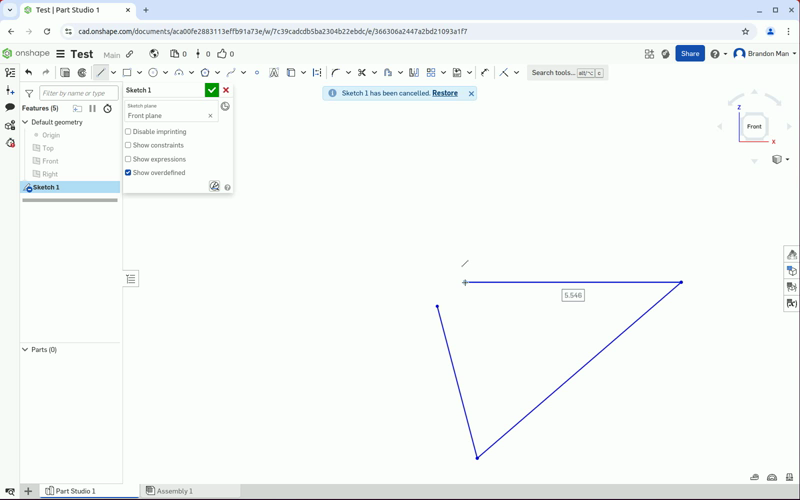
scroll(-6)
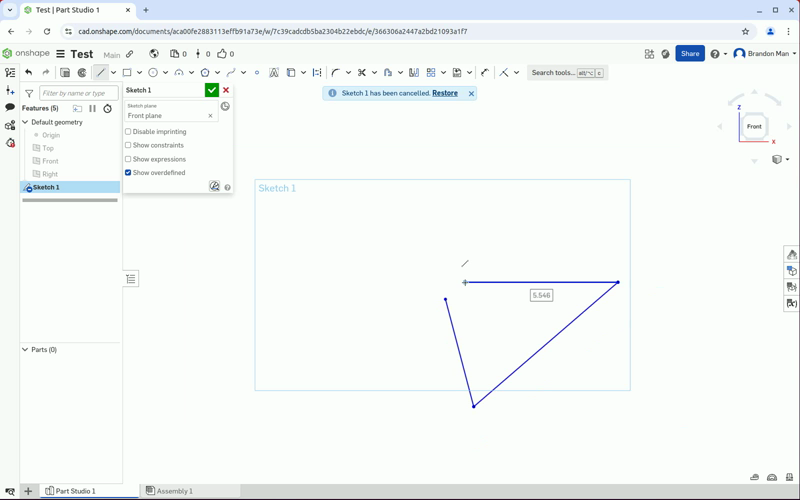
scroll(-6)
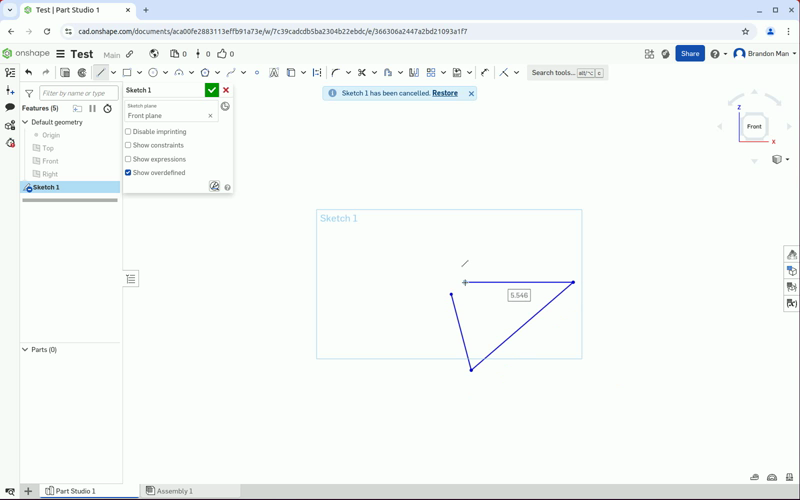
scroll(-6)
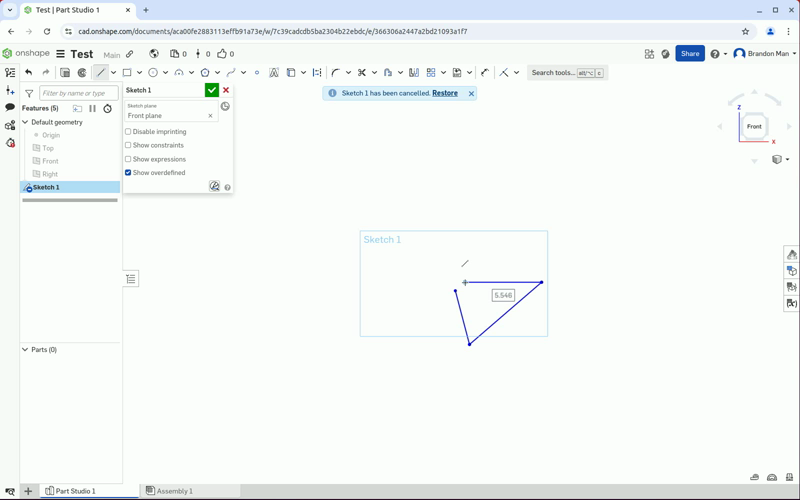
scroll(-6)
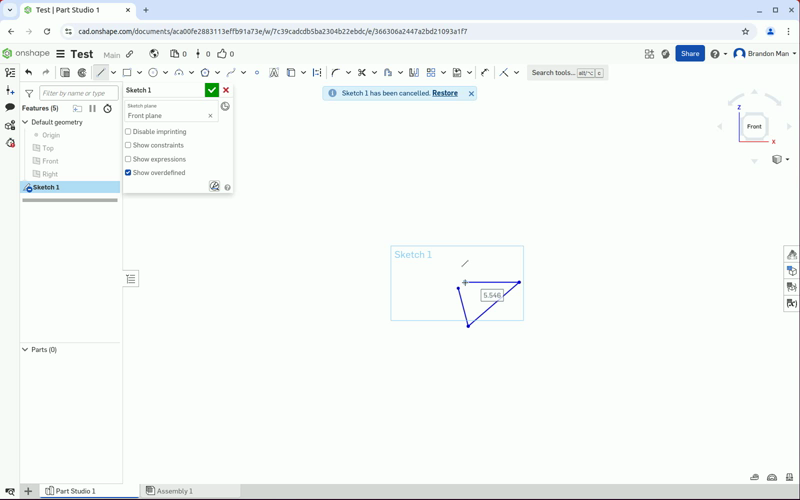
scroll(-6)
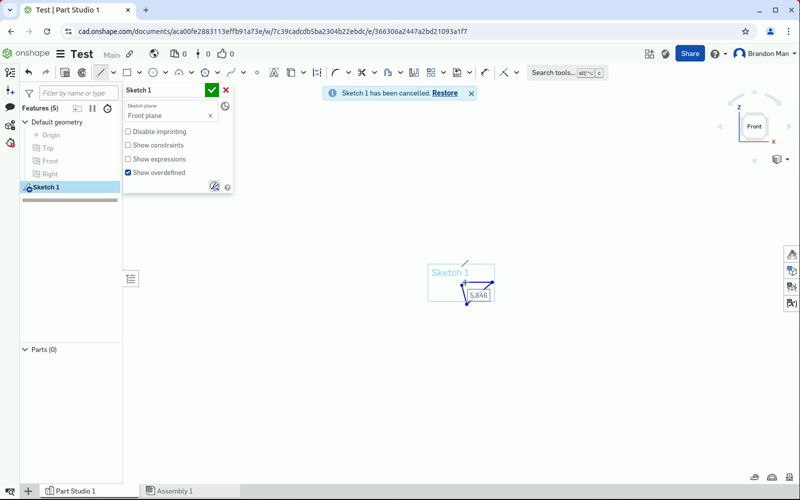
key_up(shift)
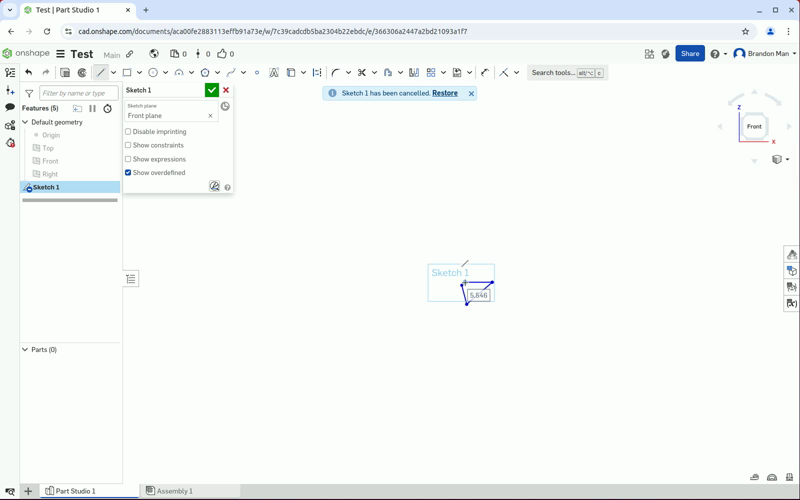
mouse_move(495, 282)
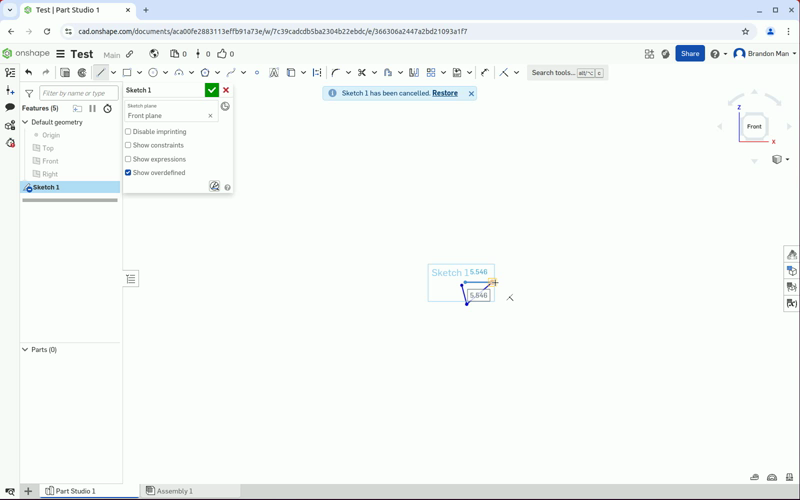
key_down(shift)
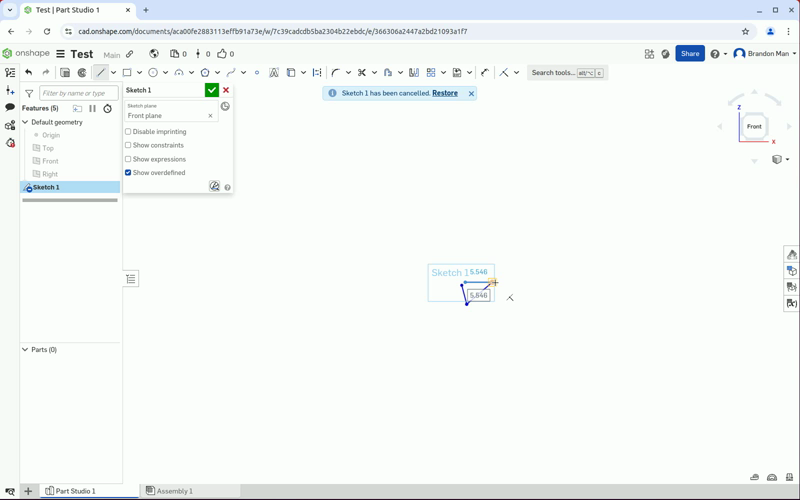
mouse_move(461, 285)
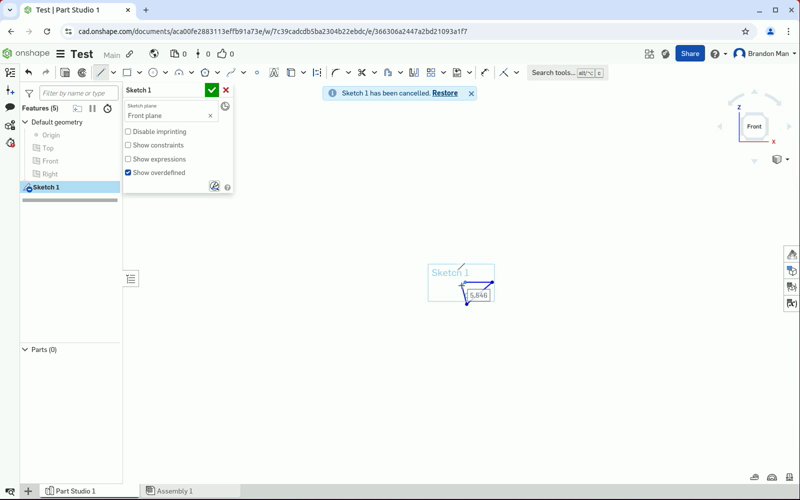
scroll(6)
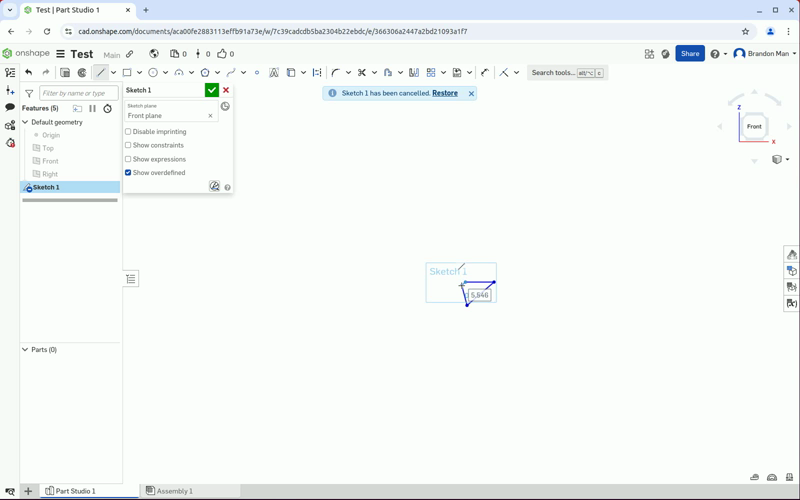
scroll(6)
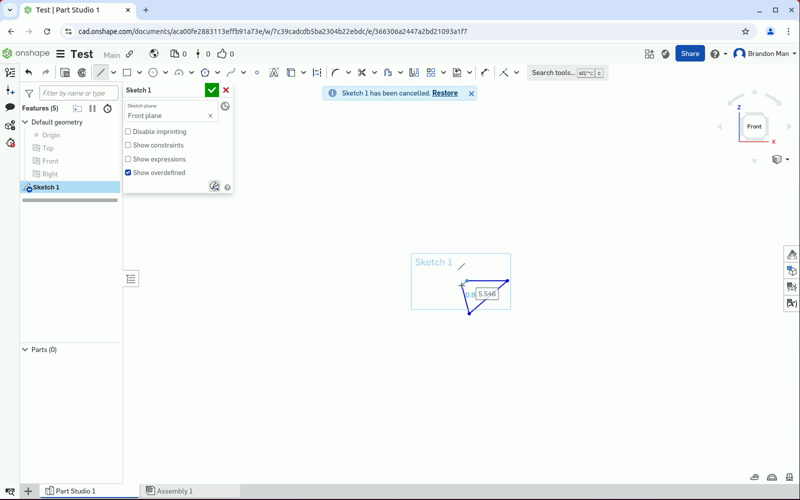
scroll(6)
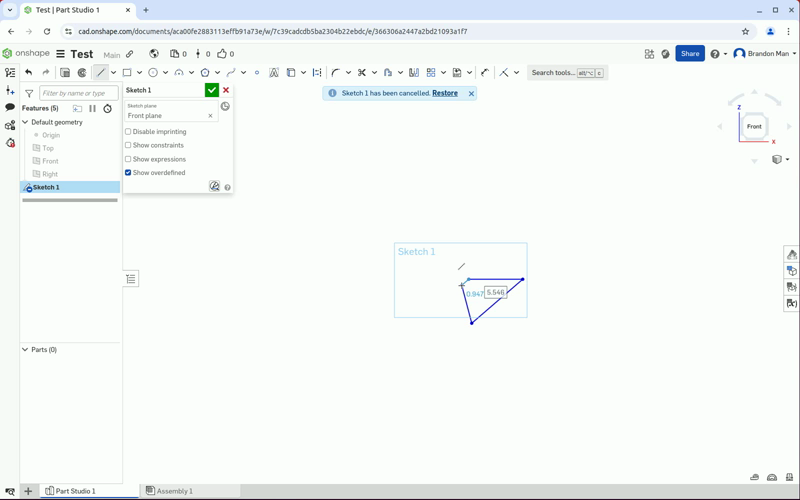
scroll(6)
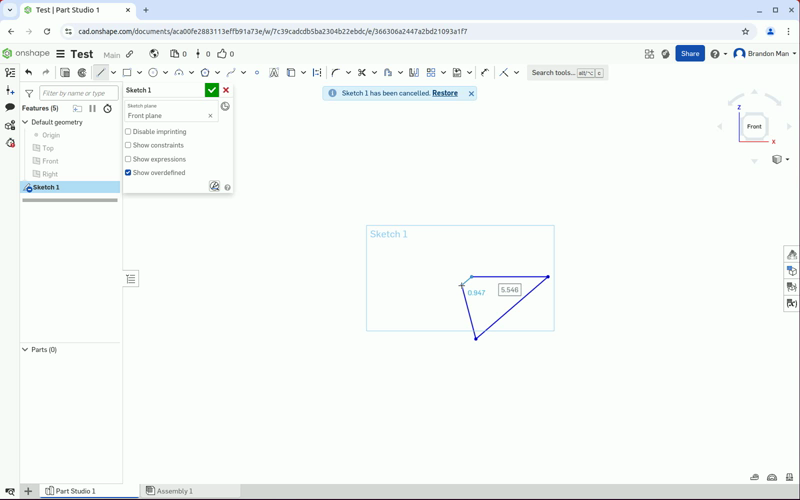
scroll(6)
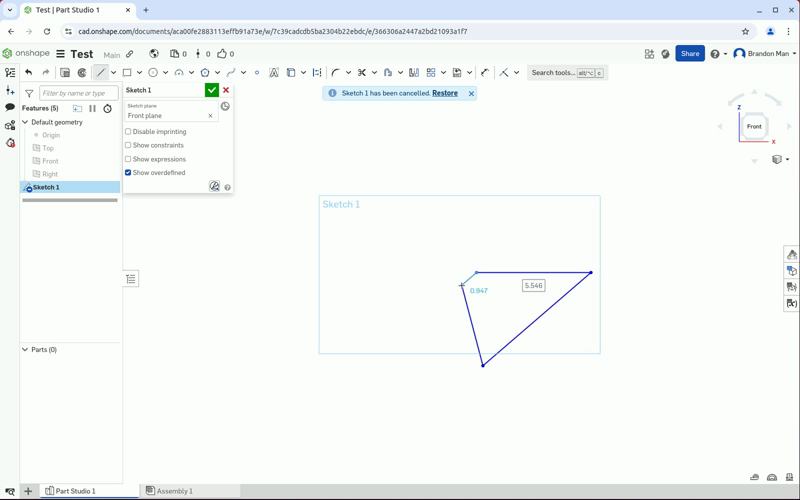
scroll(6)
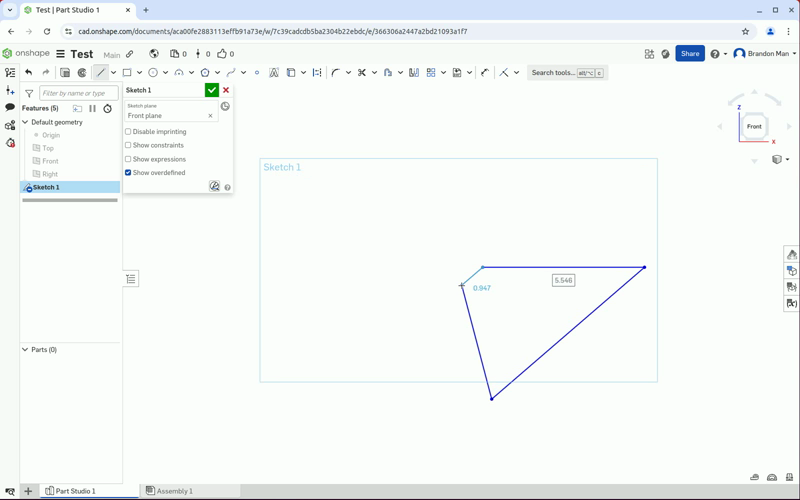
scroll(6)
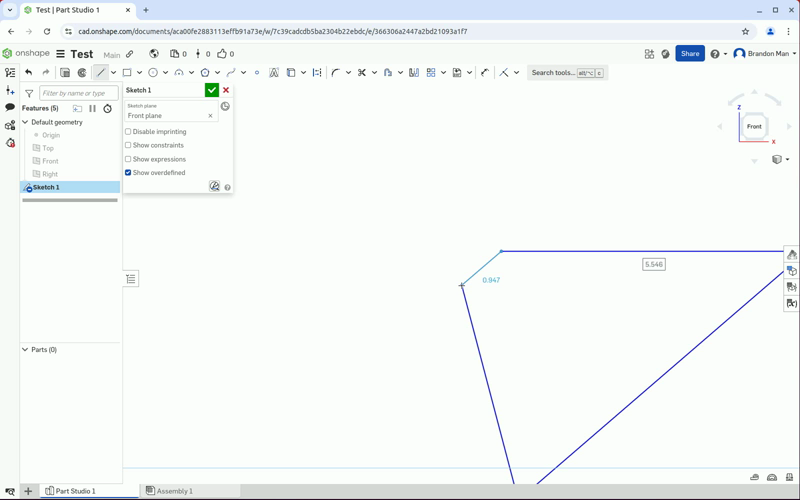
key_up(shift)
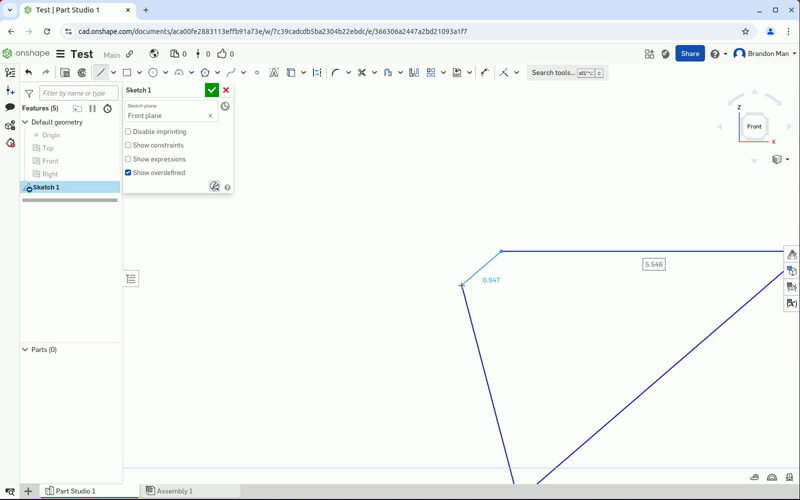
click(461, 285)
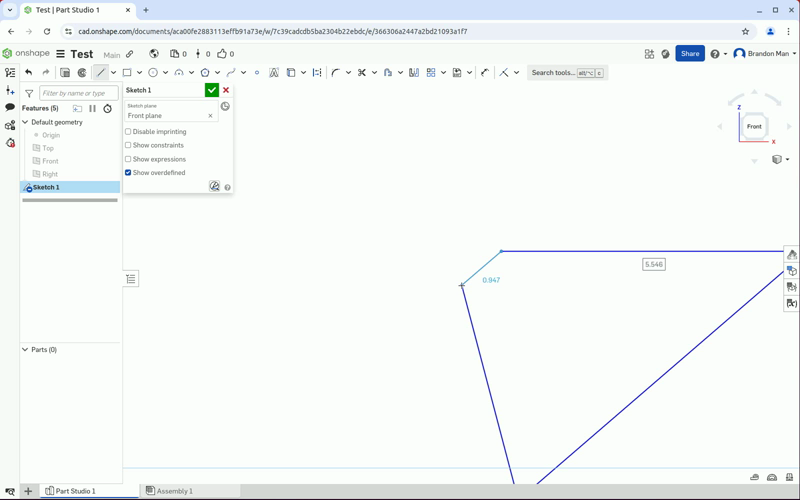
scroll(-6)
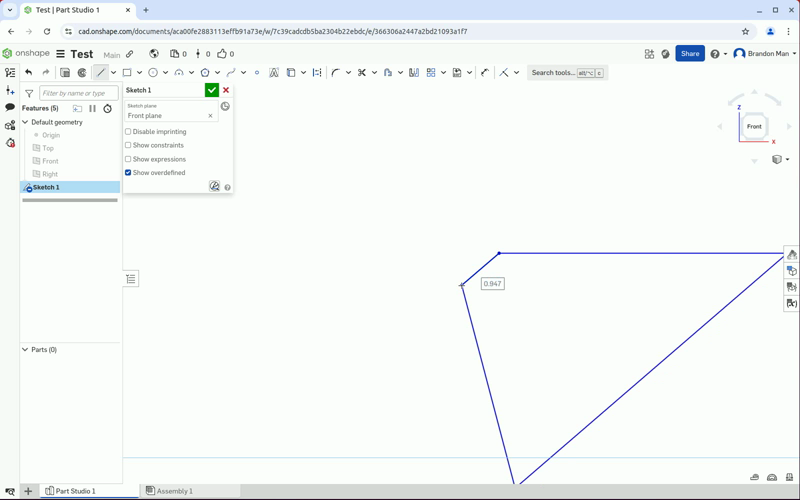
scroll(-6)
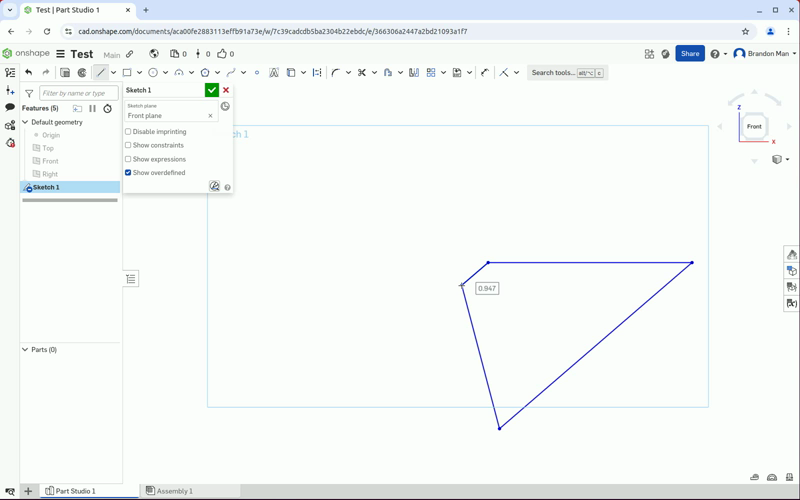
scroll(-6)
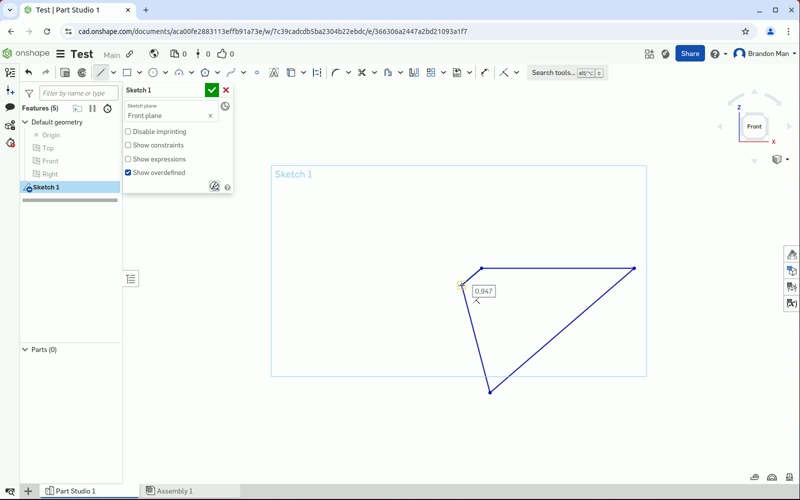
scroll(-6)
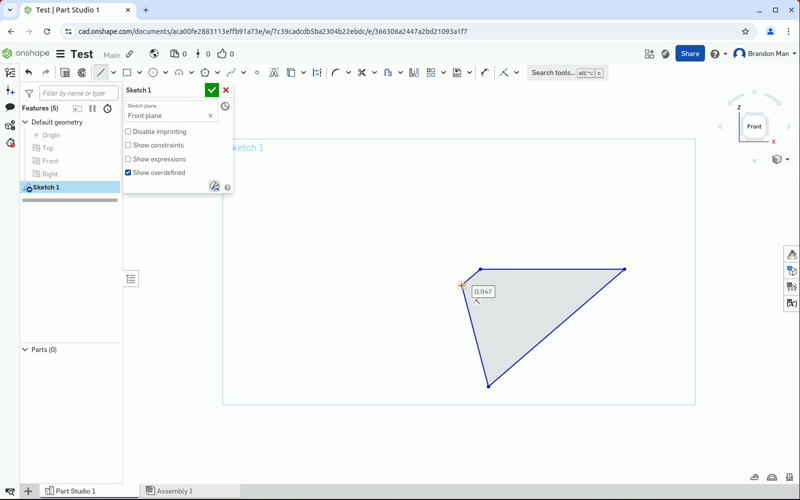
scroll(-6)
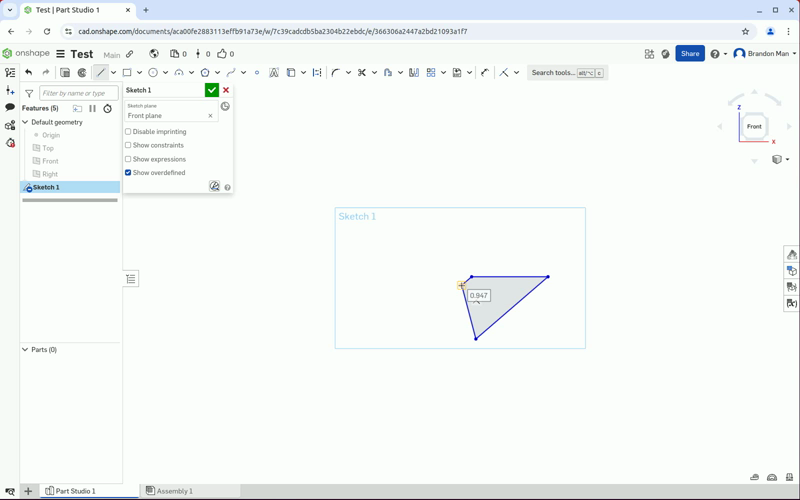
scroll(-6)
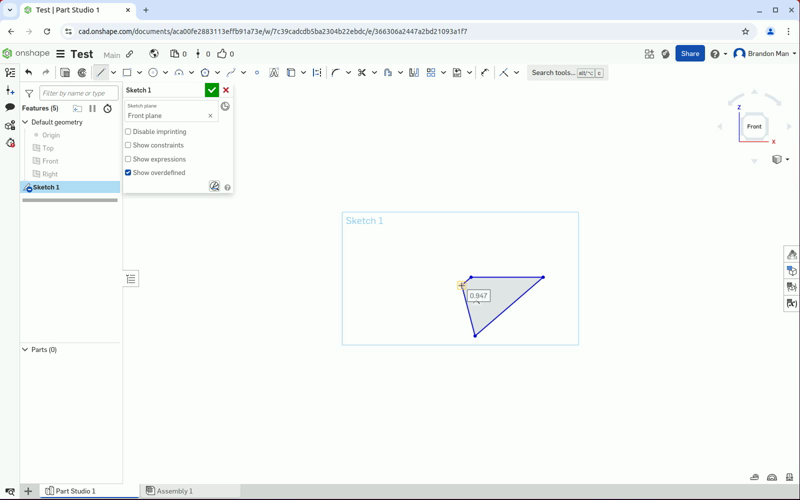
scroll(-6)
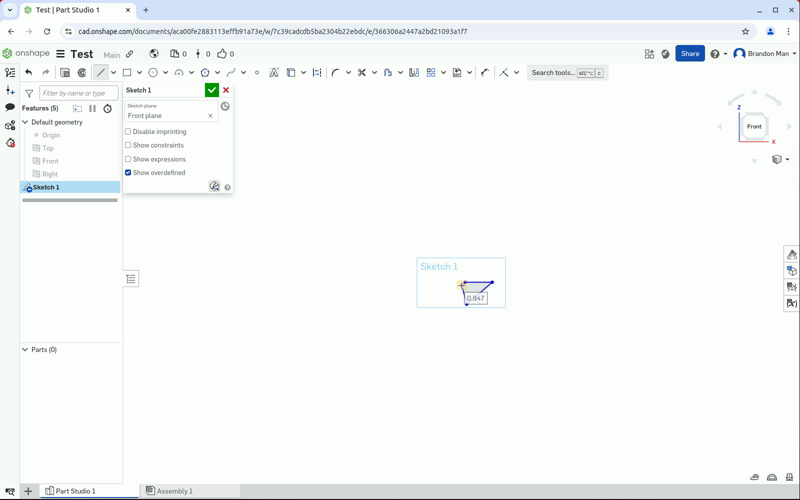
key(esc)
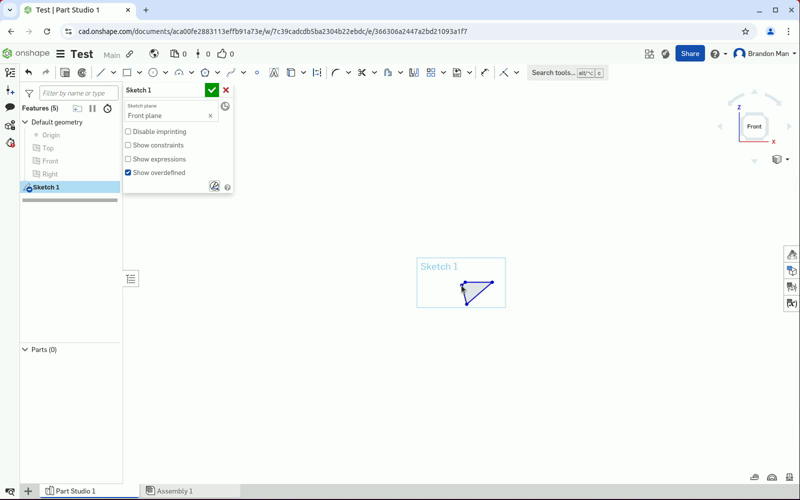
mouse_move(480, 288)
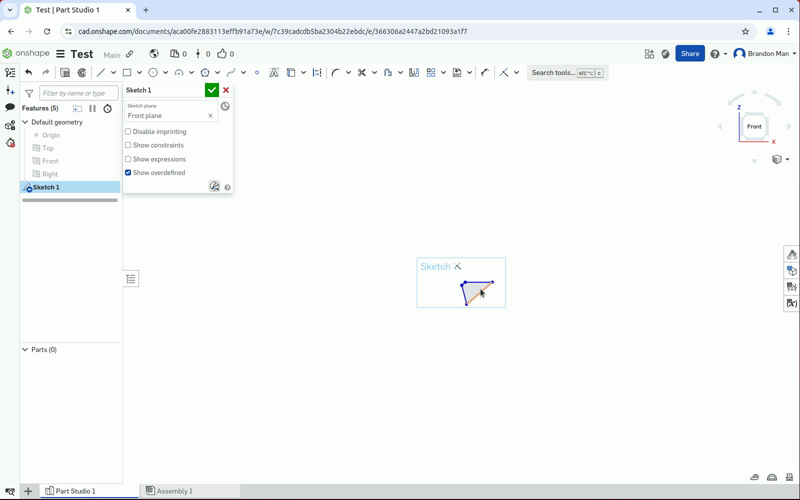
scroll(6)
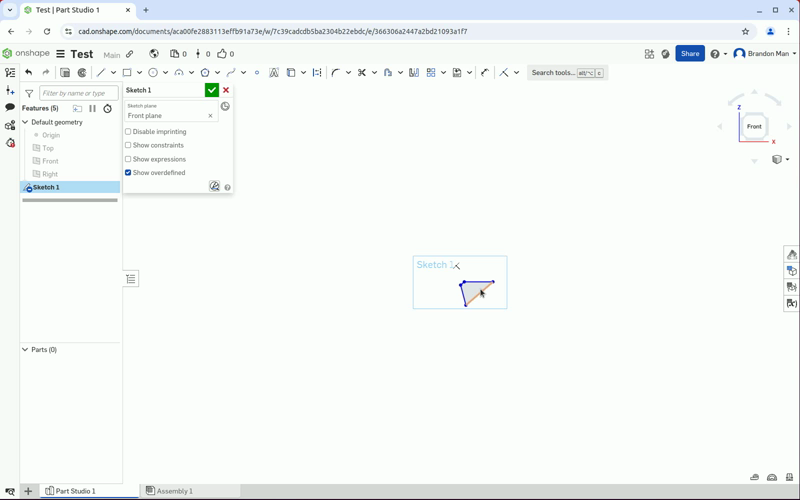
scroll(6)
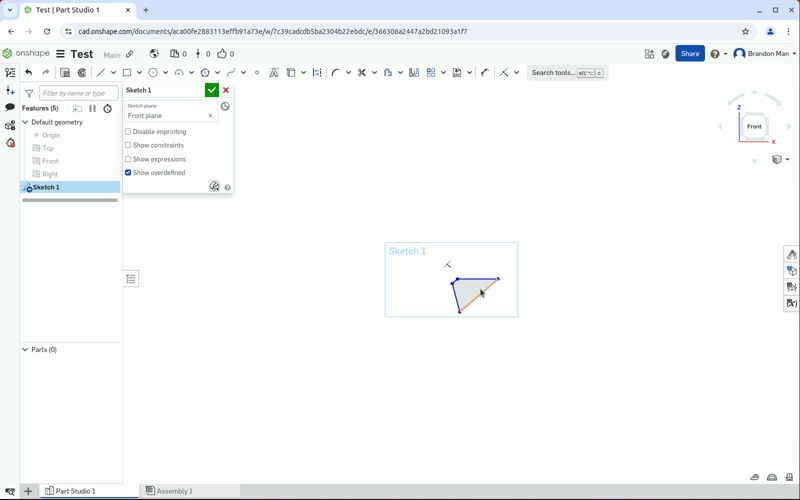
scroll(6)
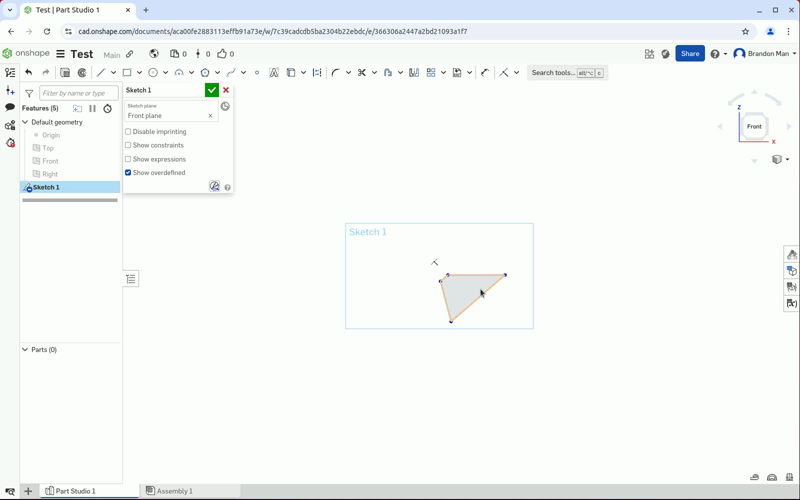
scroll(6)
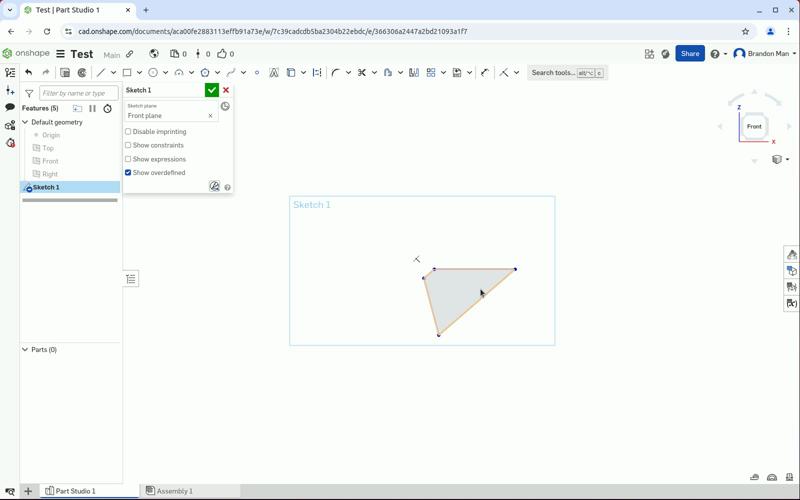
scroll(6)
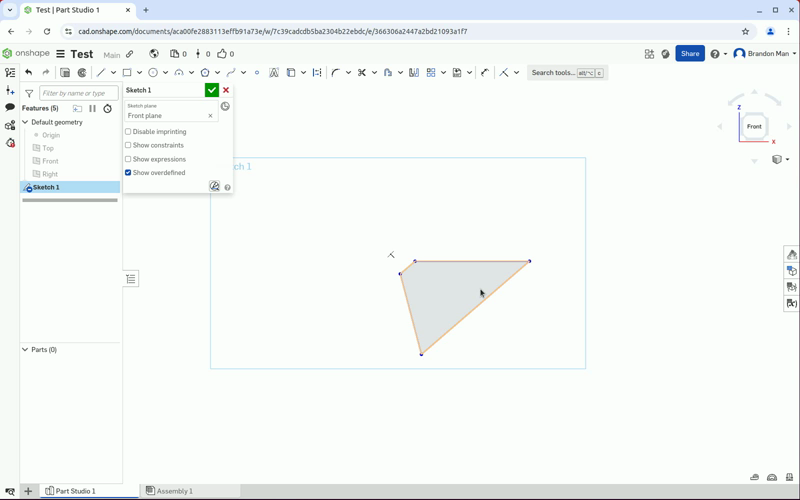
scroll(6)
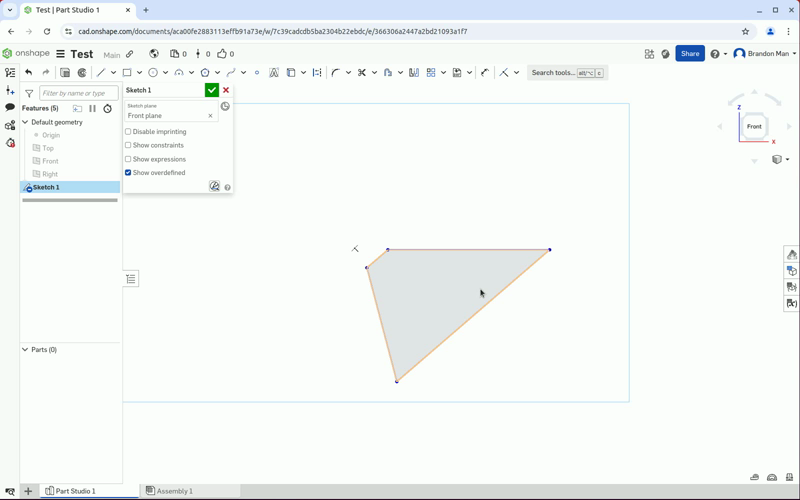
scroll(6)
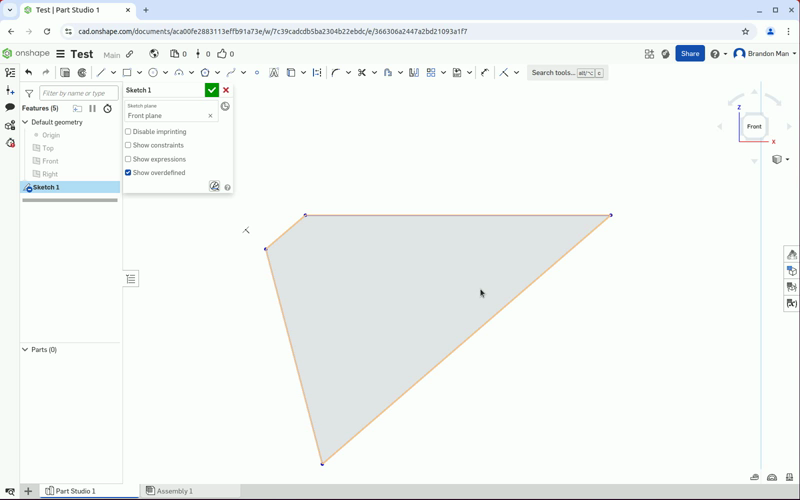
click(480, 288)
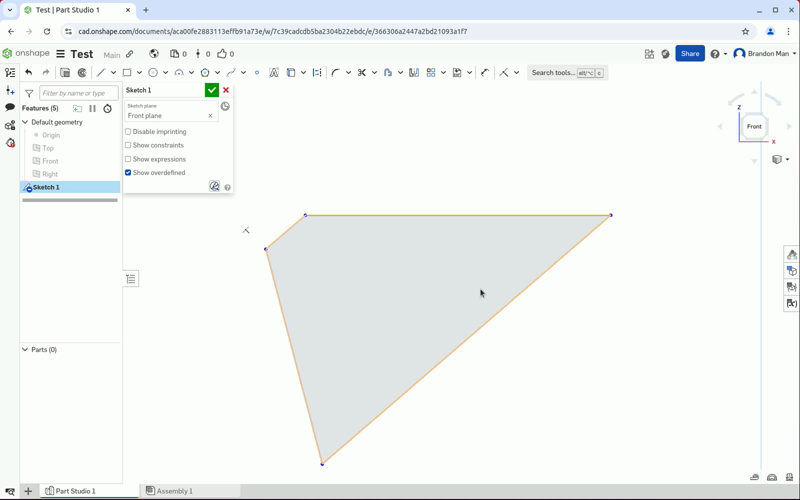
scroll(-6)
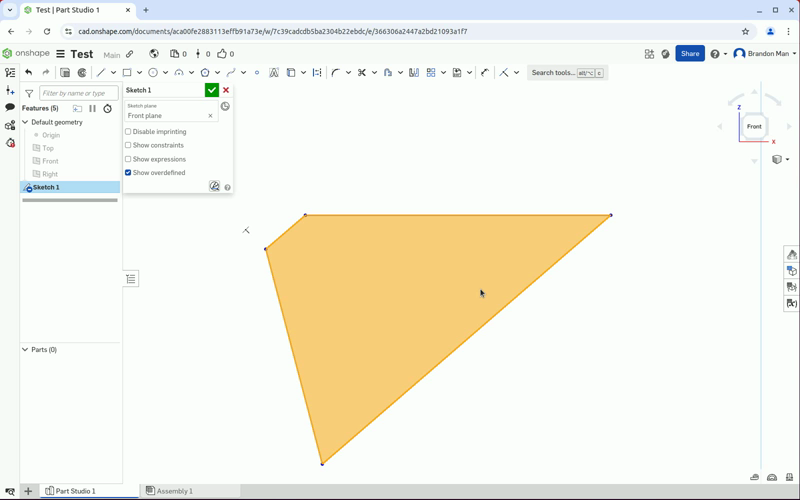
scroll(-6)
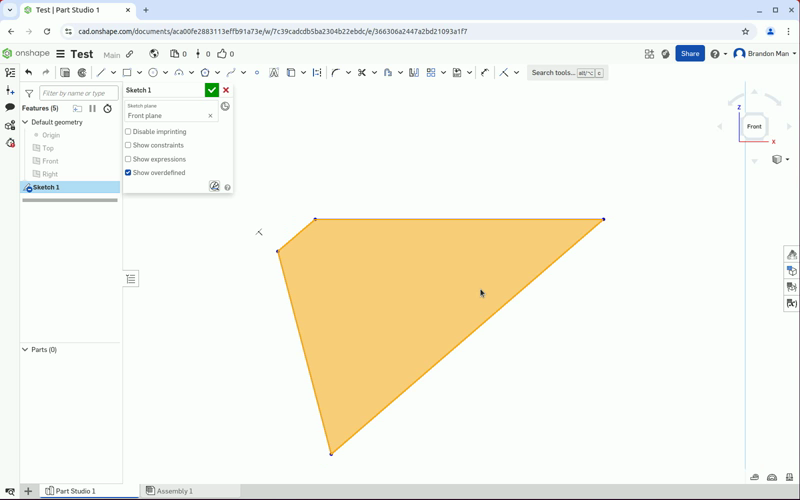
scroll(-6)
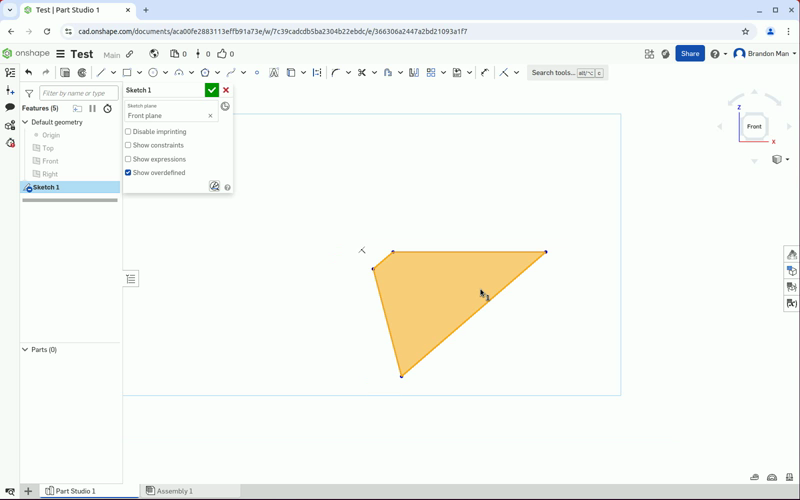
scroll(-6)
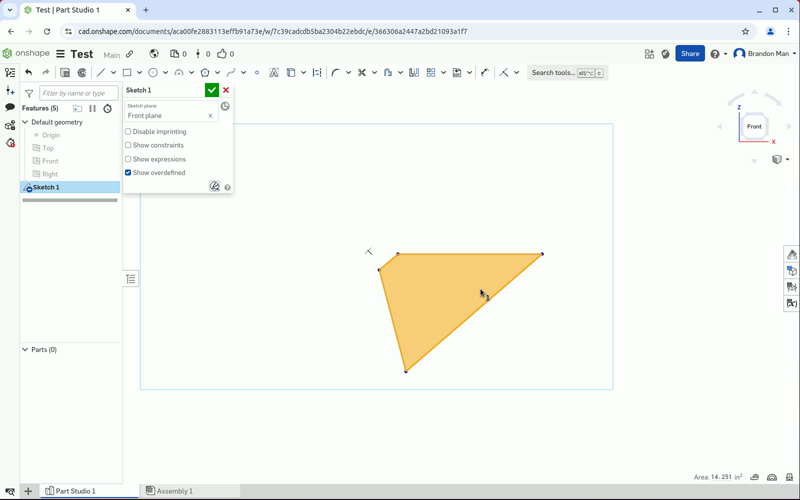
scroll(-6)
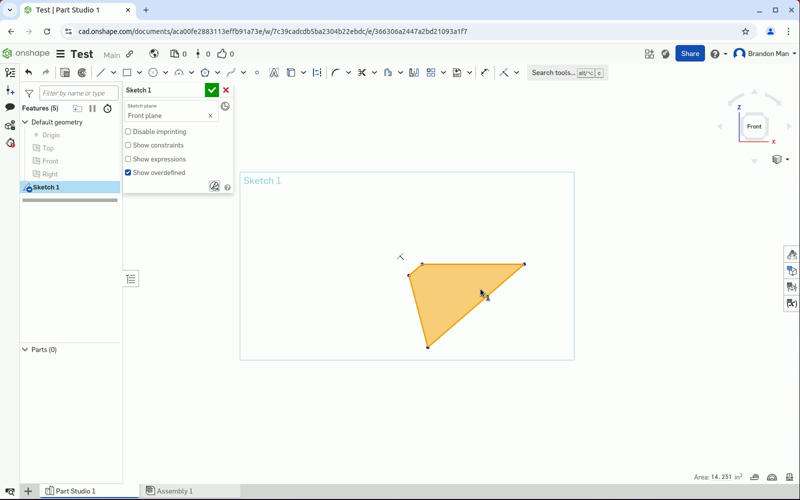
scroll(-6)
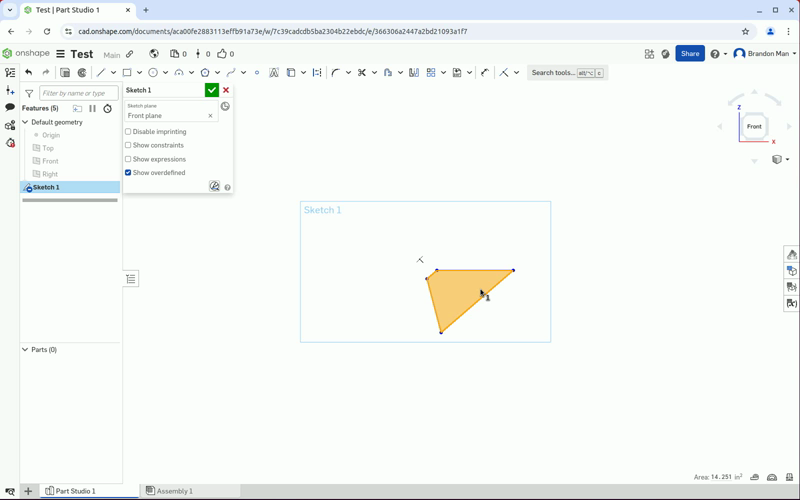
scroll(-6)
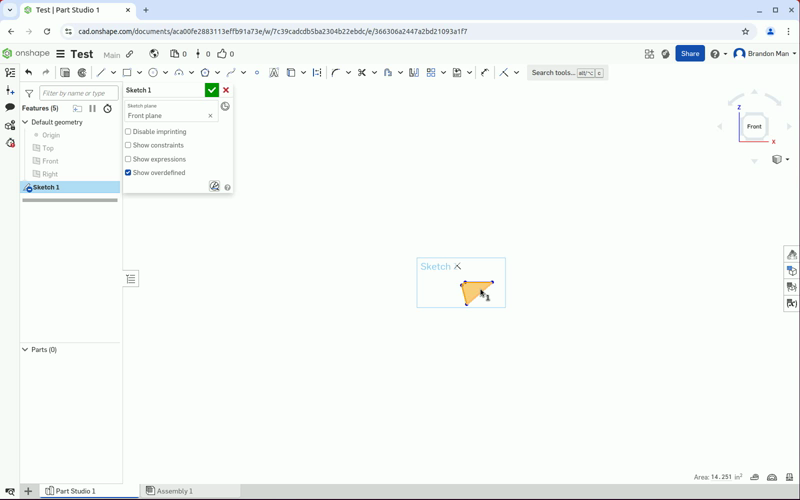
mouse_move(73, 352)
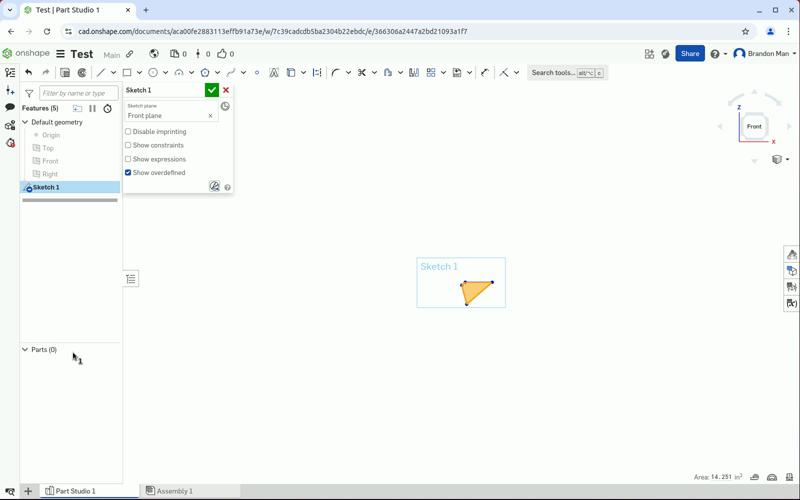
key(shift+y)
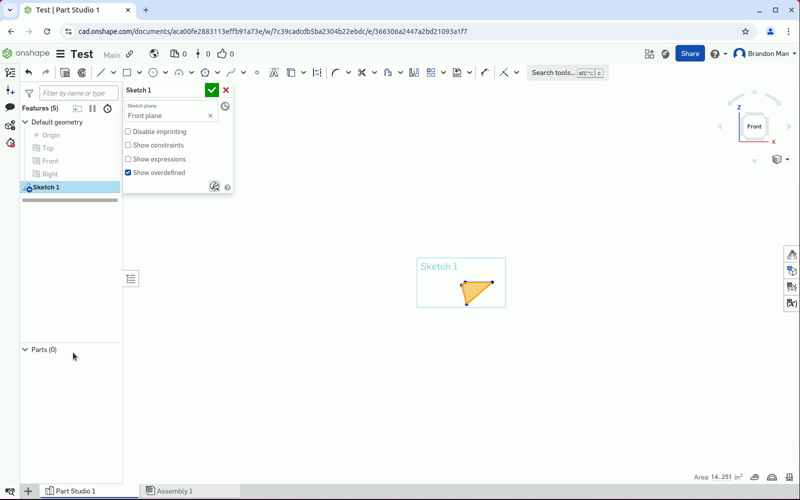
key(shift+e)
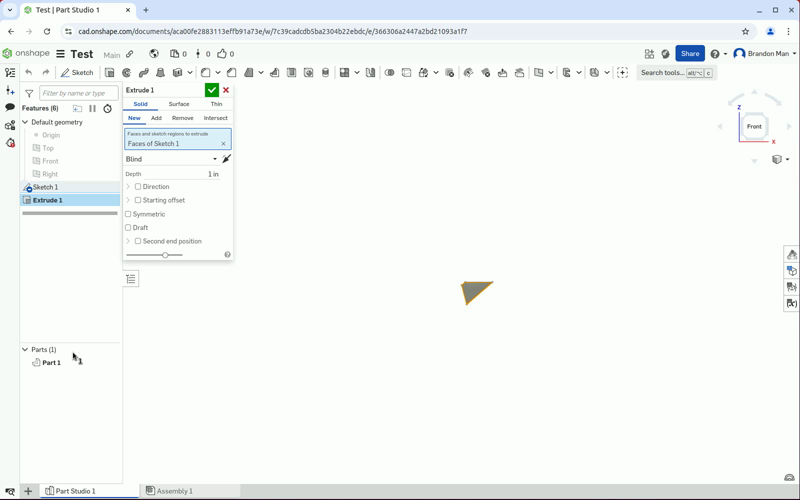
mouse_move(143, 106)
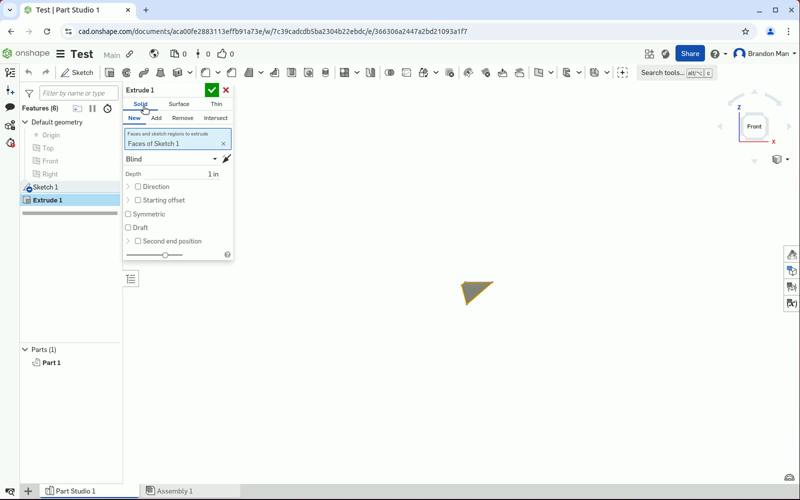
click(143, 106)
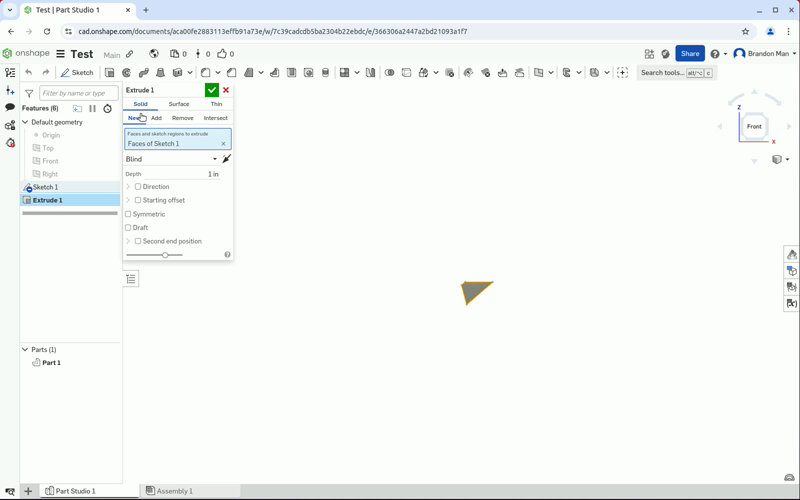
mouse_move(137, 120)
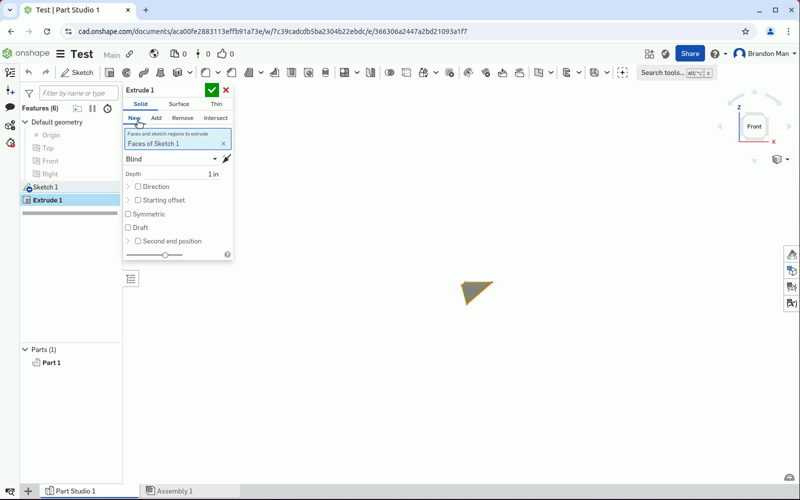
click(137, 120)
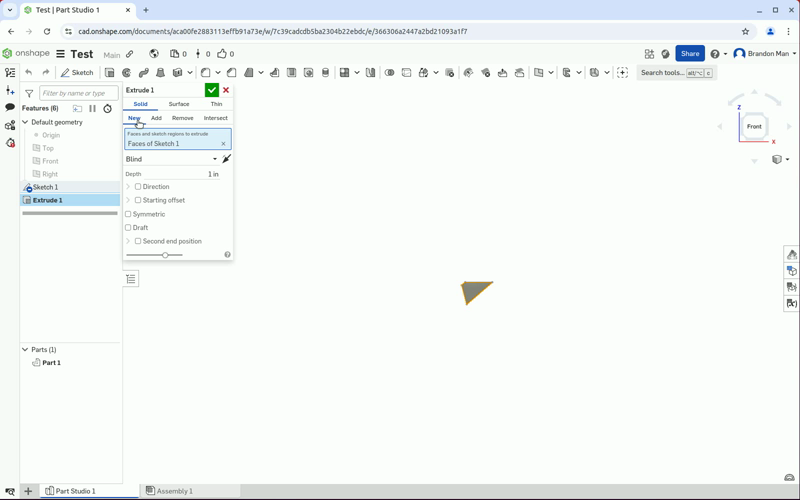
key(tab, 4)
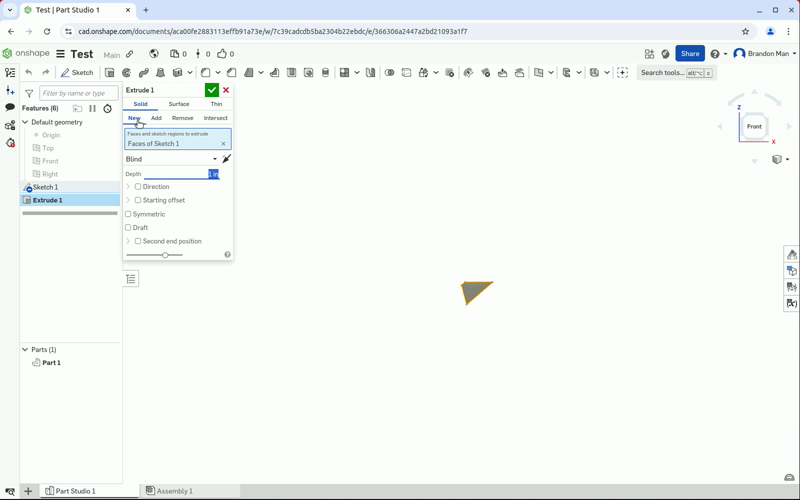
text(1.204)
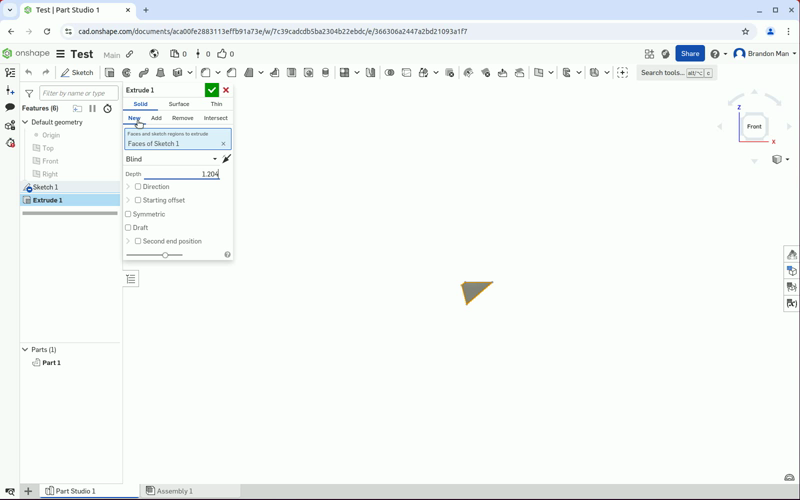
key(enter)
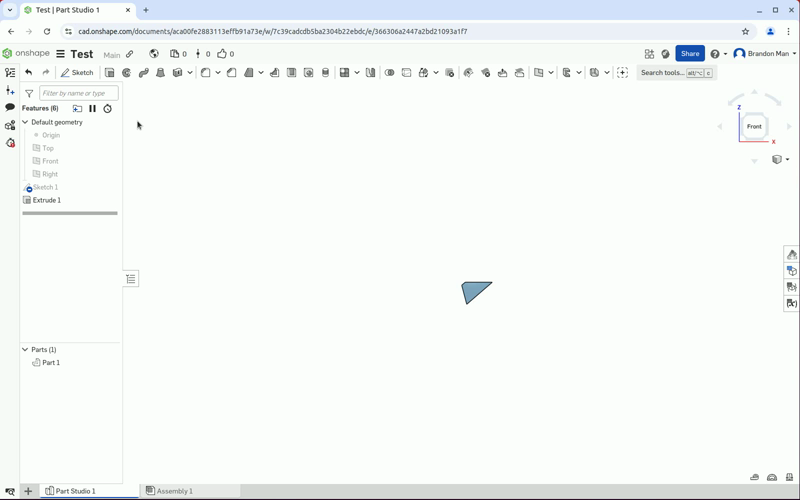
key(shift+h)
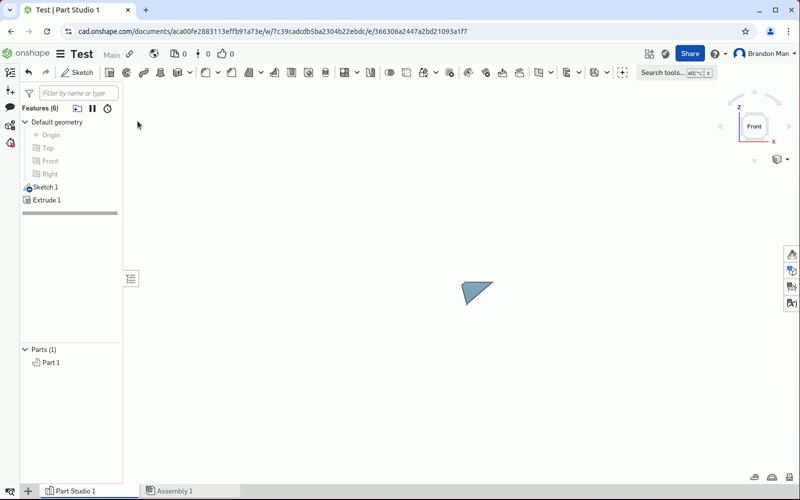
key(shift+h)
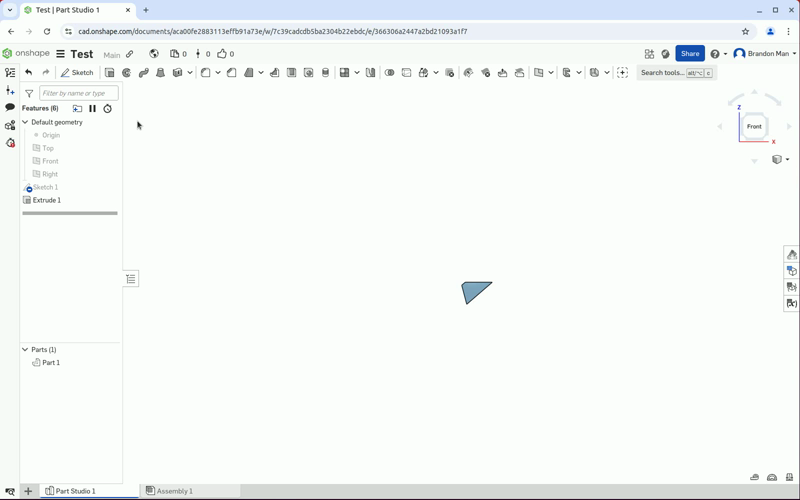
mouse_move(73, 189)
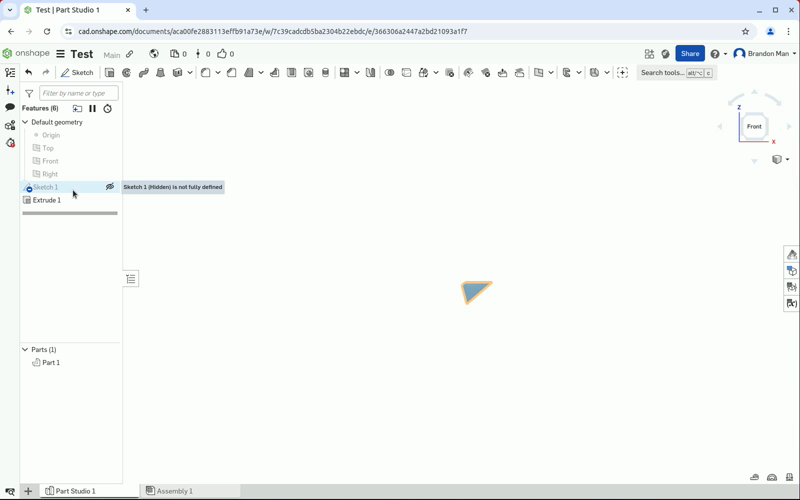
click(73, 189)
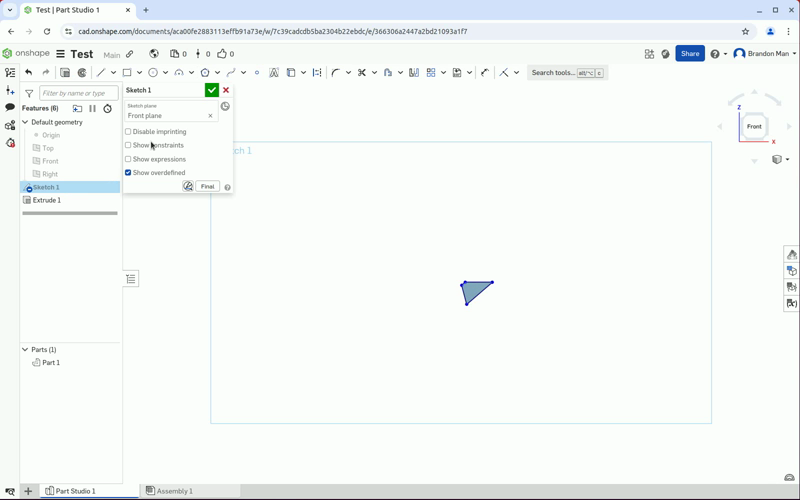
mouse_move(229, 92)
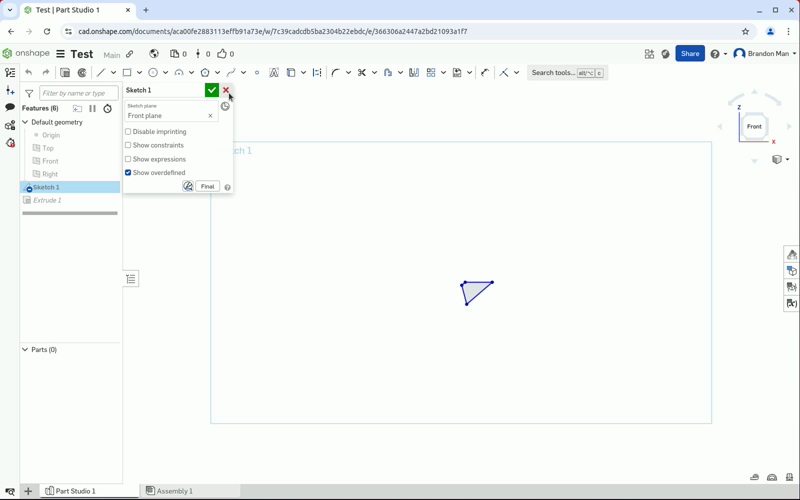
click(229, 92)
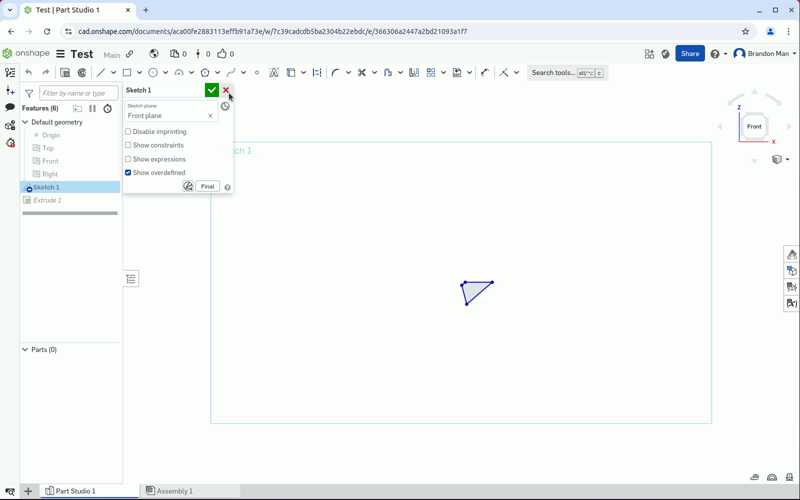
key(shift+s)
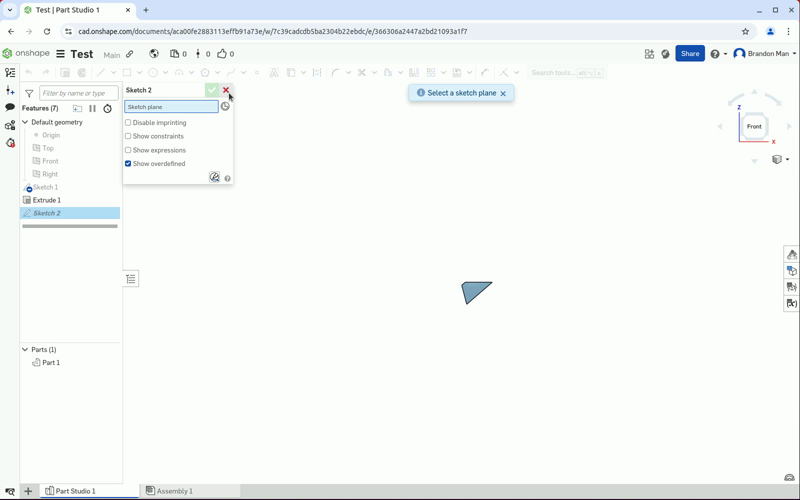
mouse_move(73, 163)
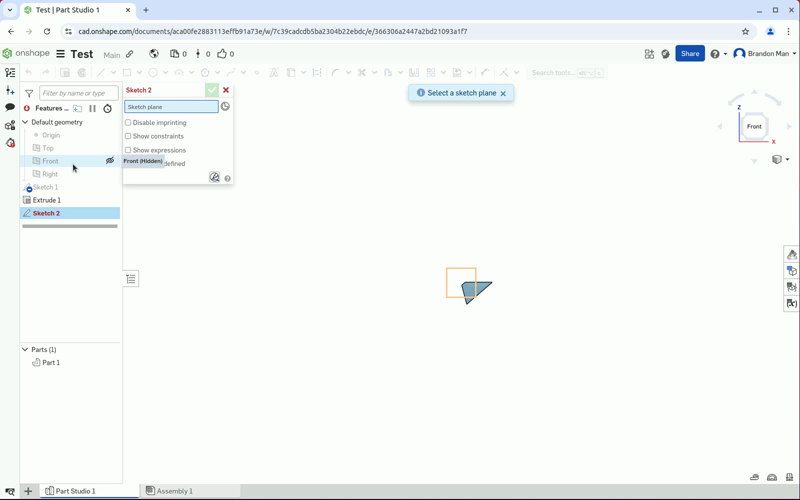
click(73, 163)
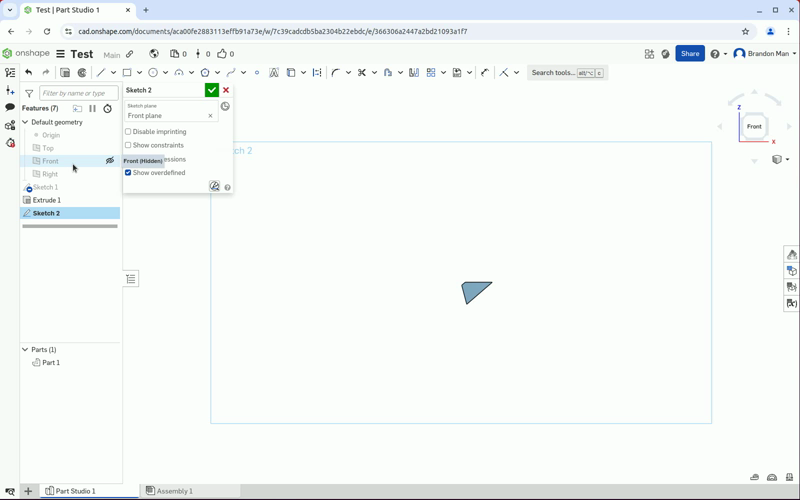
mouse_move(73, 352)
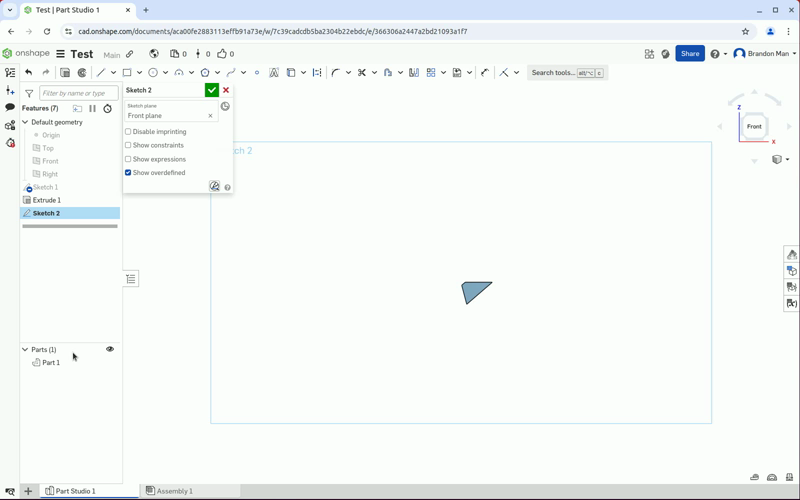
key(y)
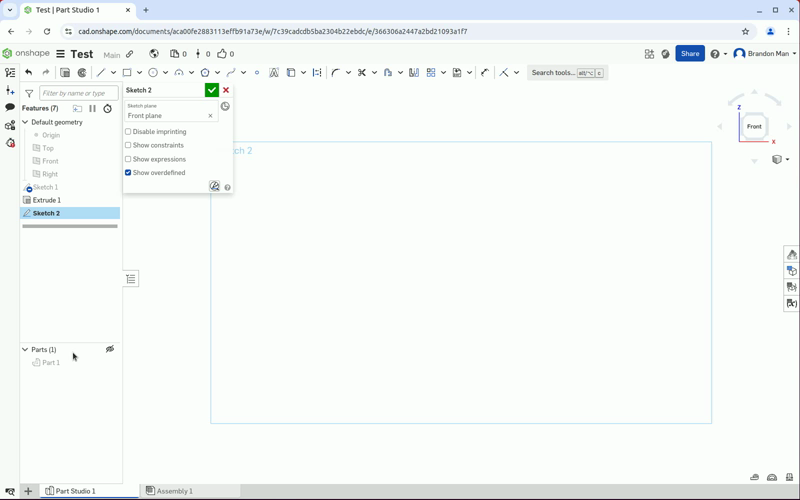
key(l)
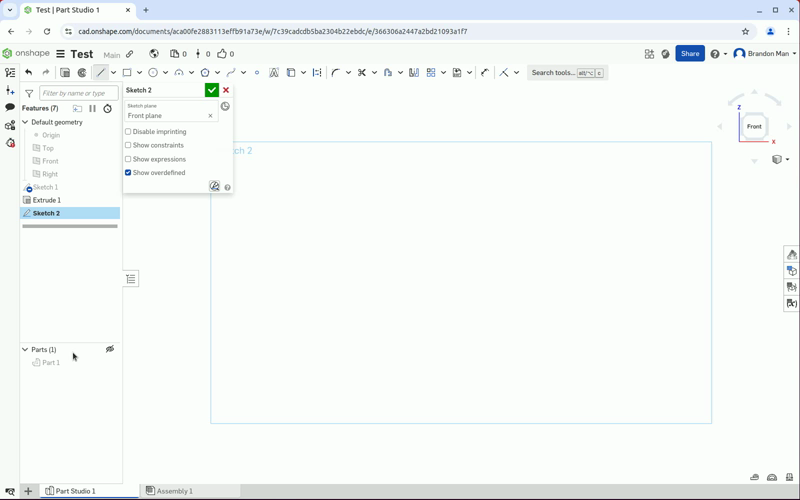
key_down(shift)
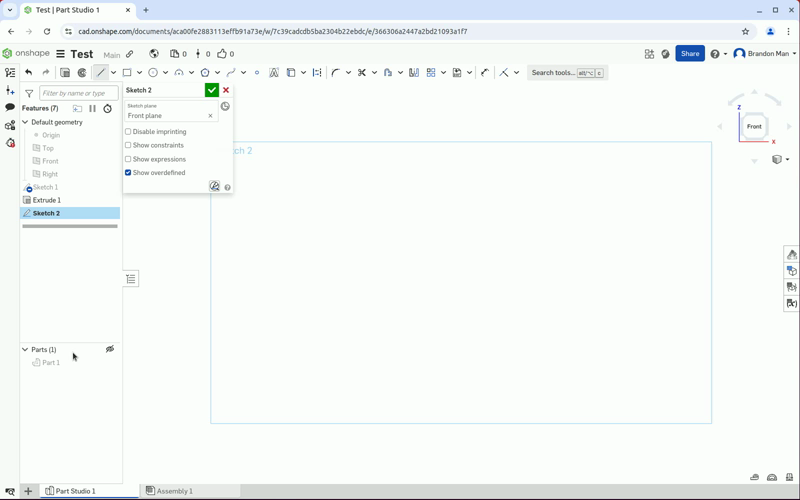
mouse_move(449, 266)
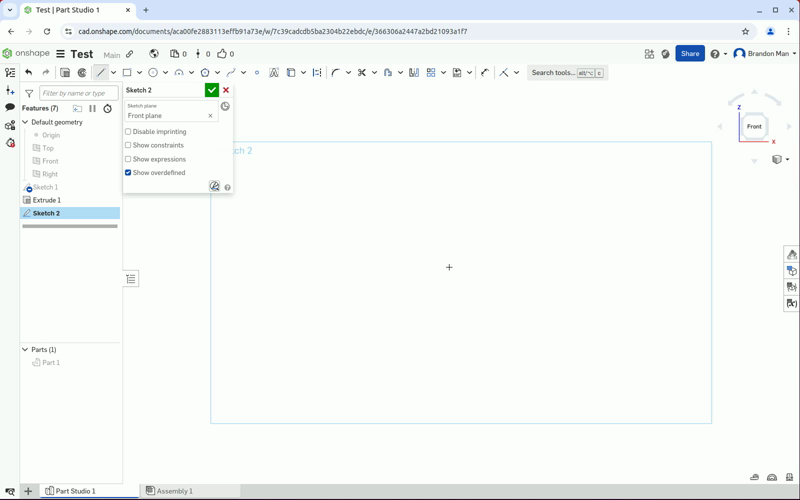
click(449, 266)
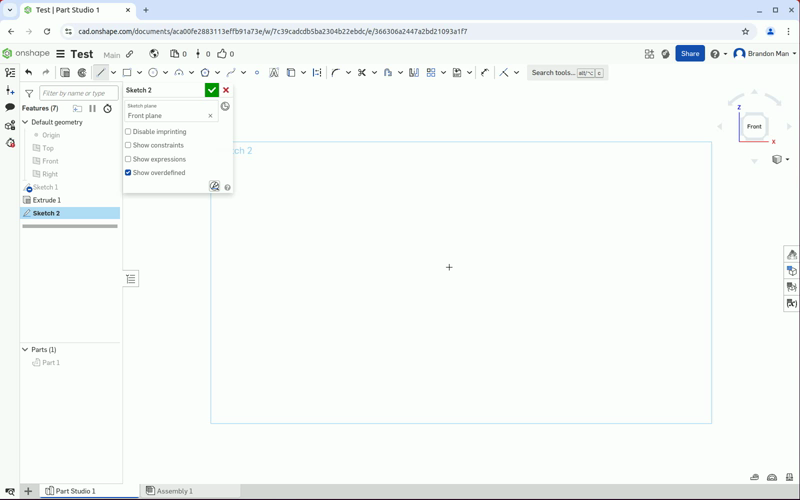
key_up(shift)
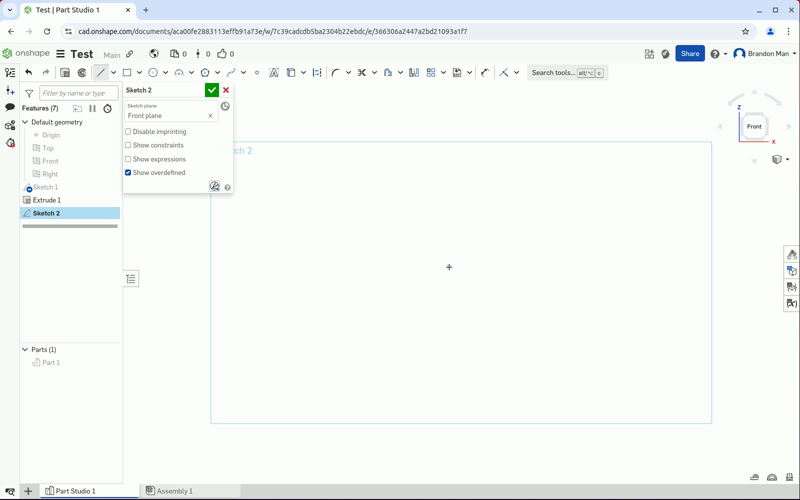
key_down(shift)
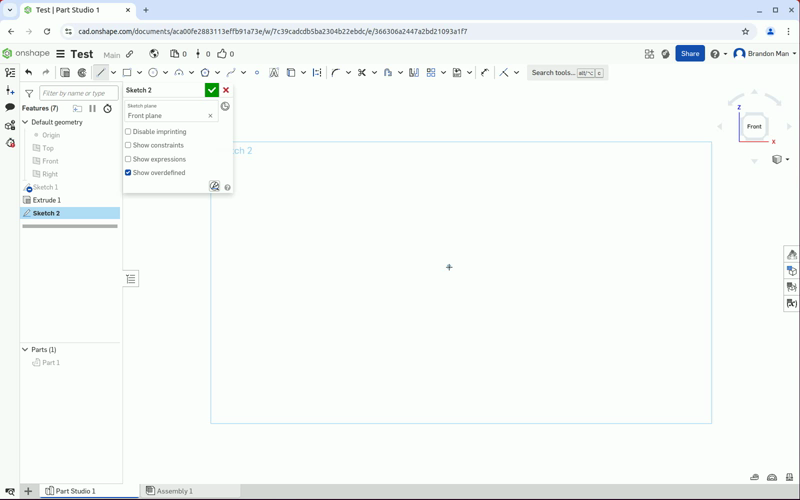
mouse_move(479, 266)
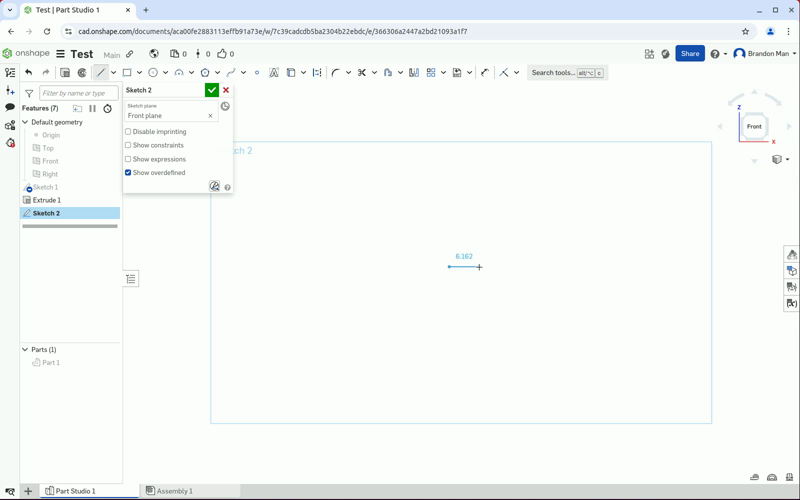
mouse_move(458, 270)
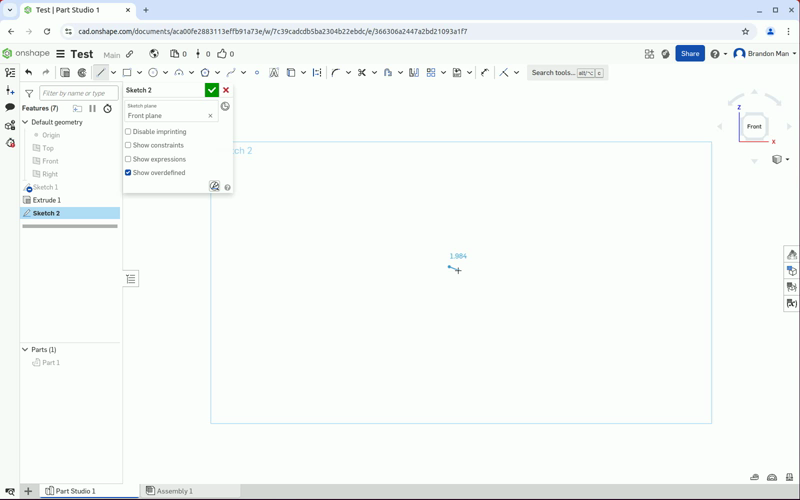
click(458, 270)
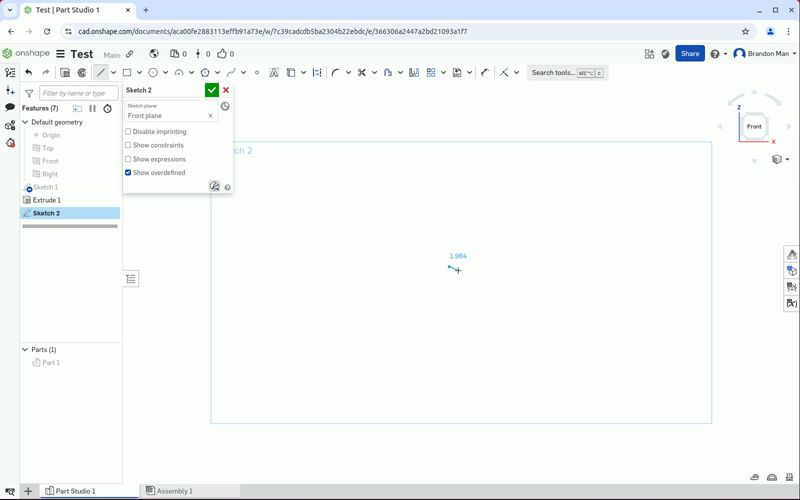
key_up(shift)
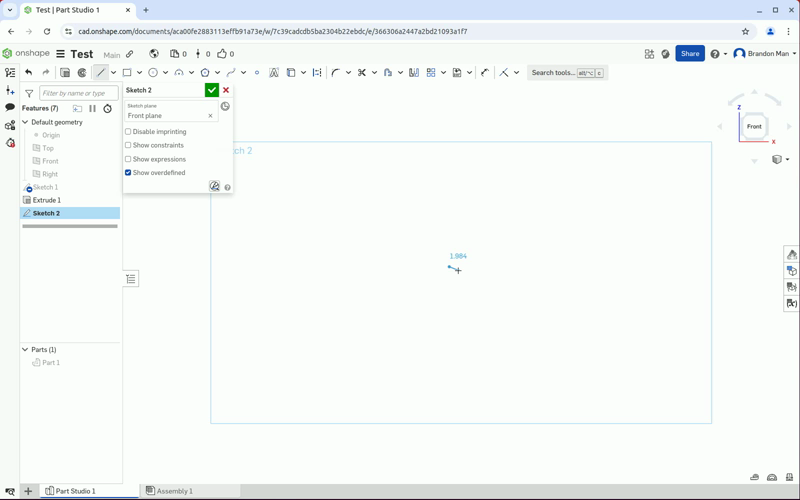
key_down(shift)
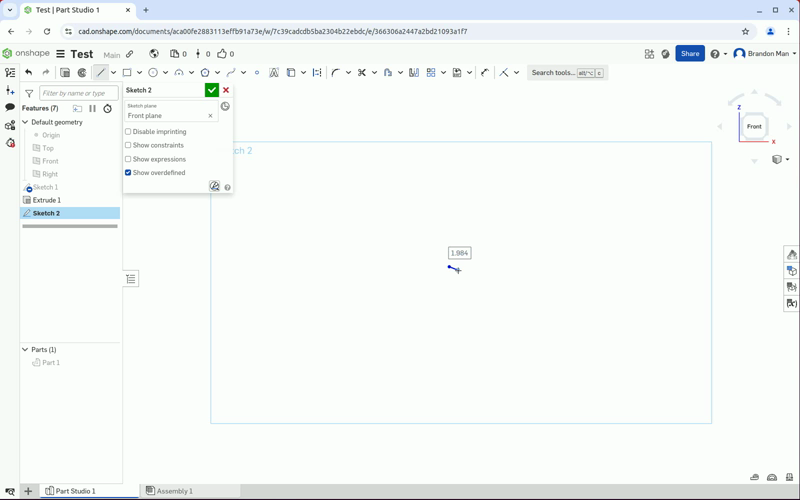
mouse_move(488, 270)
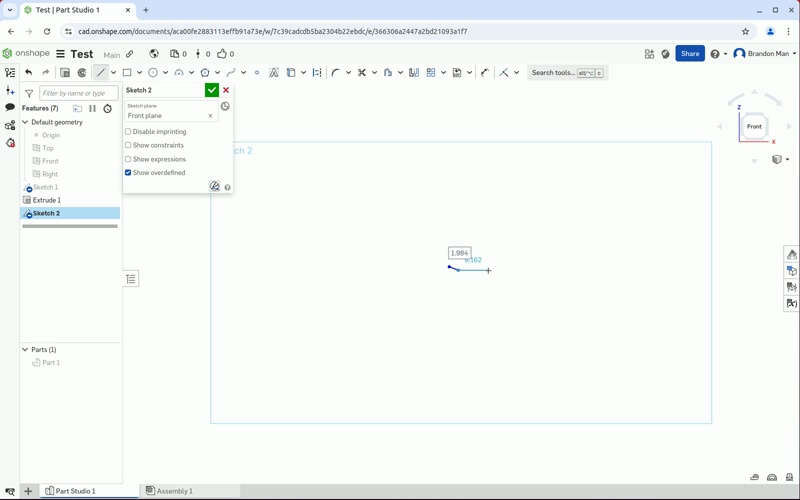
mouse_move(473, 276)
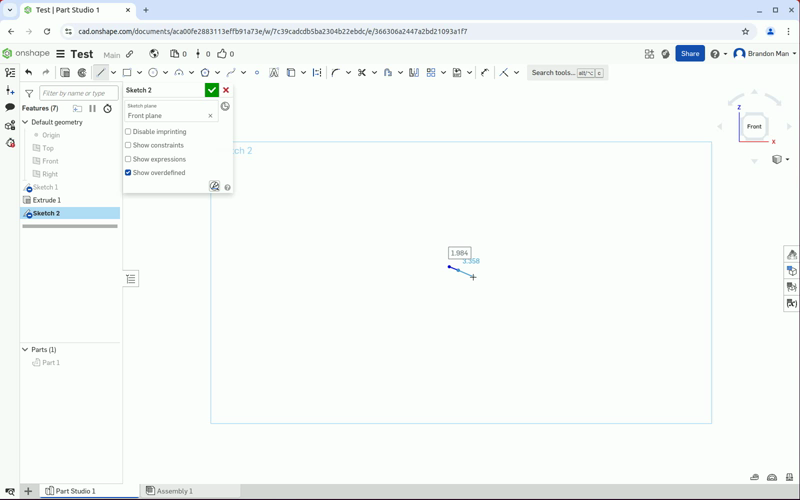
click(473, 276)
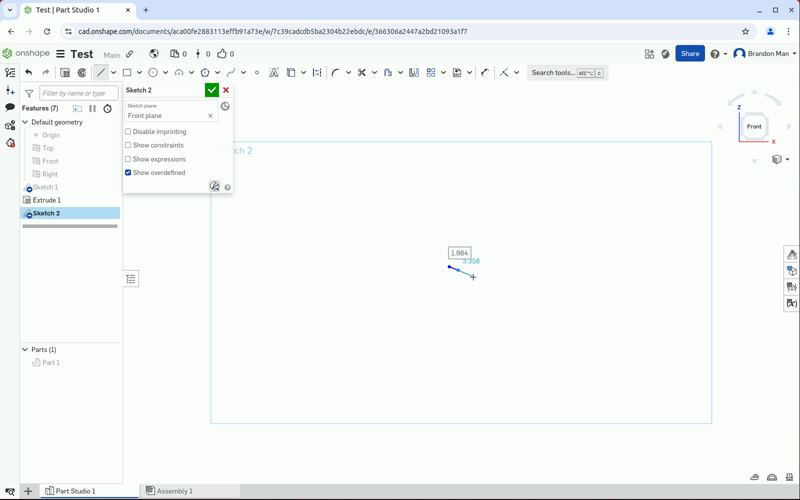
key_up(shift)
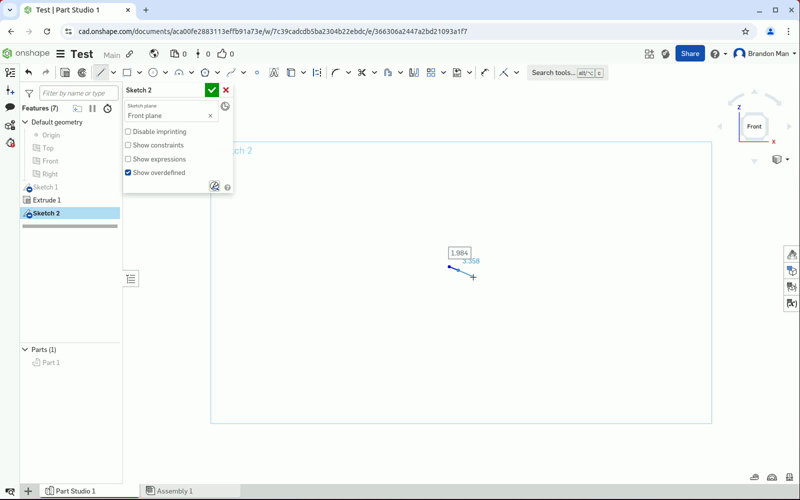
key_down(shift)
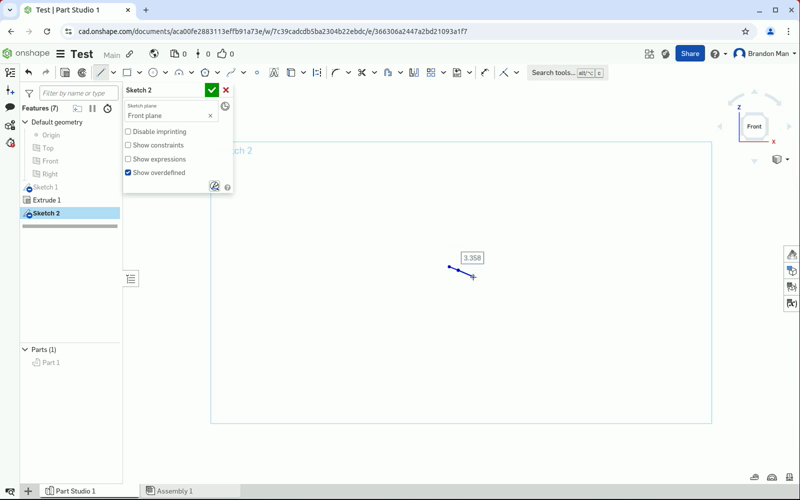
mouse_move(503, 276)
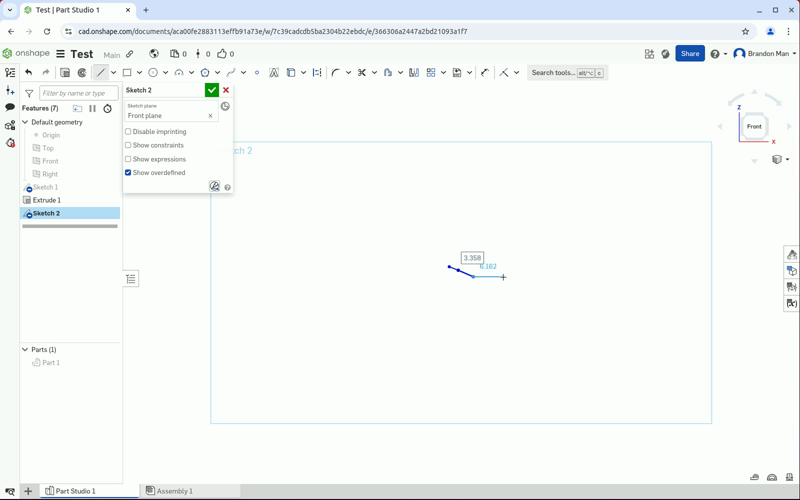
mouse_move(500, 261)
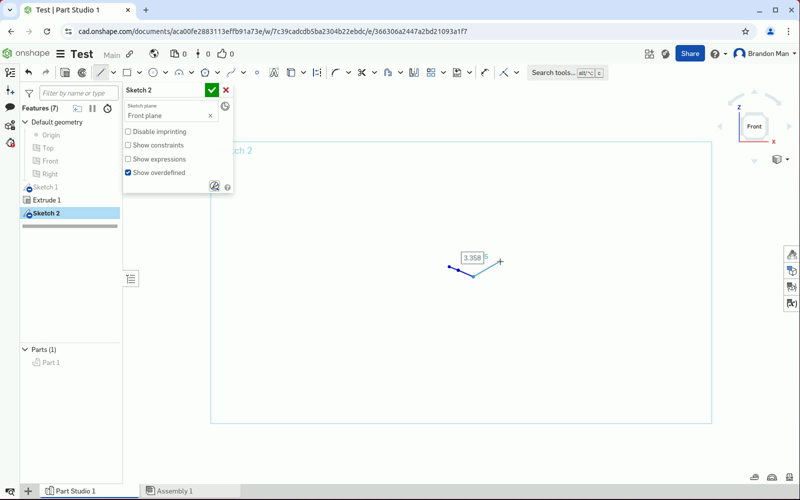
click(500, 261)
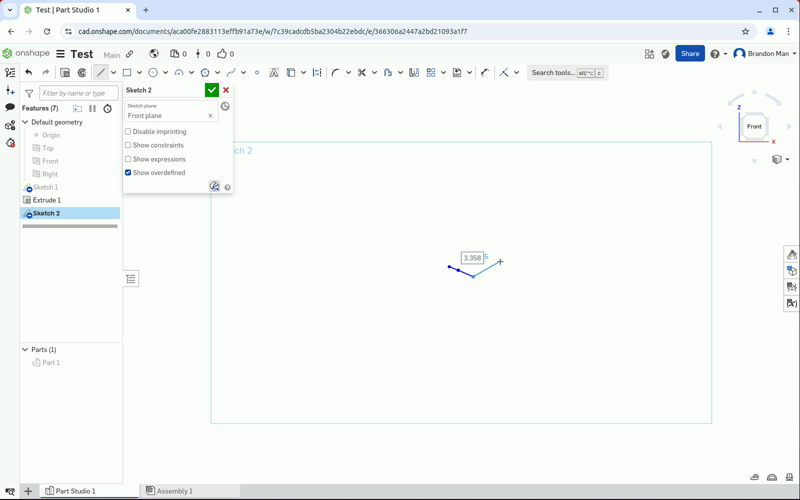
key_up(shift)
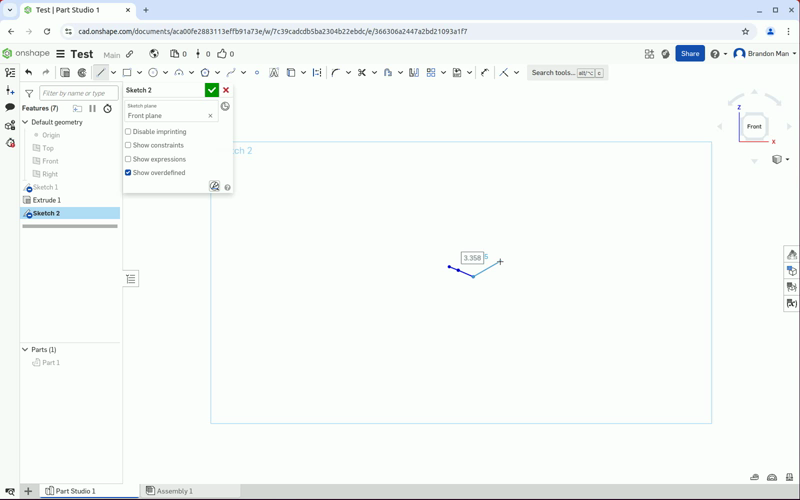
key_down(shift)
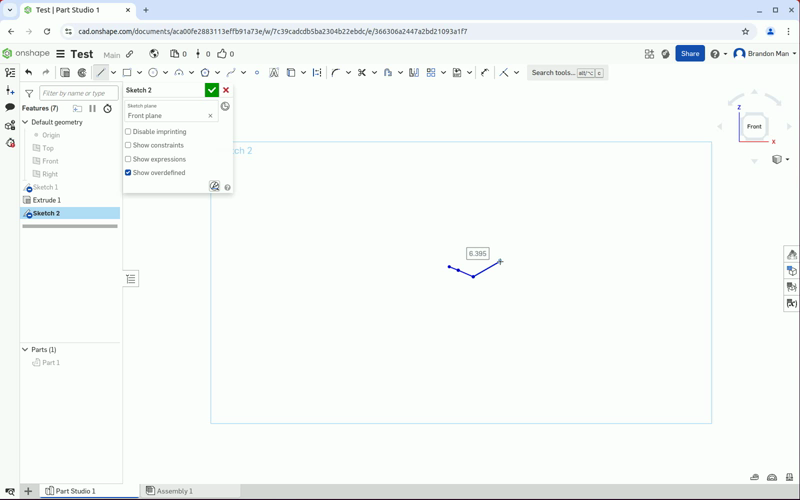
mouse_move(530, 261)
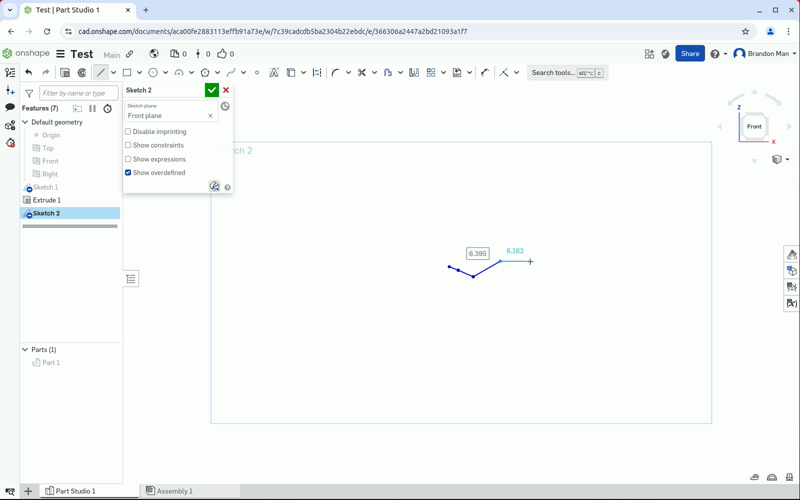
mouse_move(452, 261)
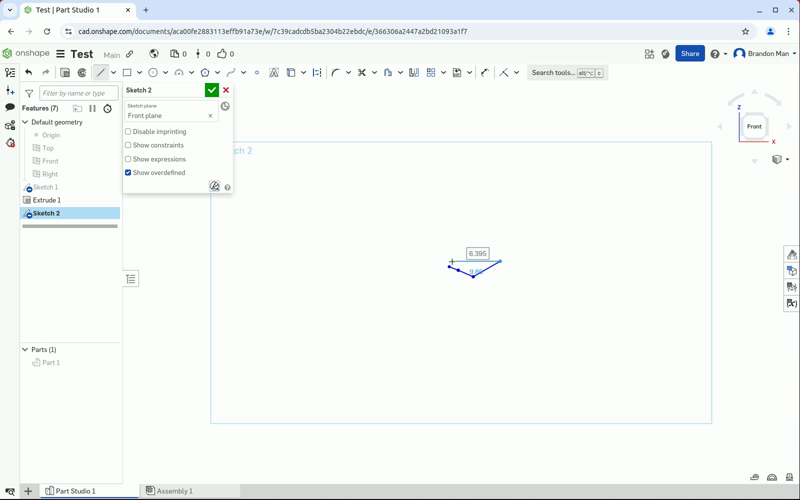
click(452, 261)
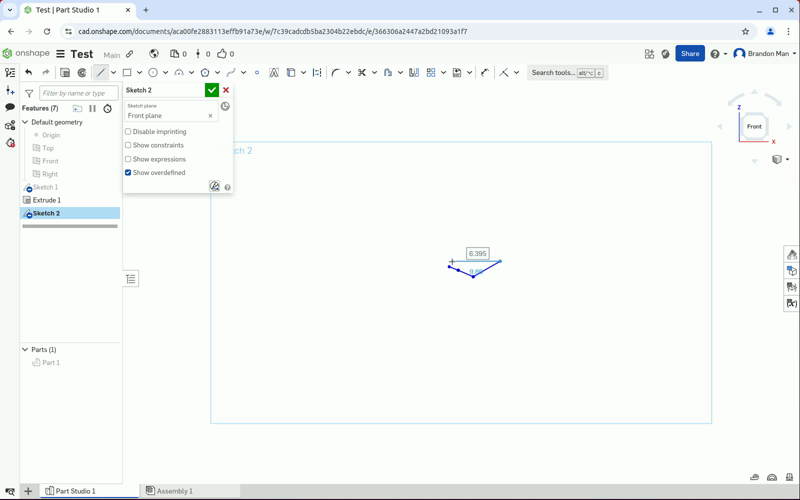
key_up(shift)
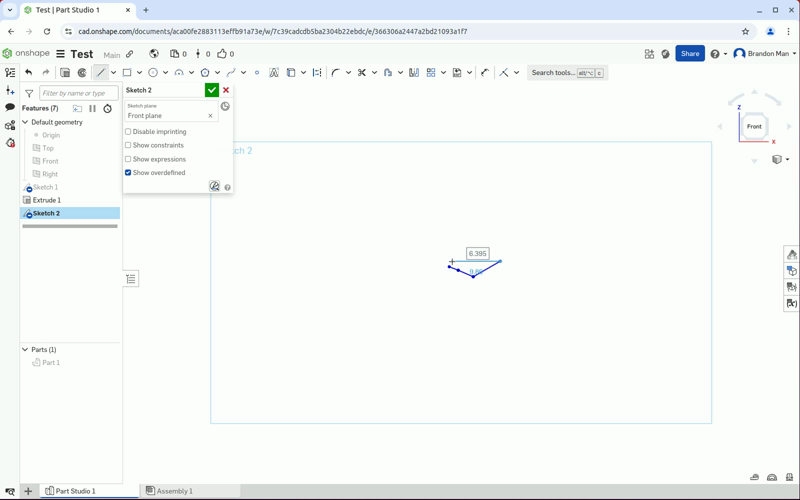
mouse_move(482, 261)
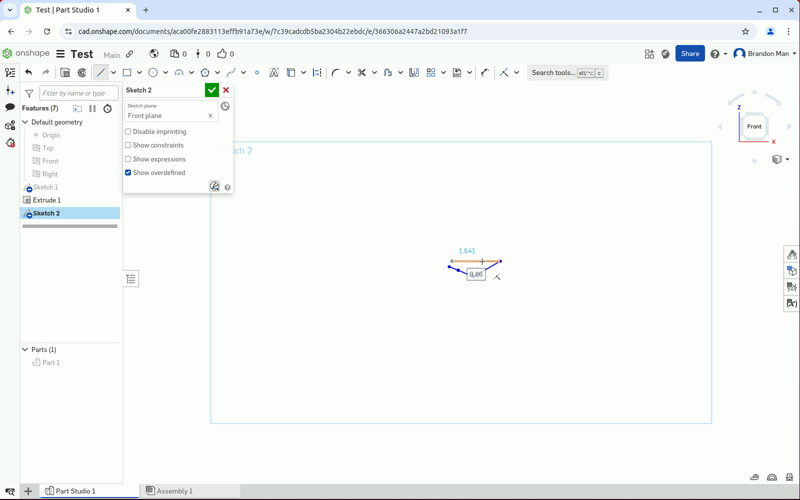
key_down(shift)
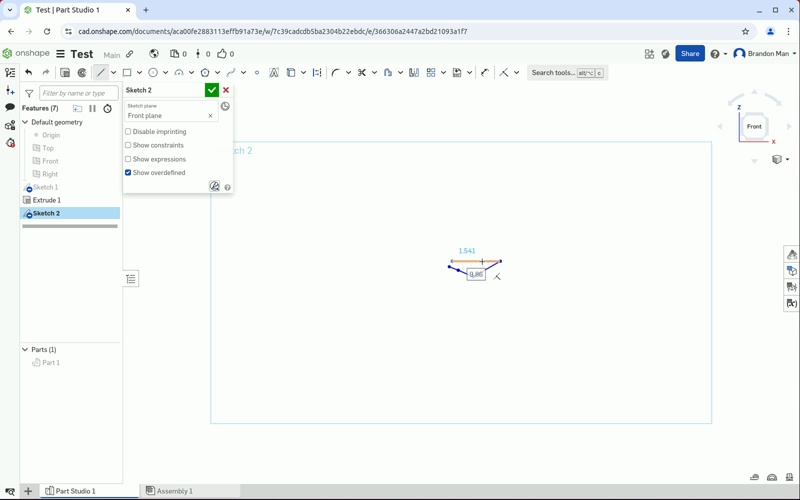
mouse_move(449, 266)
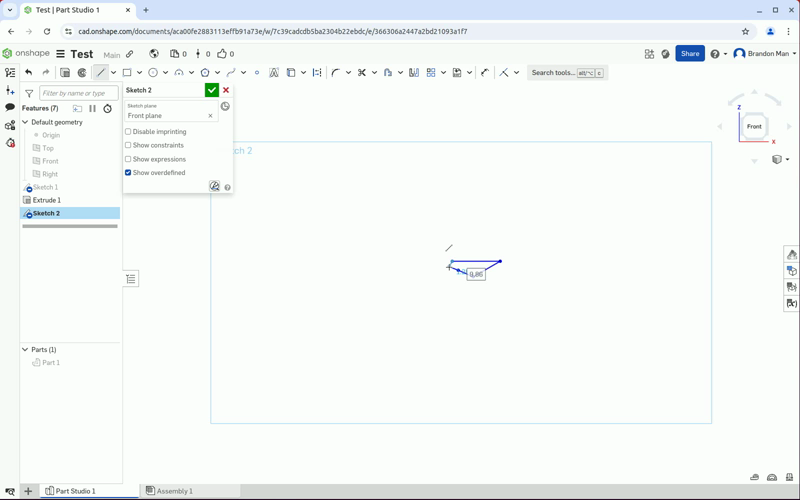
scroll(6)
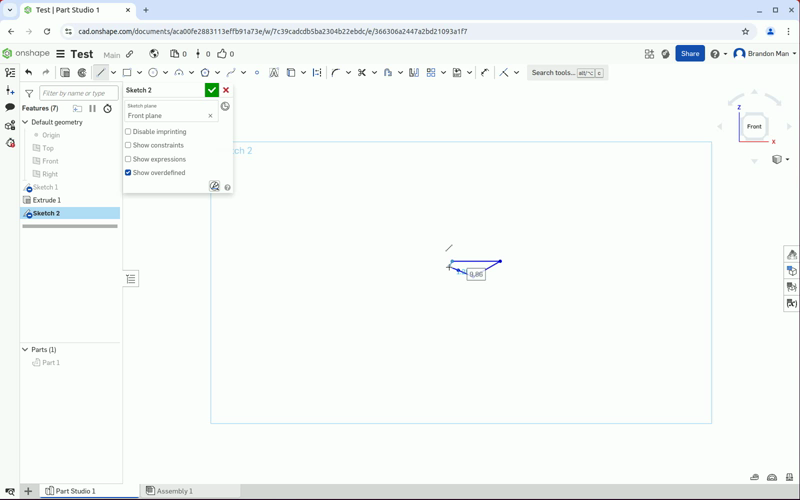
scroll(6)
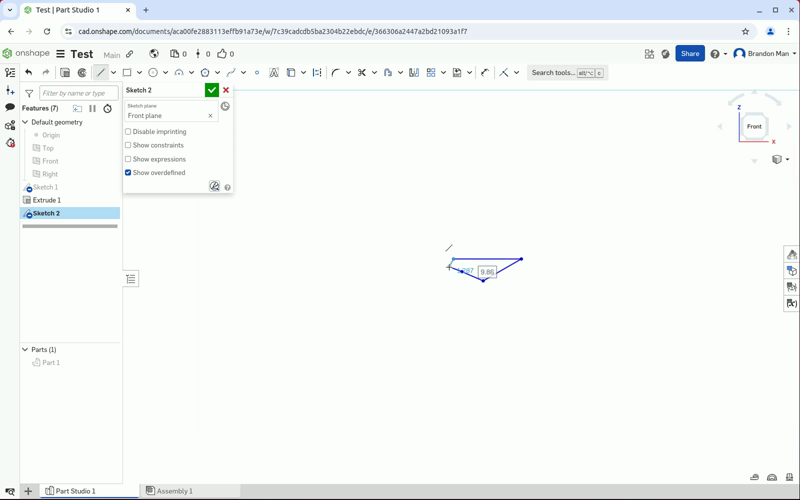
scroll(6)
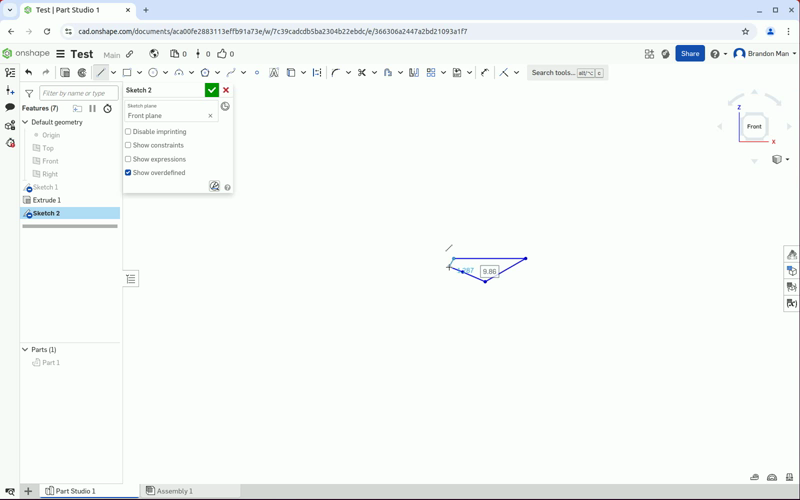
scroll(6)
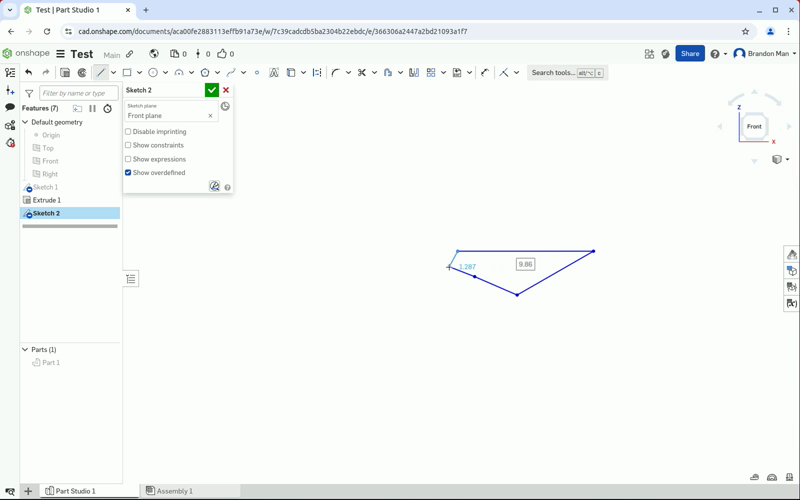
scroll(6)
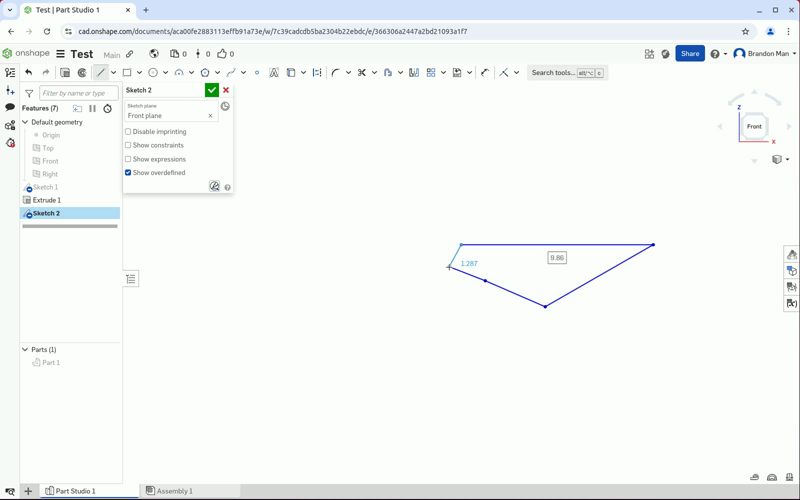
scroll(6)
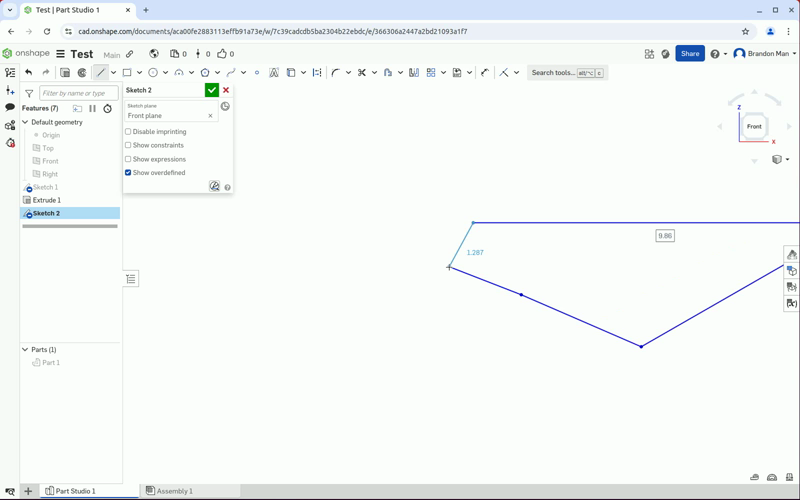
scroll(6)
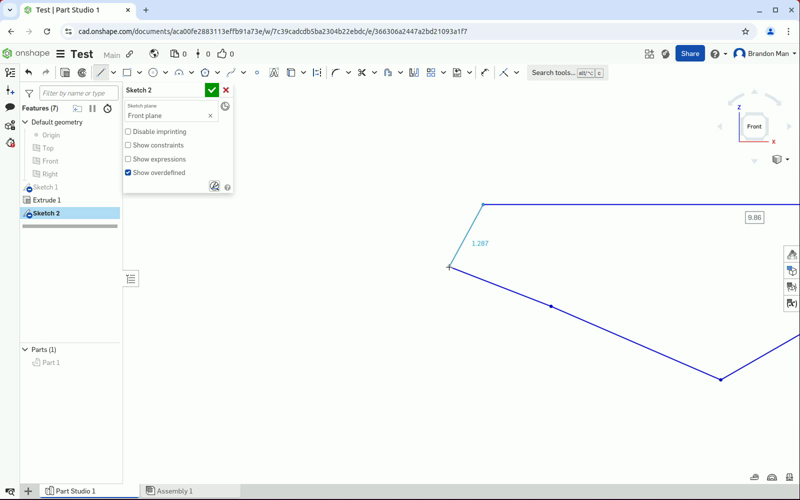
key_up(shift)
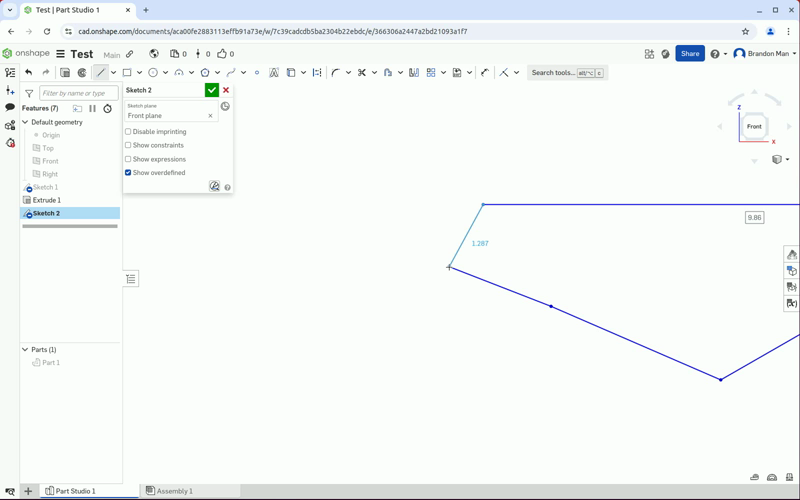
click(449, 266)
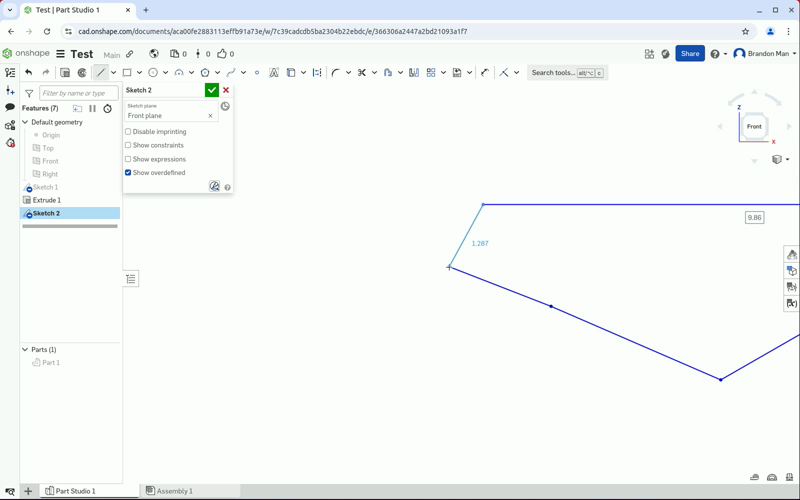
scroll(-6)
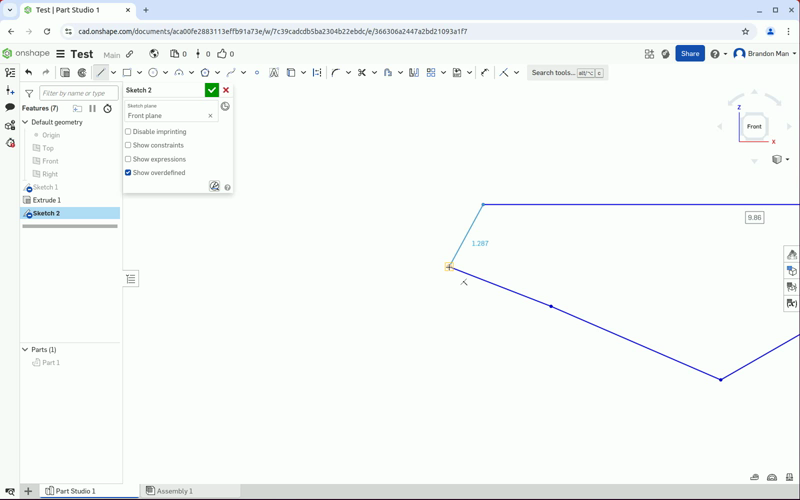
scroll(-6)
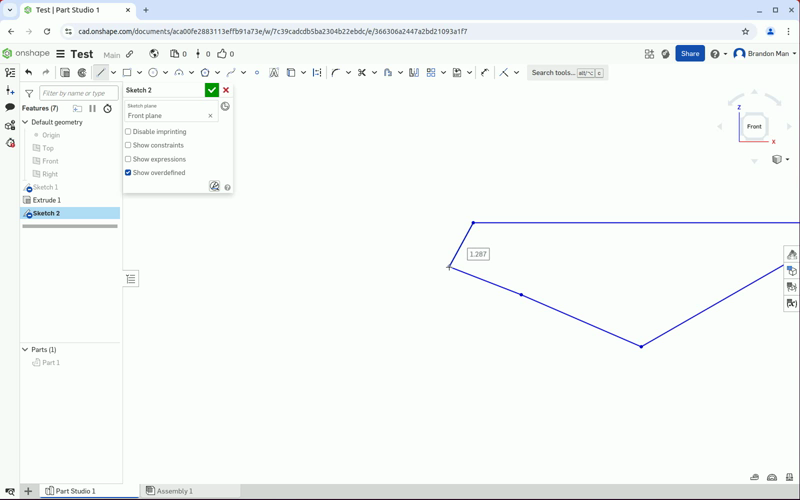
scroll(-6)
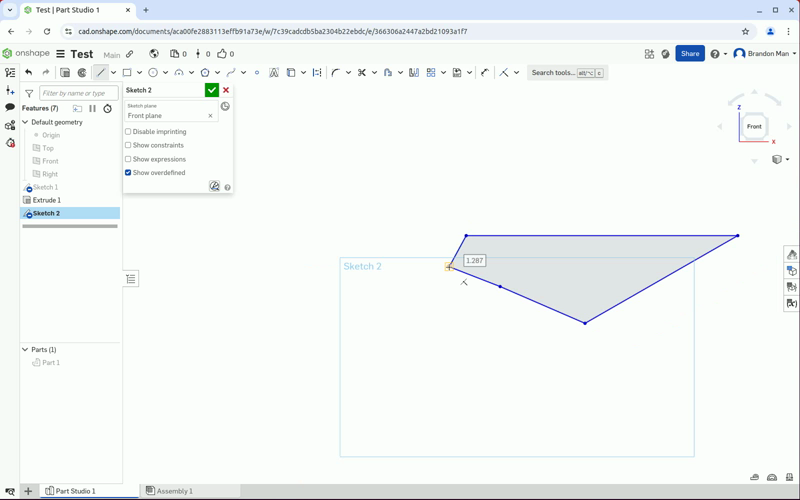
scroll(-6)
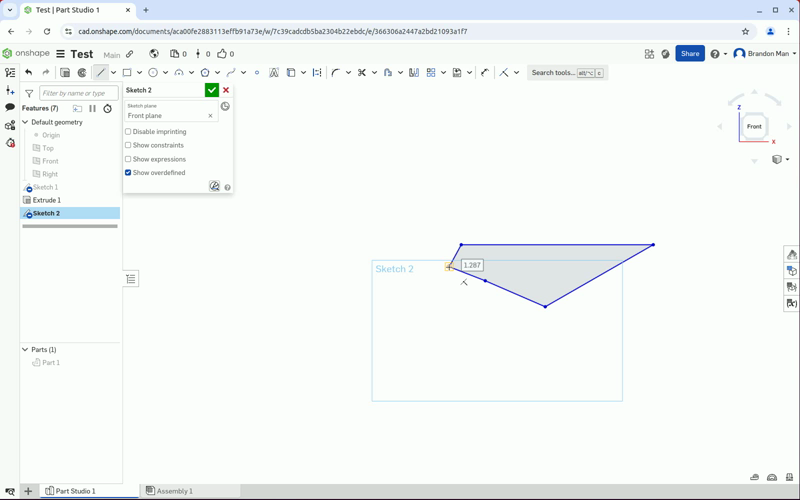
scroll(-6)
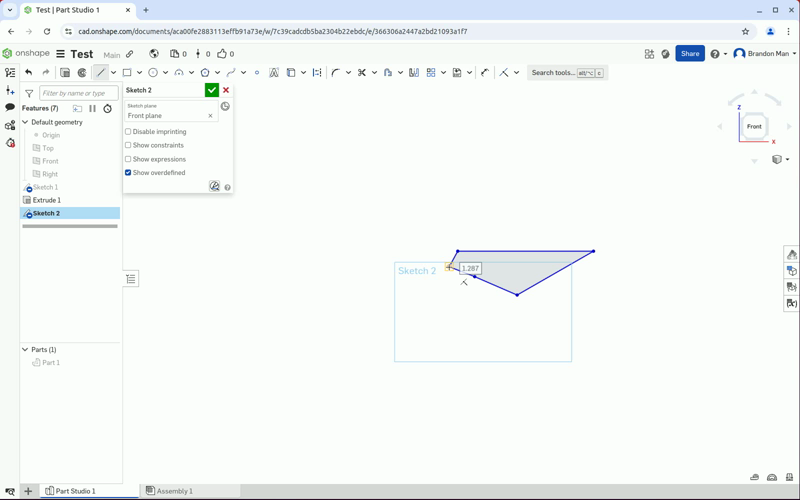
scroll(-6)
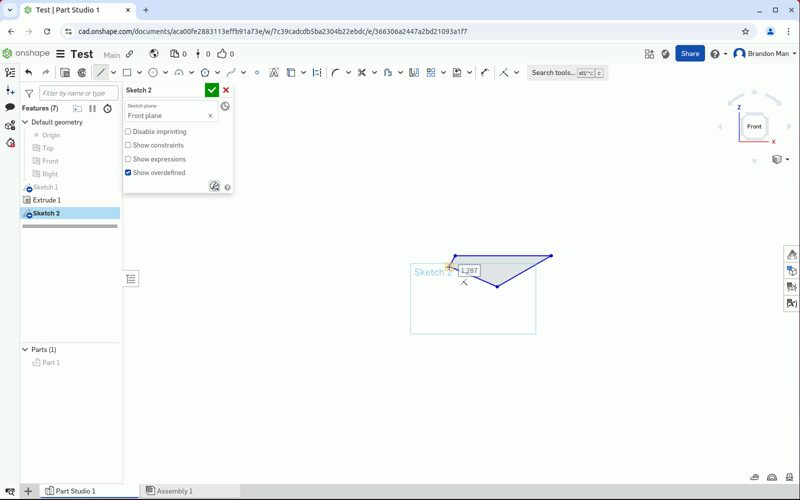
scroll(-6)
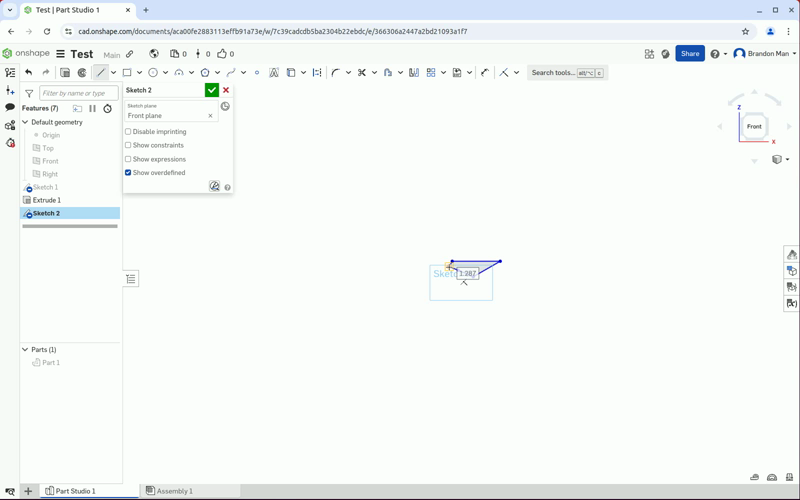
key(esc)
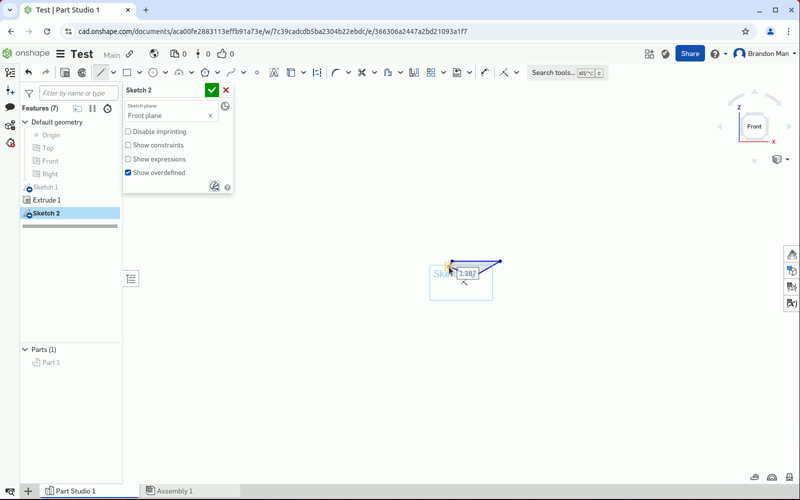
mouse_move(475, 264)
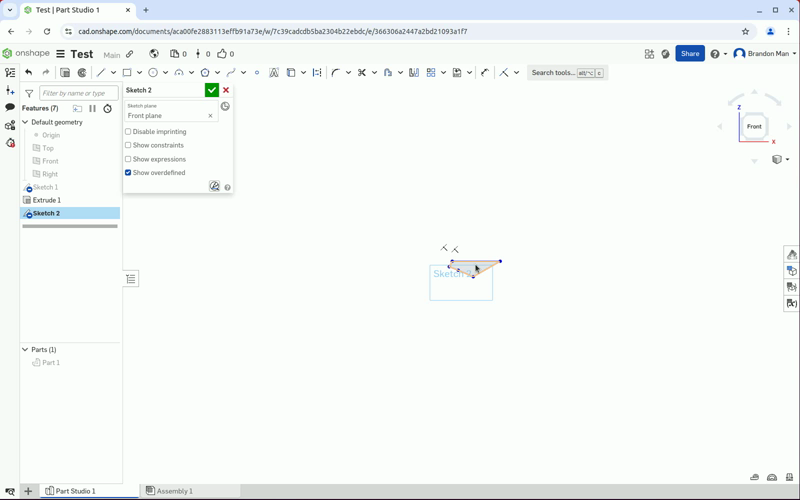
scroll(6)
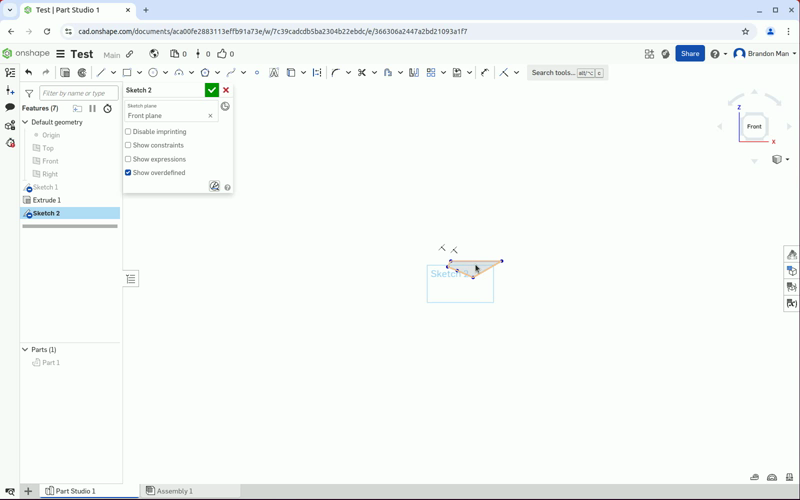
scroll(6)
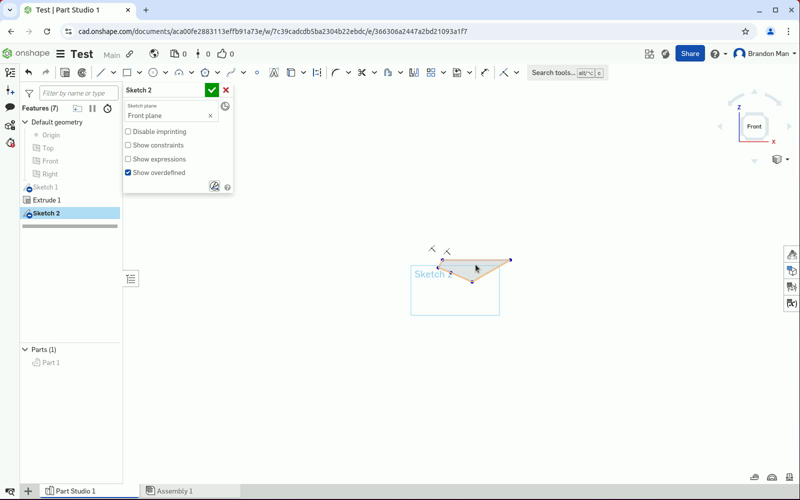
scroll(6)
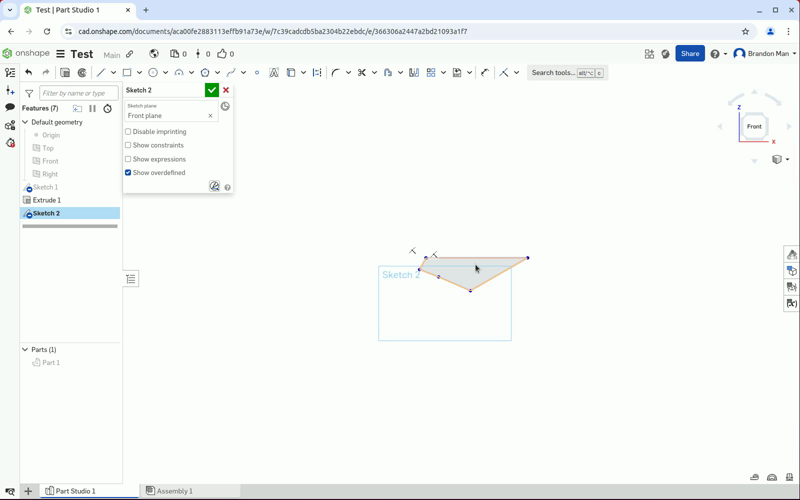
scroll(6)
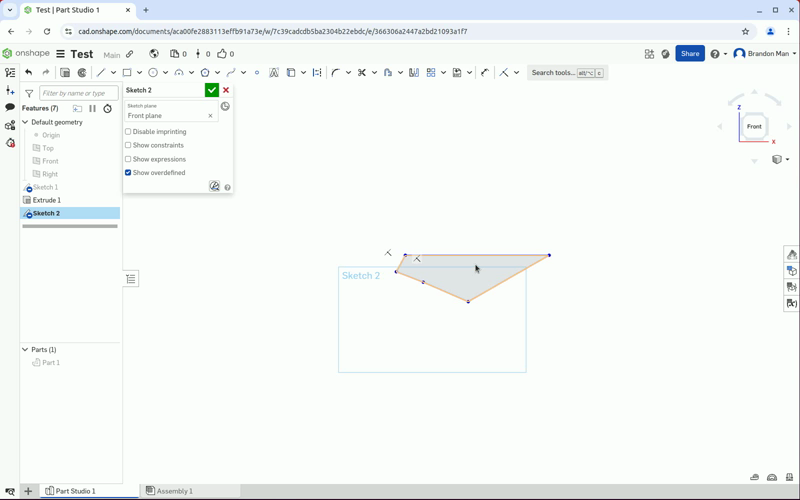
scroll(6)
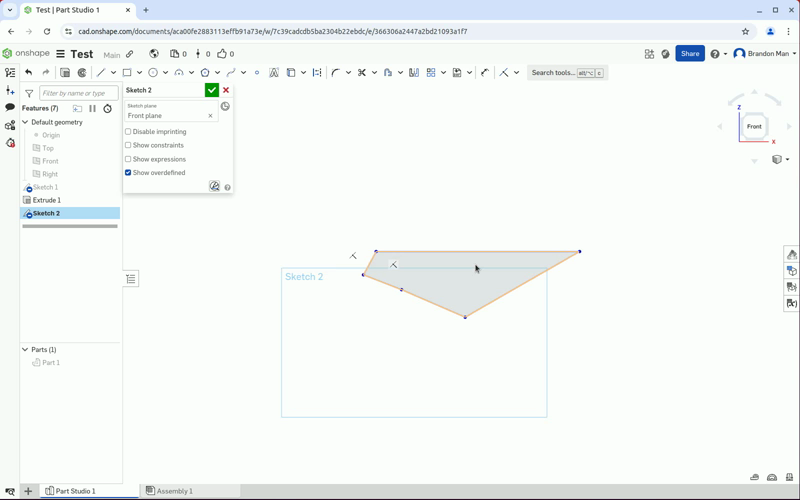
scroll(6)
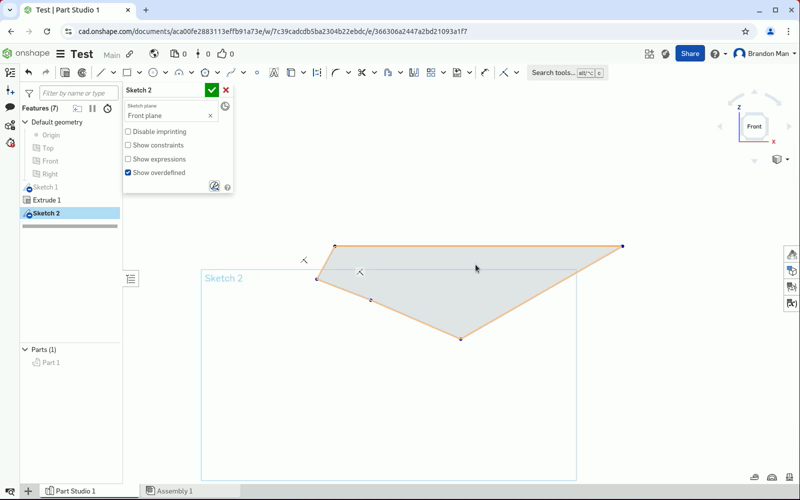
scroll(6)
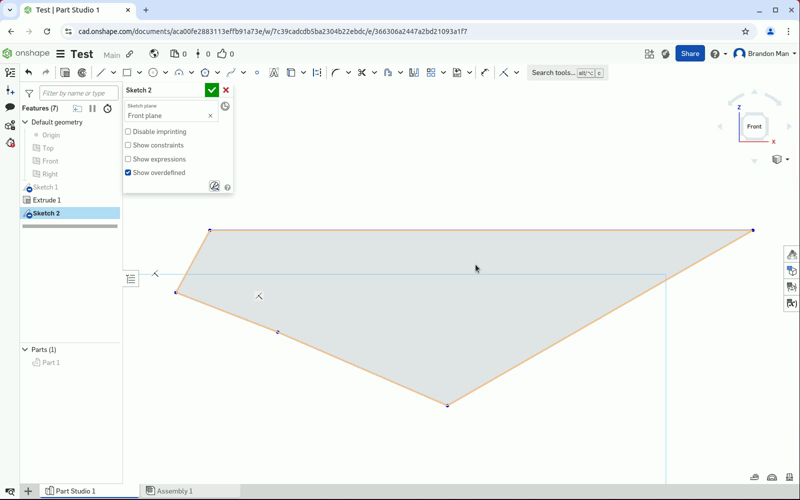
click(475, 264)
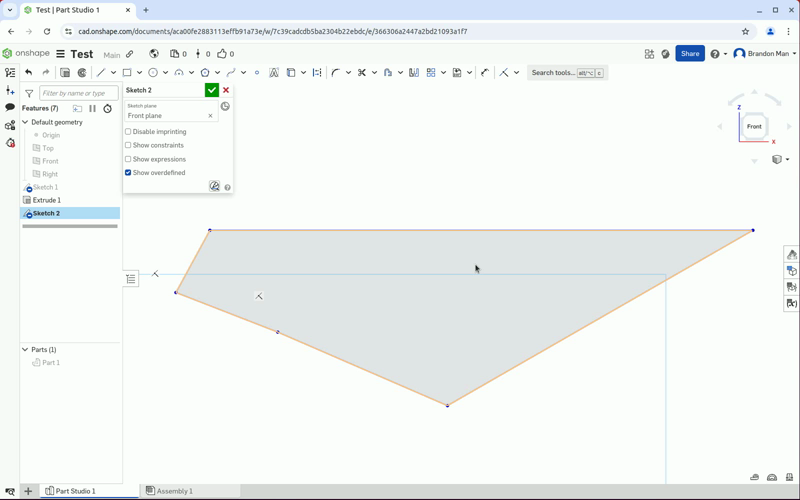
scroll(-6)
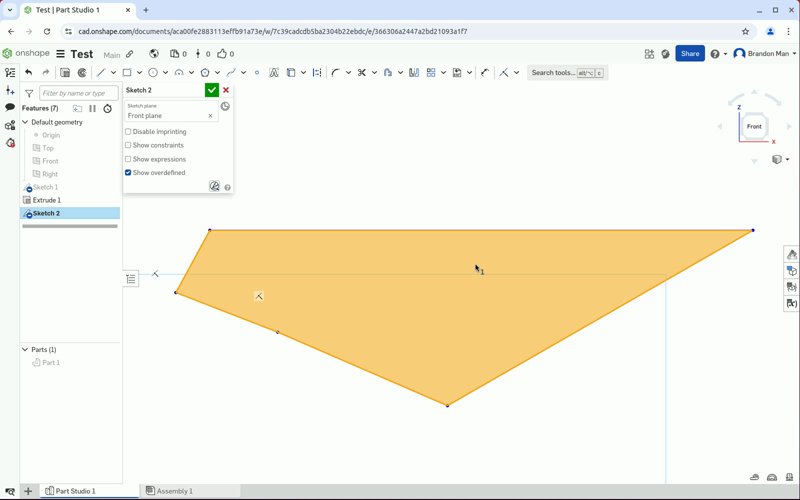
scroll(-6)
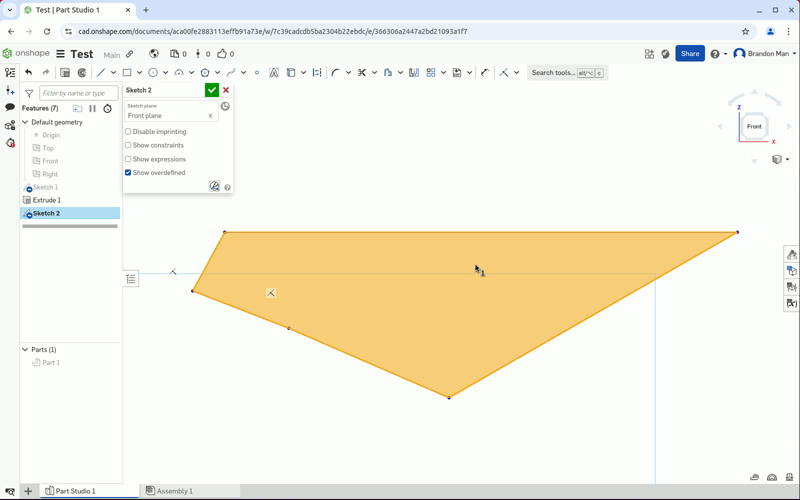
scroll(-6)
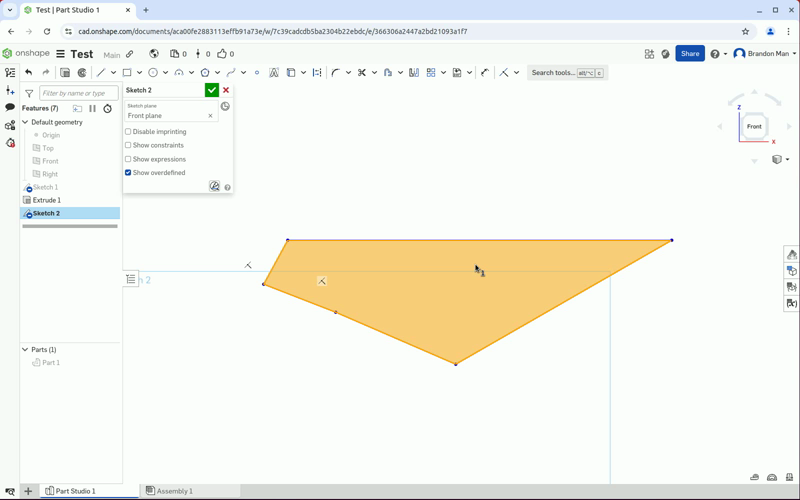
scroll(-6)
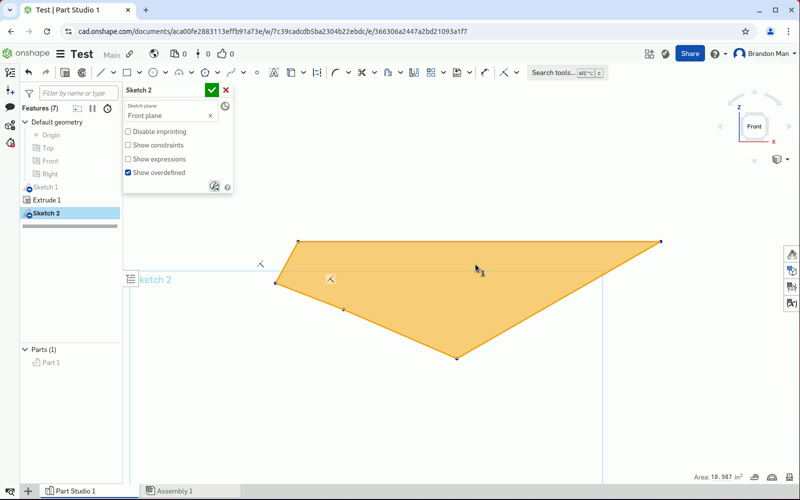
scroll(-6)
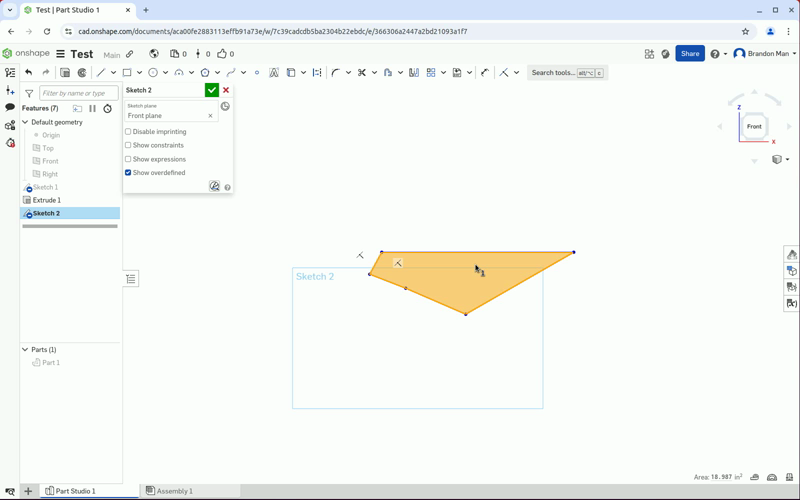
scroll(-6)
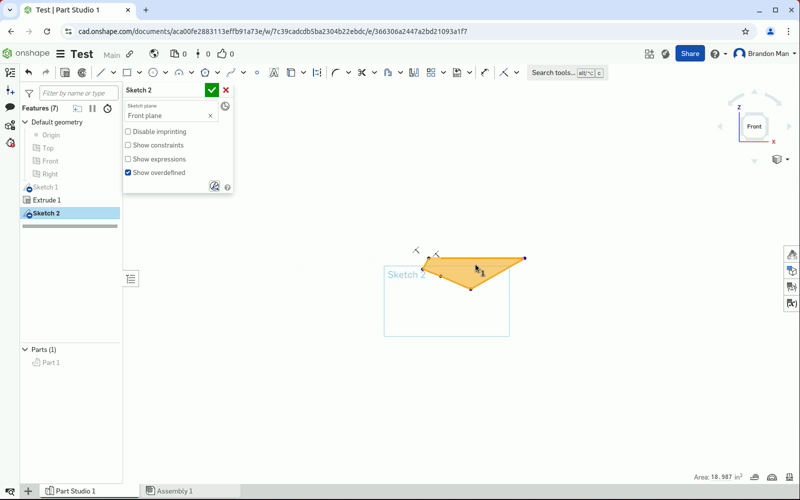
scroll(-6)
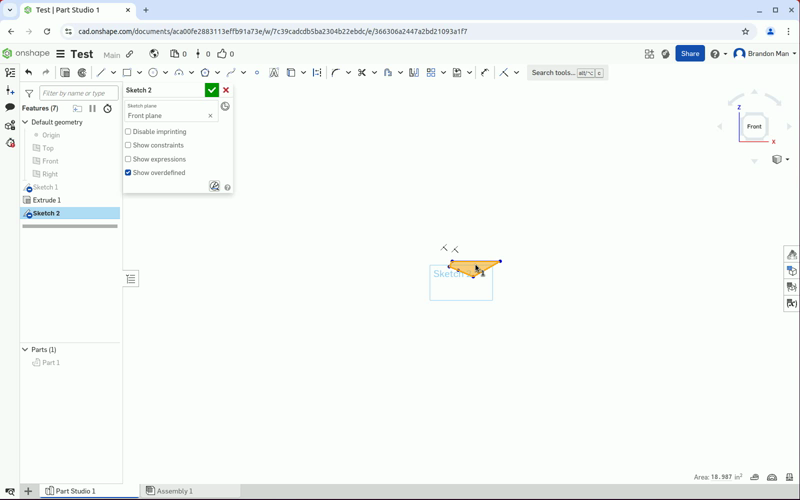
mouse_move(73, 352)
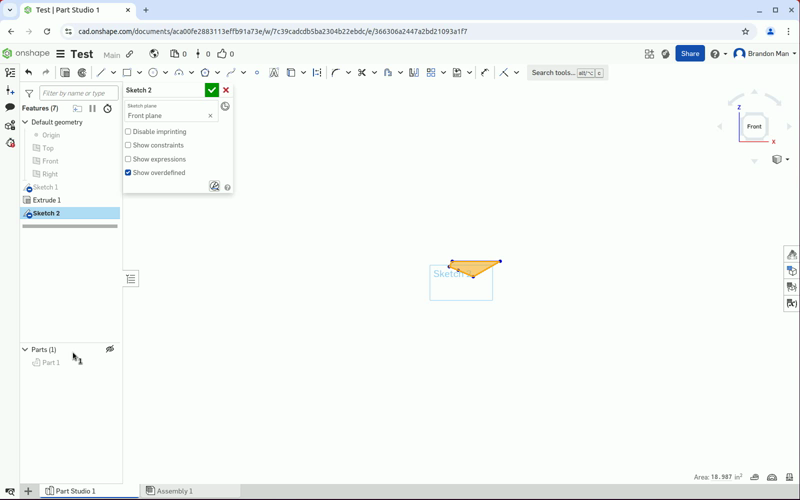
key(shift+y)
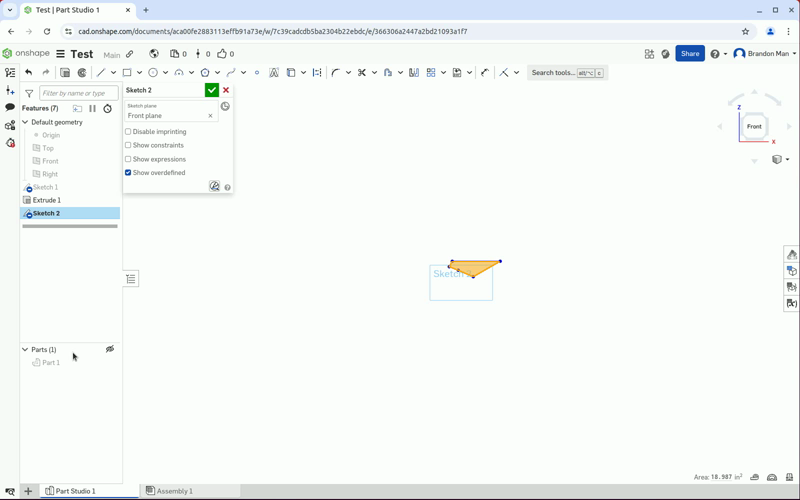
key(shift+e)
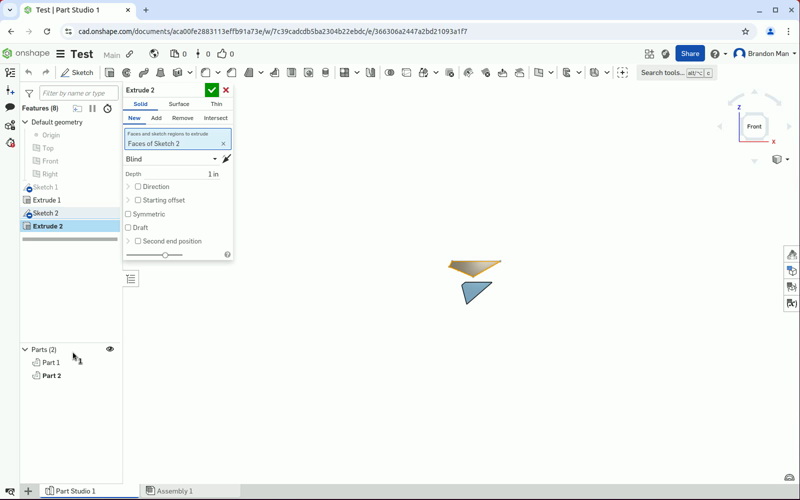
mouse_move(143, 106)
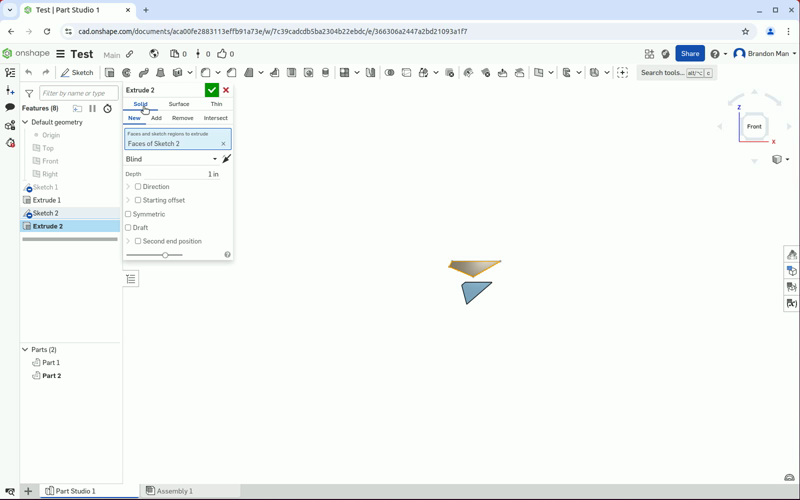
click(143, 106)
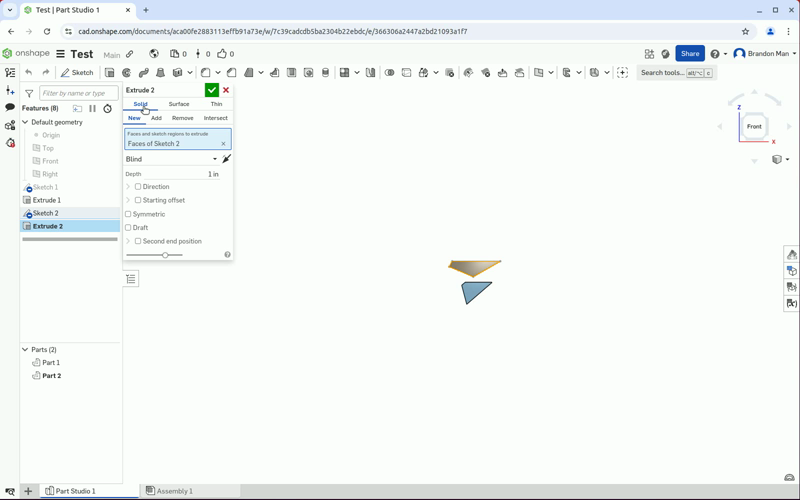
mouse_move(137, 120)
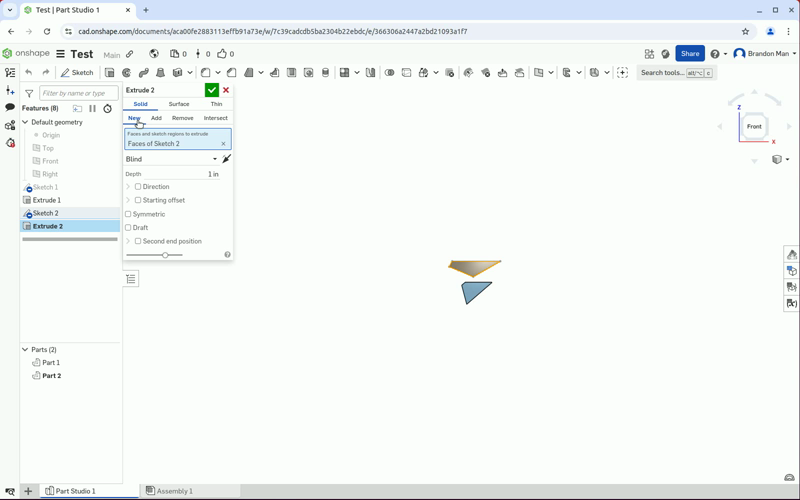
click(137, 120)
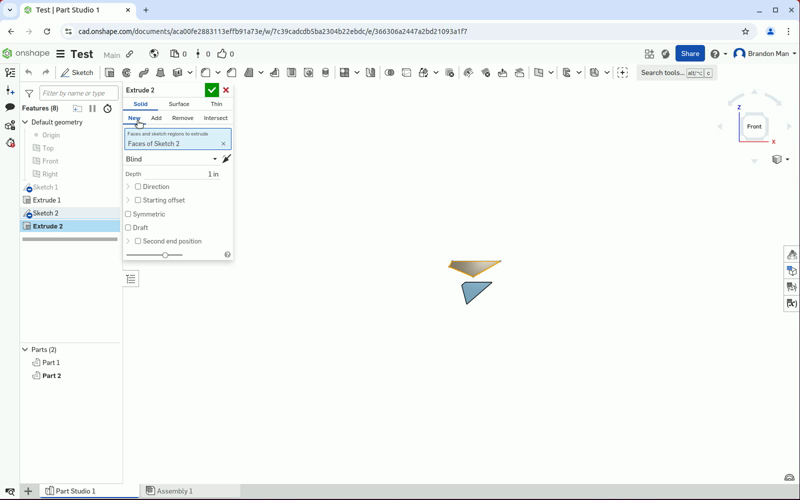
key(tab, 4)
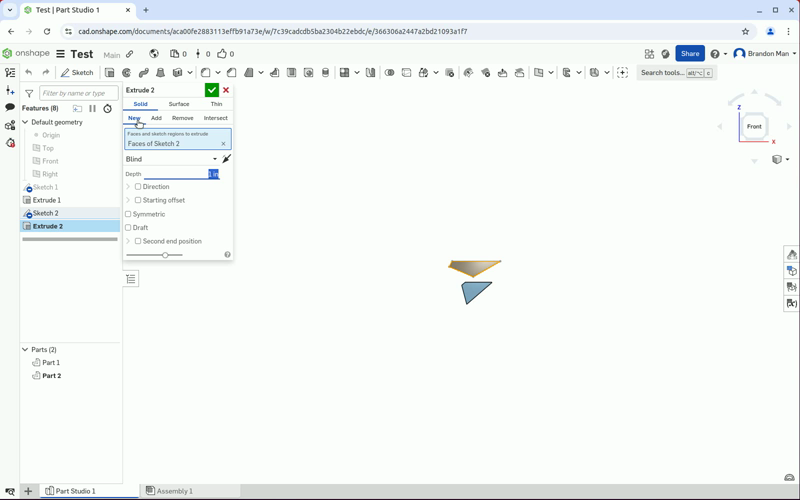
text(1.204)
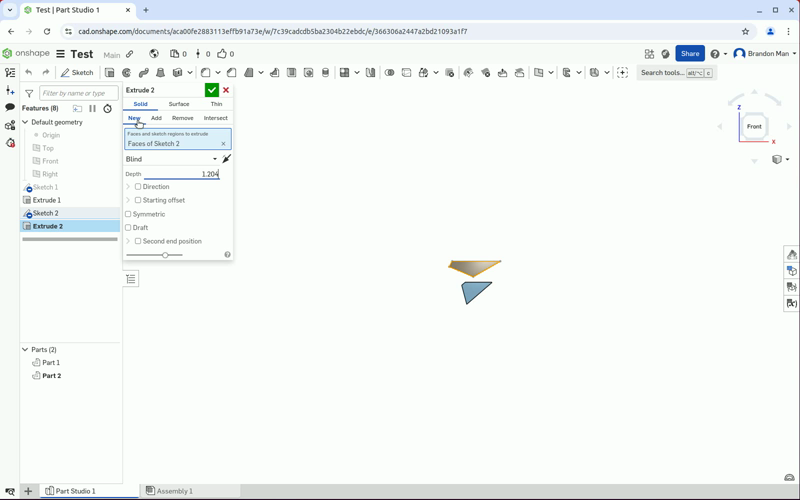
key(enter)
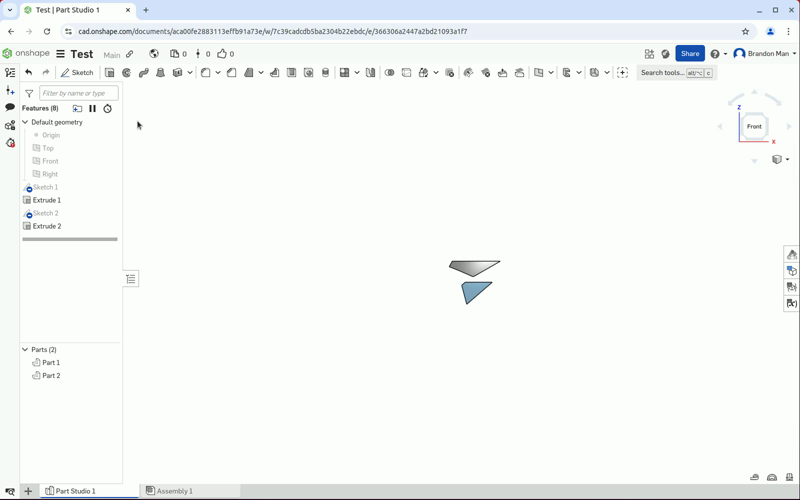
key(shift+h)
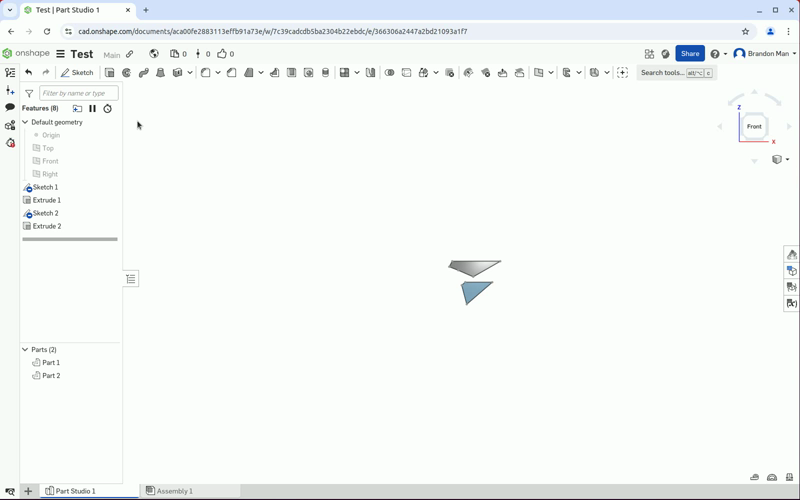
key(shift+h)
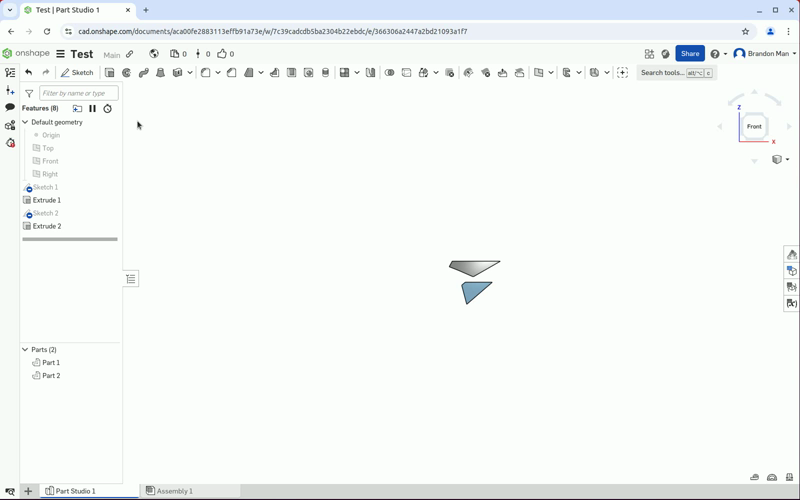
mouse_move(73, 189)
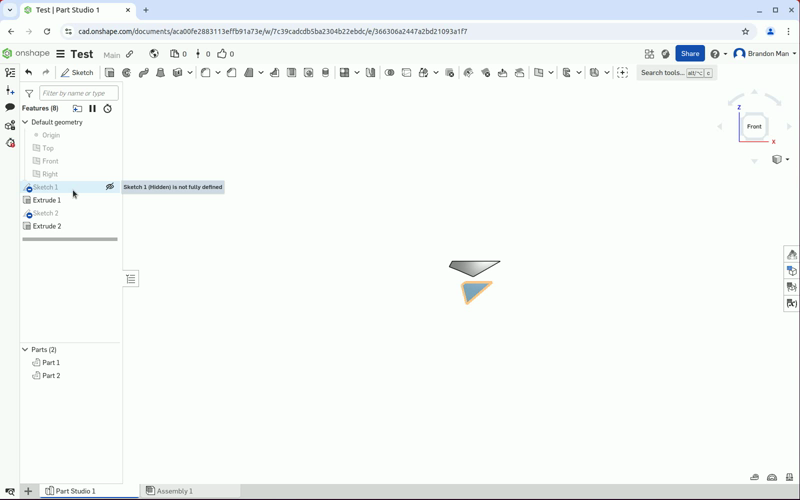
click(73, 189)
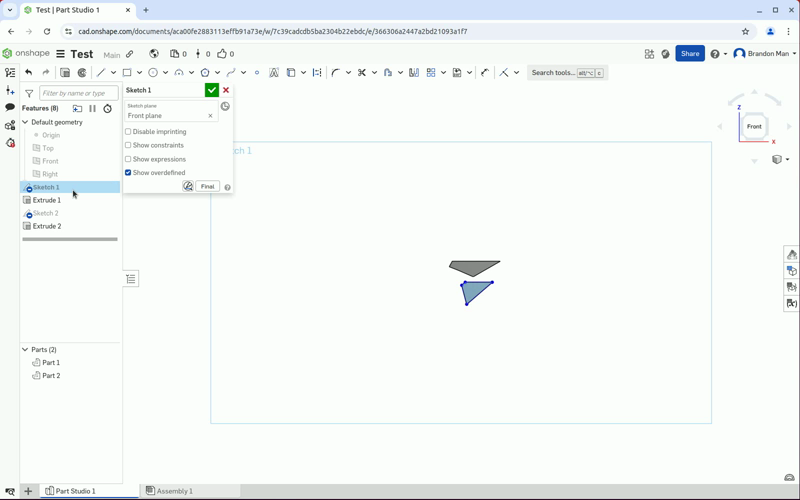
mouse_move(229, 92)
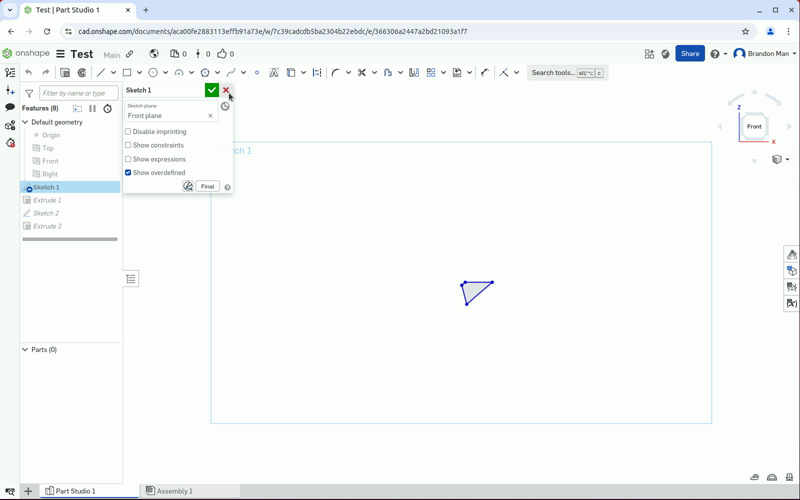
click(229, 92)
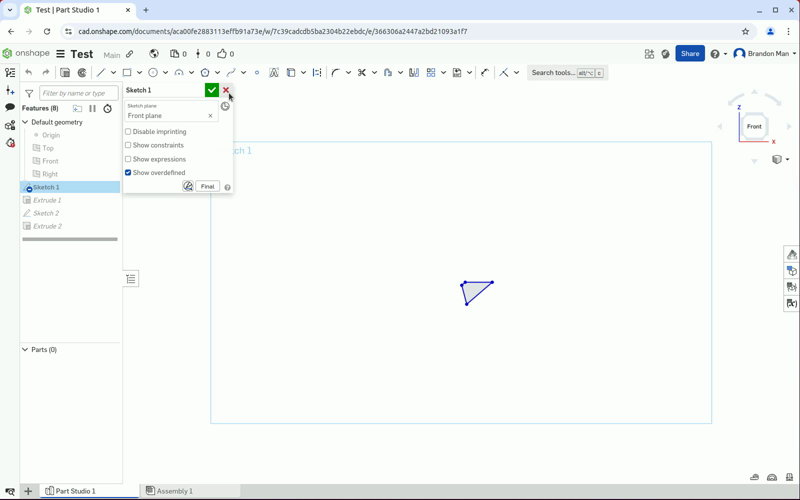
key(shift+s)
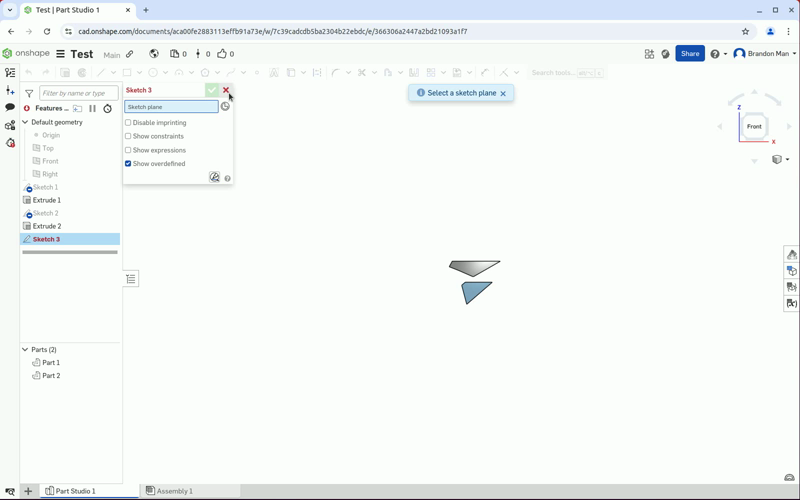
mouse_move(73, 163)
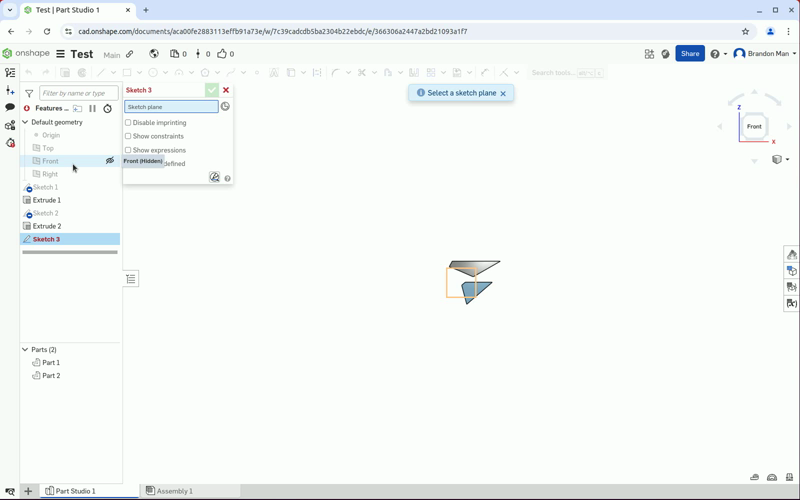
click(73, 163)
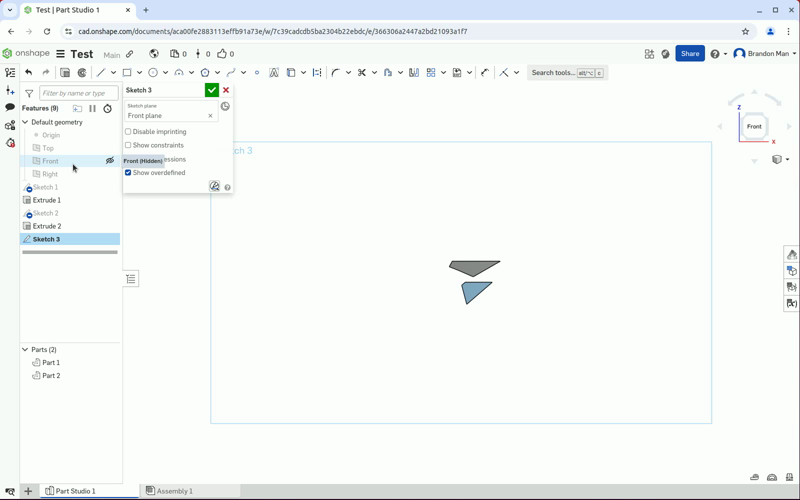
mouse_move(73, 352)
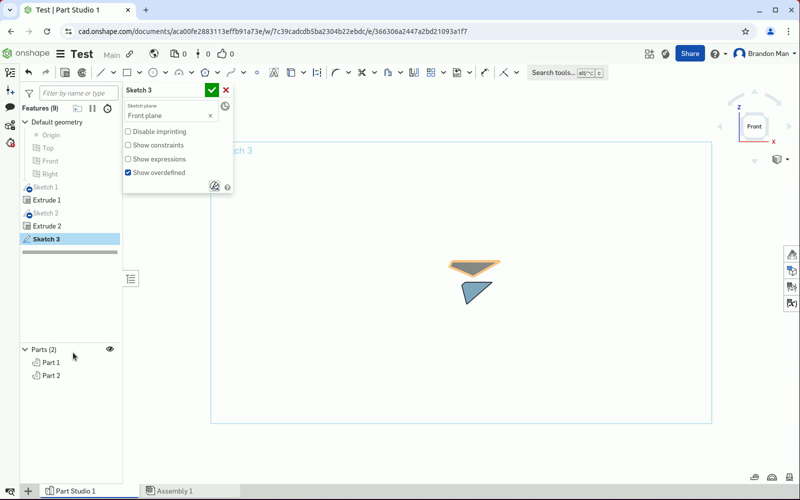
key(y)
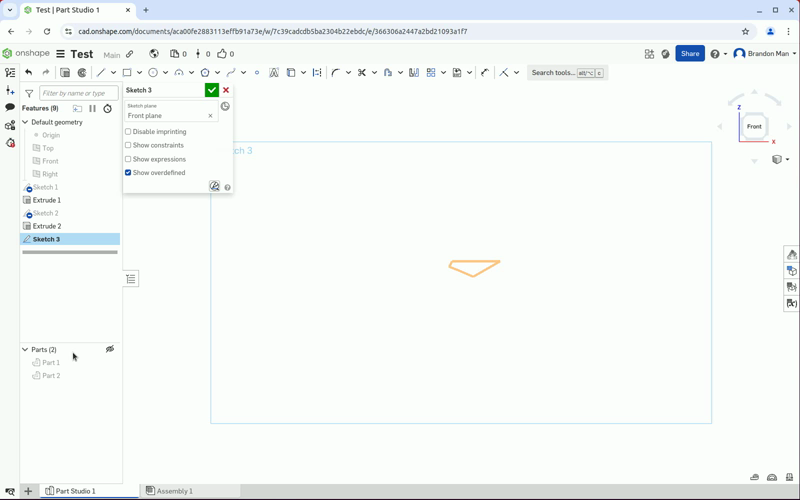
key(l)
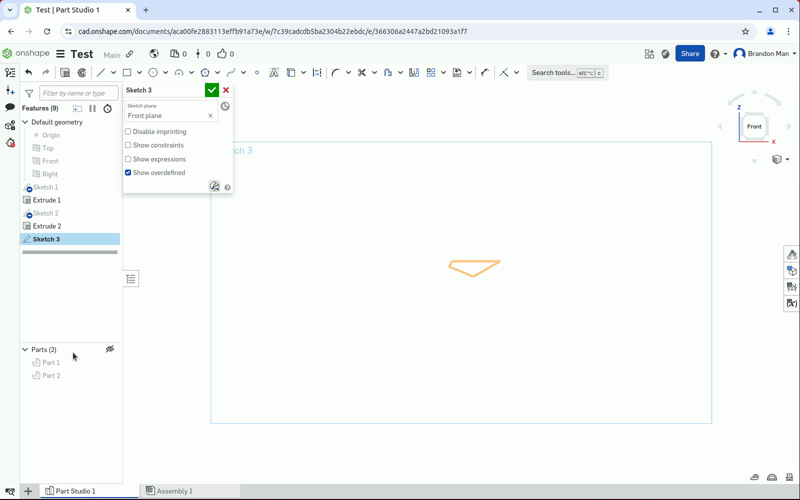
key_down(shift)
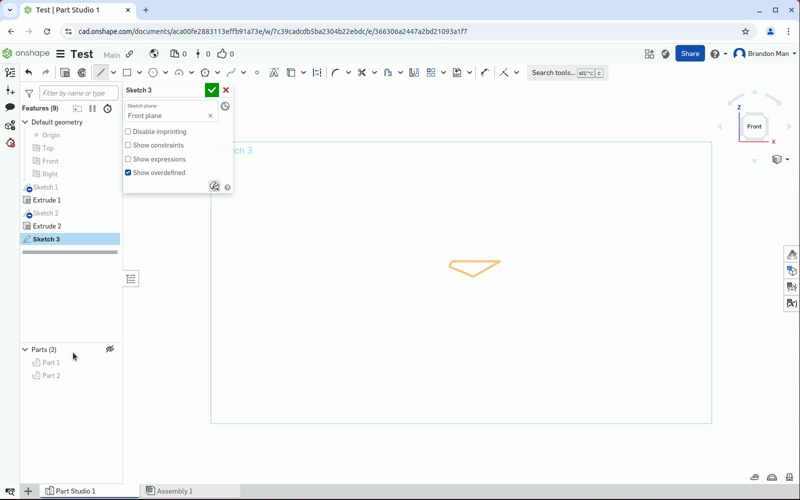
mouse_move(438, 305)
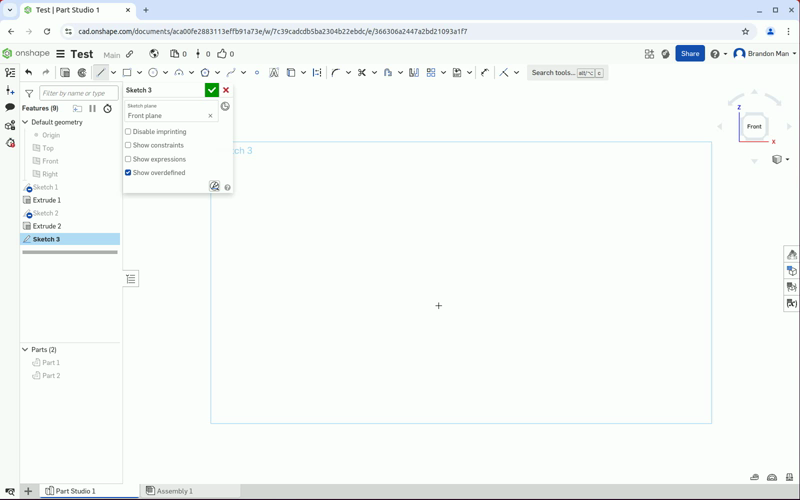
click(438, 305)
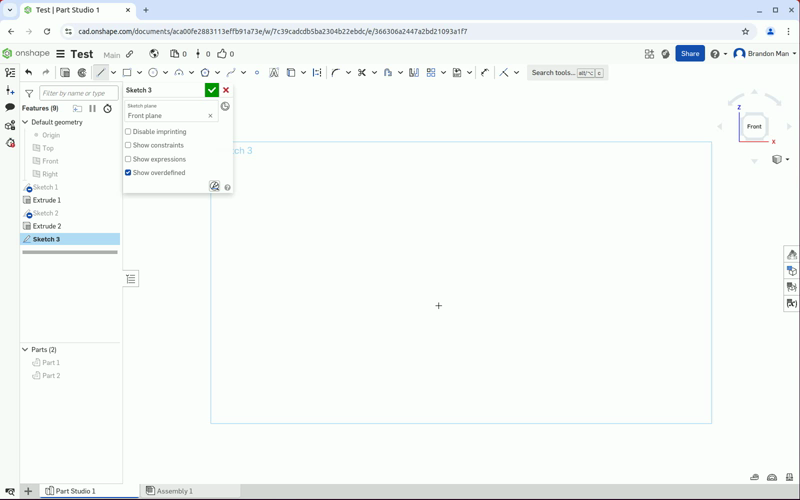
key_up(shift)
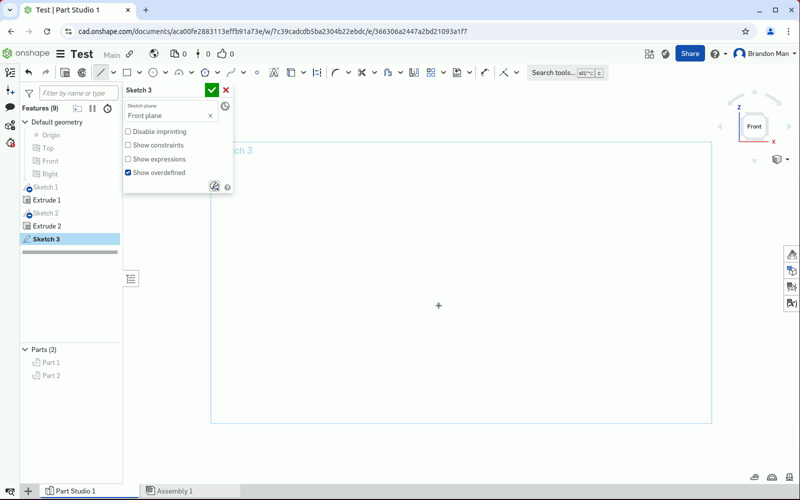
key_down(shift)
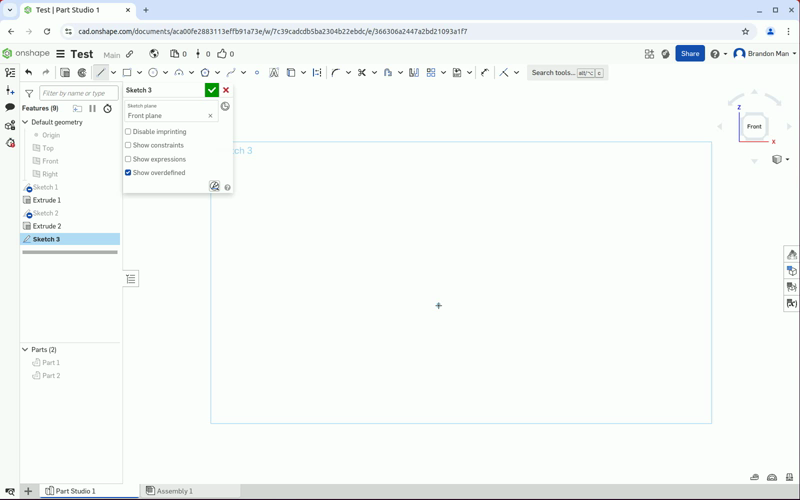
mouse_move(468, 305)
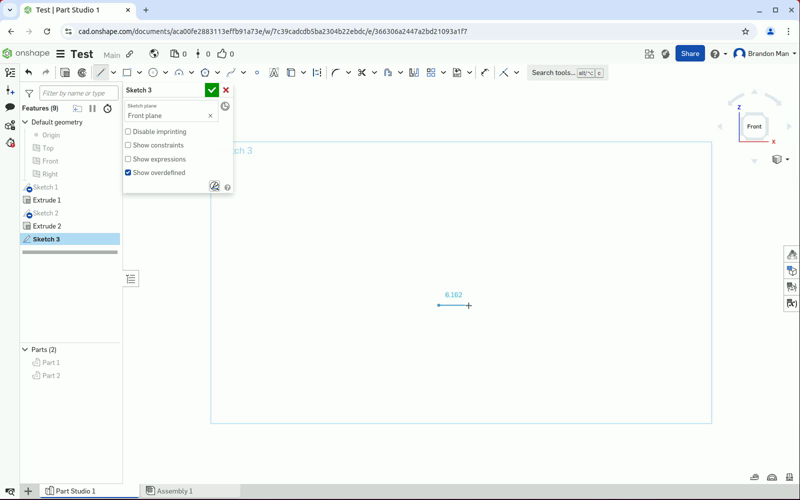
mouse_move(461, 285)
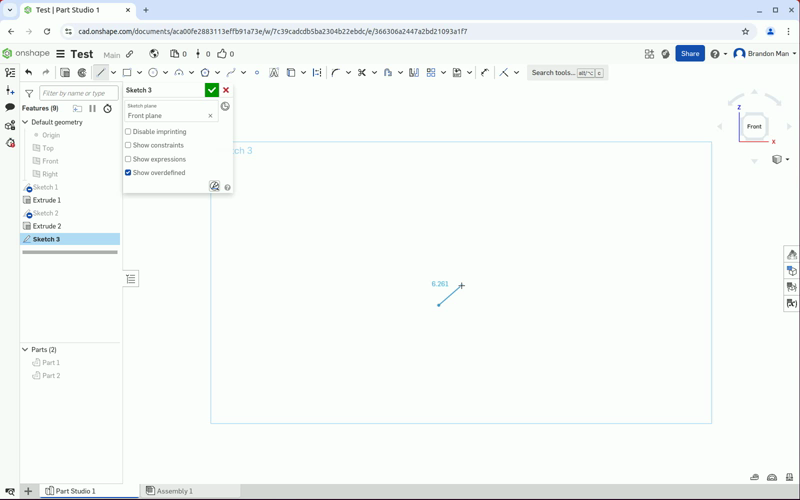
click(461, 285)
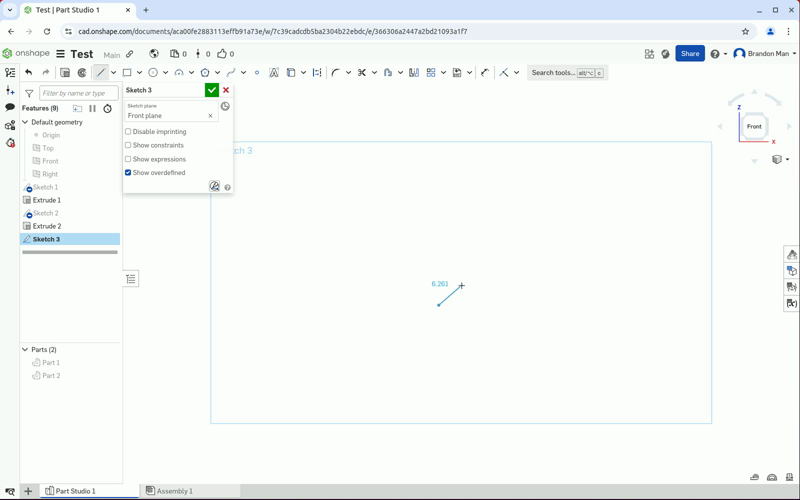
key_up(shift)
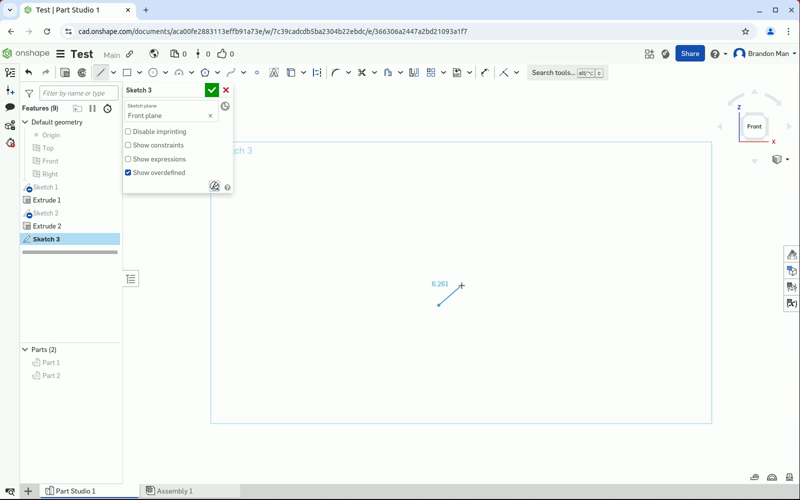
key_down(shift)
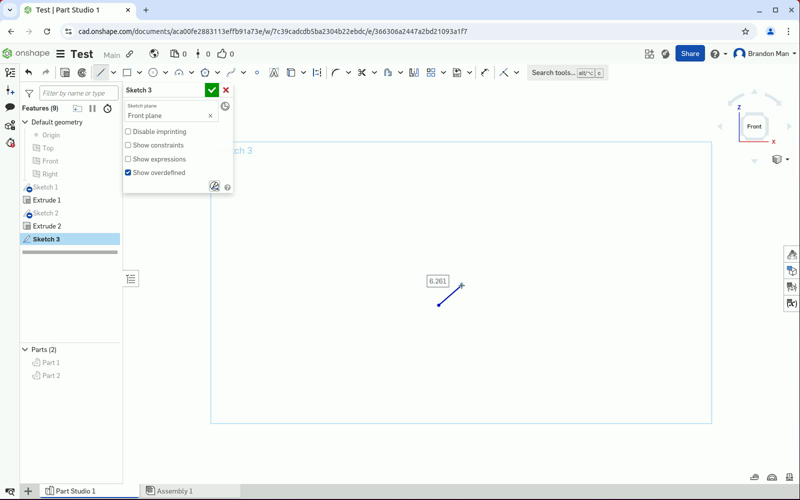
mouse_move(492, 285)
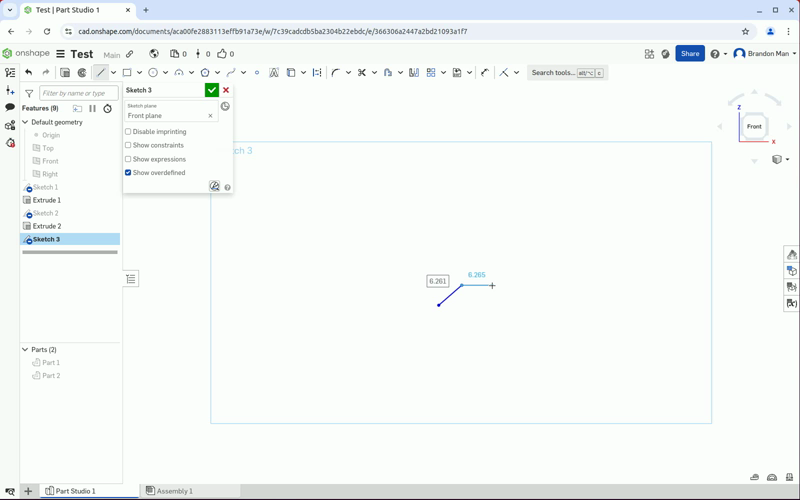
mouse_move(461, 282)
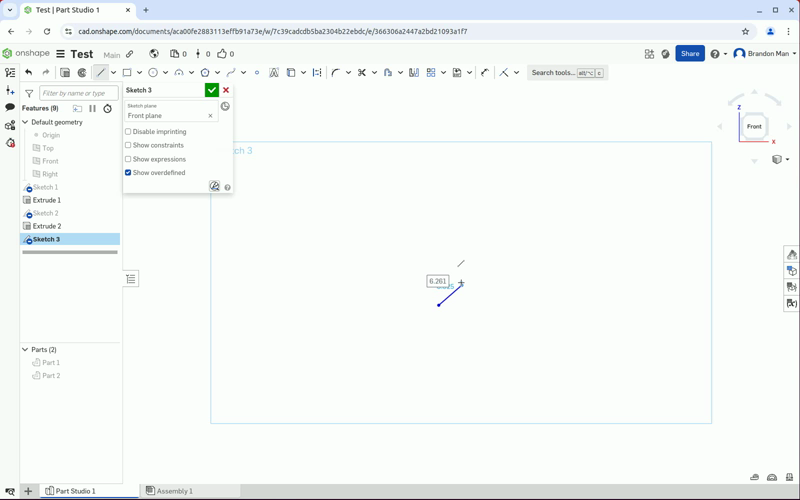
scroll(6)
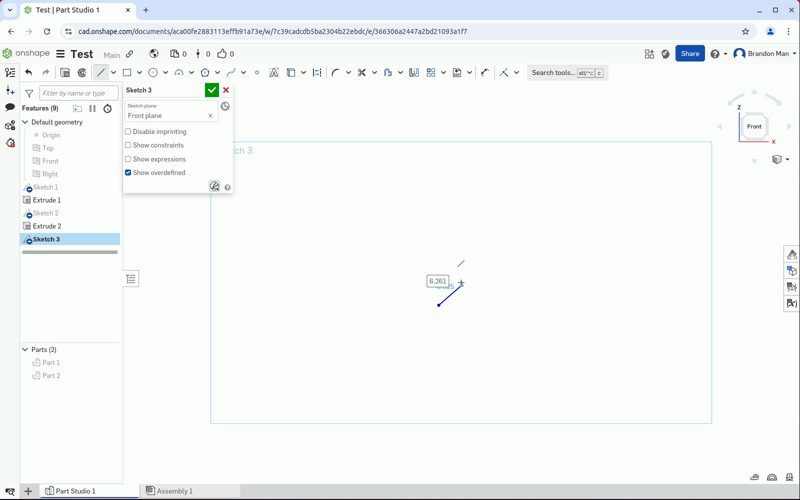
scroll(6)
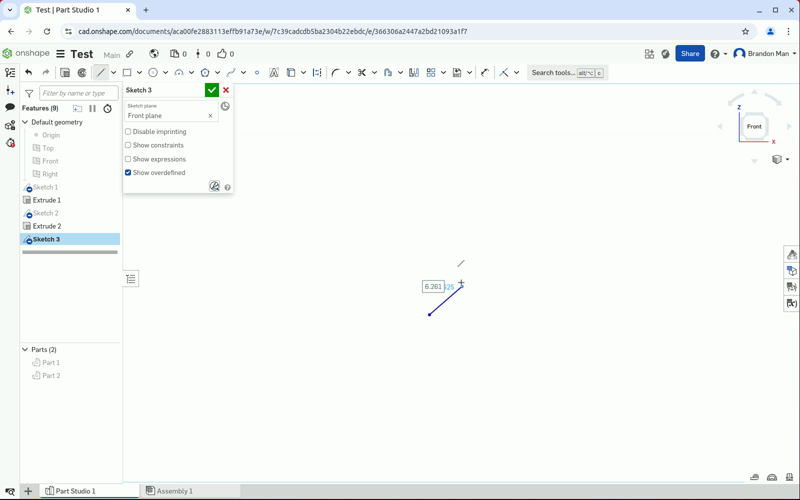
scroll(6)
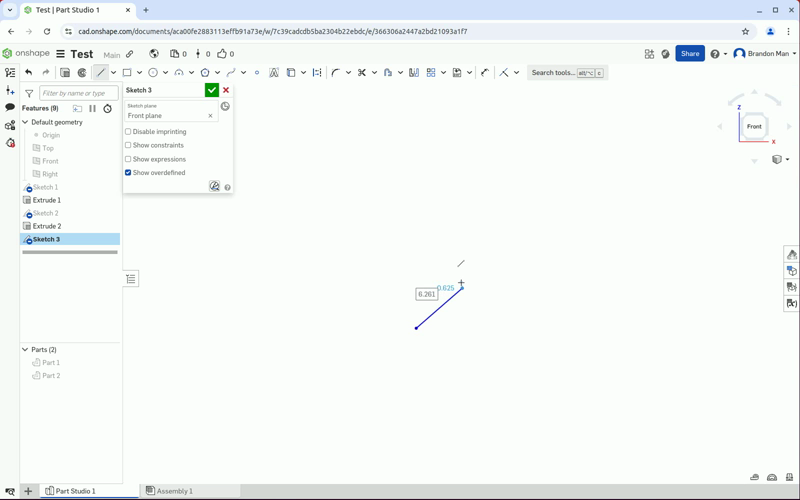
scroll(6)
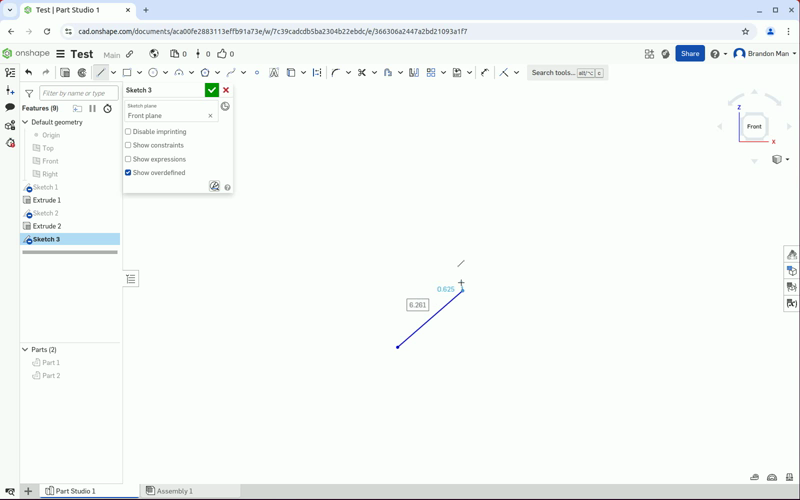
scroll(6)
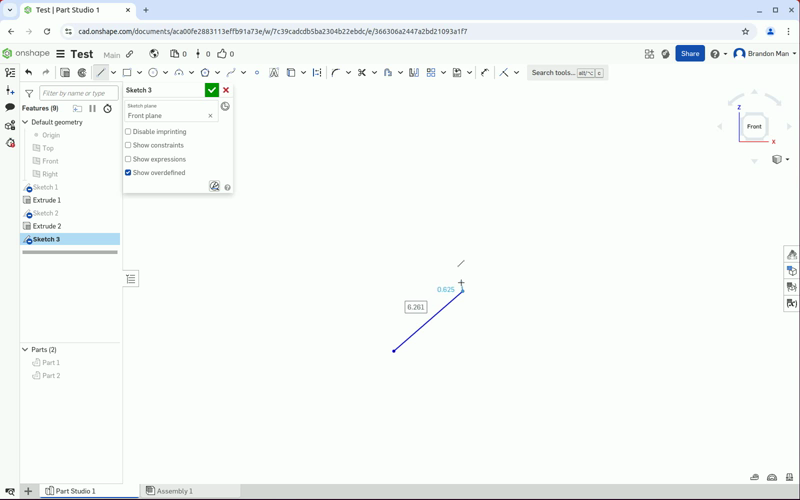
scroll(6)
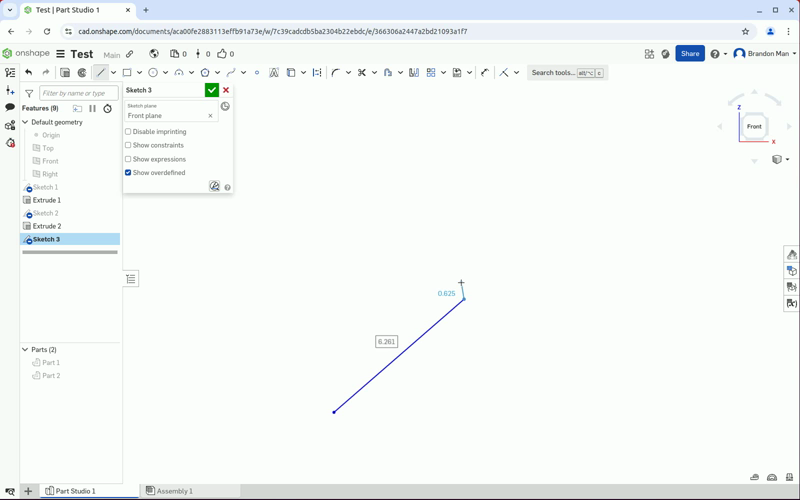
scroll(6)
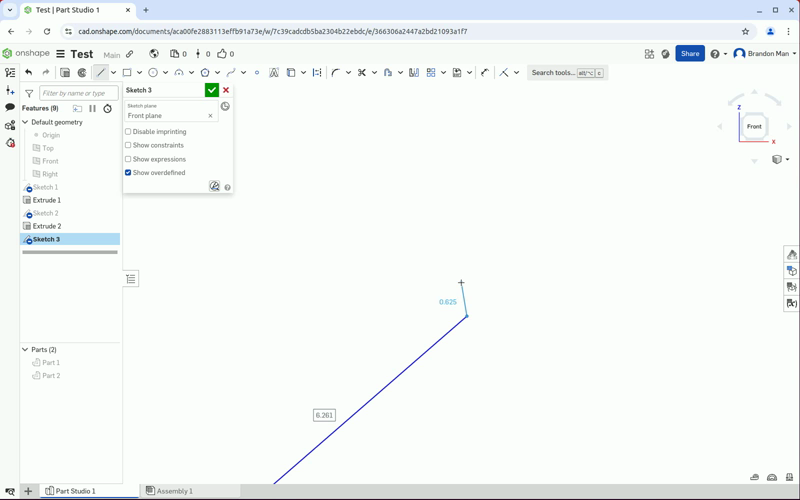
click(461, 282)
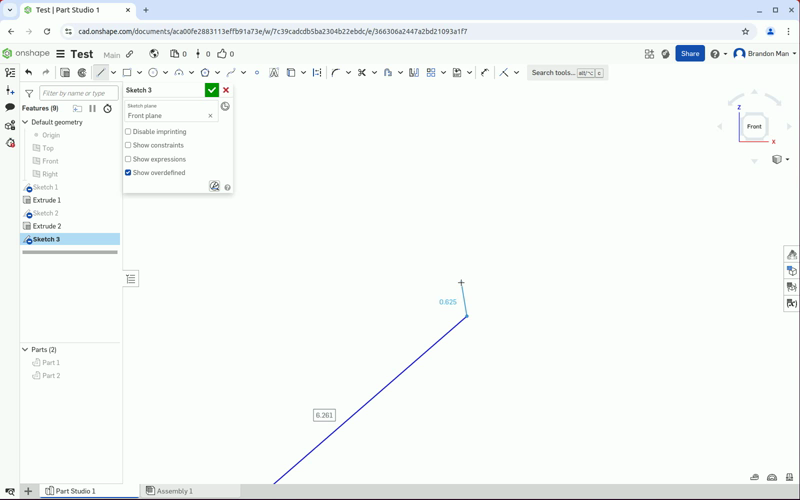
scroll(-6)
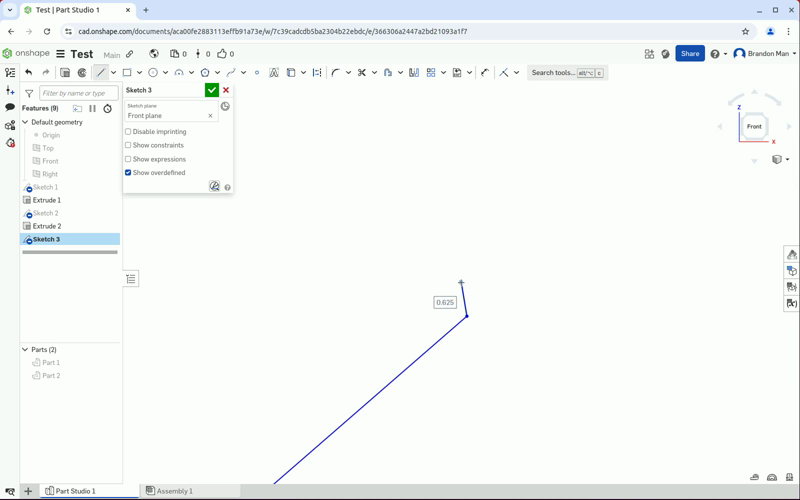
scroll(-6)
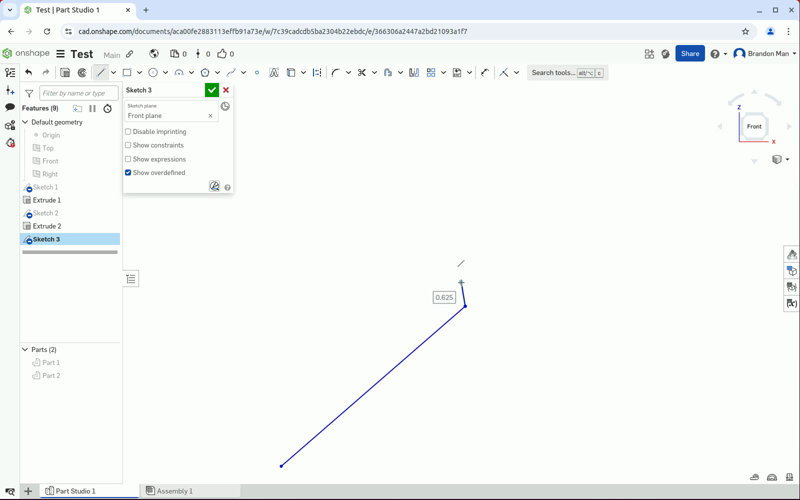
scroll(-6)
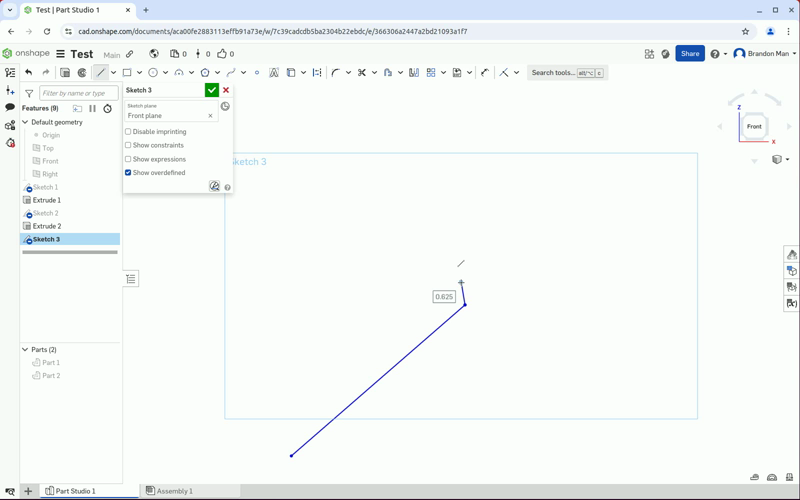
scroll(-6)
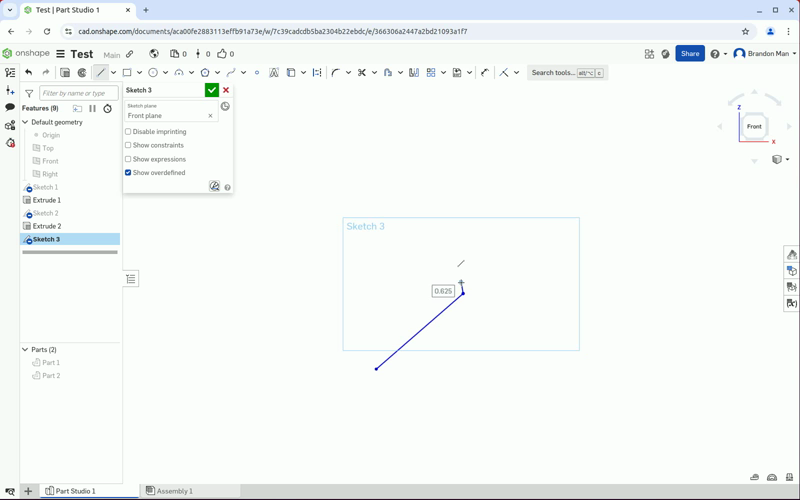
scroll(-6)
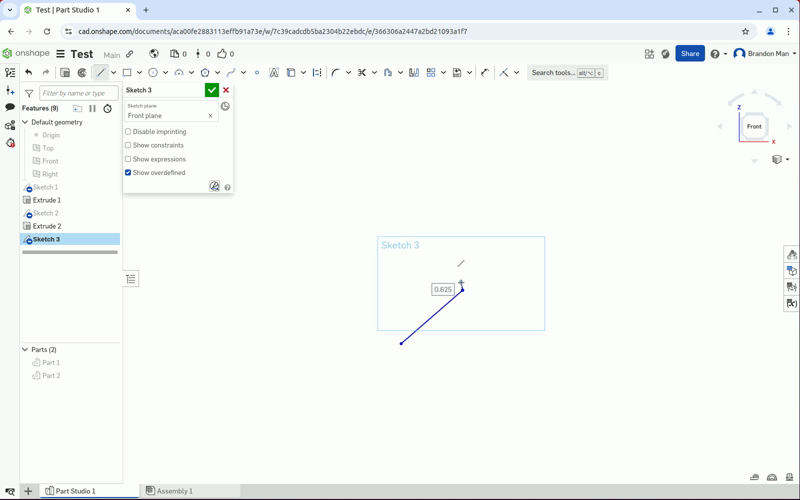
scroll(-6)
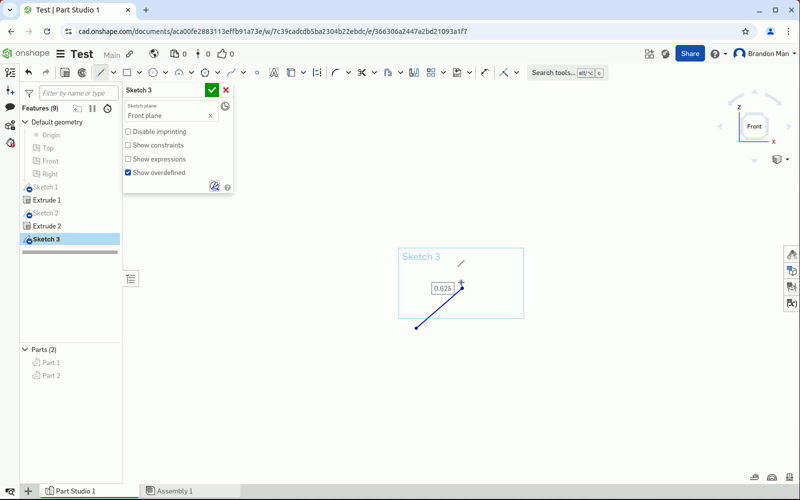
scroll(-6)
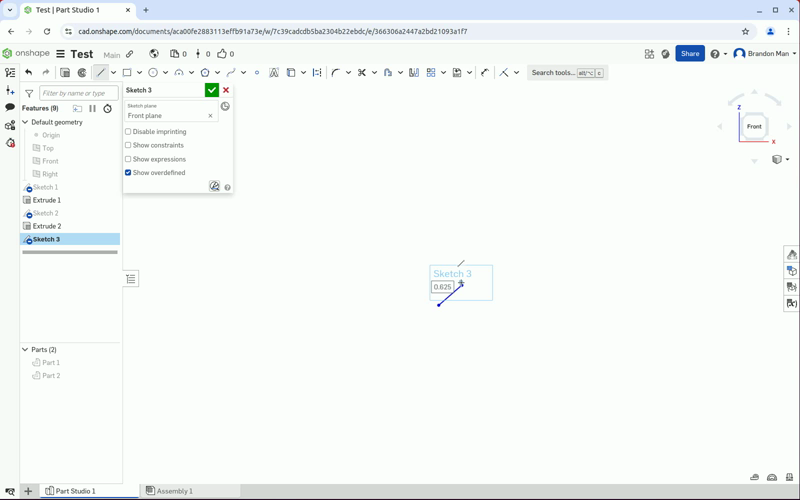
key_up(shift)
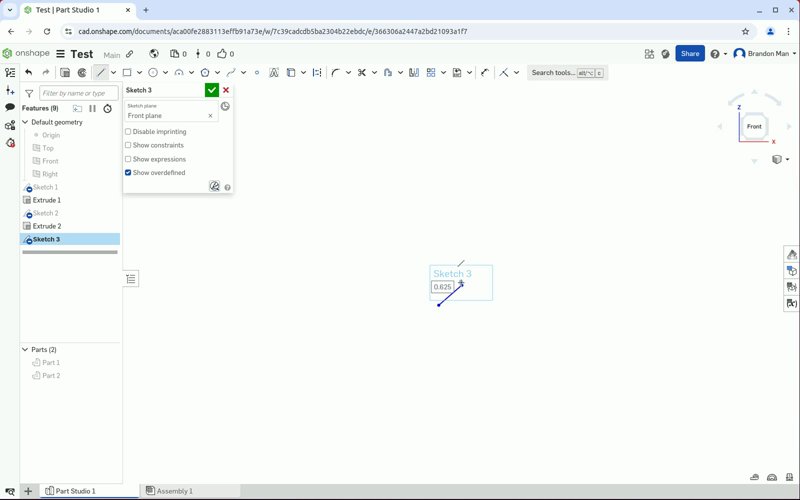
key_down(shift)
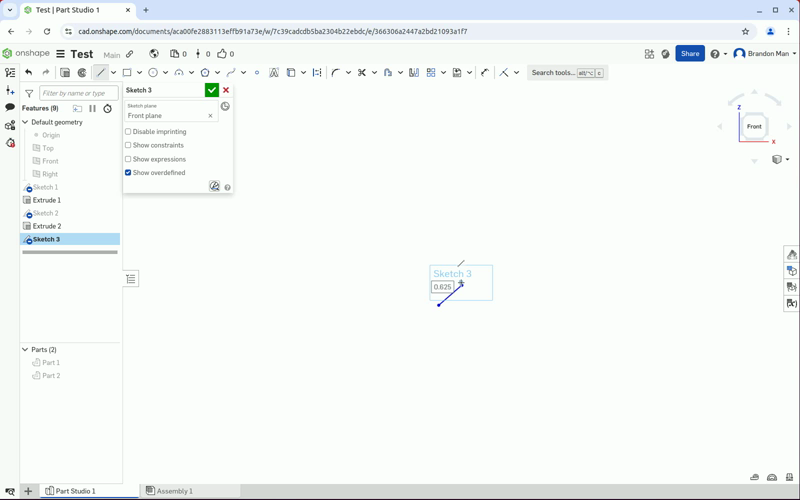
mouse_move(491, 282)
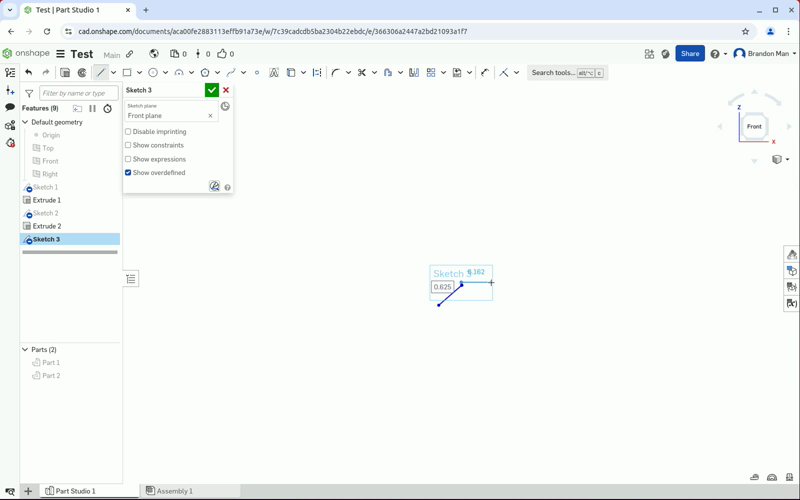
mouse_move(458, 269)
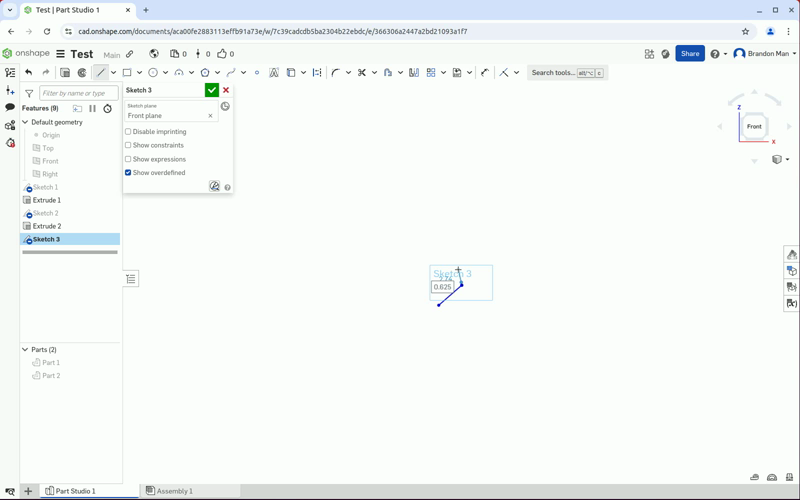
click(458, 269)
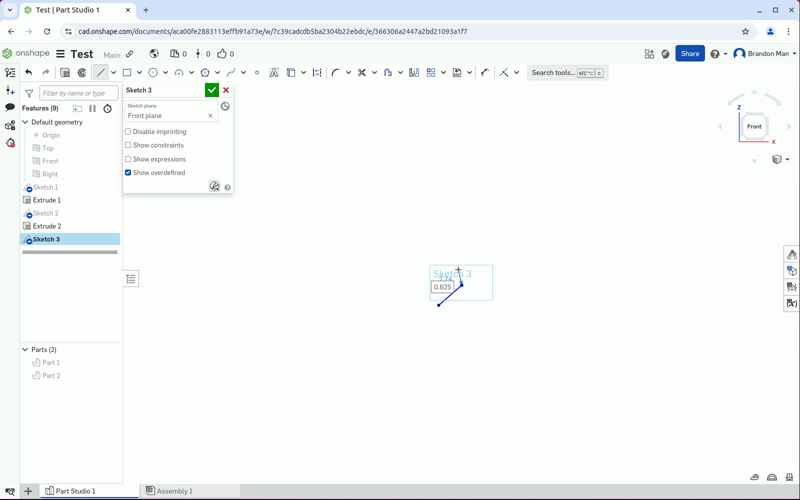
key_up(shift)
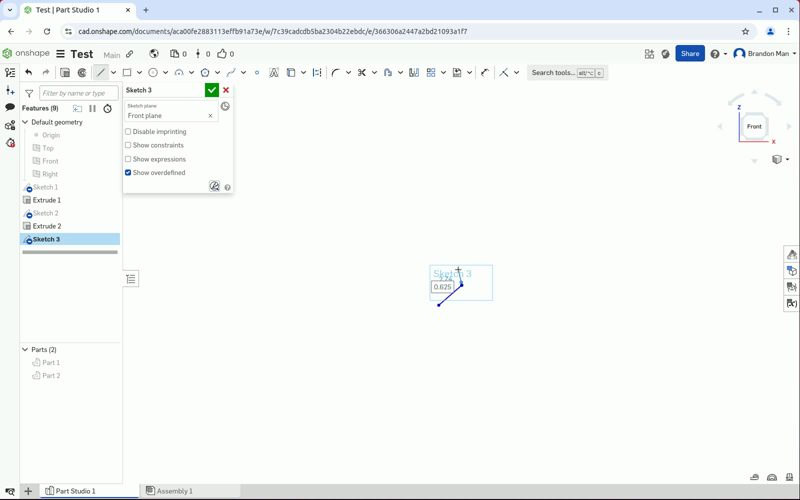
mouse_move(488, 269)
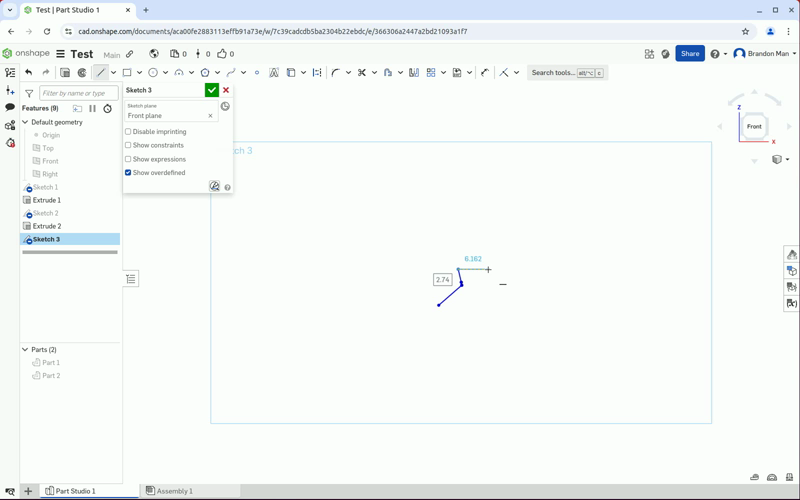
key_down(shift)
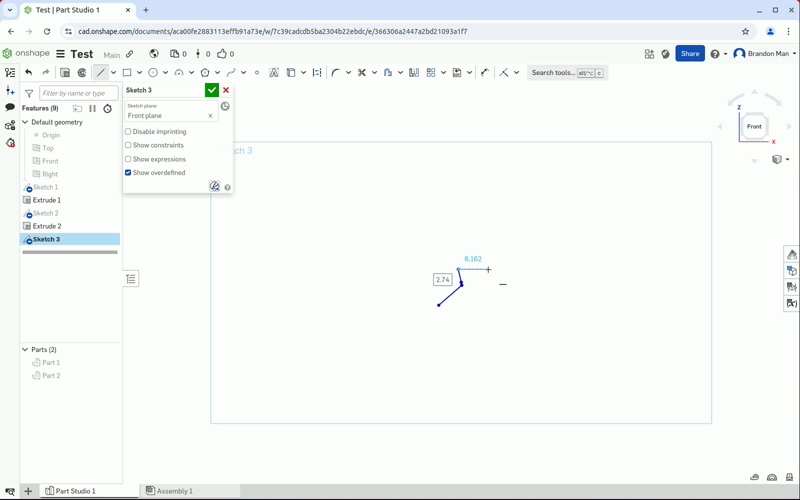
mouse_move(438, 305)
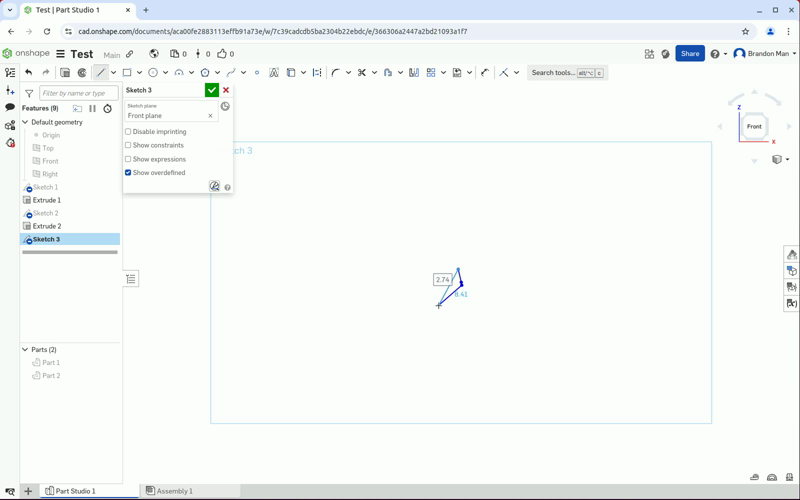
key_up(shift)
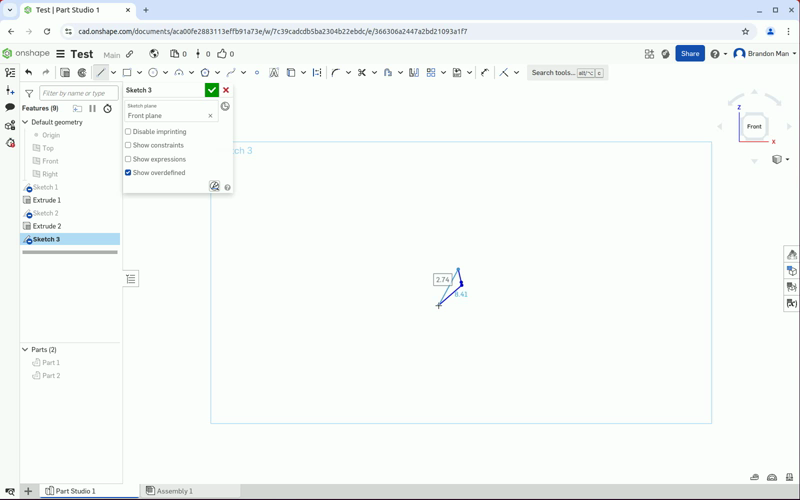
click(438, 305)
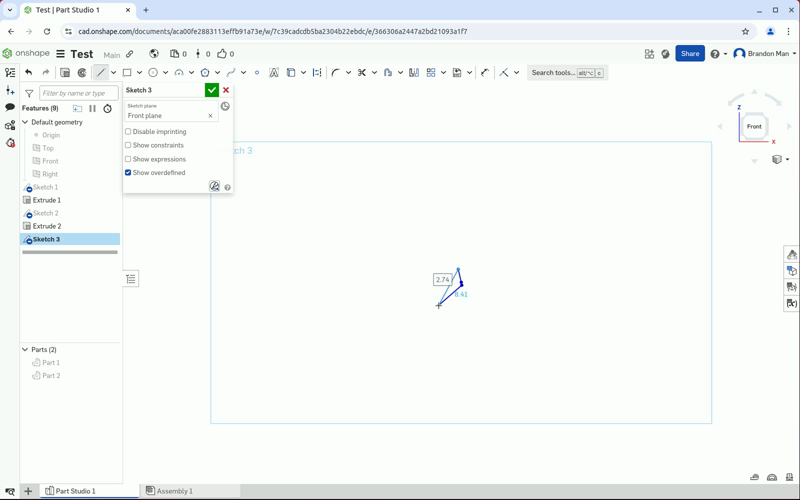
key(esc)
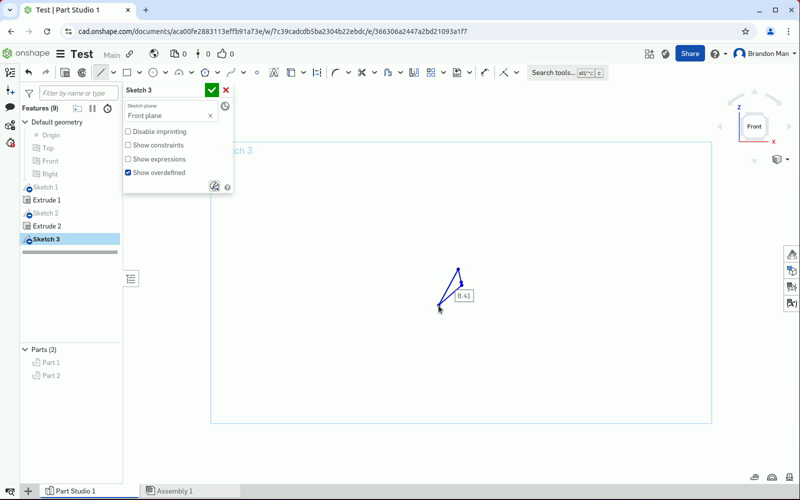
mouse_move(449, 293)
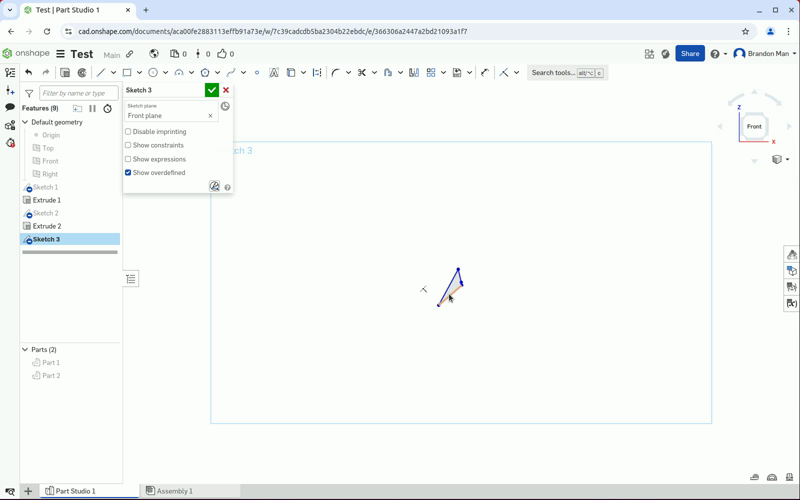
scroll(6)
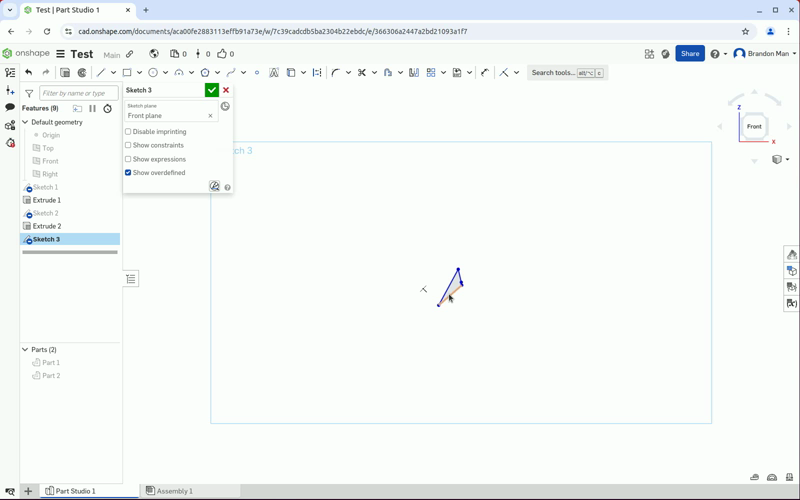
scroll(6)
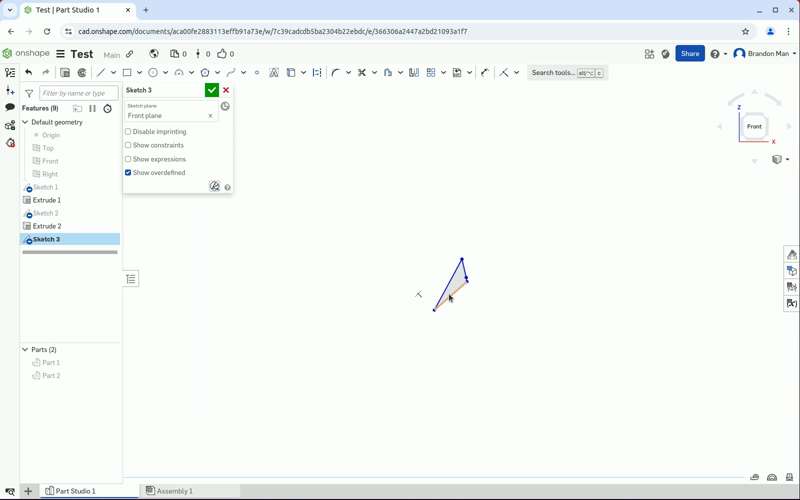
scroll(6)
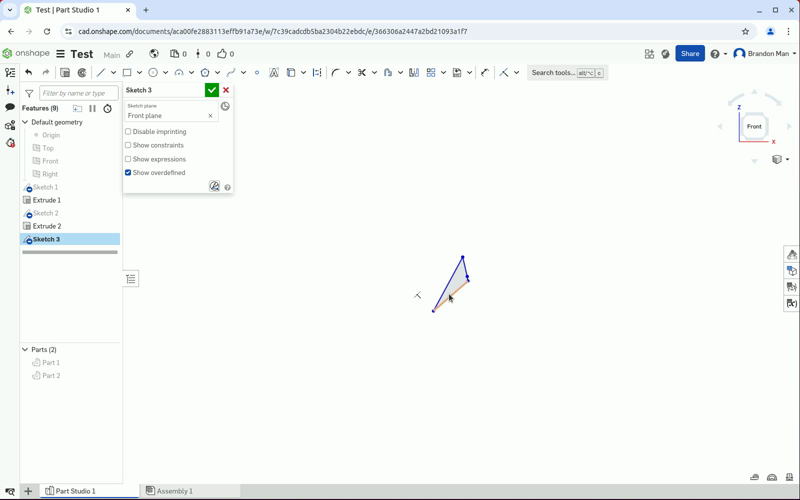
scroll(6)
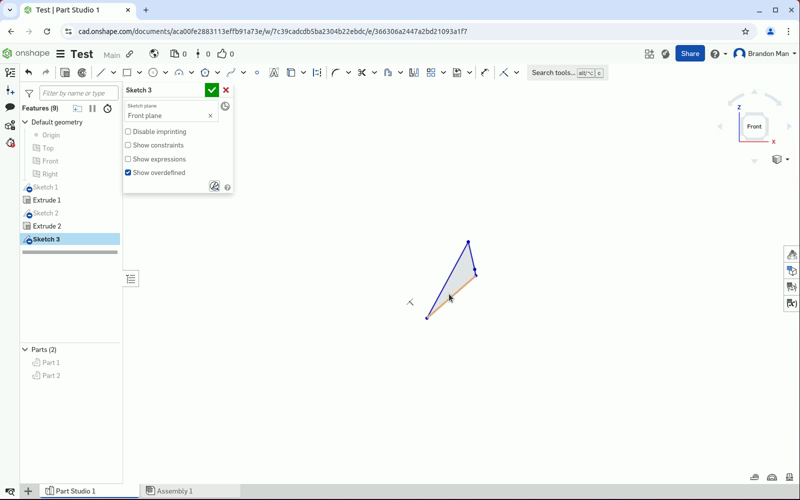
scroll(6)
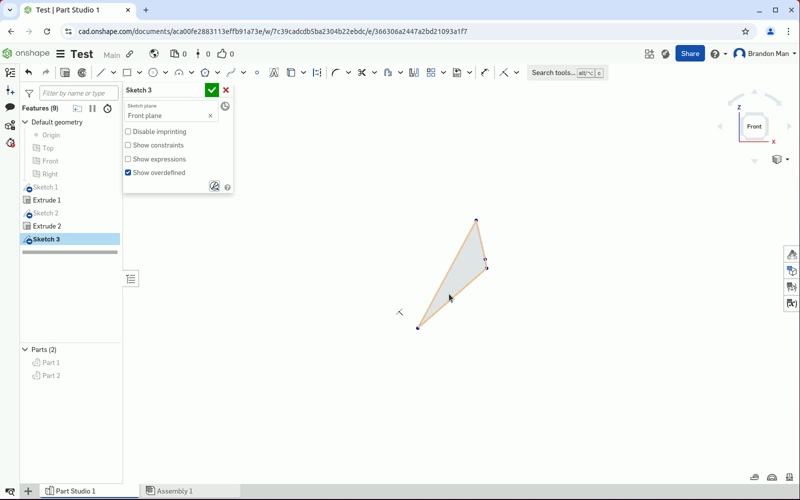
scroll(6)
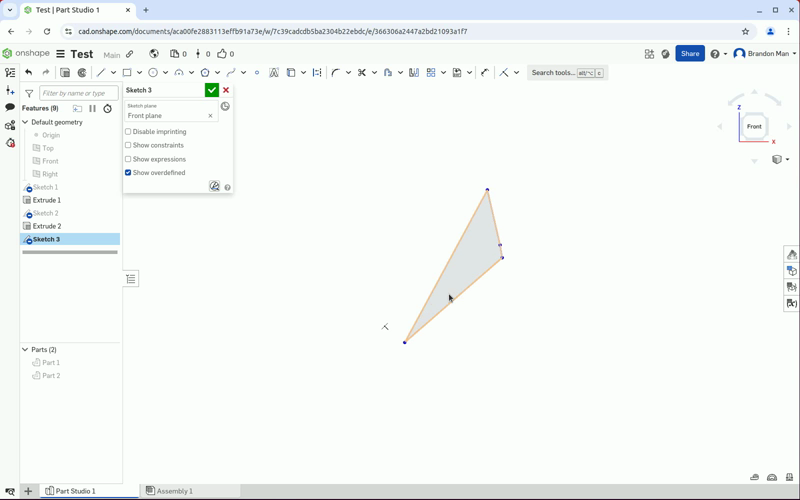
scroll(6)
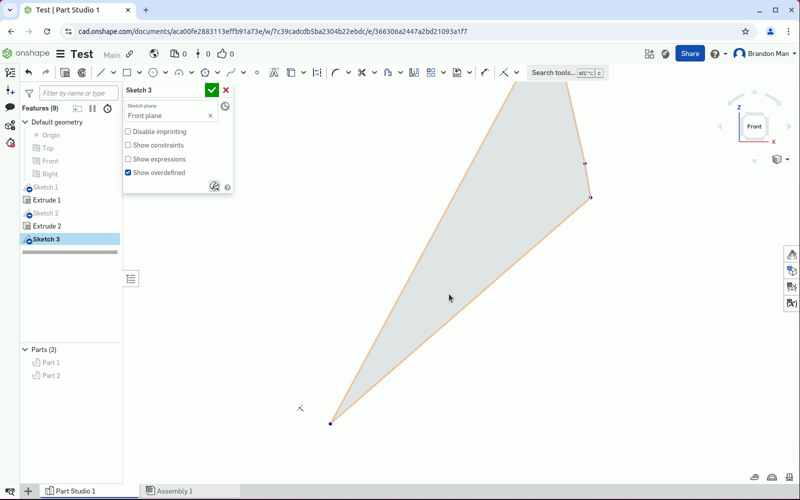
click(449, 293)
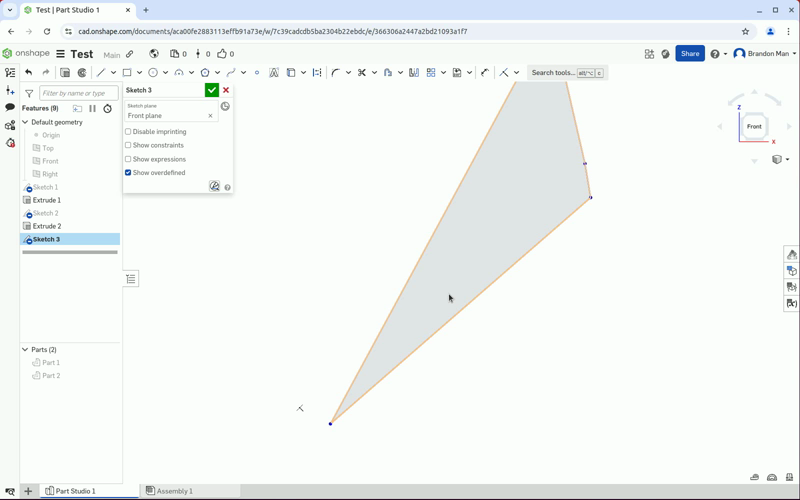
scroll(-6)
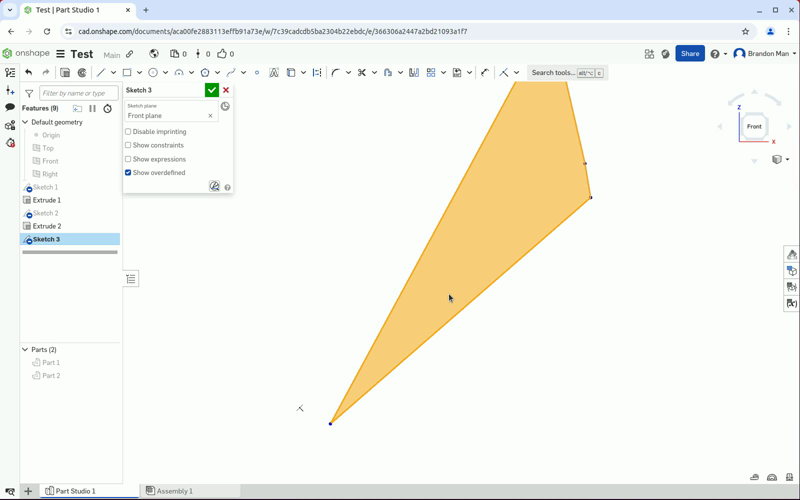
scroll(-6)
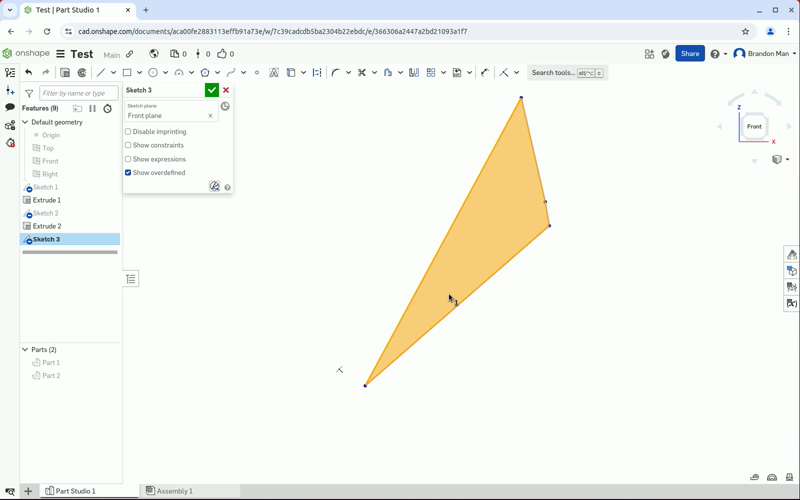
scroll(-6)
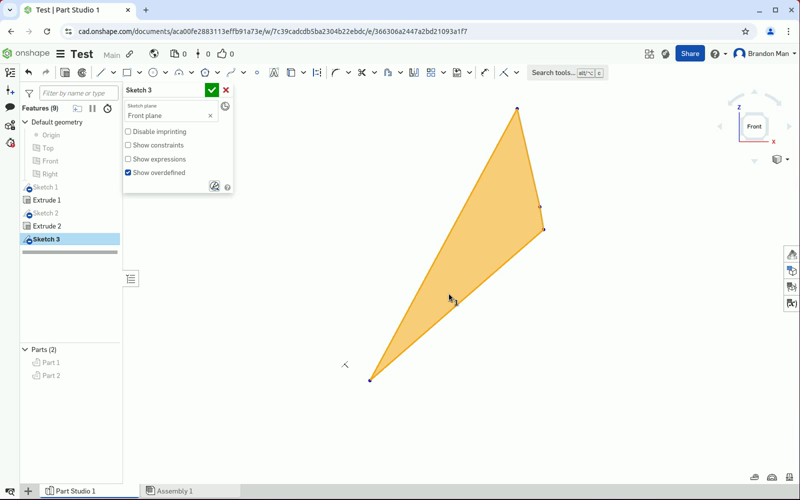
scroll(-6)
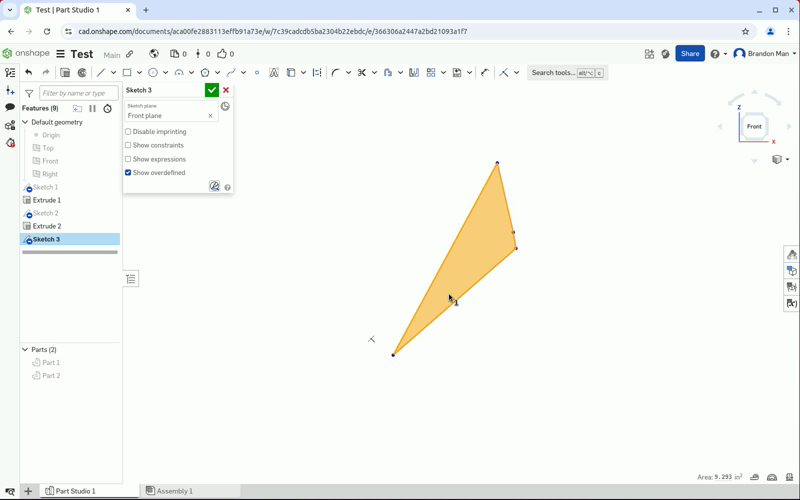
scroll(-6)
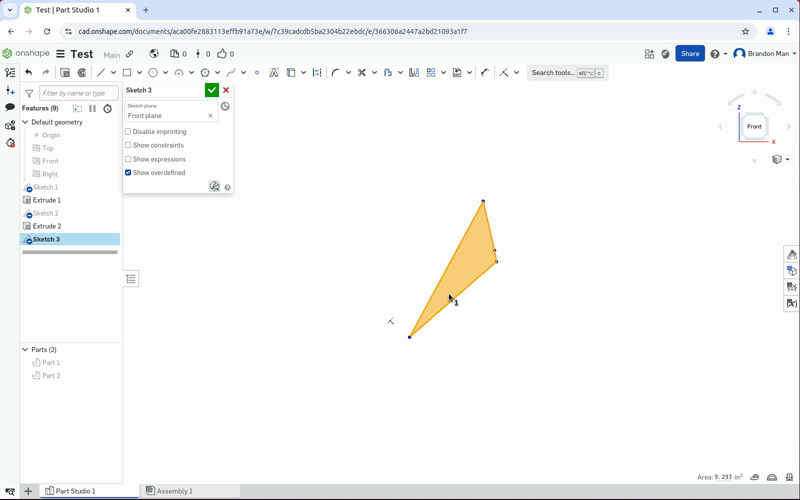
scroll(-6)
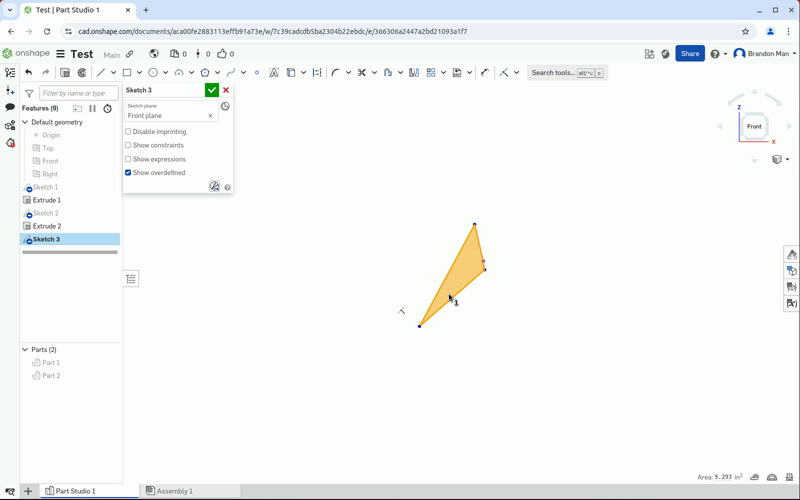
scroll(-6)
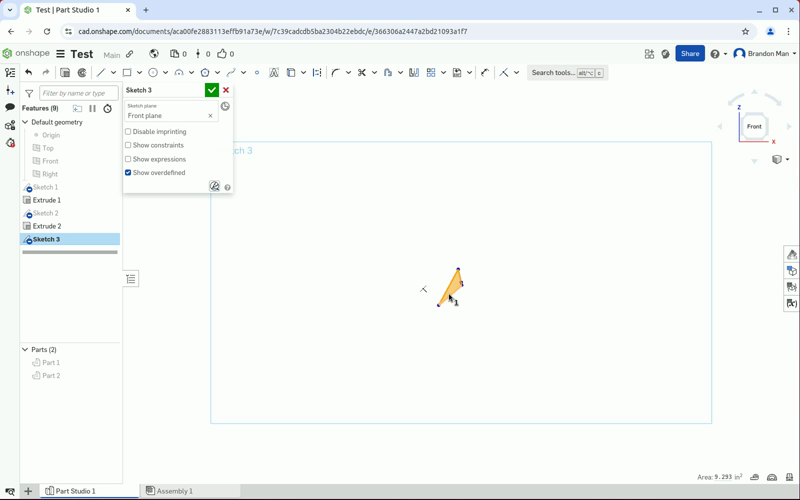
mouse_move(73, 352)
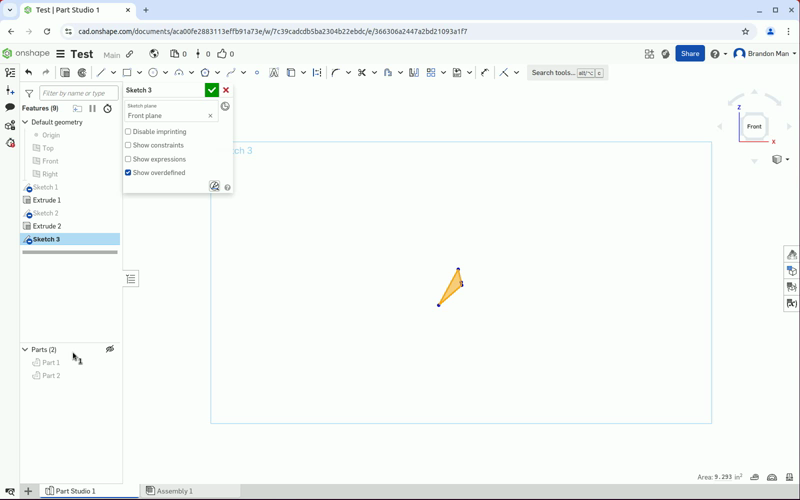
key(shift+y)
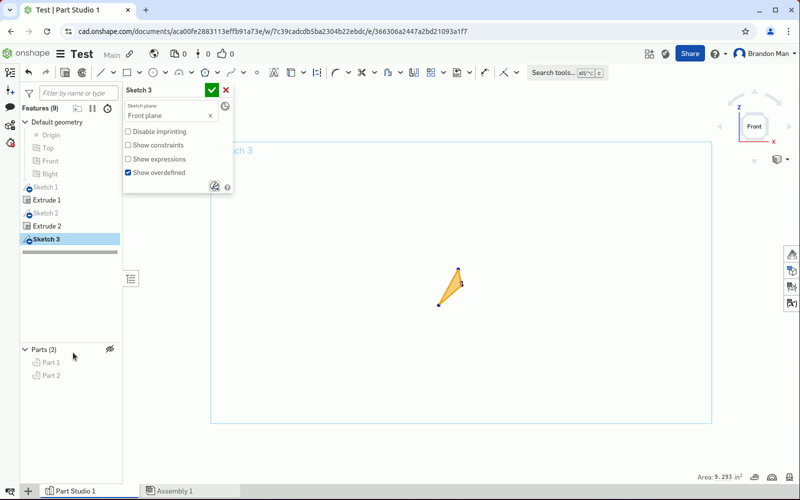
key(shift+e)
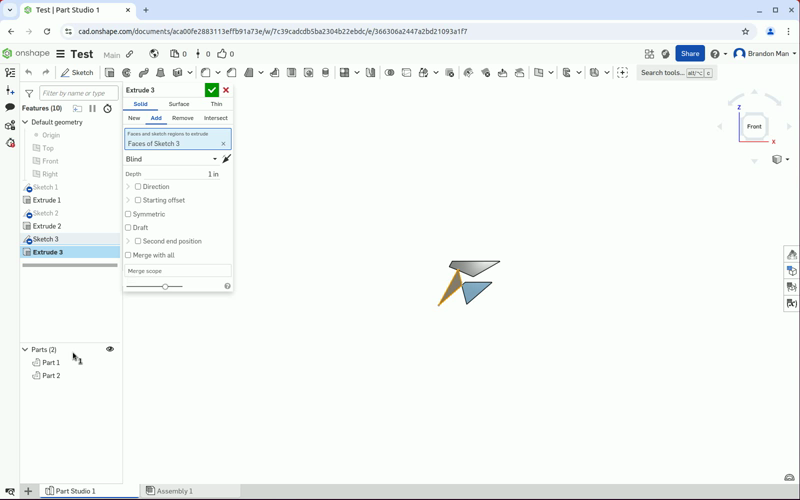
mouse_move(143, 106)
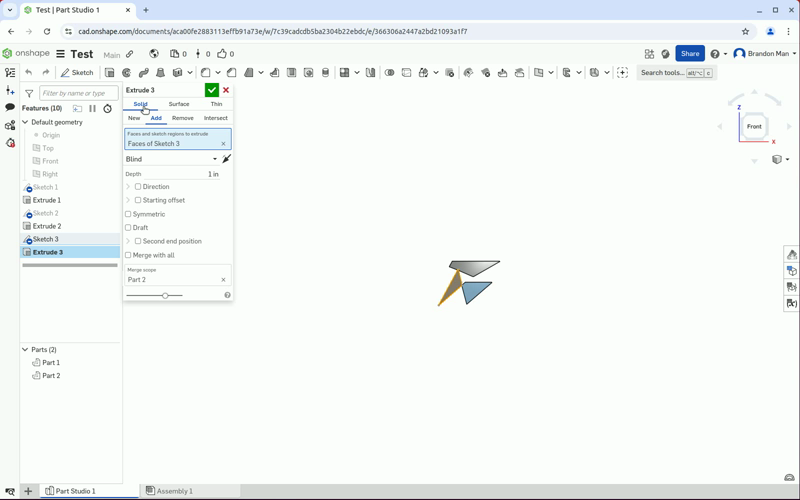
click(143, 106)
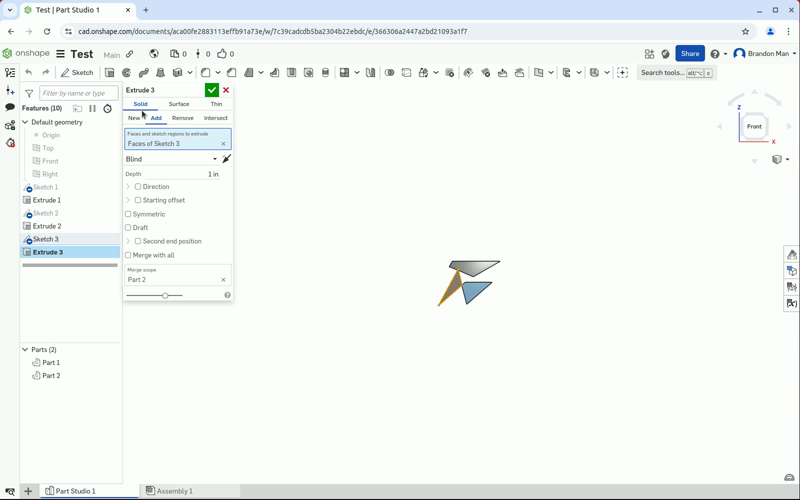
mouse_move(137, 120)
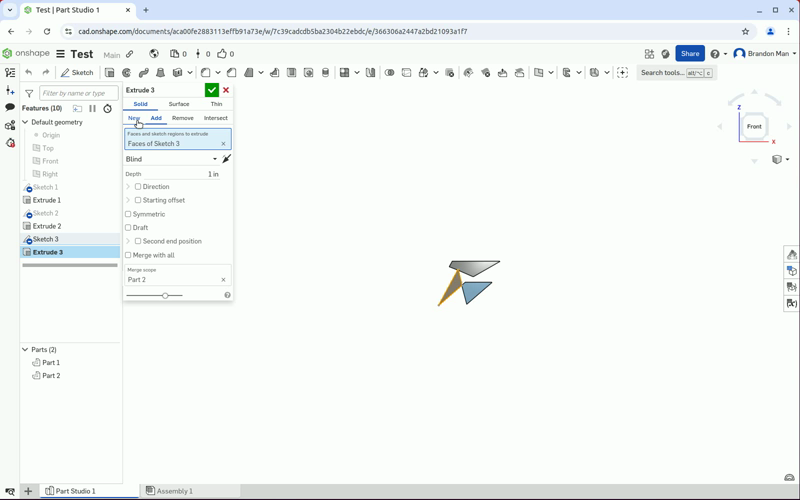
click(137, 120)
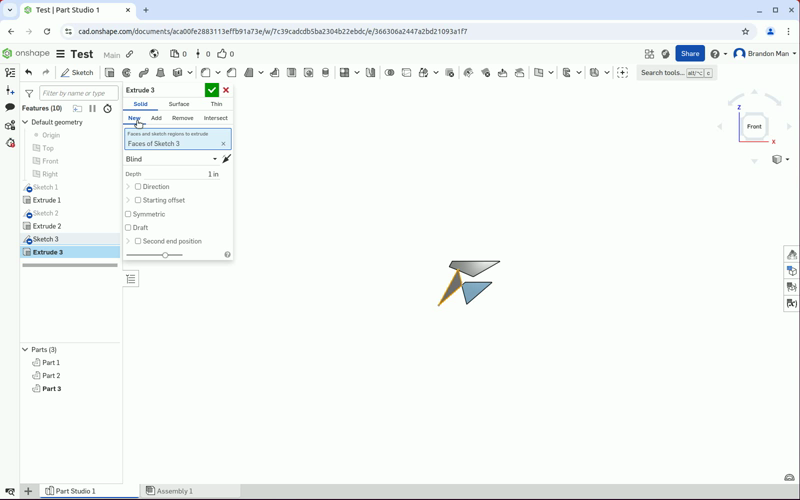
key(tab, 4)
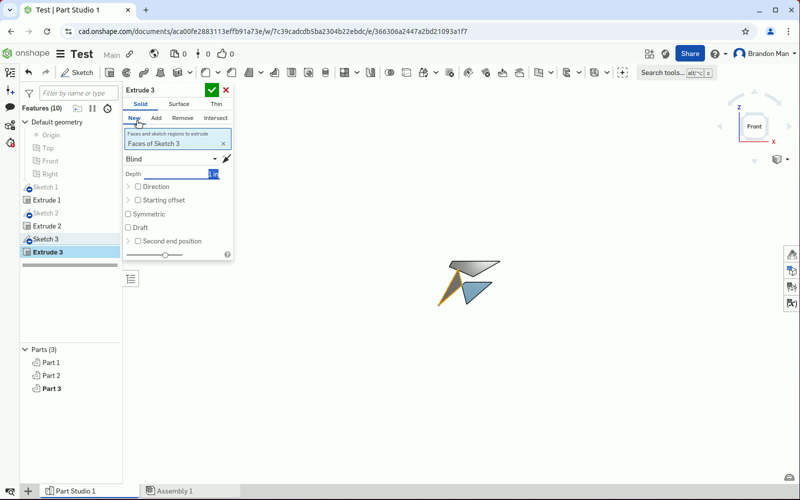
text(1.204)
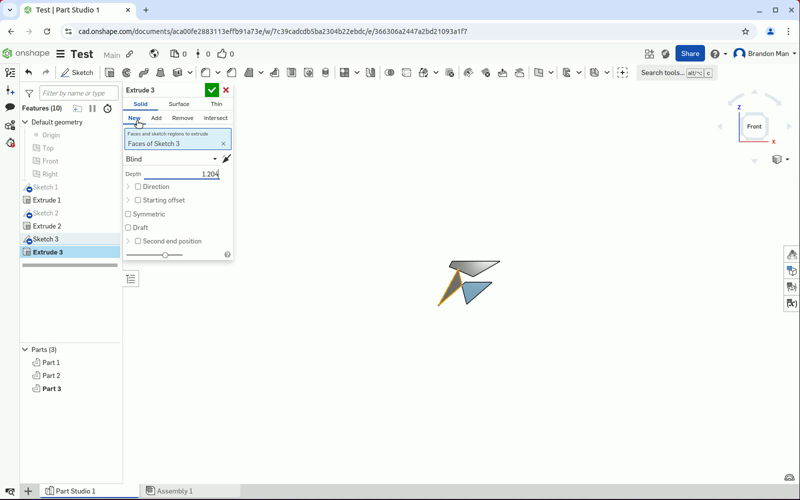
key(enter)
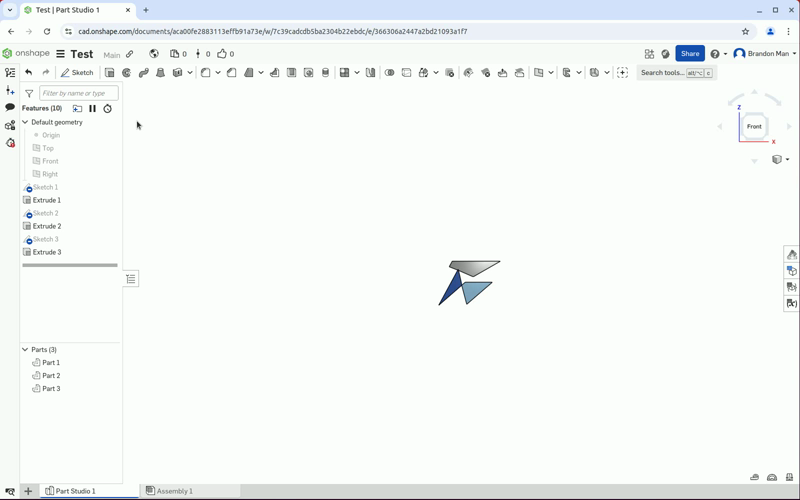
key(shift+h)
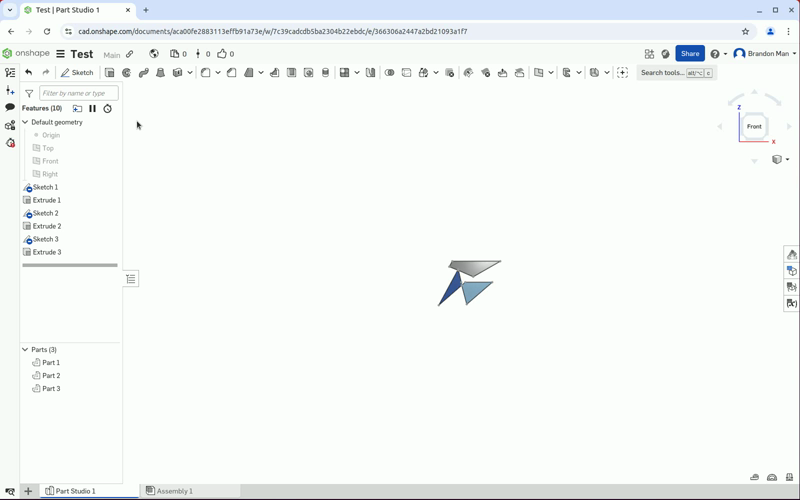
key(shift+h)
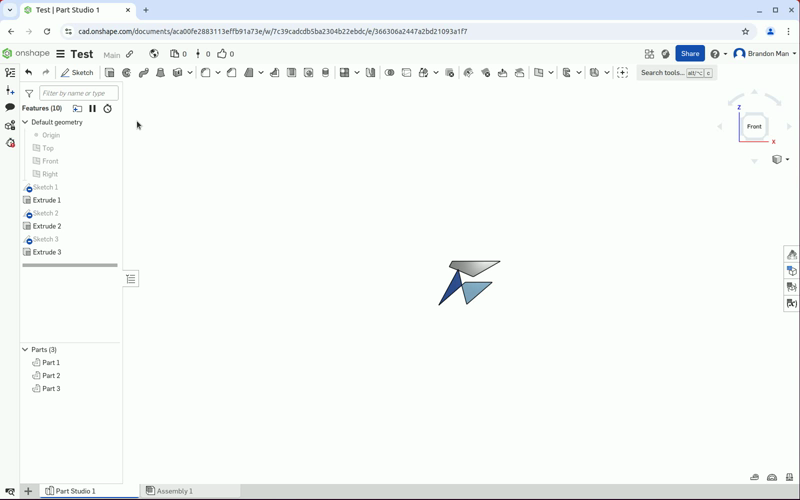
mouse_move(73, 189)
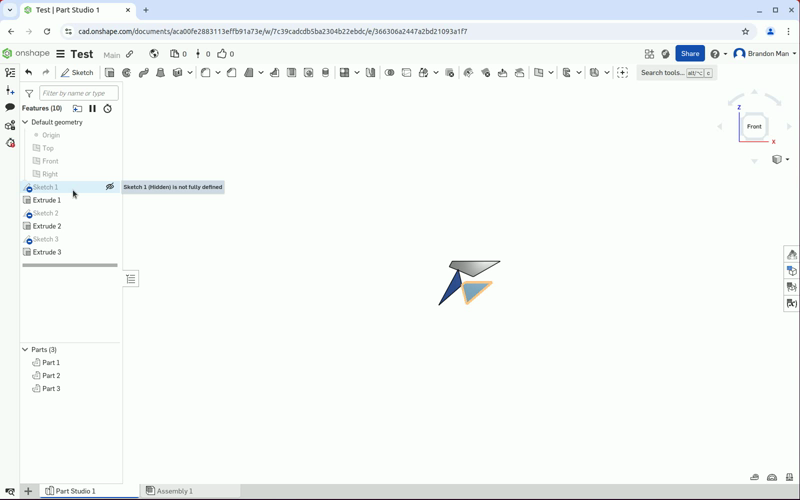
click(73, 189)
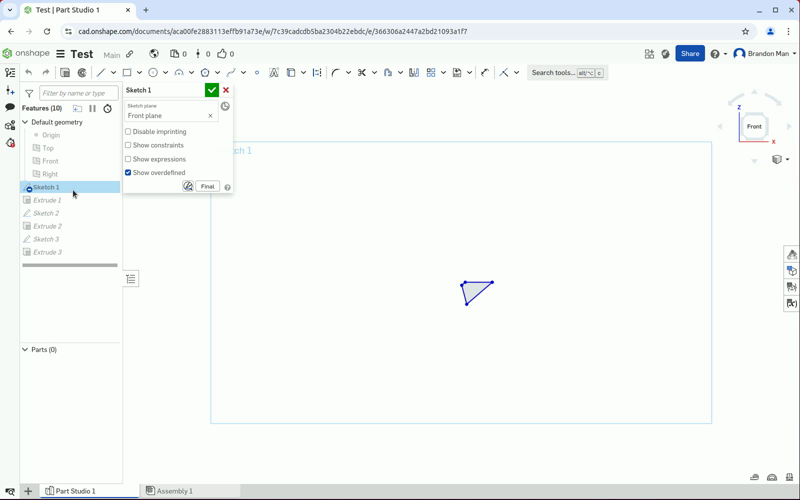
mouse_move(229, 92)
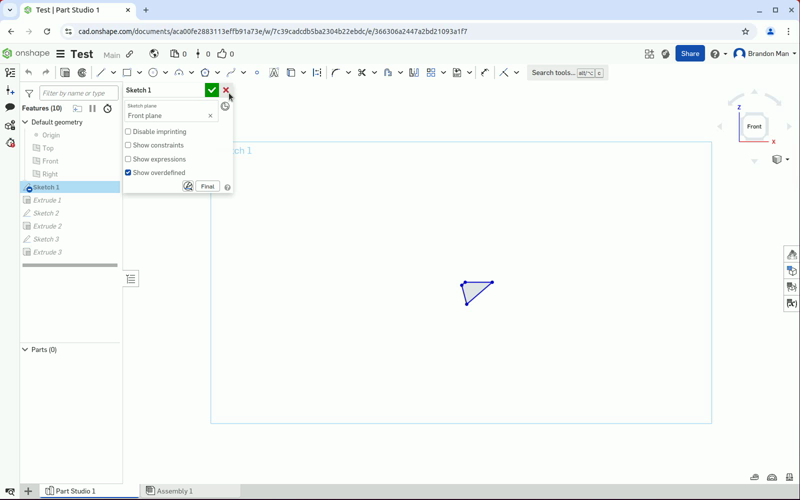
click(229, 92)
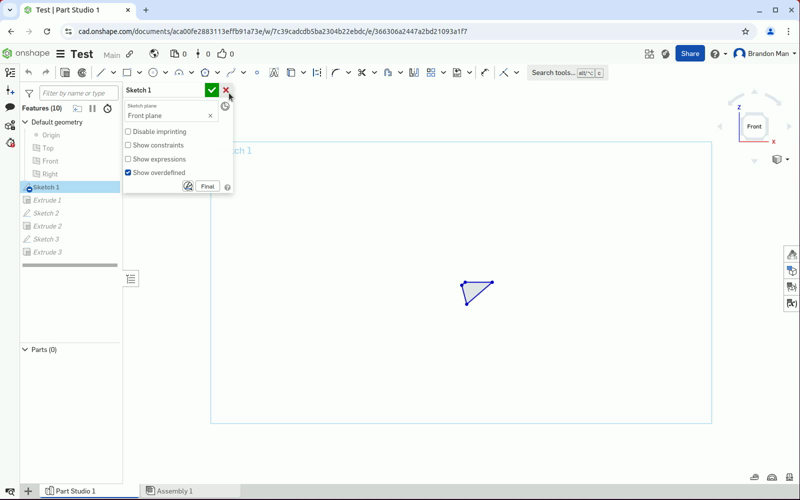
key(shift+s)
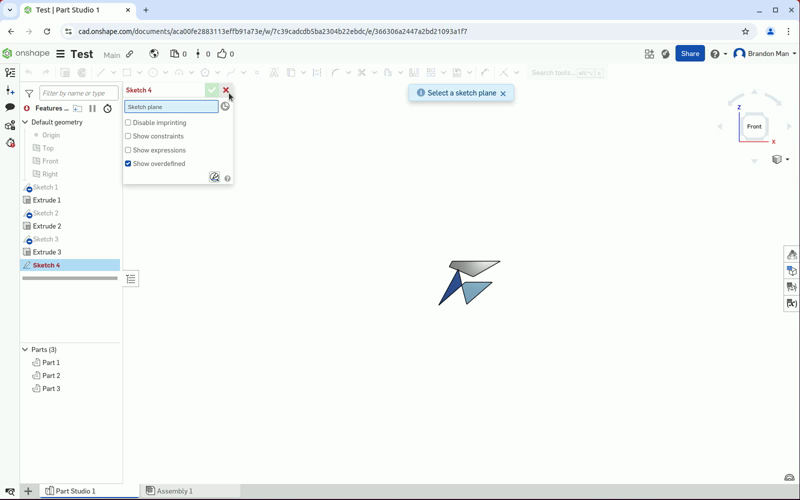
mouse_move(73, 163)
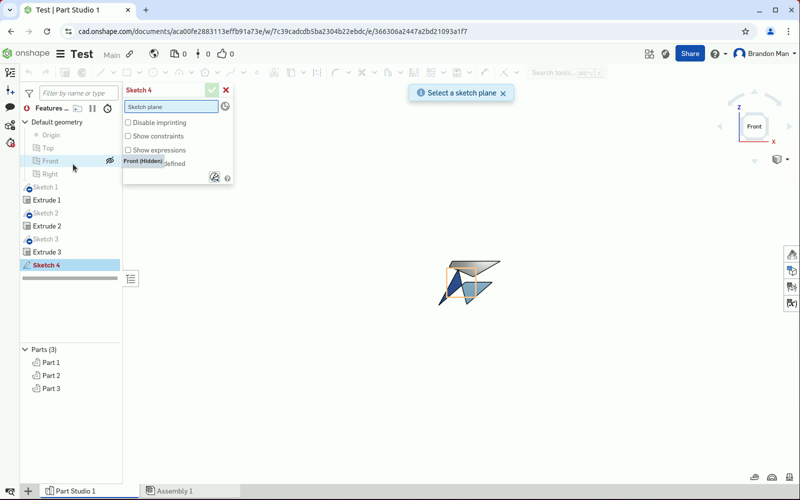
click(73, 163)
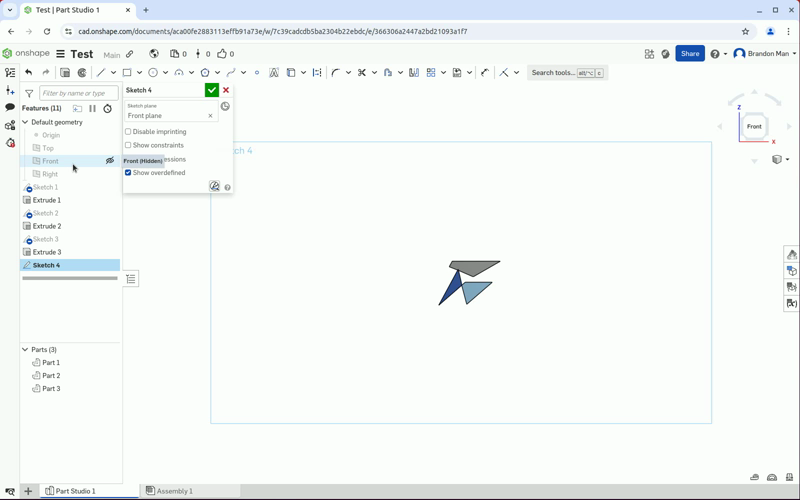
mouse_move(73, 352)
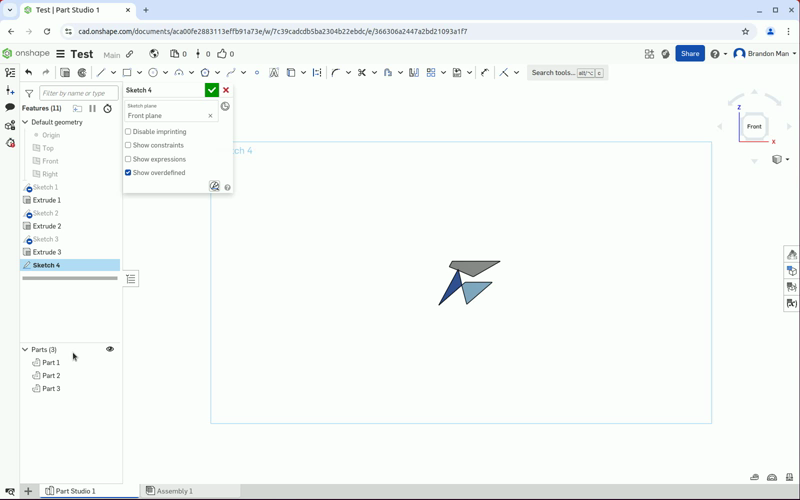
key(y)
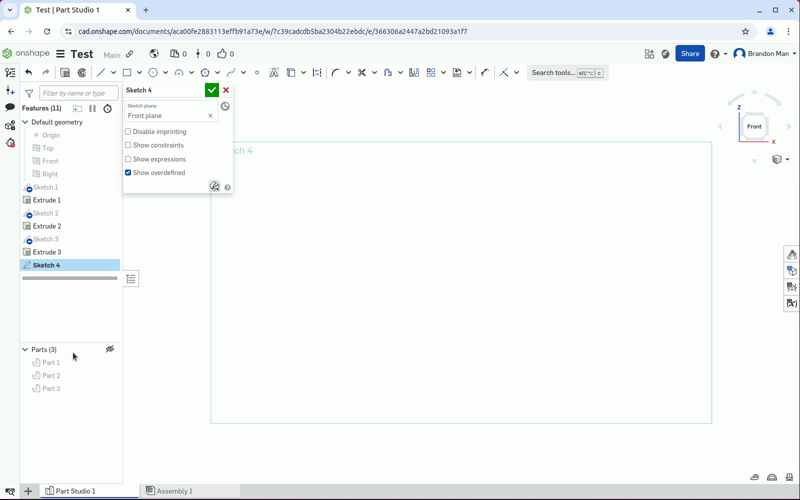
key(l)
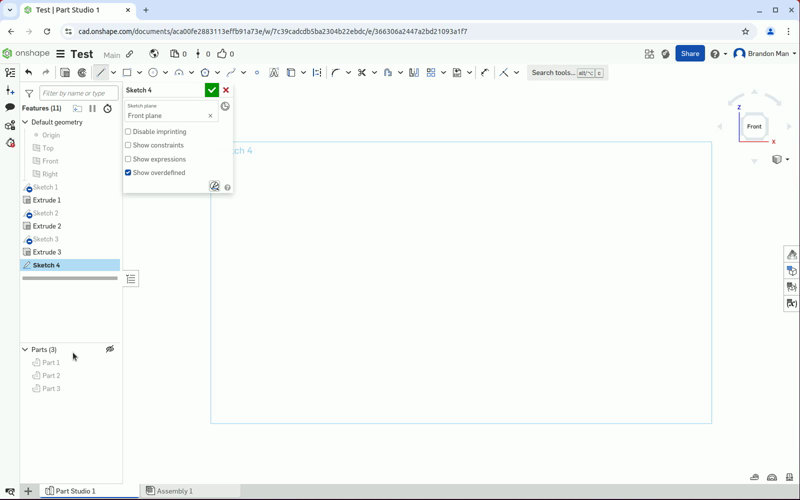
key_down(shift)
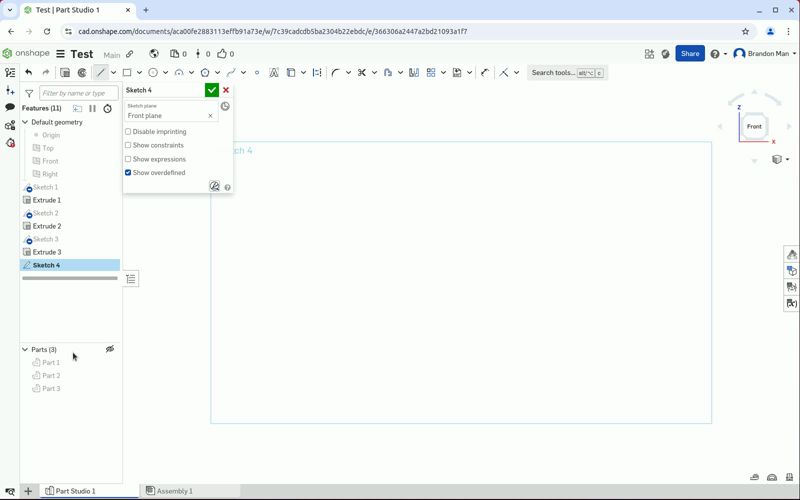
mouse_move(460, 282)
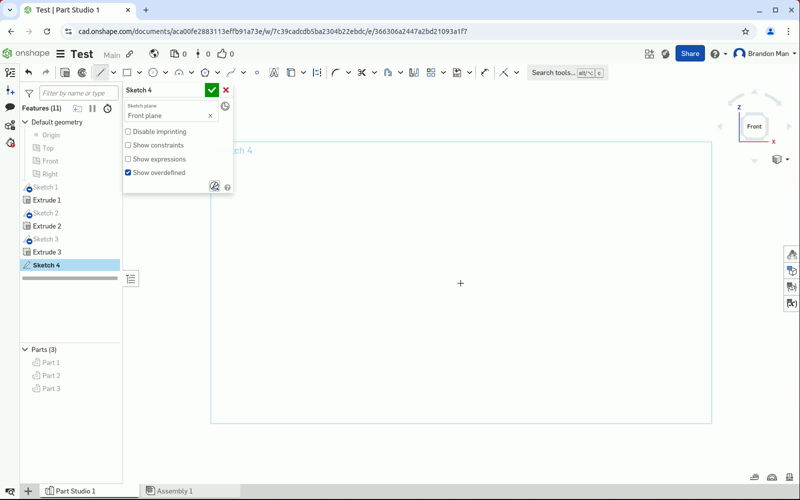
click(460, 282)
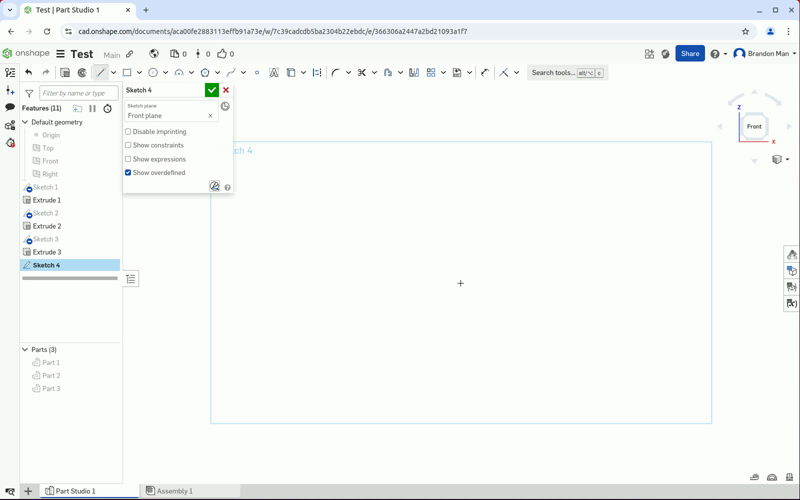
key_up(shift)
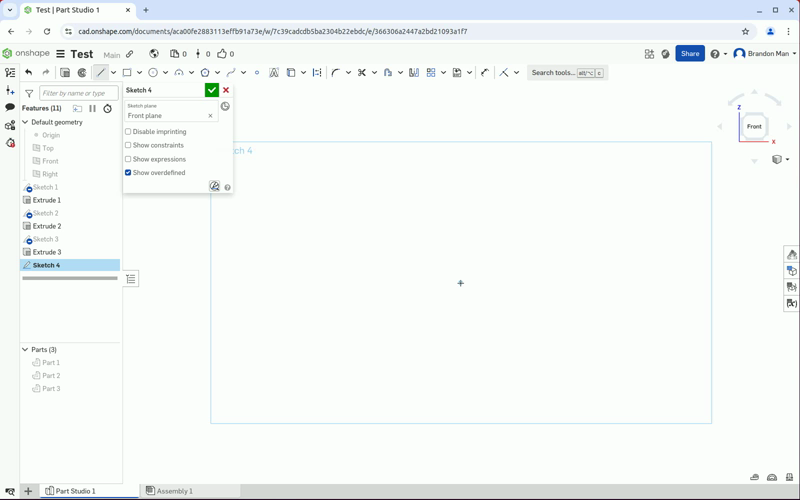
key_down(shift)
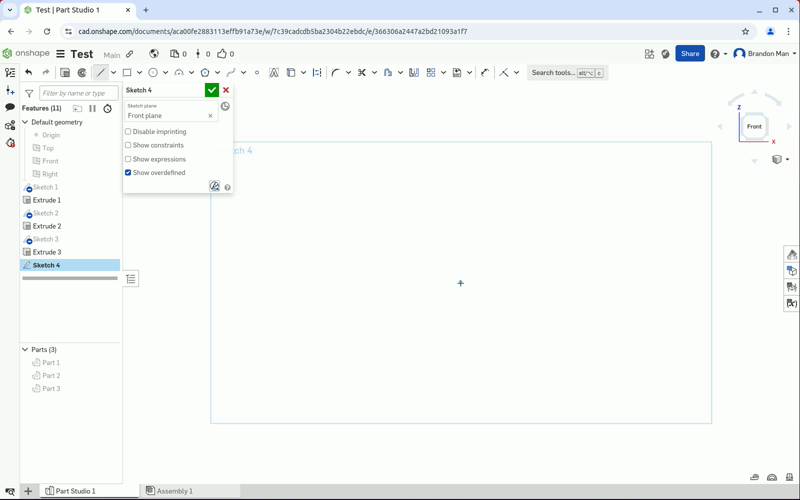
mouse_move(490, 282)
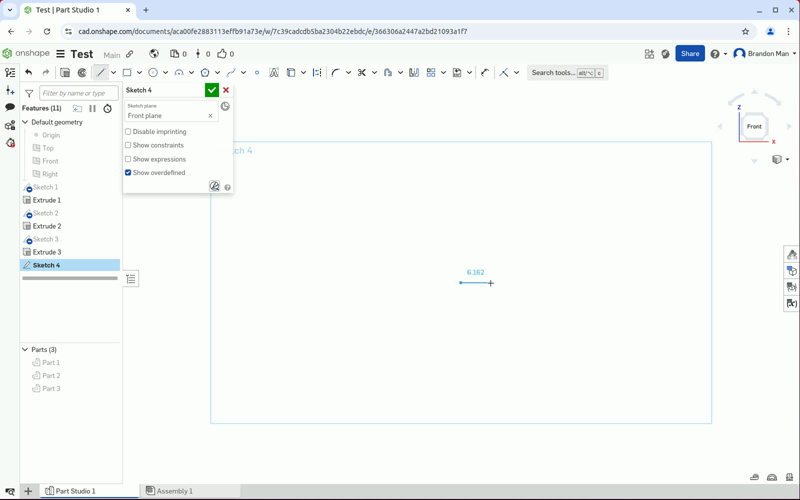
mouse_move(464, 282)
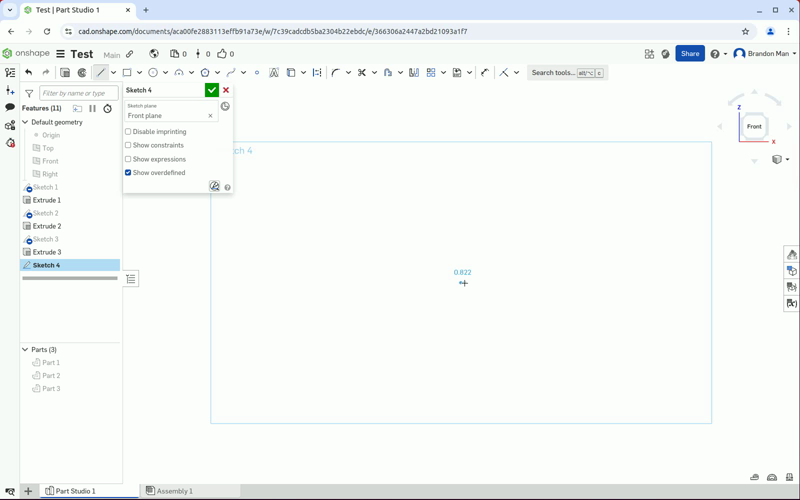
scroll(6)
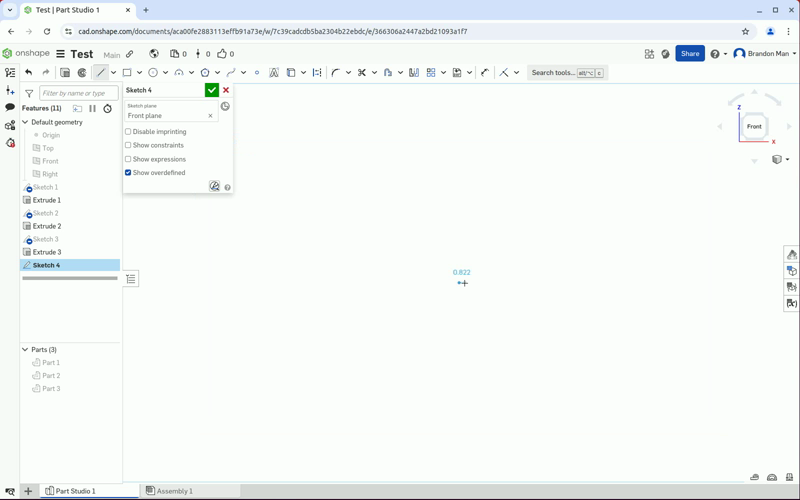
scroll(6)
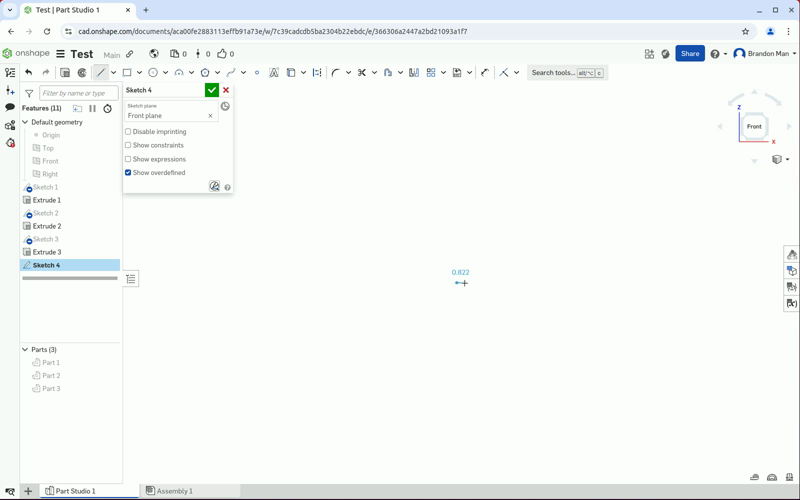
scroll(6)
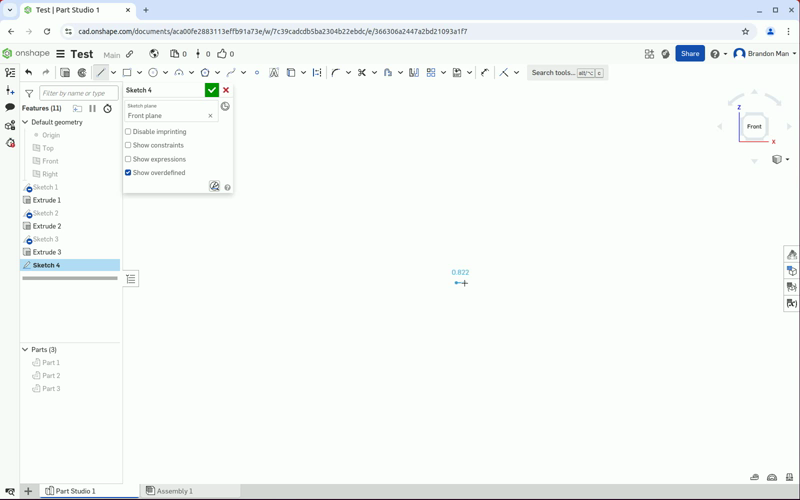
scroll(6)
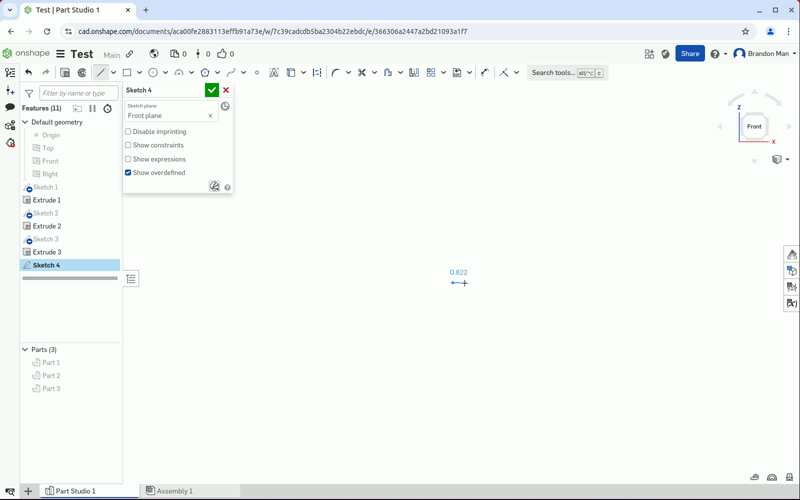
scroll(6)
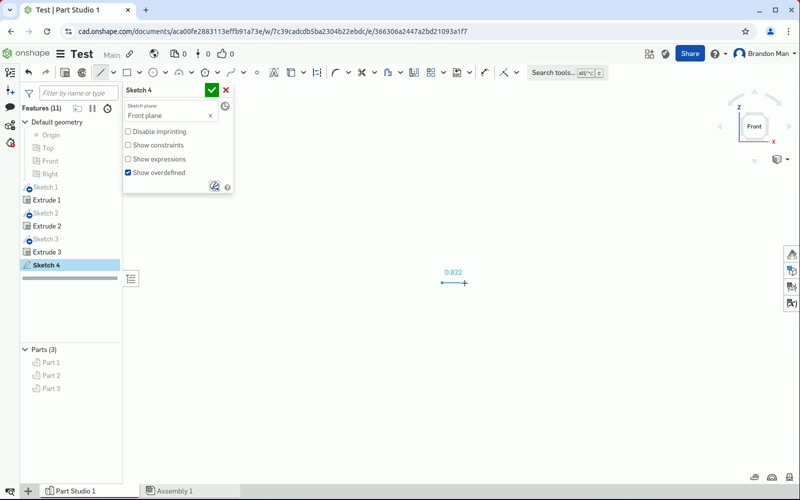
scroll(6)
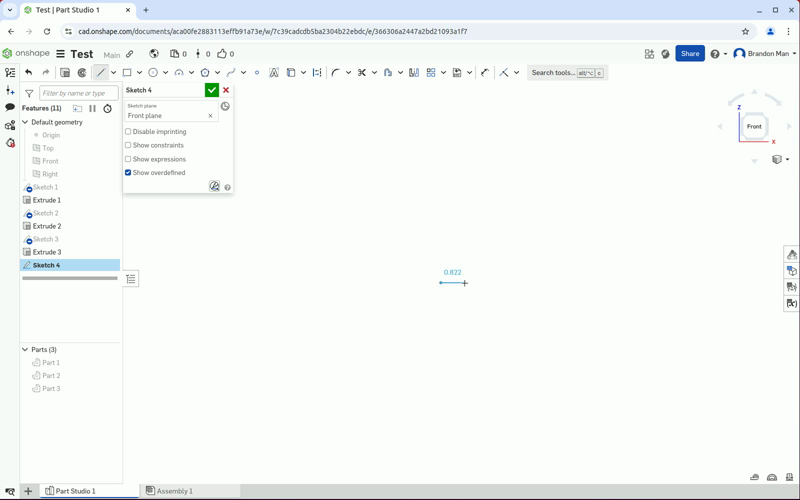
scroll(6)
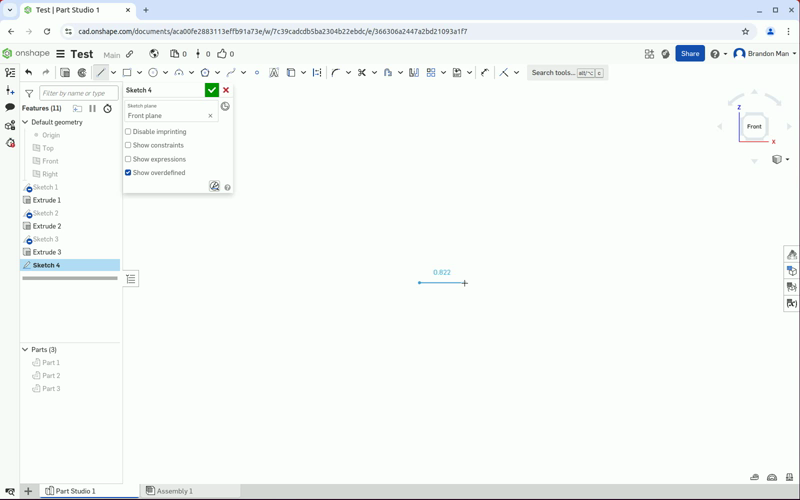
click(464, 282)
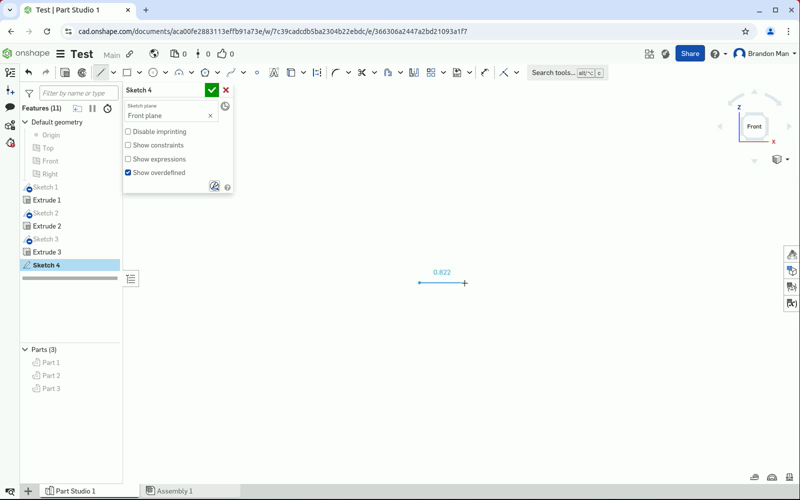
scroll(-6)
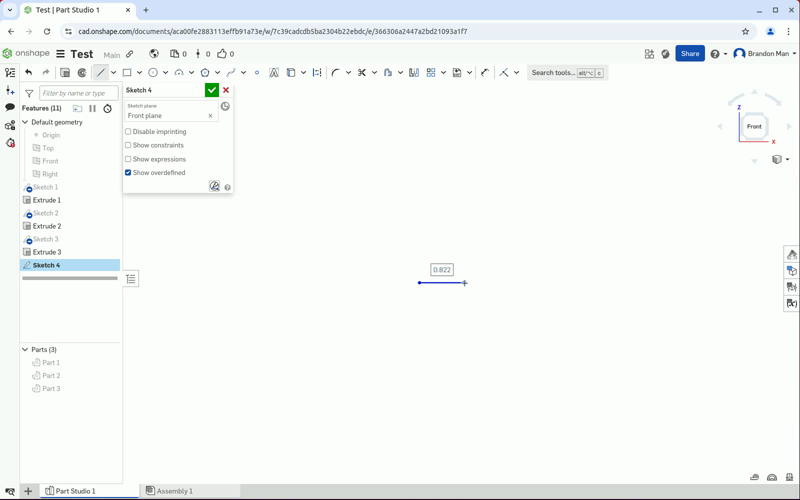
scroll(-6)
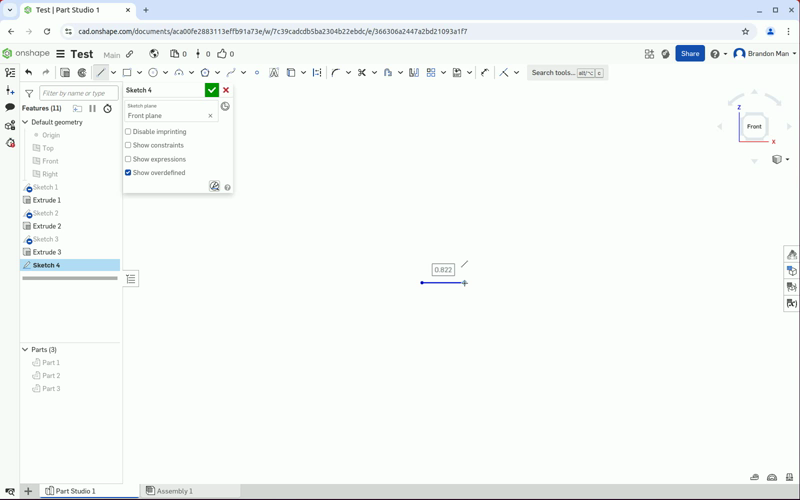
scroll(-6)
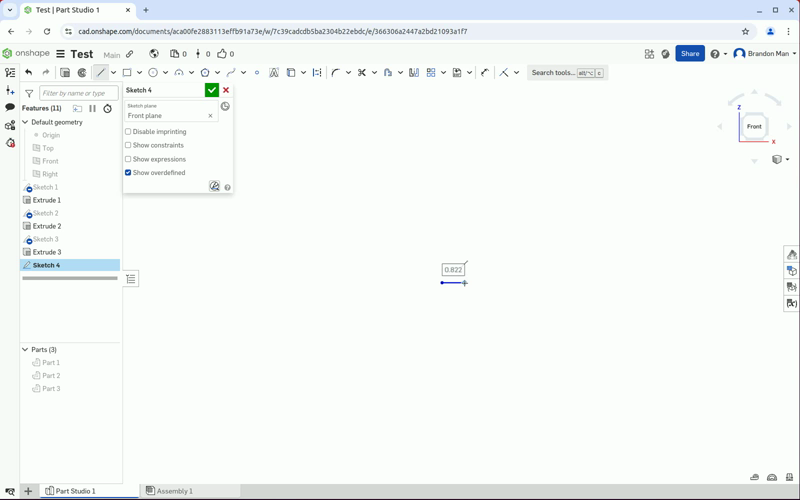
scroll(-6)
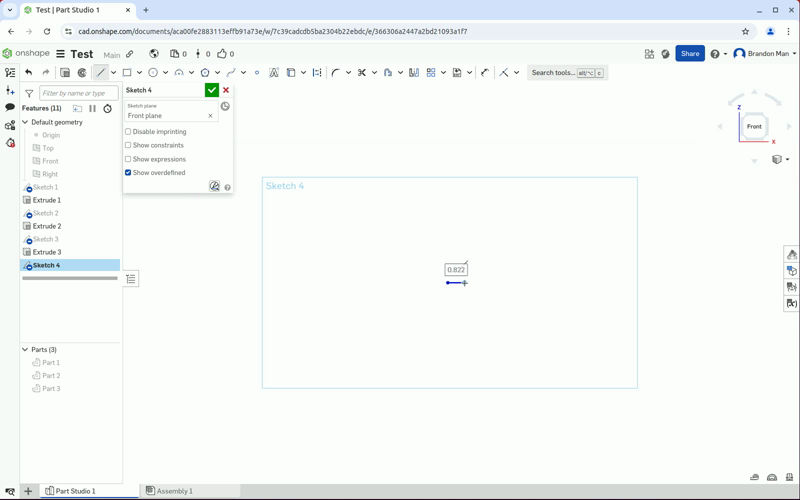
scroll(-6)
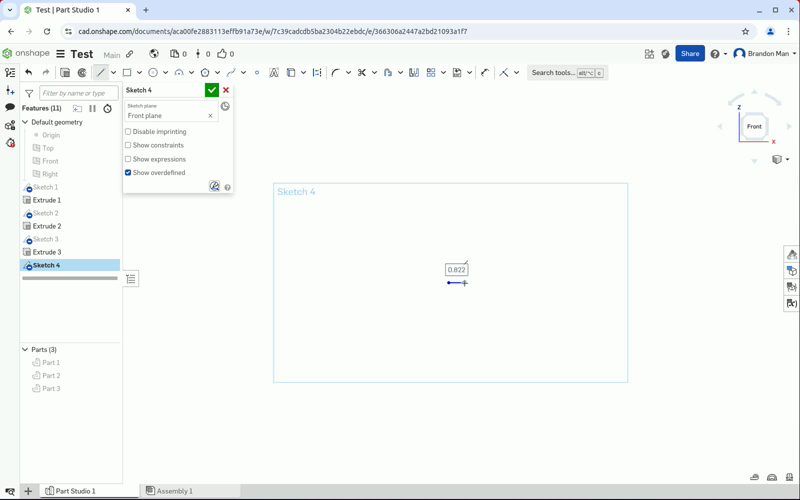
scroll(-6)
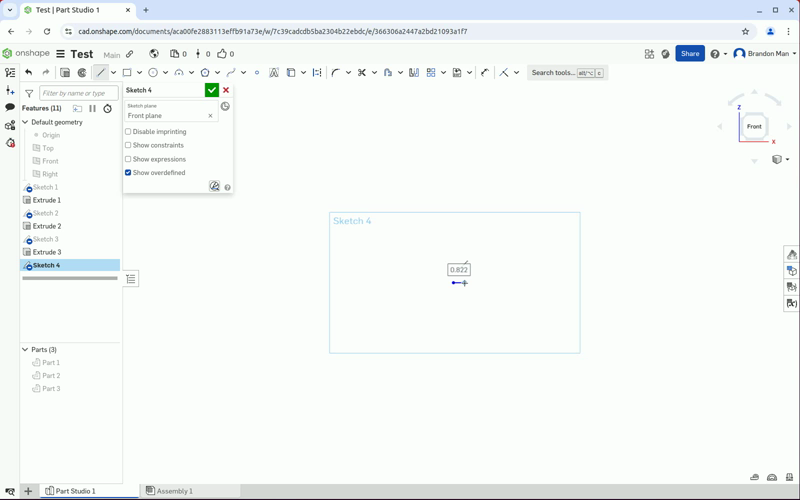
scroll(-6)
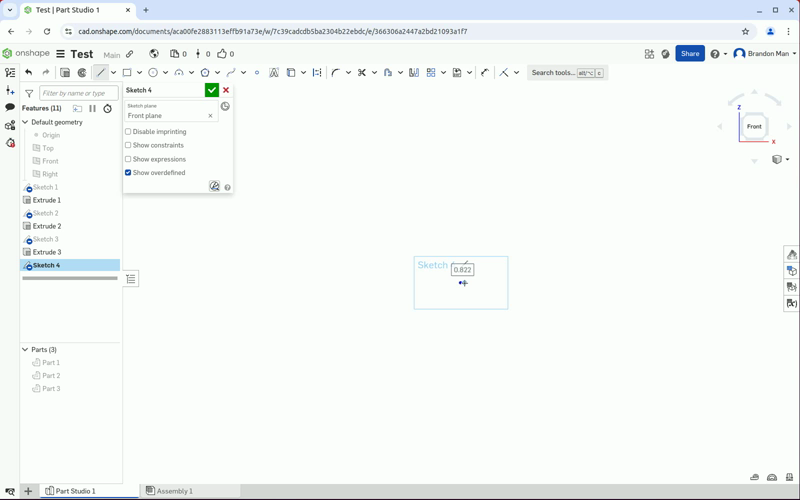
key_up(shift)
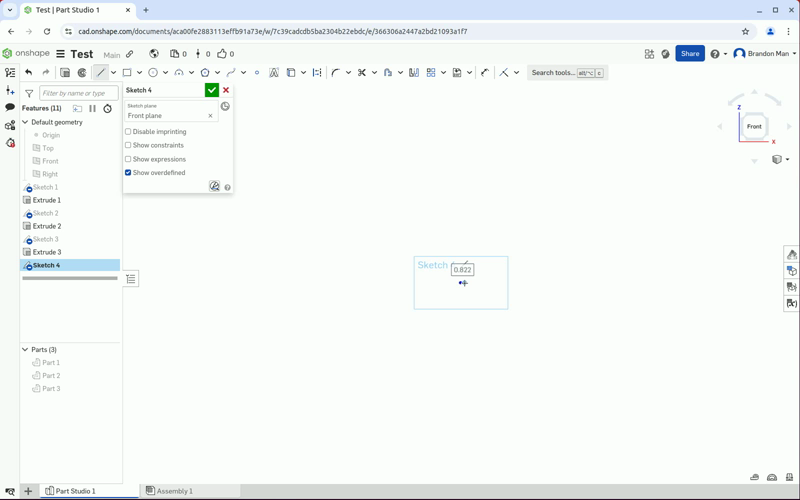
key_down(shift)
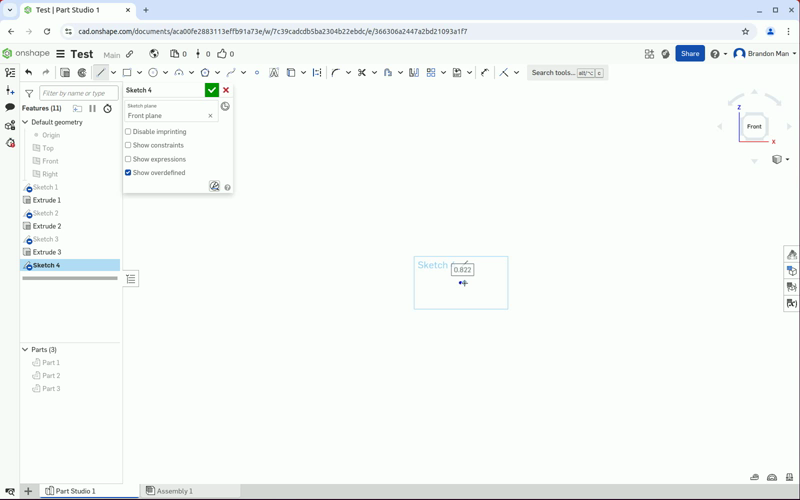
mouse_move(495, 282)
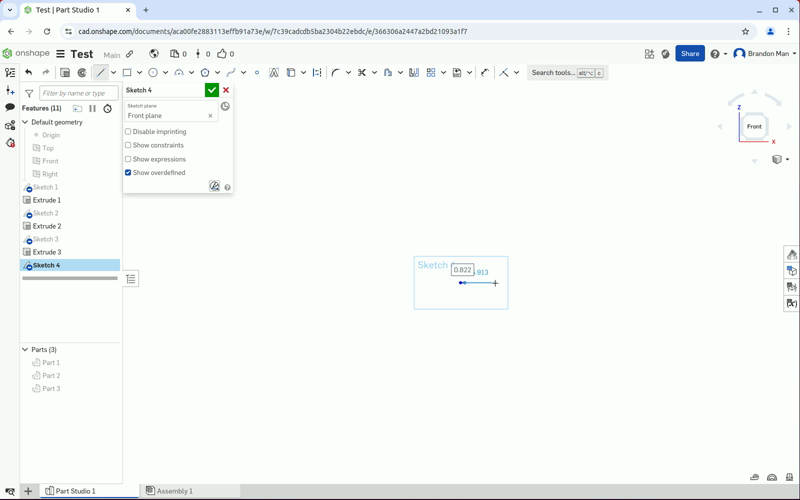
mouse_move(473, 275)
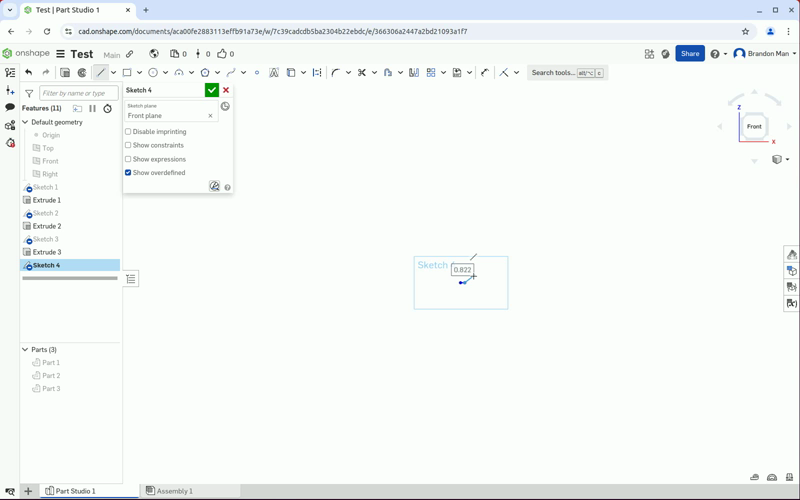
click(473, 275)
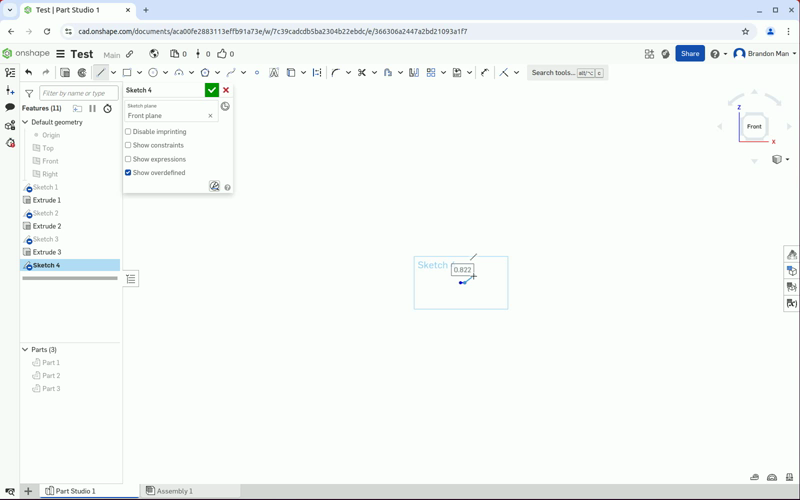
key_up(shift)
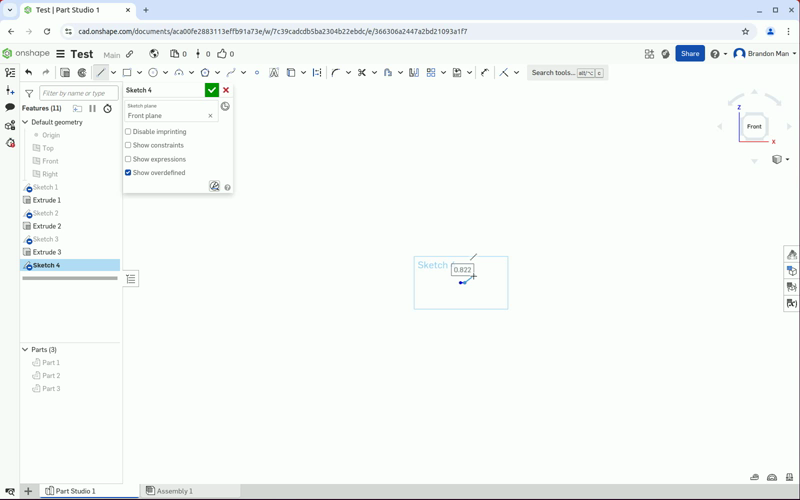
mouse_move(503, 275)
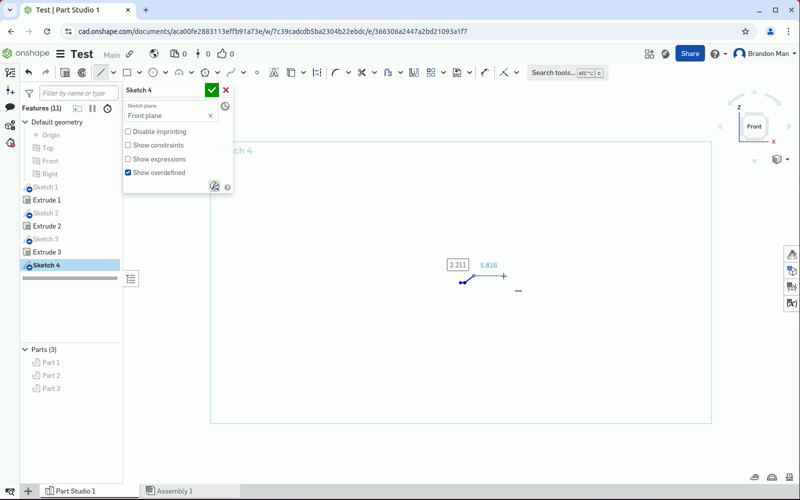
key_down(shift)
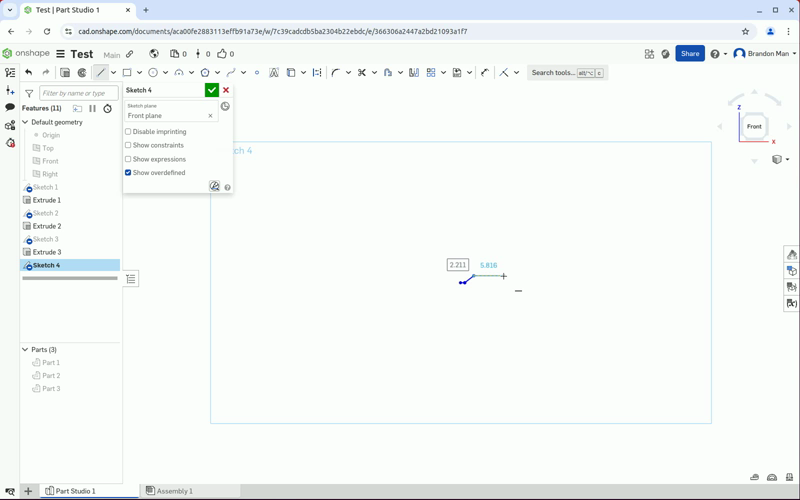
mouse_move(460, 282)
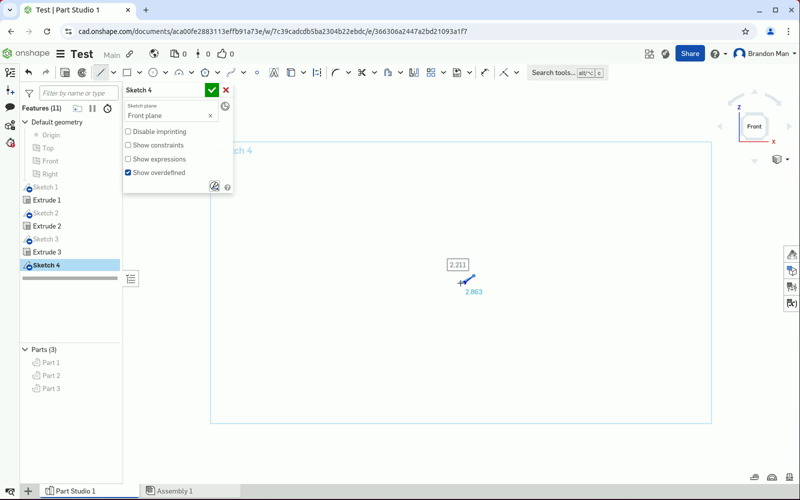
scroll(6)
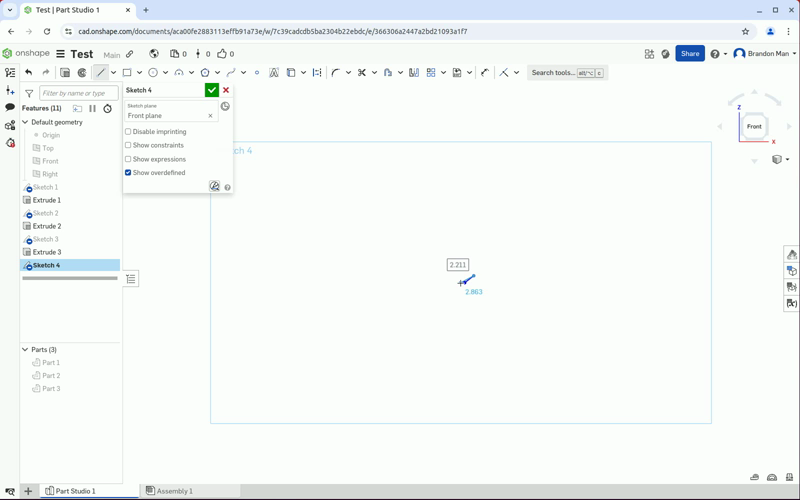
scroll(6)
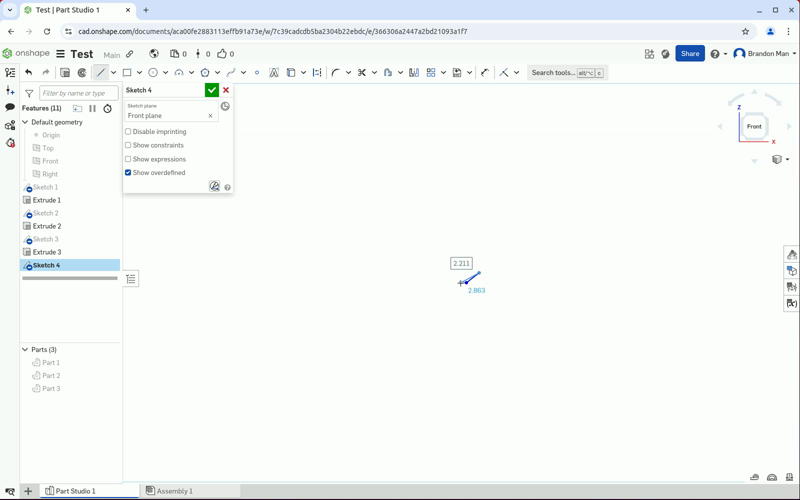
scroll(6)
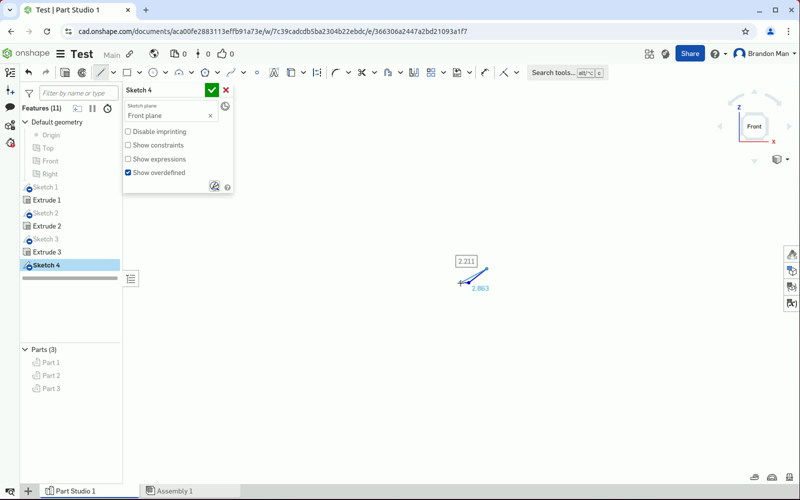
scroll(6)
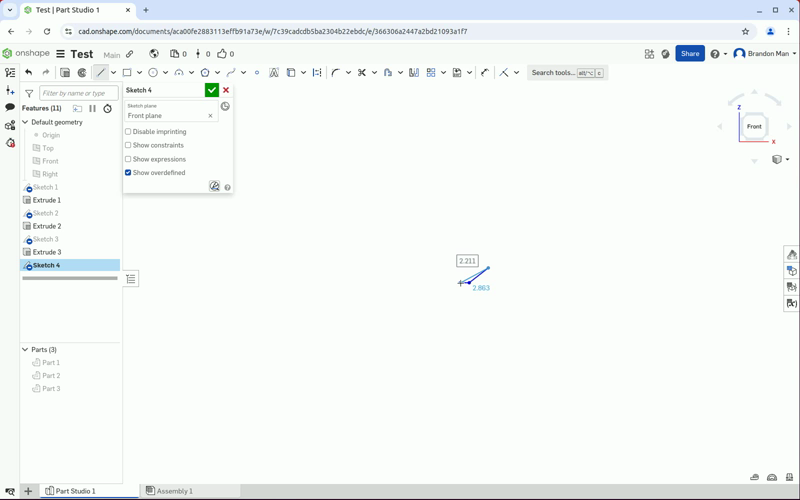
scroll(6)
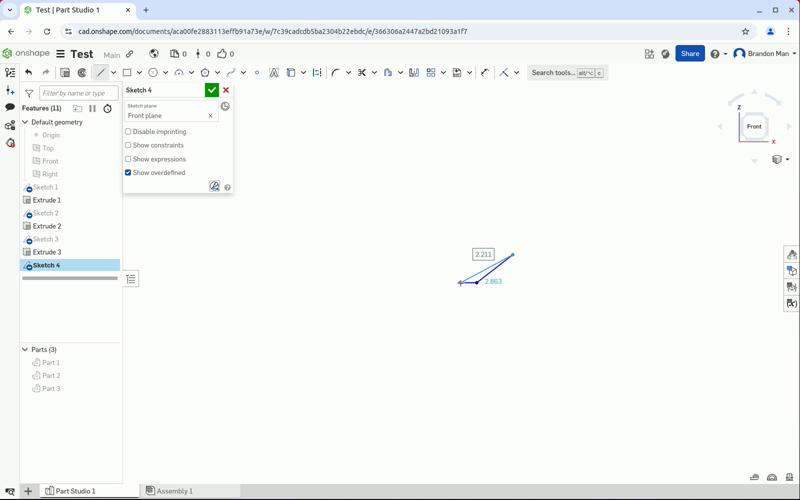
scroll(6)
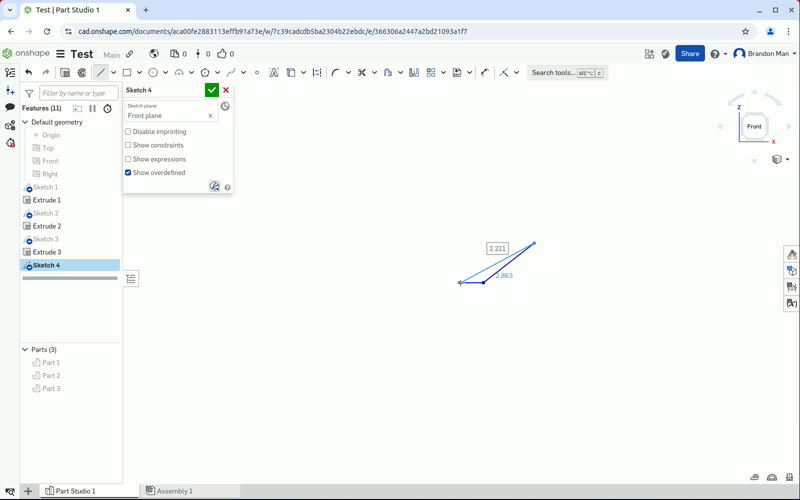
scroll(6)
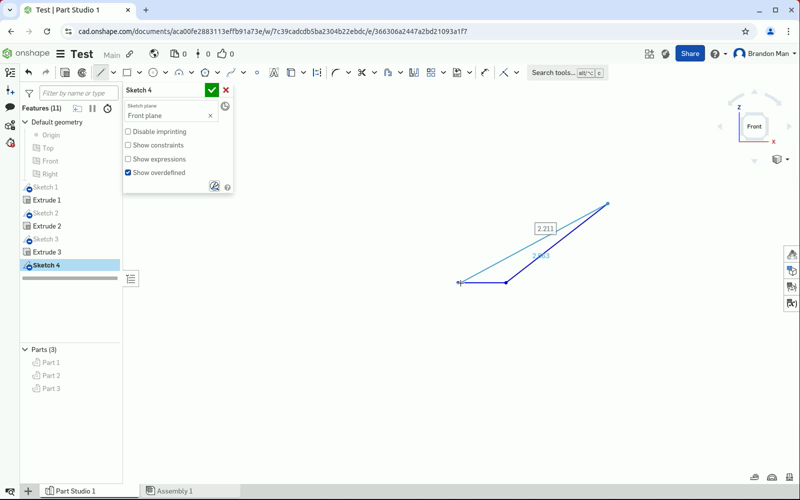
key_up(shift)
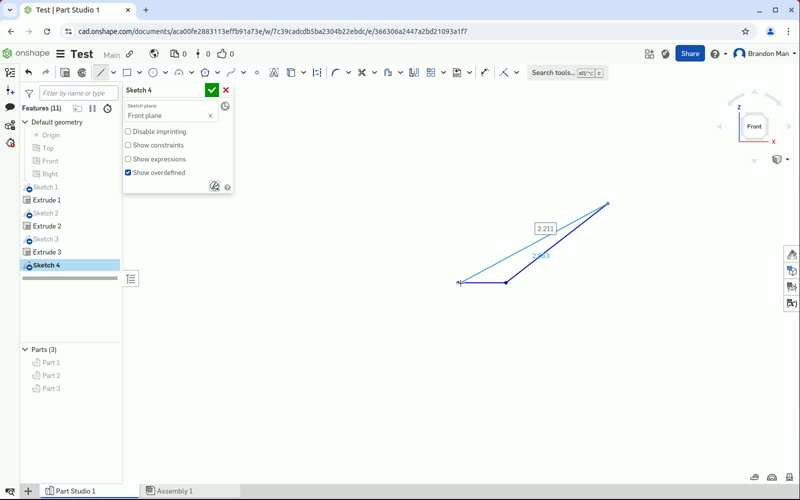
click(460, 282)
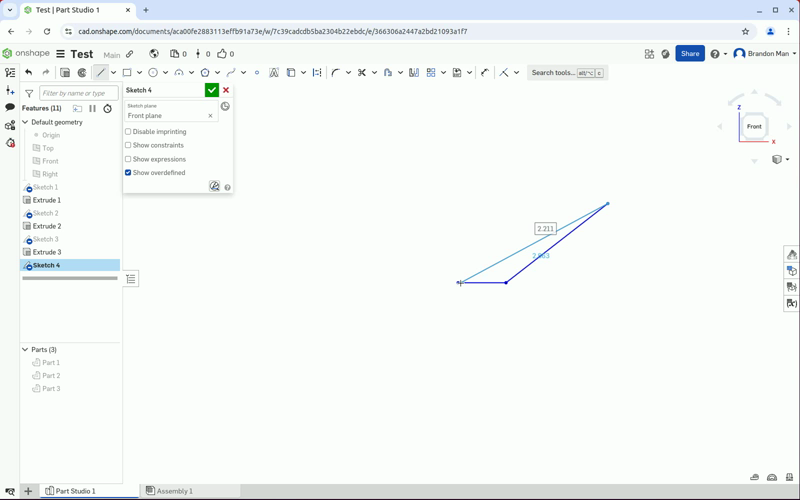
scroll(-6)
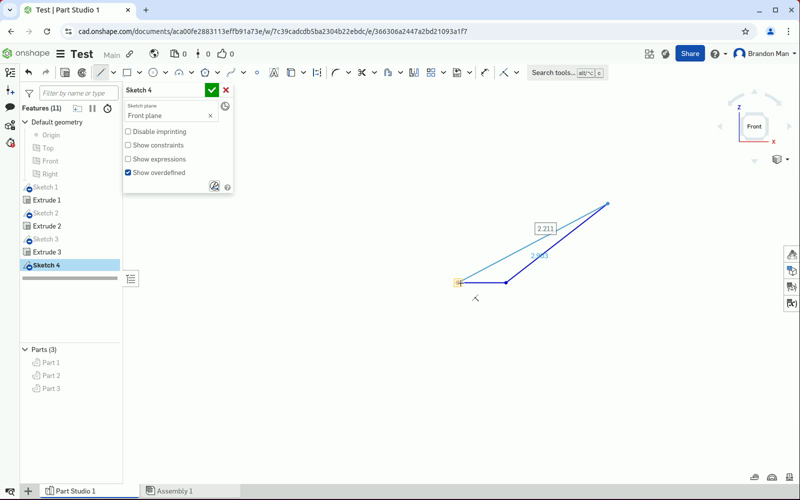
scroll(-6)
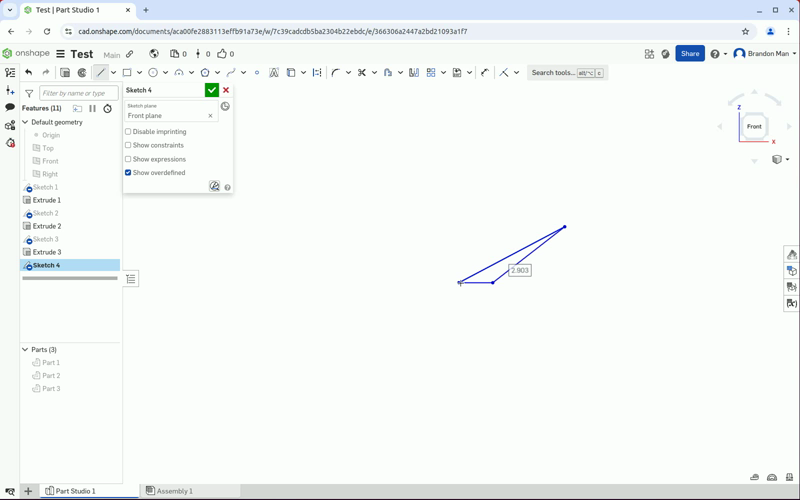
scroll(-6)
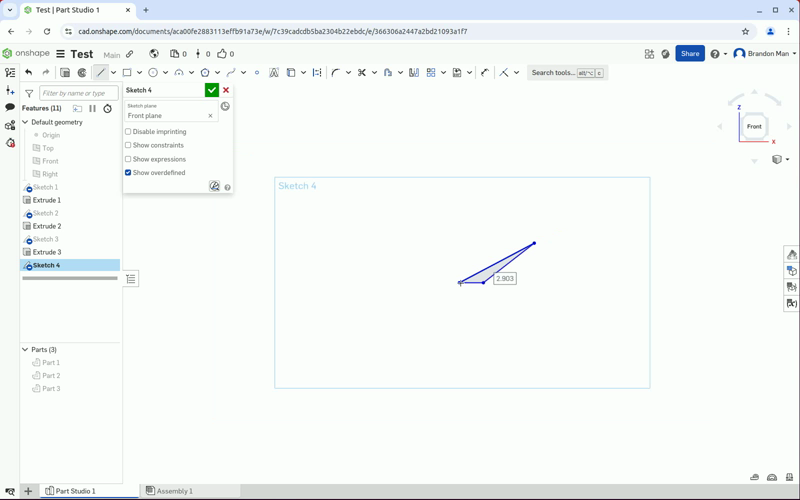
scroll(-6)
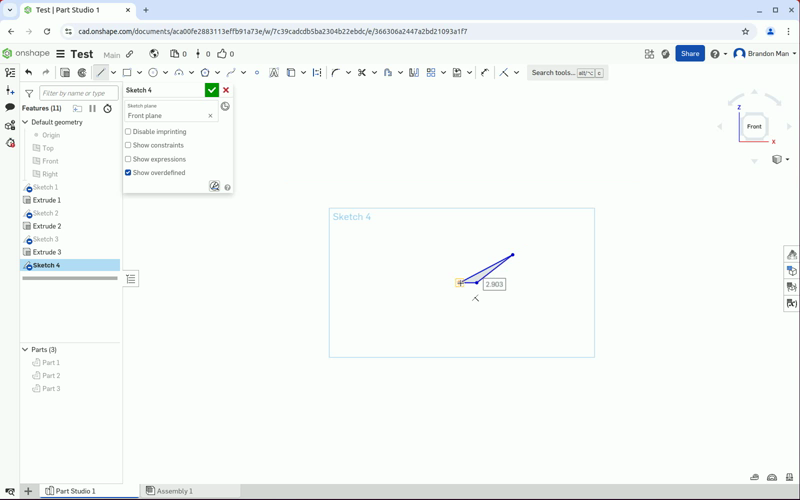
scroll(-6)
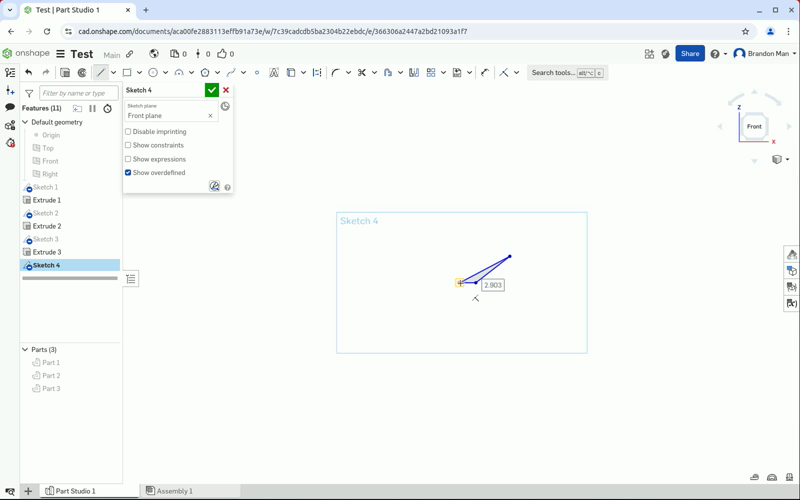
scroll(-6)
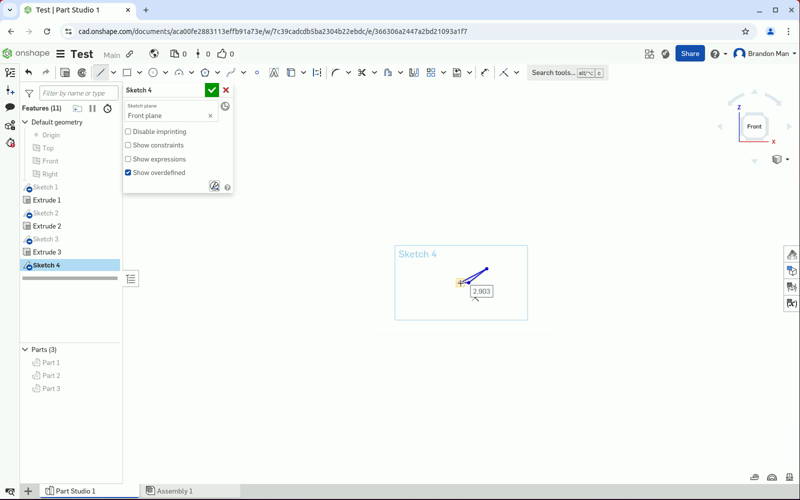
scroll(-6)
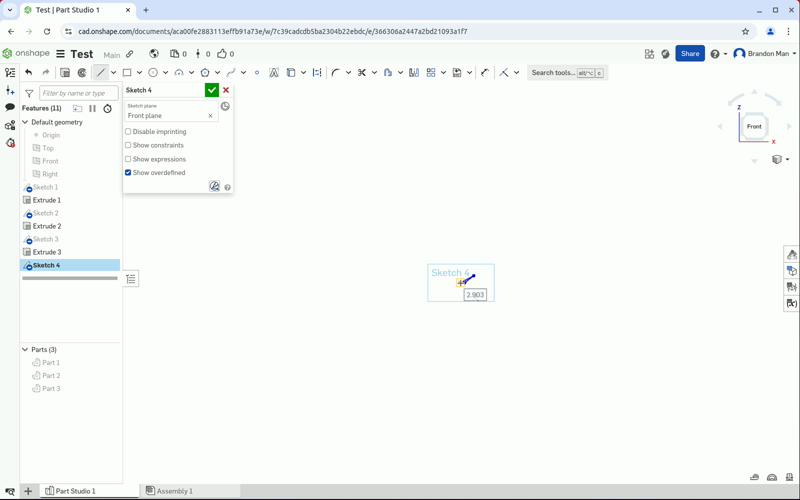
key(esc)
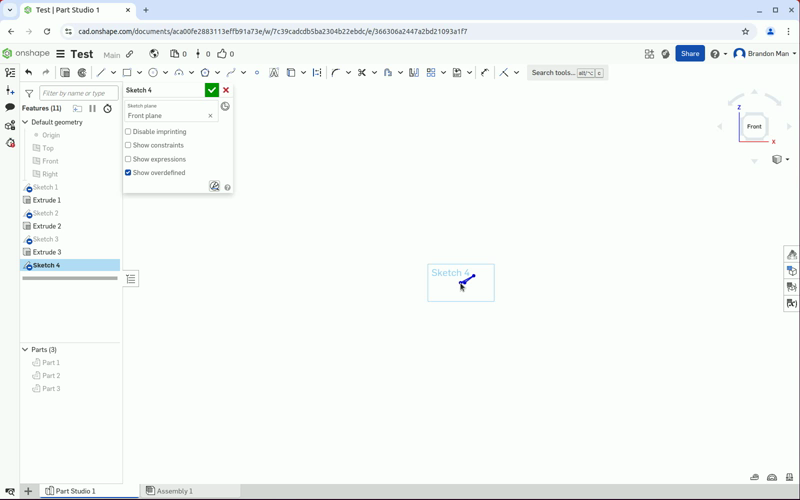
mouse_move(464, 281)
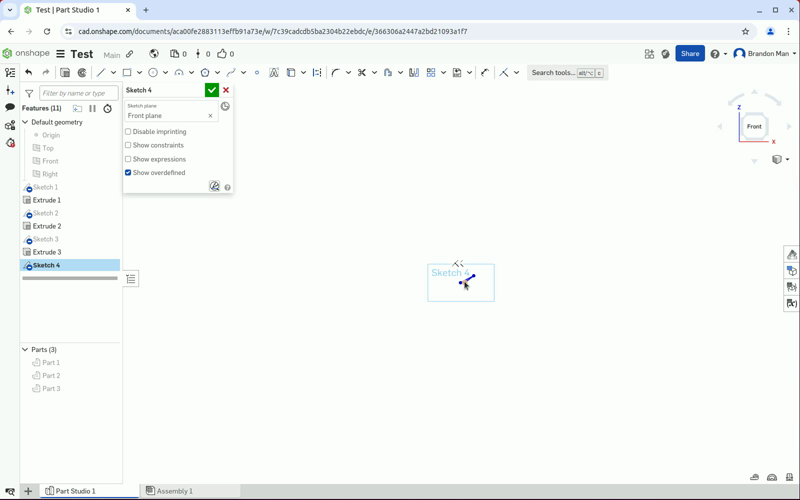
scroll(6)
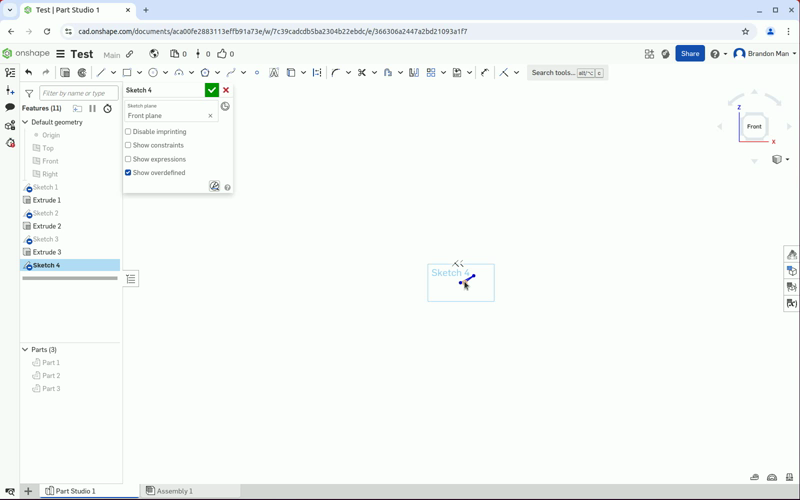
scroll(6)
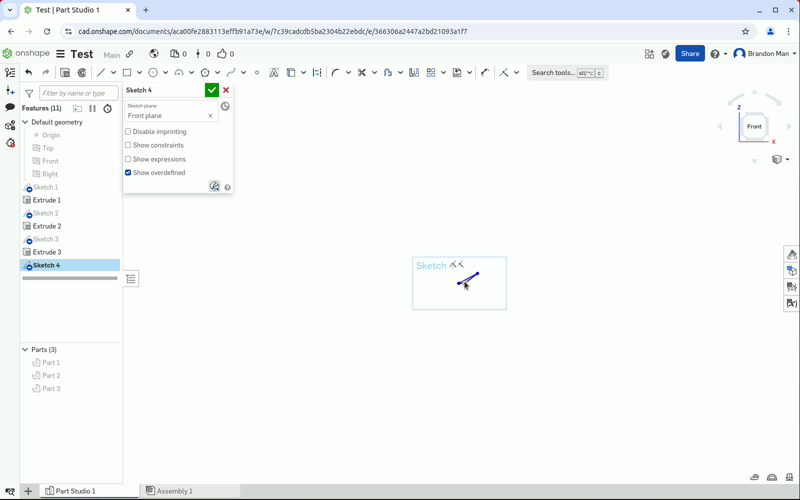
scroll(6)
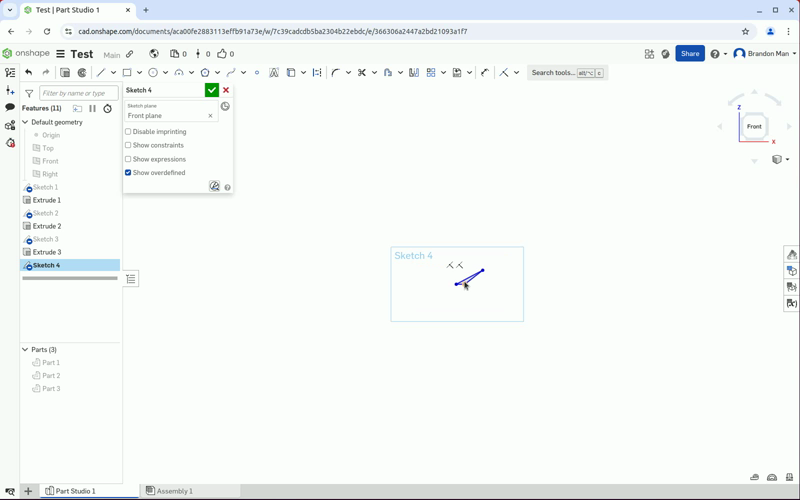
scroll(6)
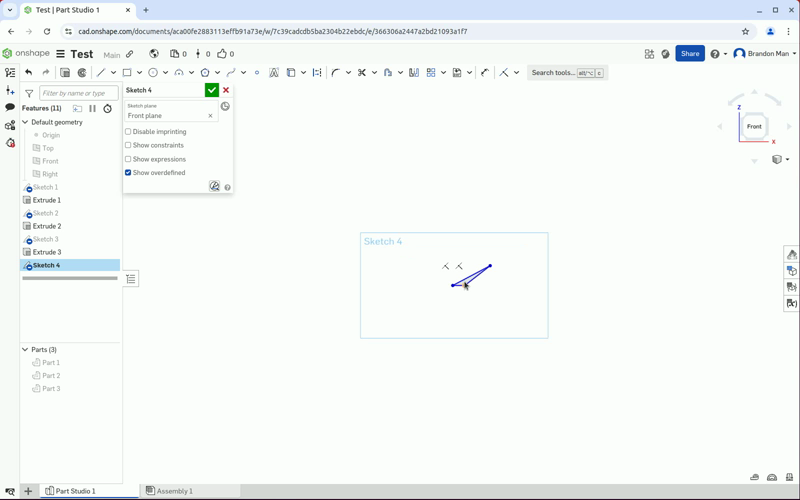
scroll(6)
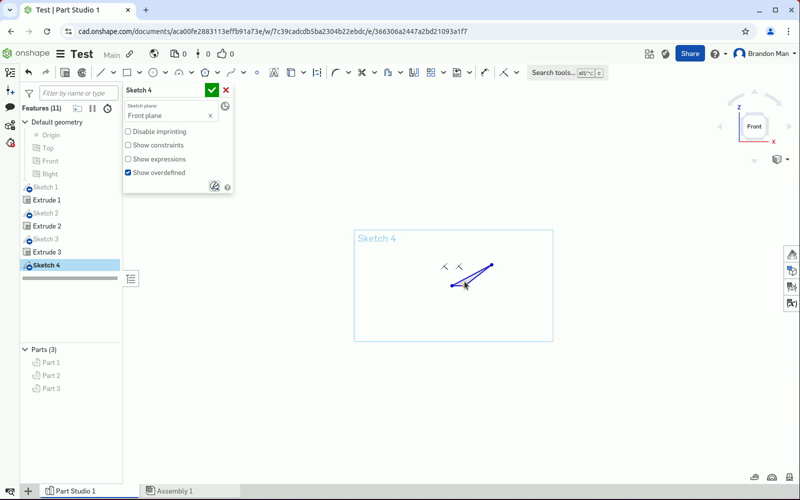
scroll(6)
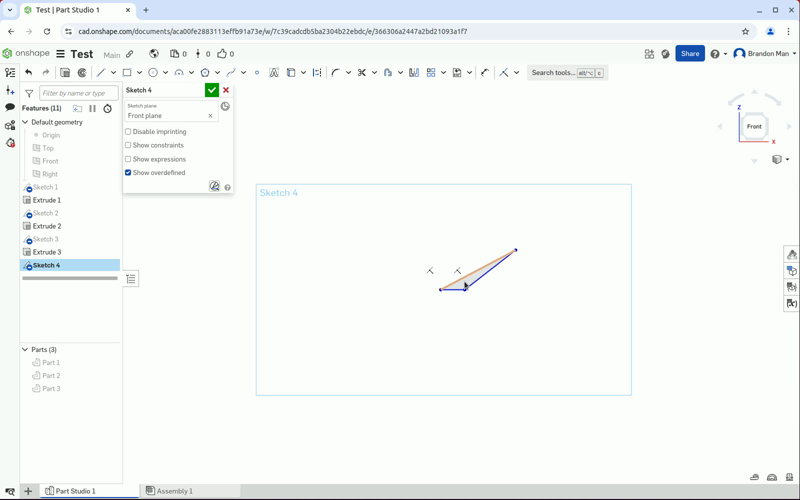
scroll(6)
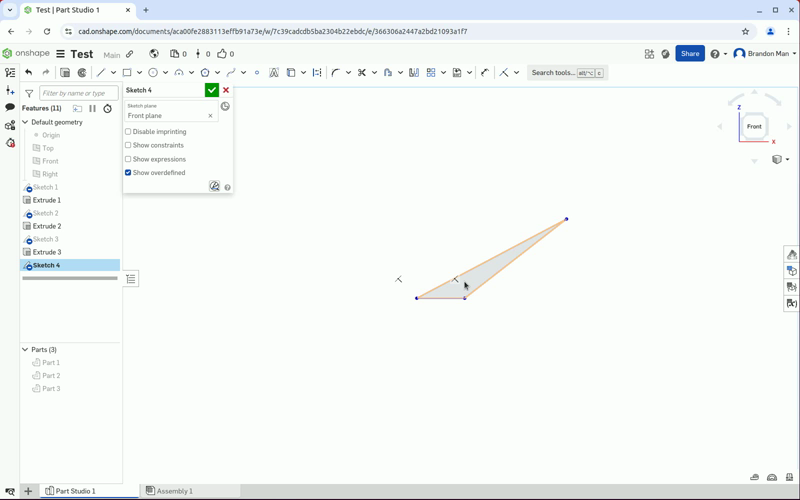
click(464, 281)
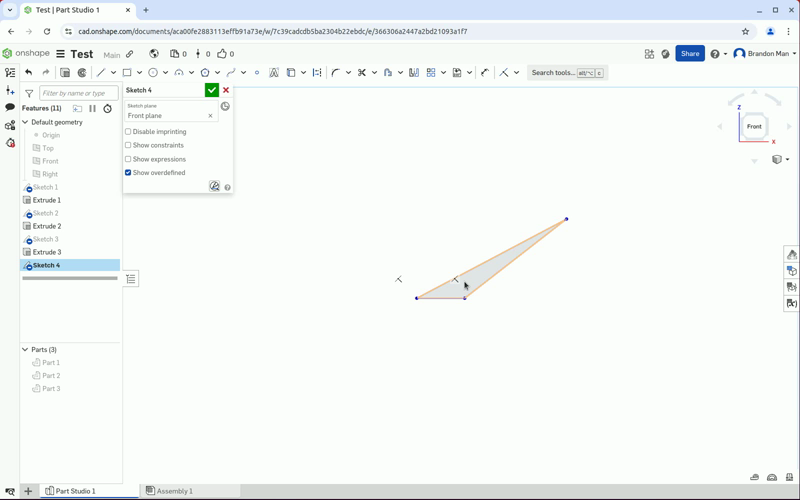
scroll(-6)
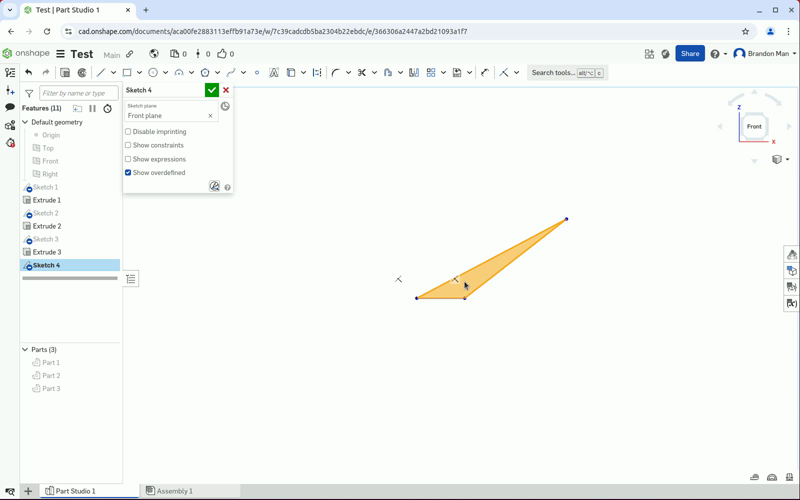
scroll(-6)
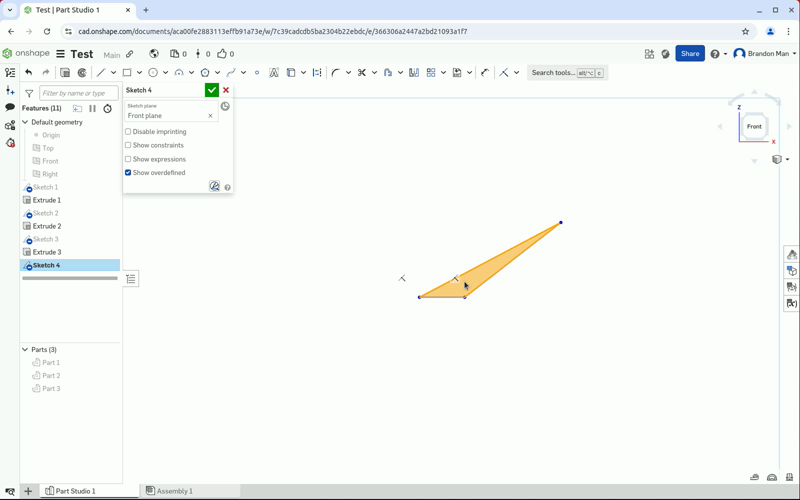
scroll(-6)
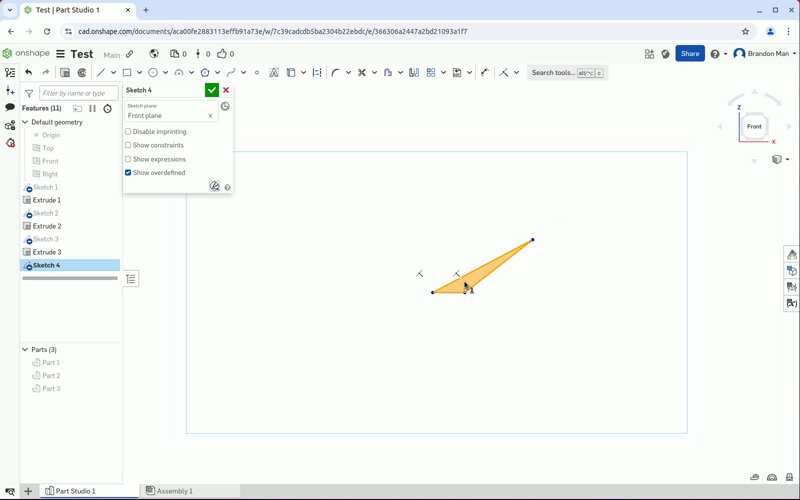
scroll(-6)
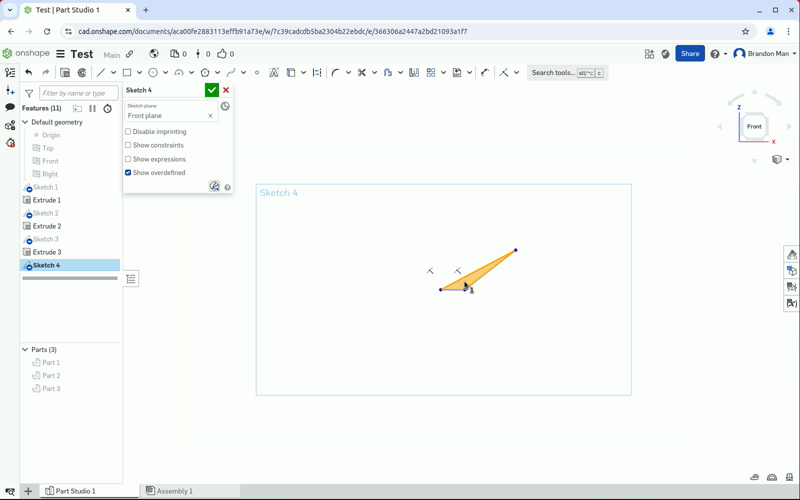
scroll(-6)
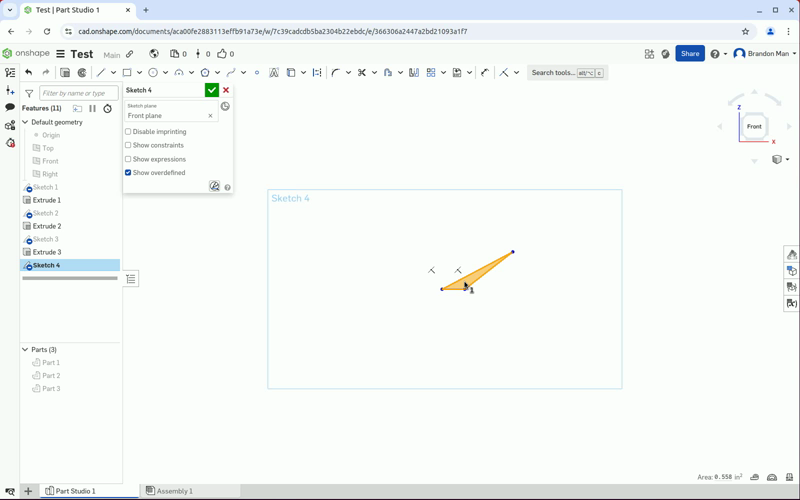
scroll(-6)
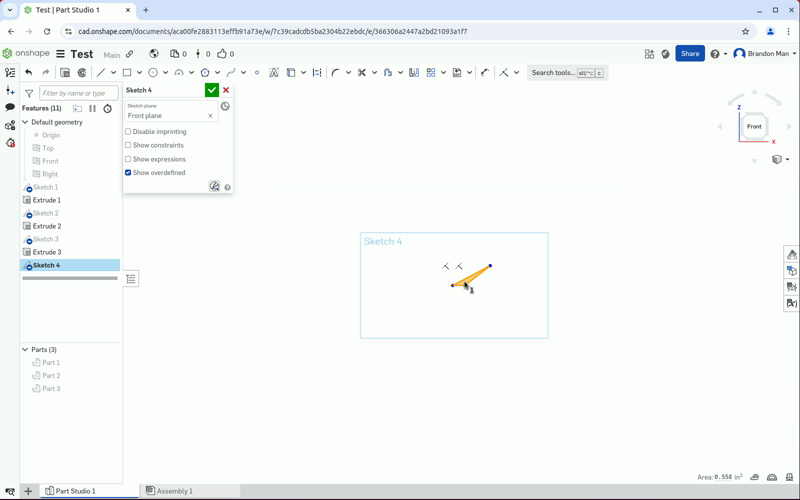
scroll(-6)
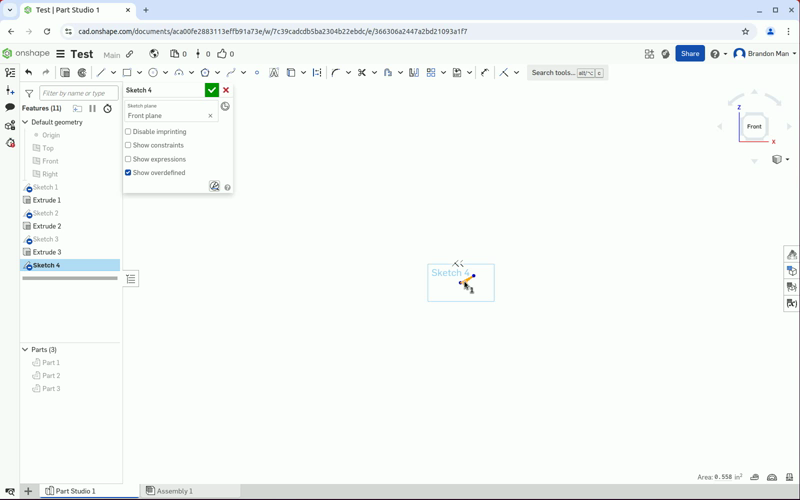
mouse_move(73, 352)
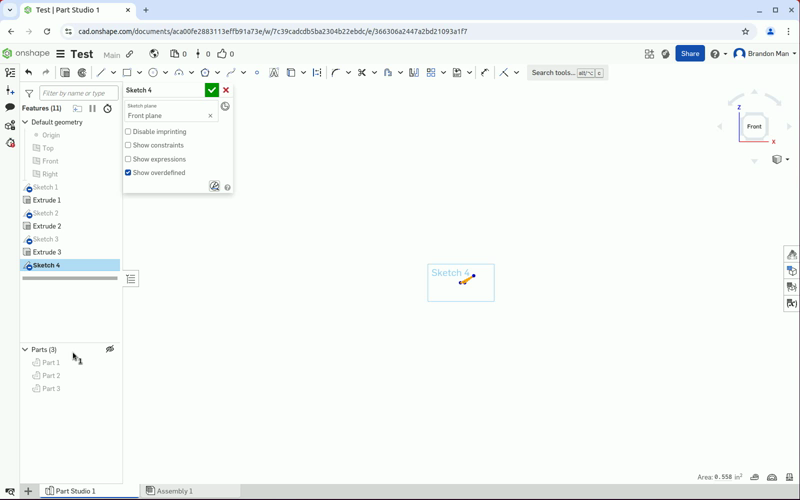
key(shift+y)
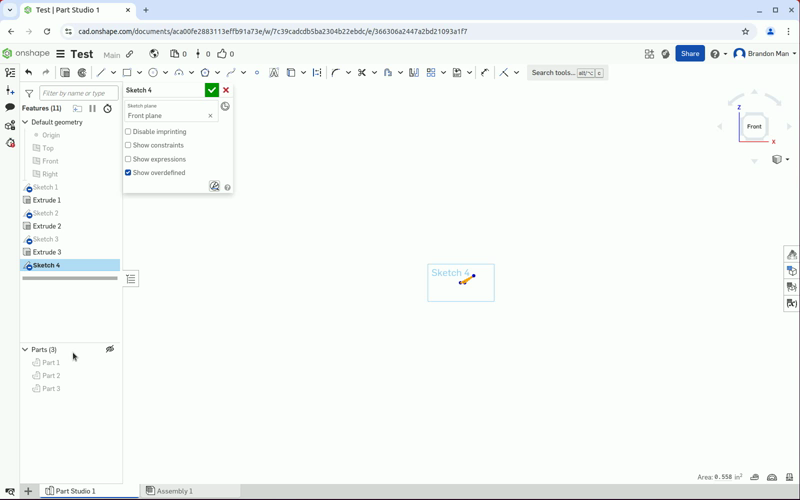
key(shift+e)
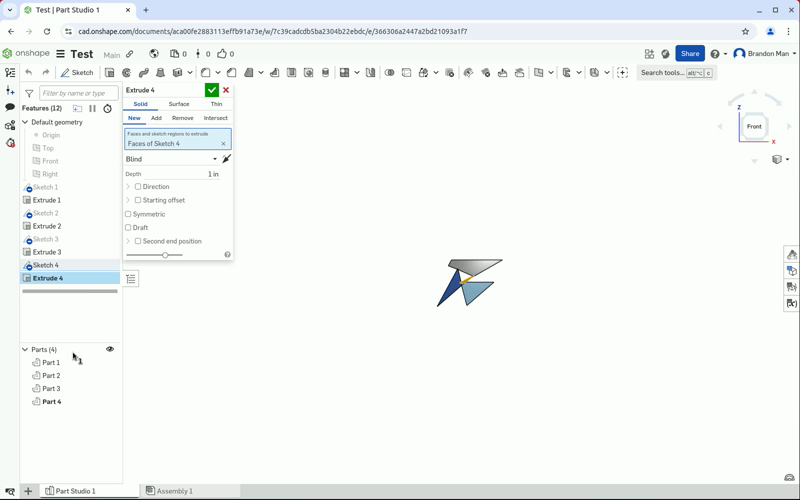
mouse_move(143, 106)
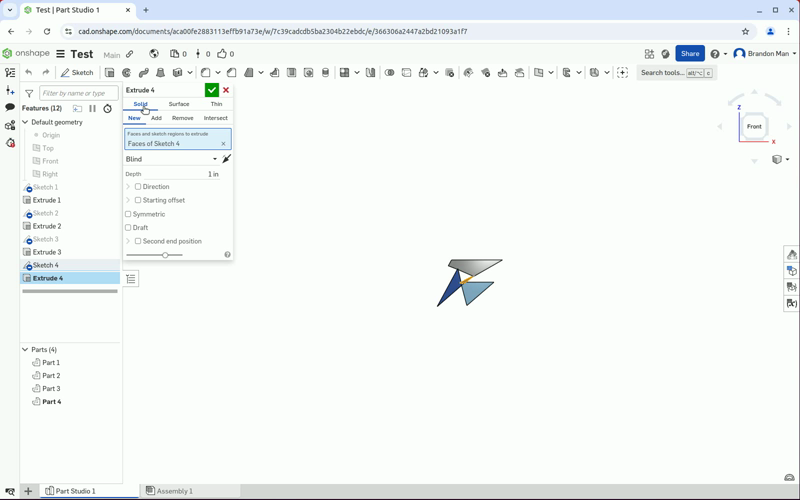
click(143, 106)
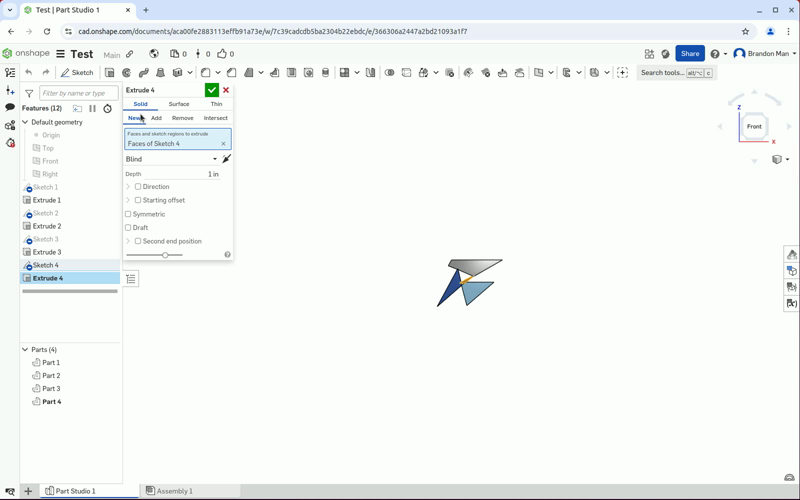
mouse_move(137, 120)
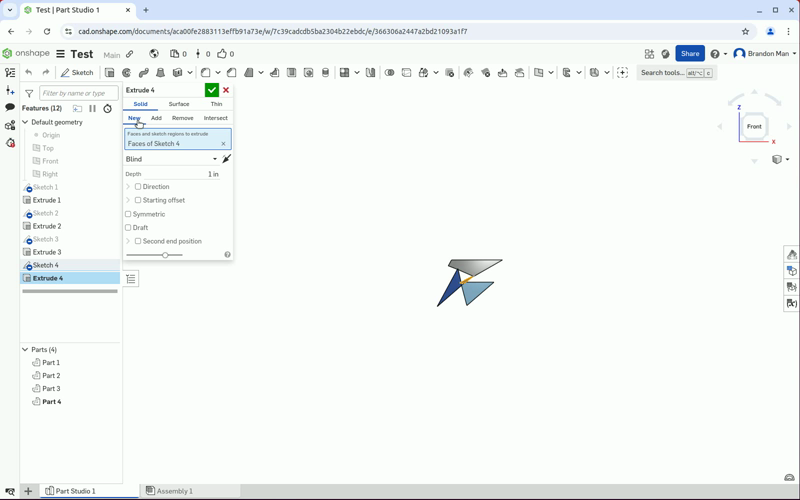
click(137, 120)
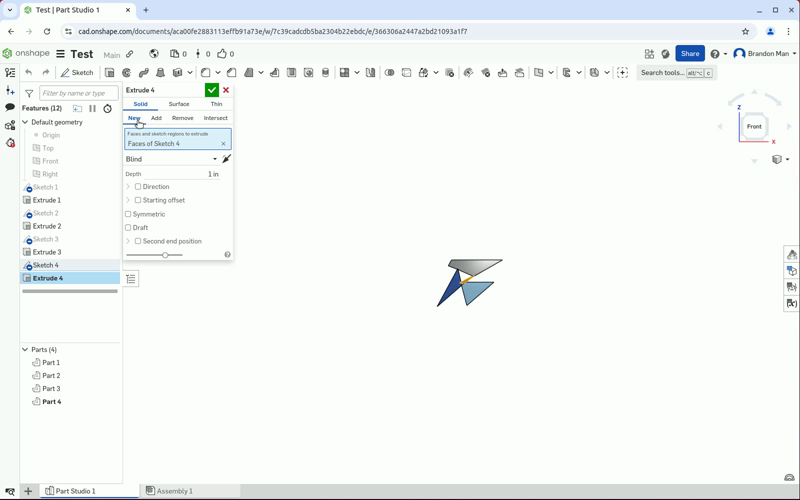
key(tab, 4)
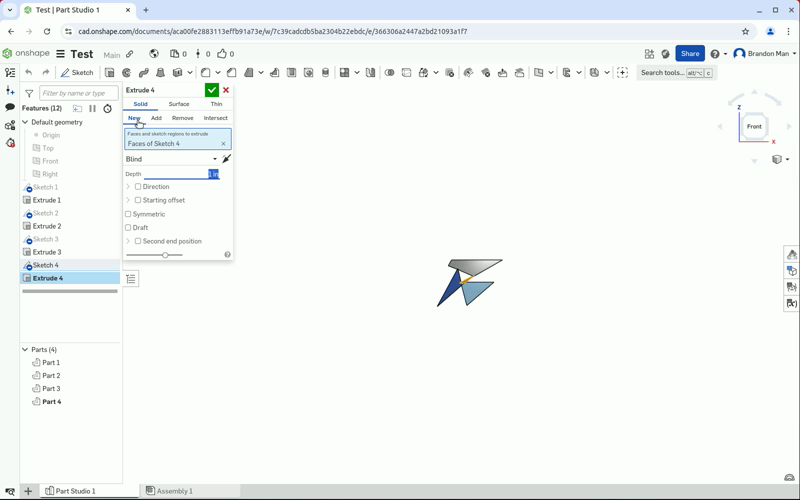
text(1.204)
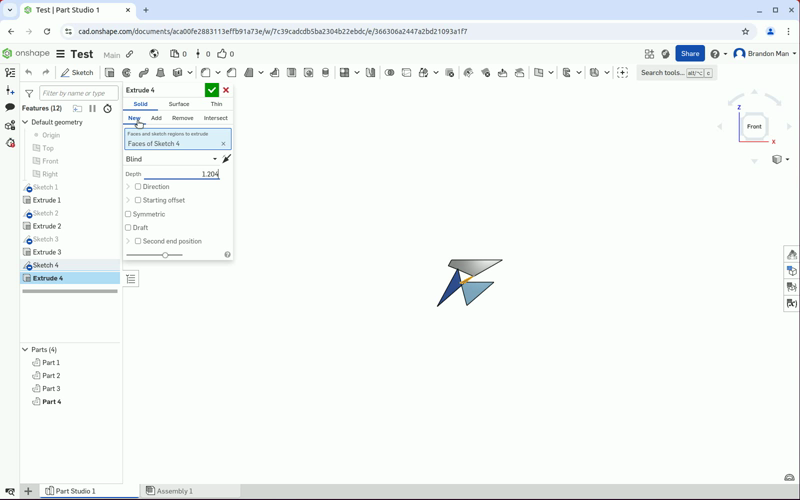
key(enter)
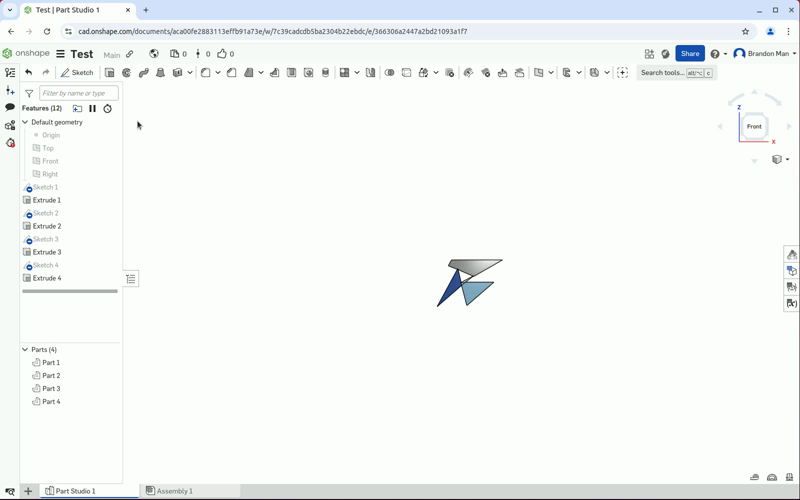
key(shift+h)
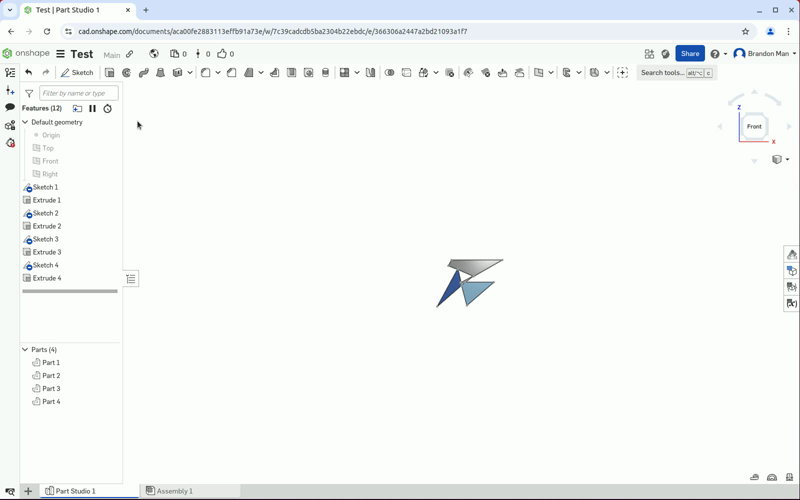
key(shift+h)
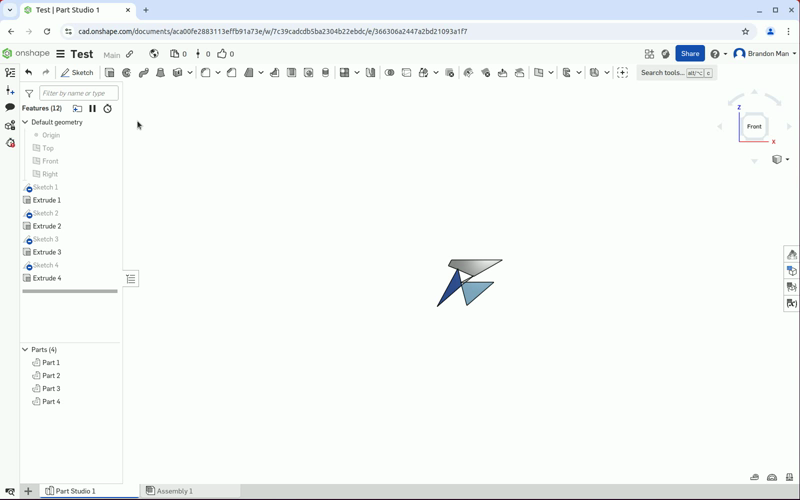
mouse_move(73, 189)
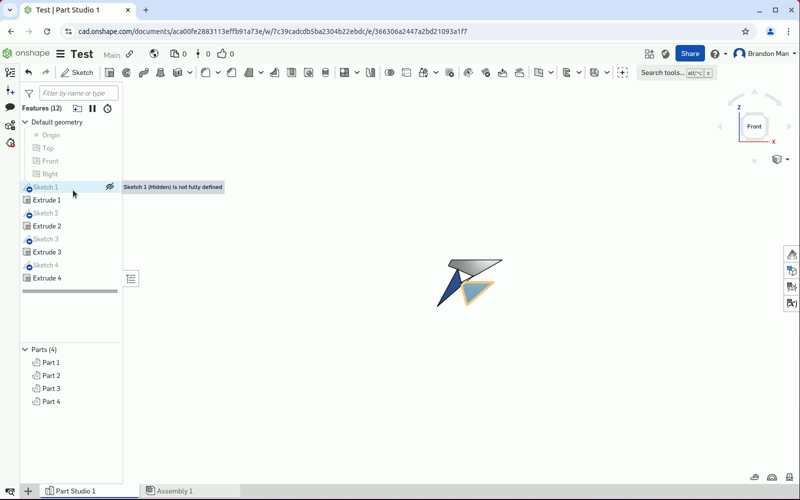
click(73, 189)
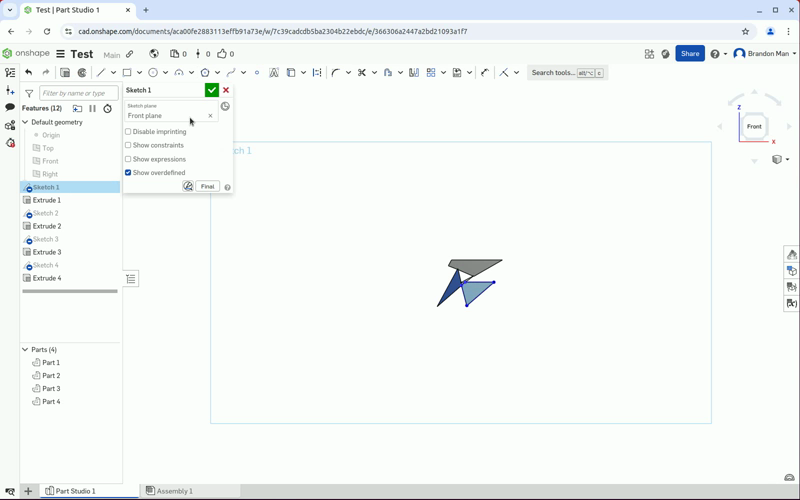
mouse_move(229, 92)
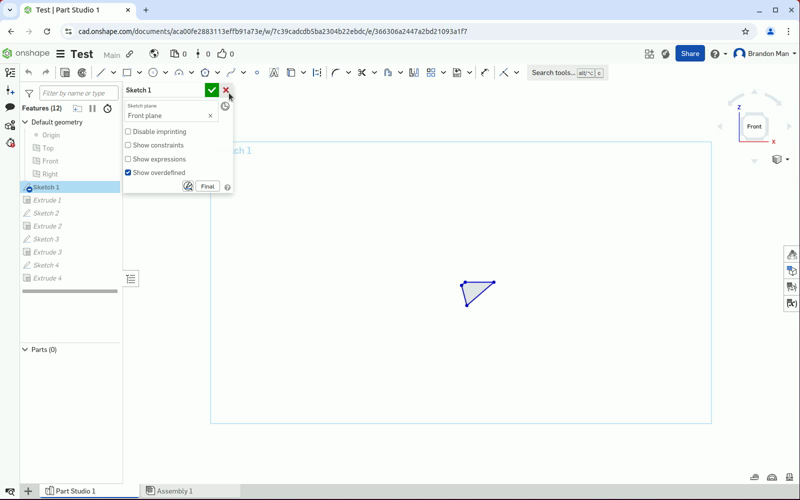
click(229, 92)
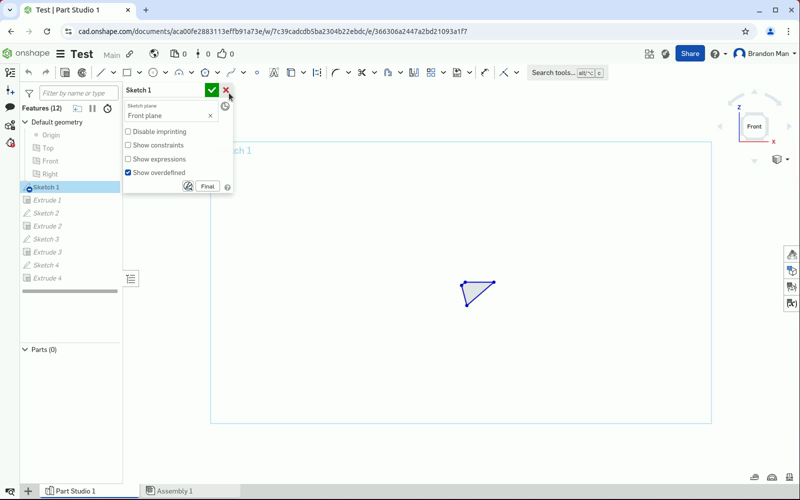
key(shift+s)
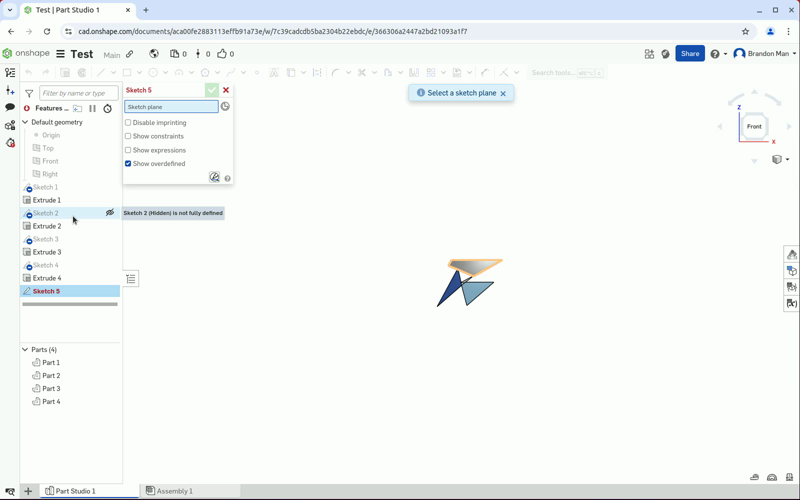
scroll(3)
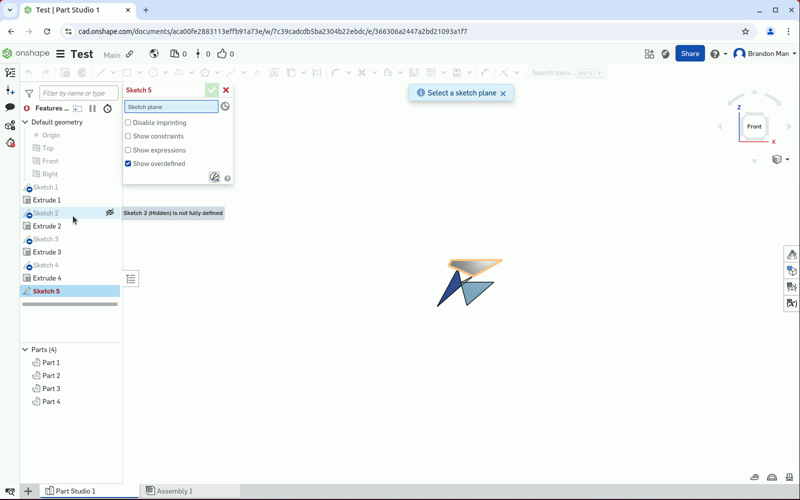
mouse_move(73, 163)
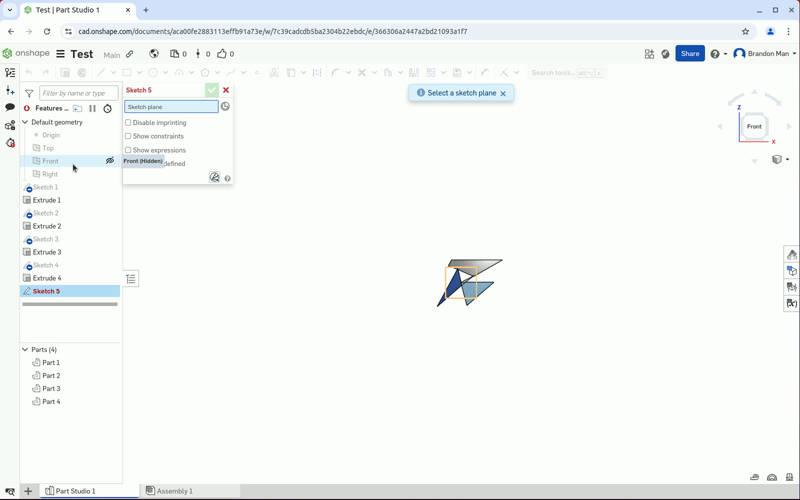
click(73, 163)
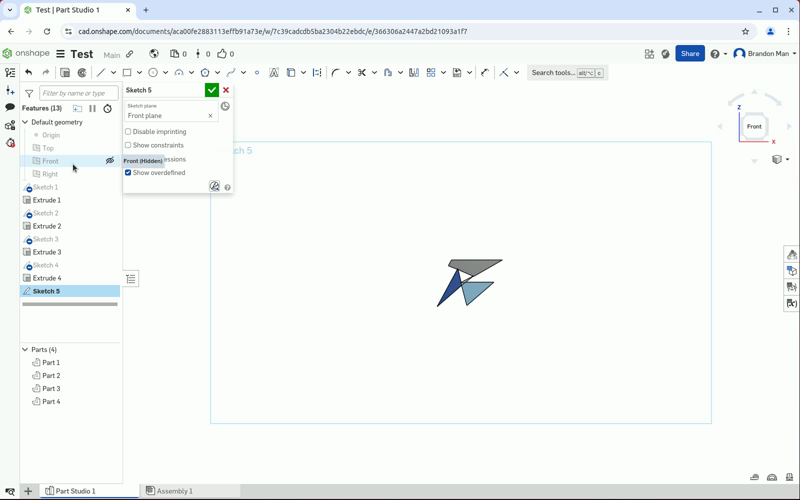
mouse_move(73, 352)
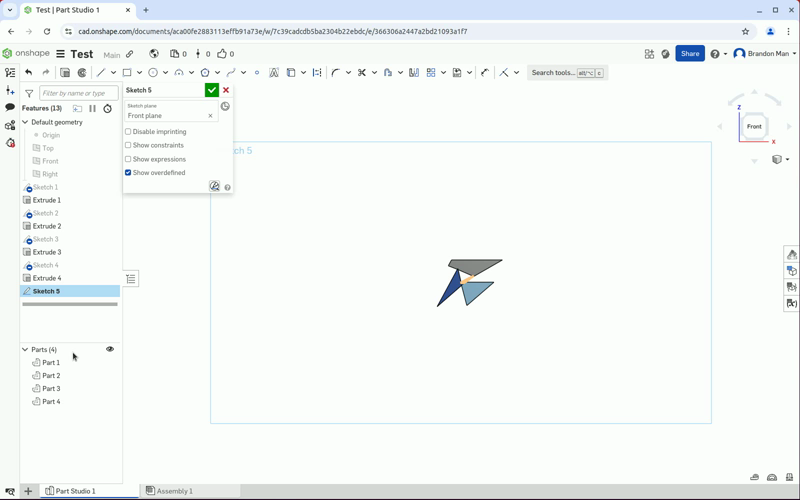
key(y)
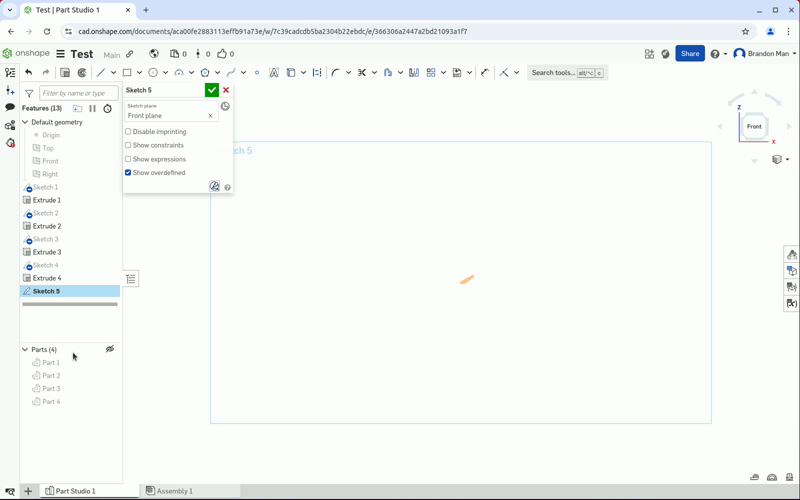
key(l)
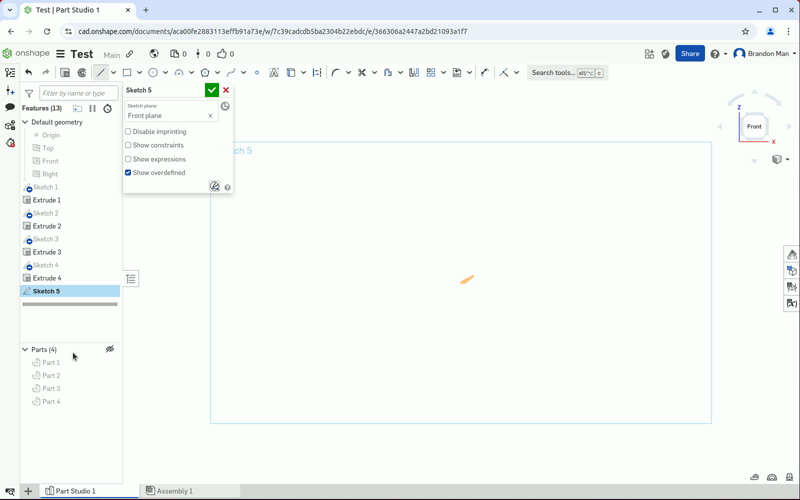
key_down(shift)
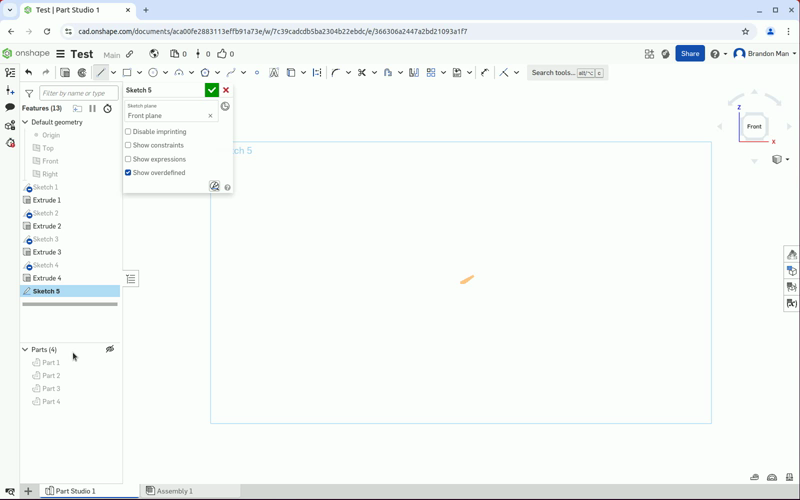
mouse_move(460, 282)
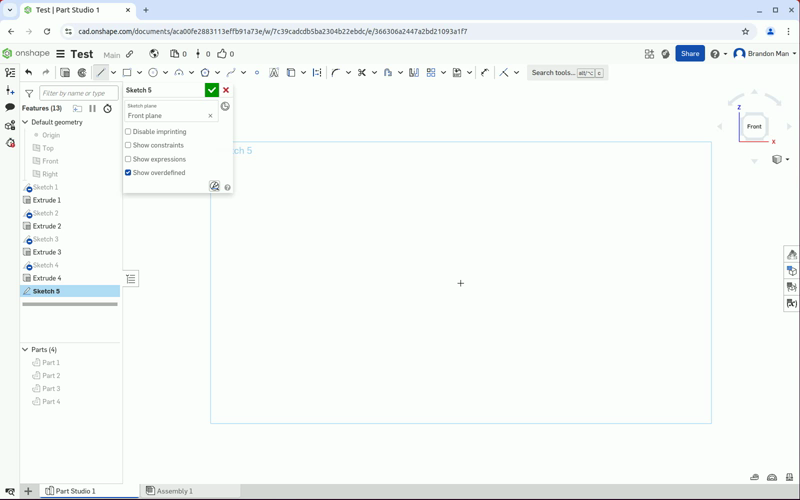
click(460, 282)
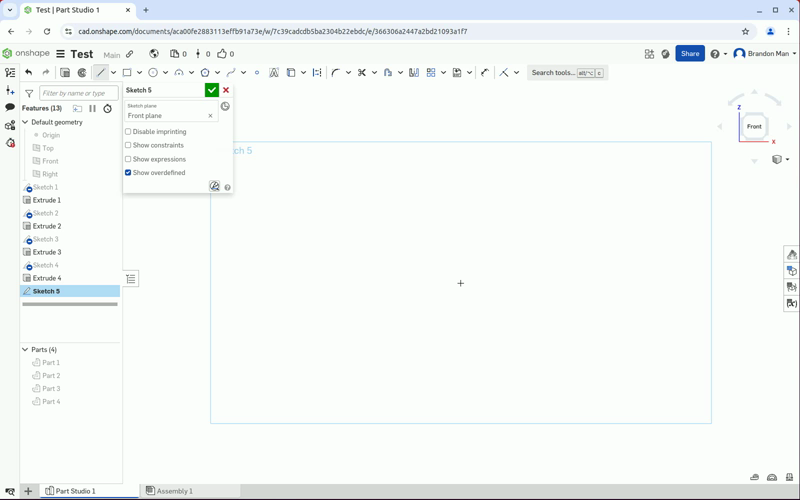
key_up(shift)
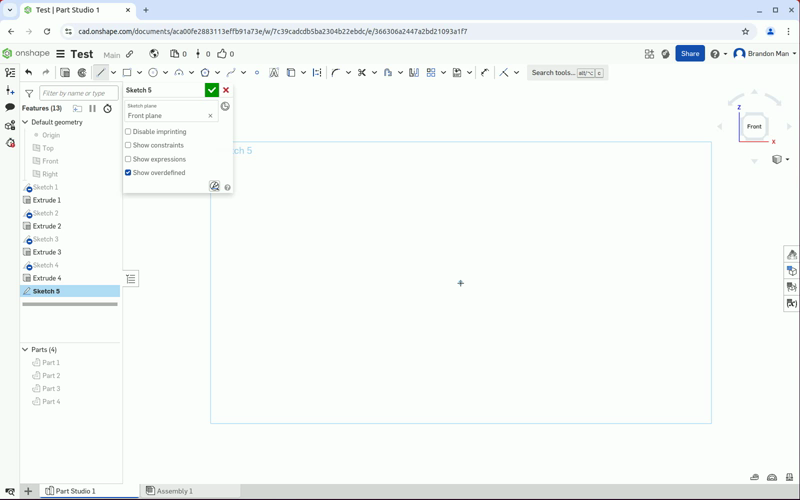
key_down(shift)
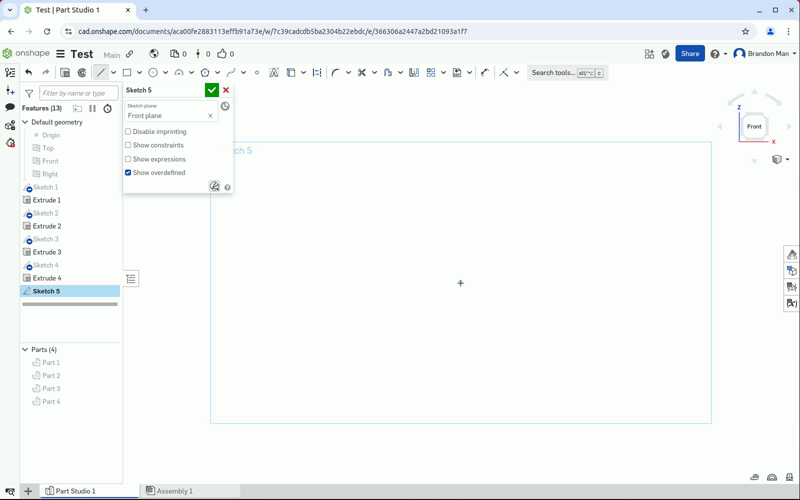
mouse_move(490, 282)
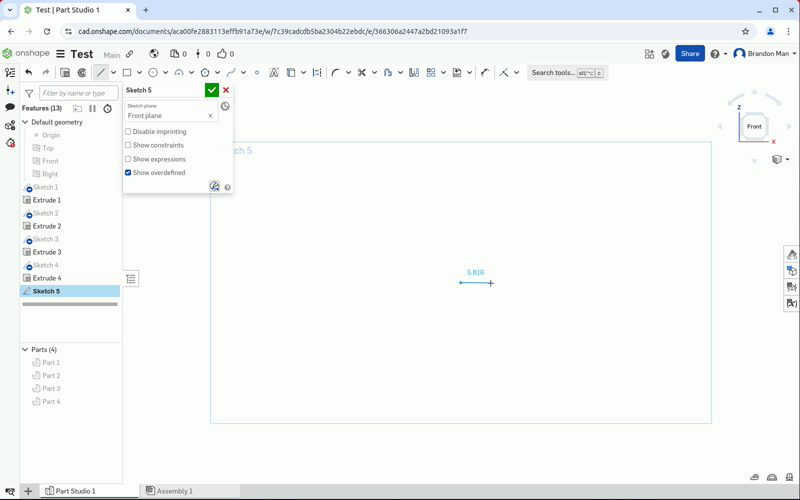
mouse_move(461, 286)
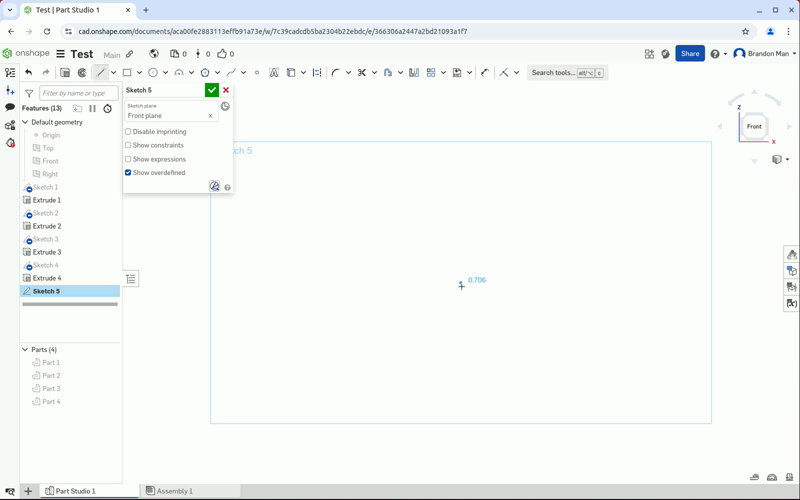
scroll(6)
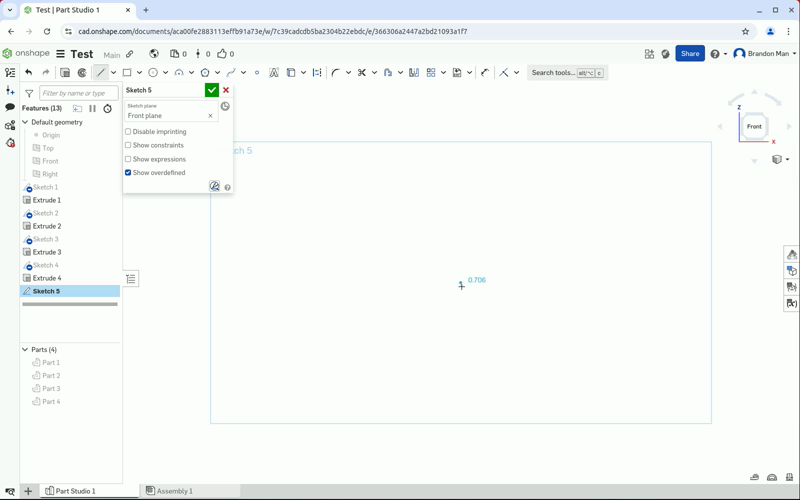
scroll(6)
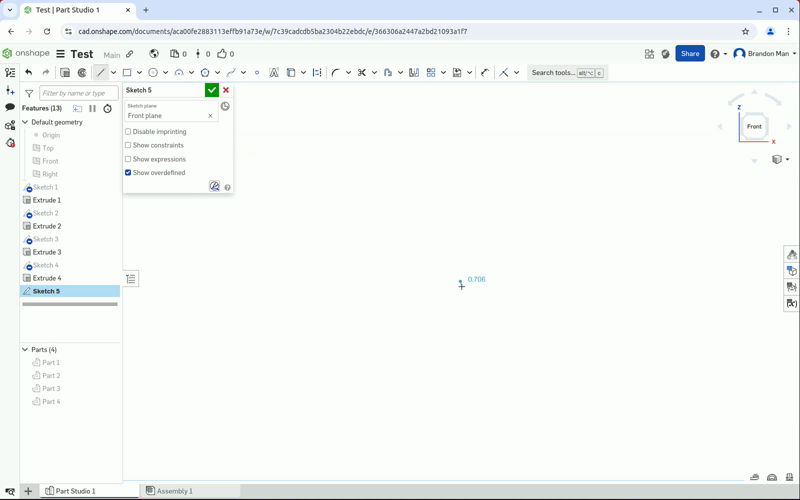
scroll(6)
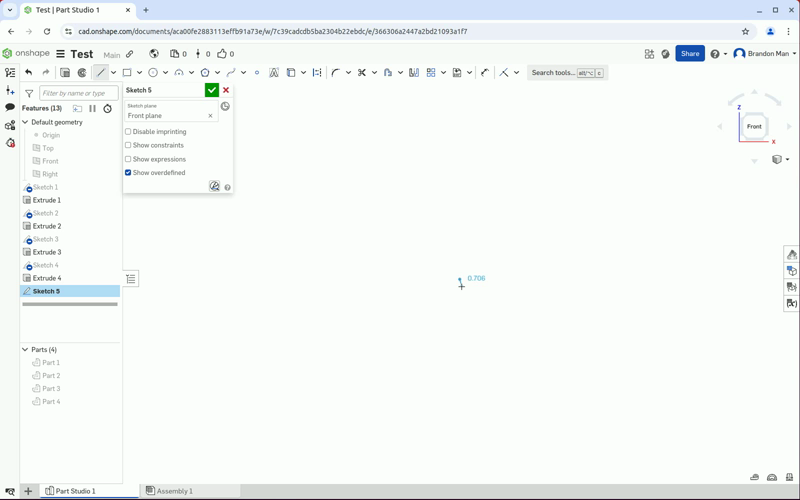
scroll(6)
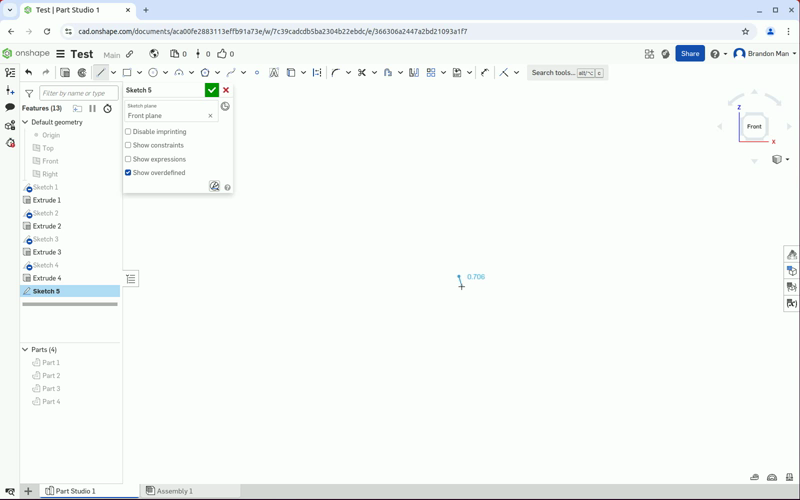
scroll(6)
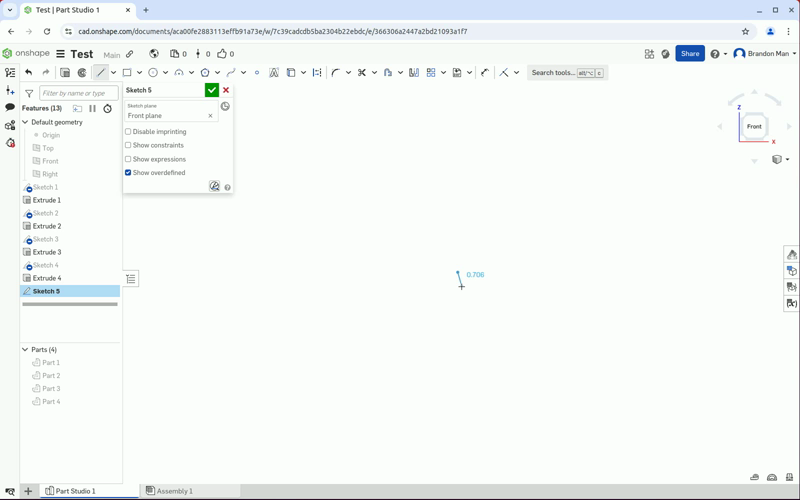
scroll(6)
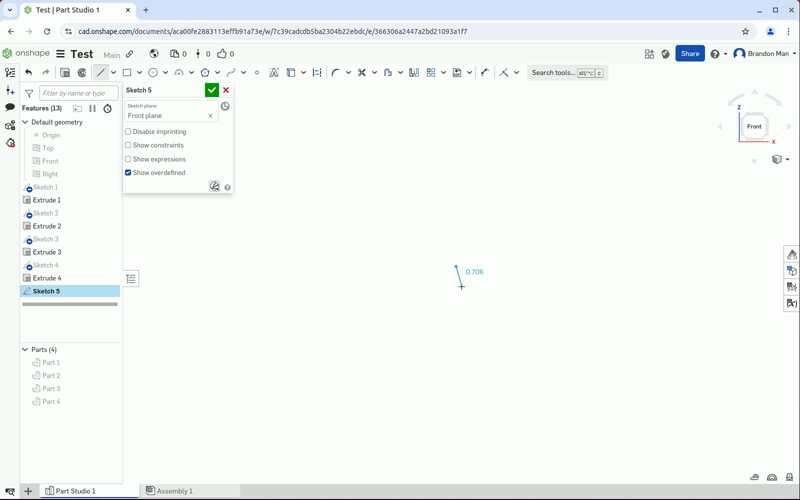
scroll(6)
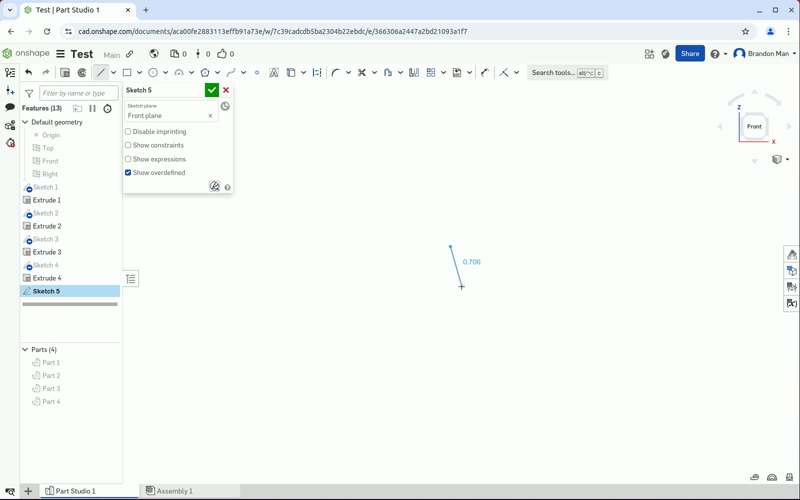
click(461, 286)
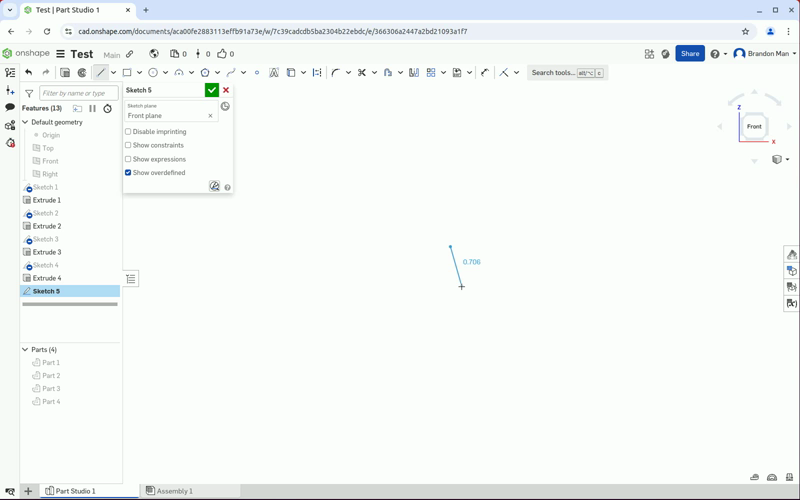
scroll(-6)
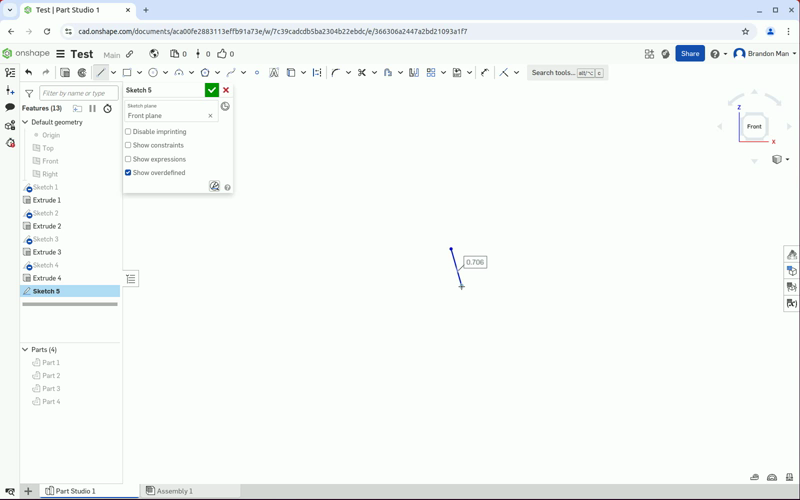
scroll(-6)
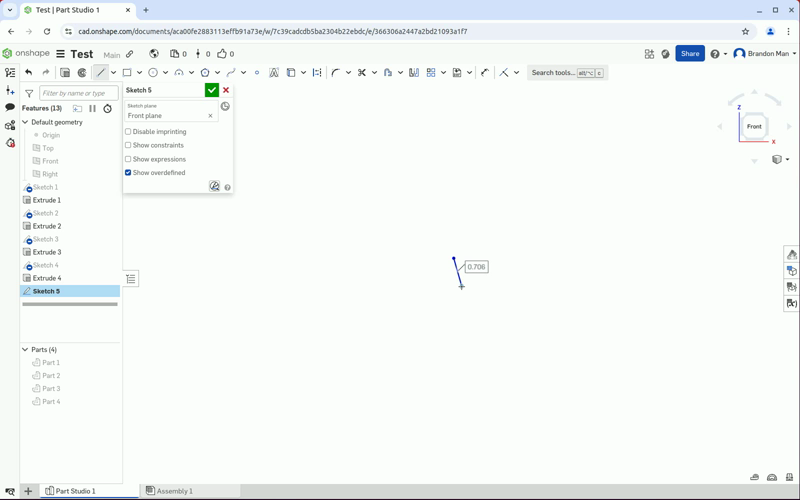
scroll(-6)
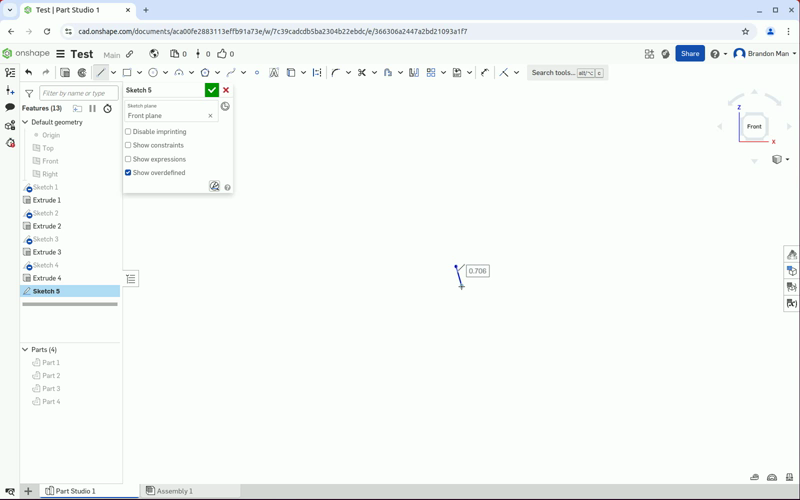
scroll(-6)
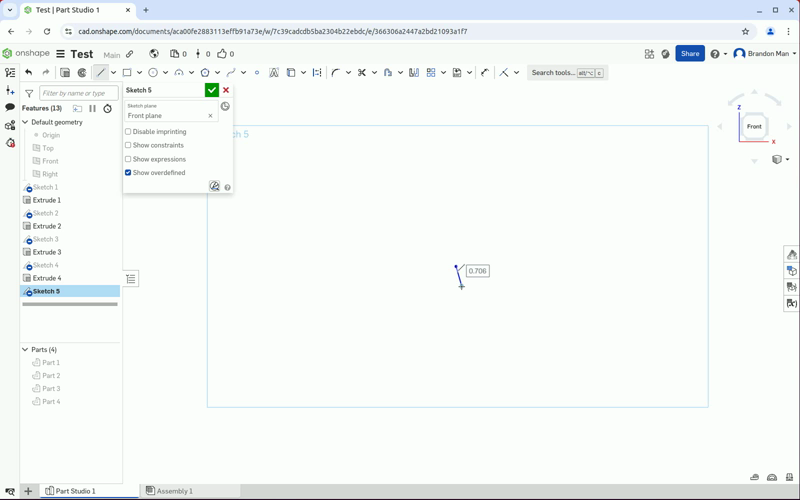
scroll(-6)
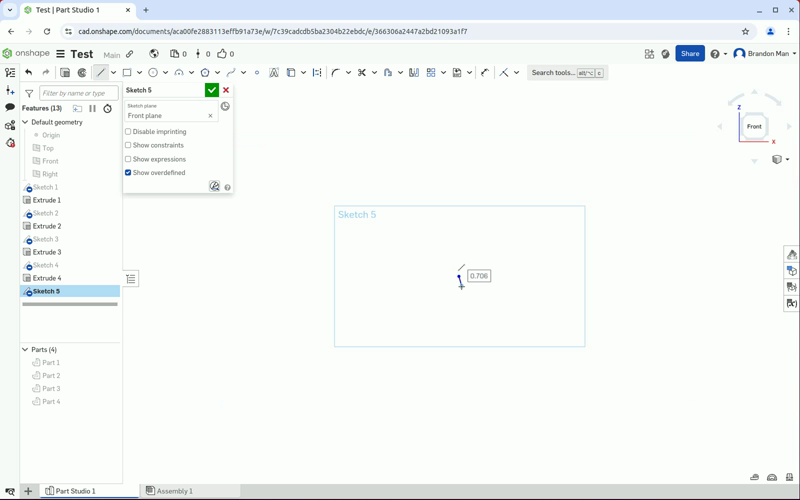
scroll(-6)
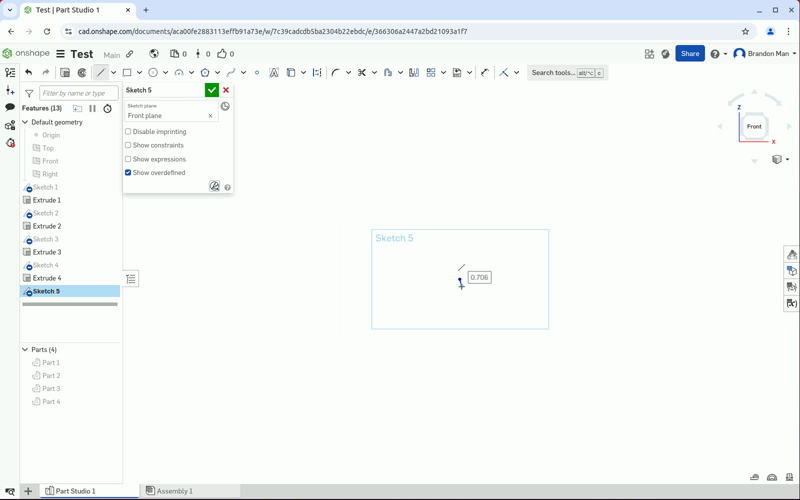
scroll(-6)
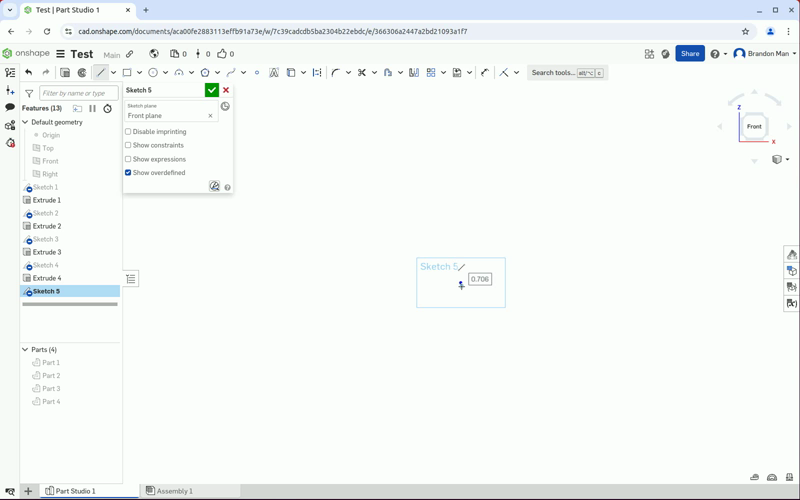
key_up(shift)
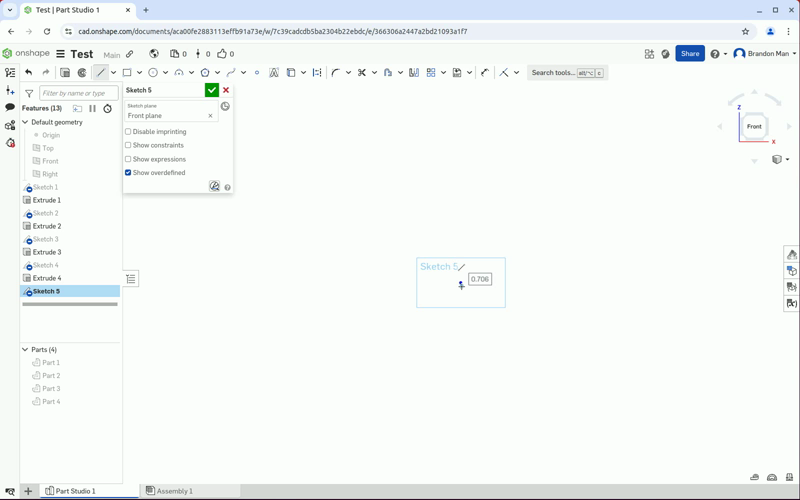
key_down(shift)
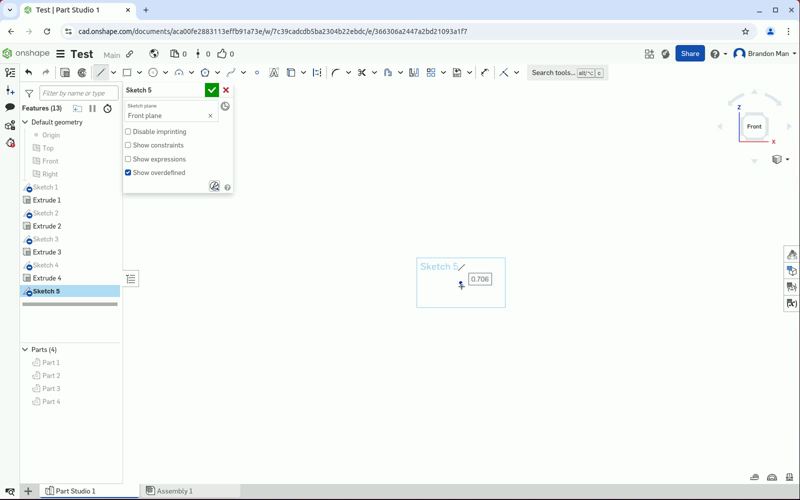
mouse_move(491, 286)
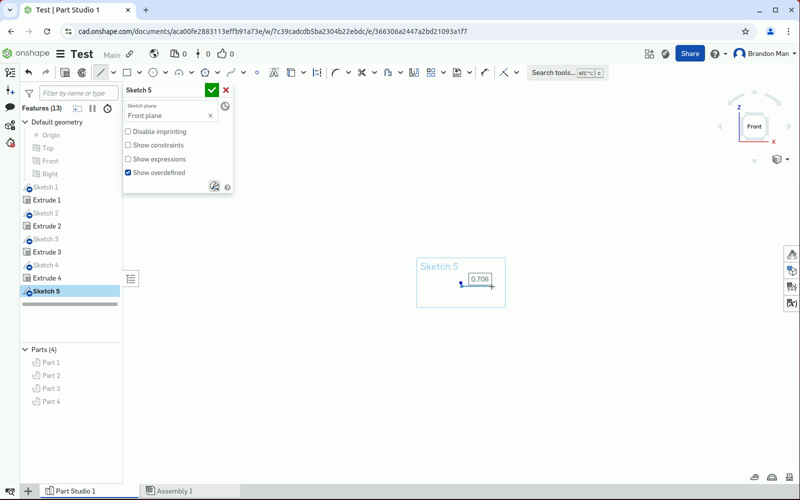
mouse_move(465, 282)
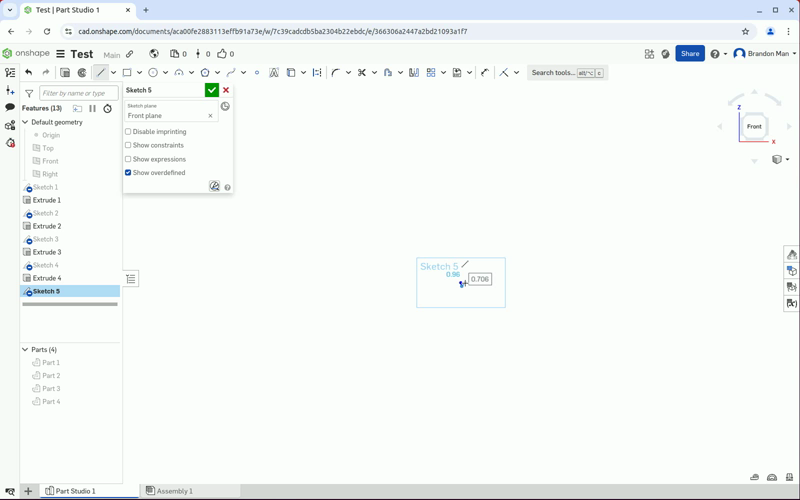
scroll(6)
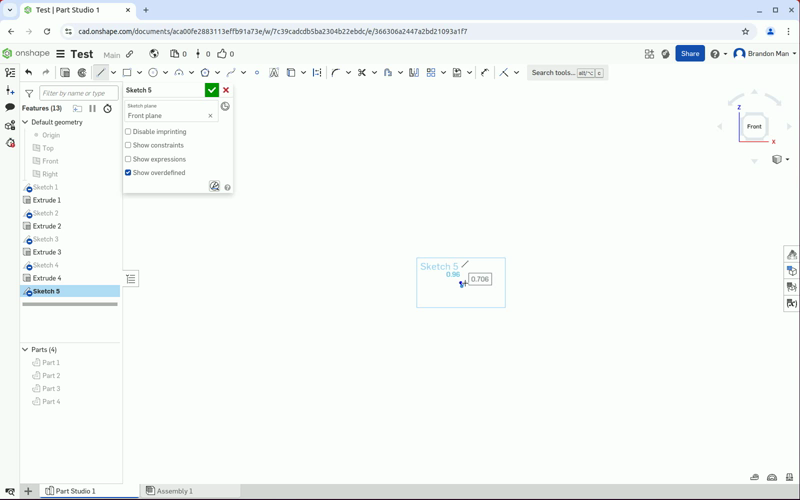
scroll(6)
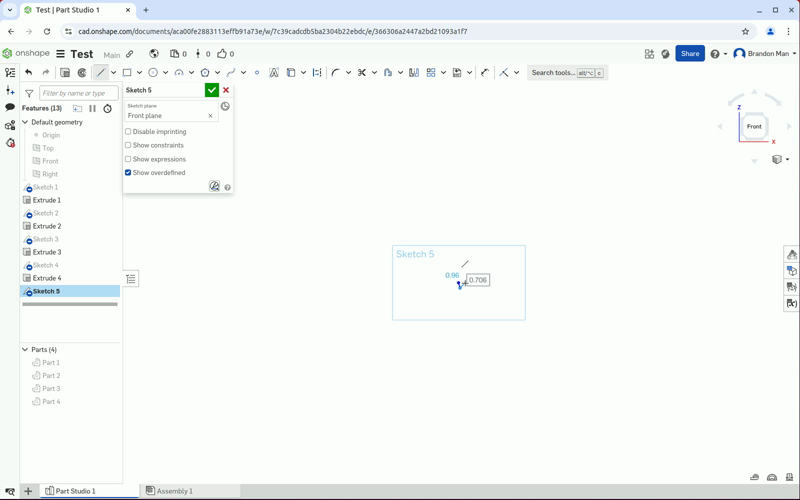
scroll(6)
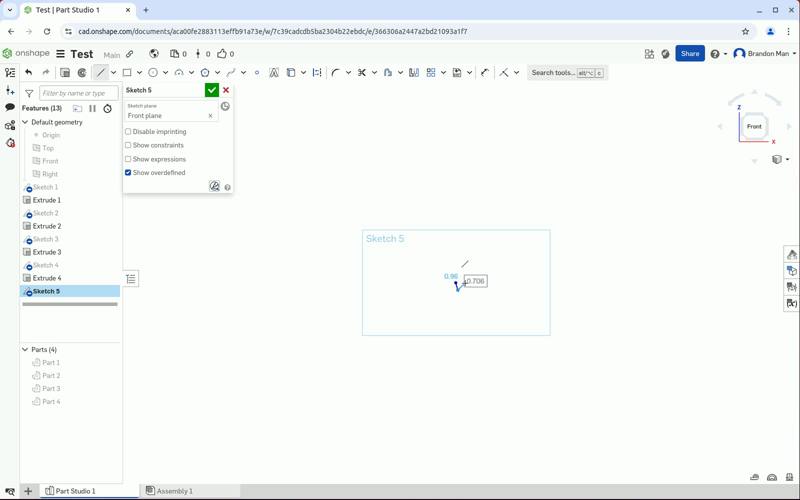
scroll(6)
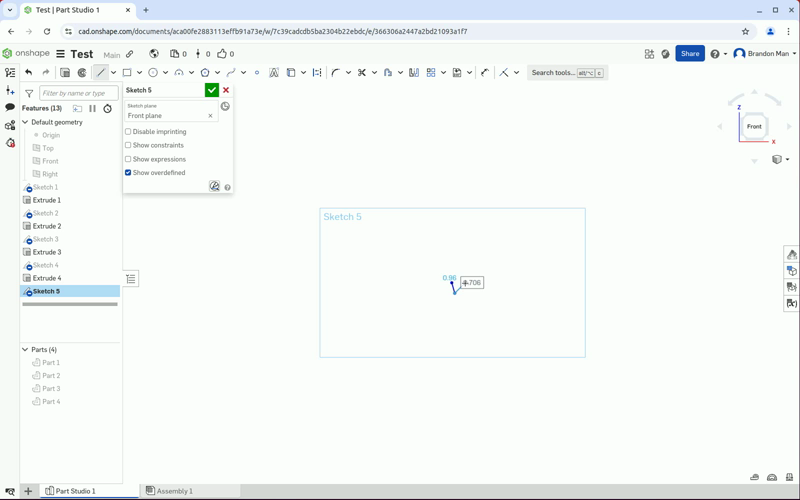
scroll(6)
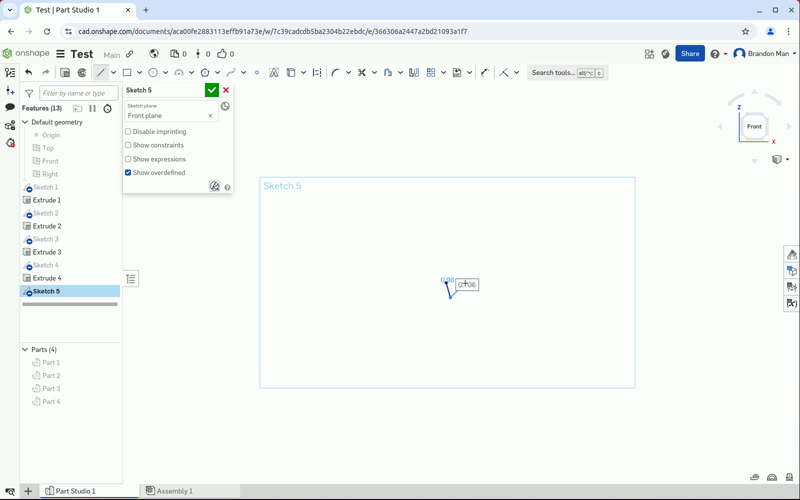
scroll(6)
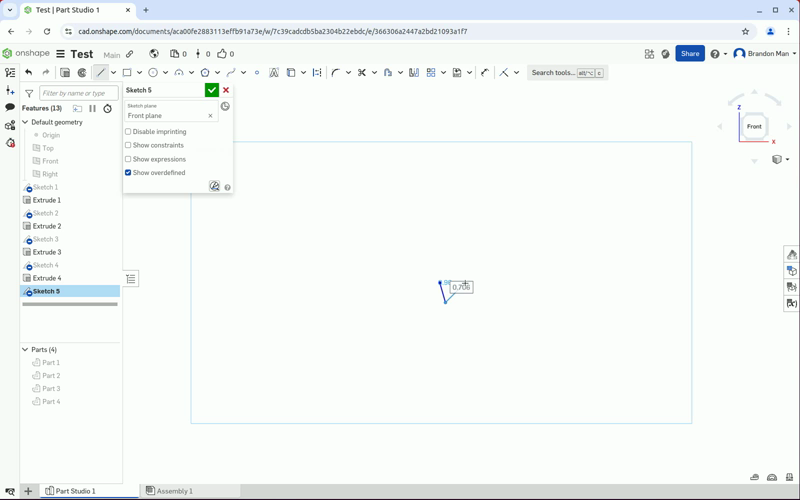
scroll(6)
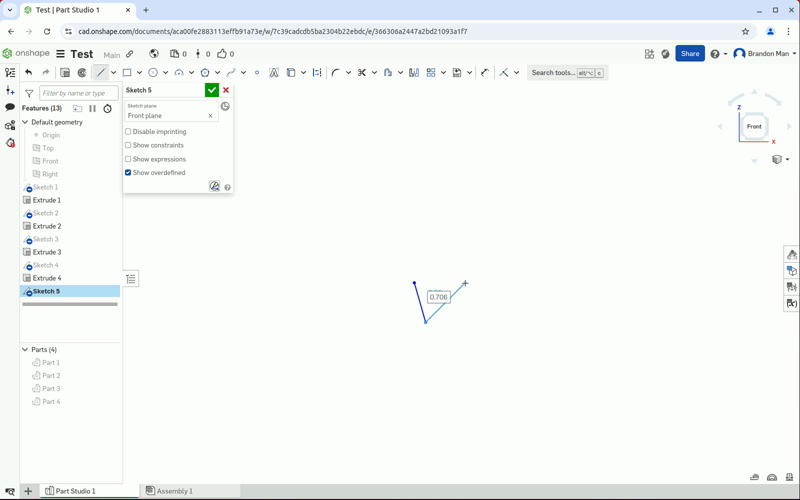
click(465, 282)
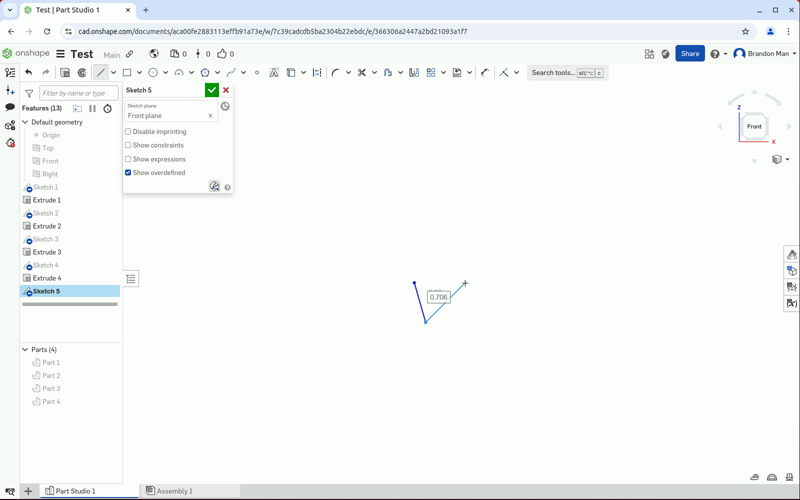
scroll(-6)
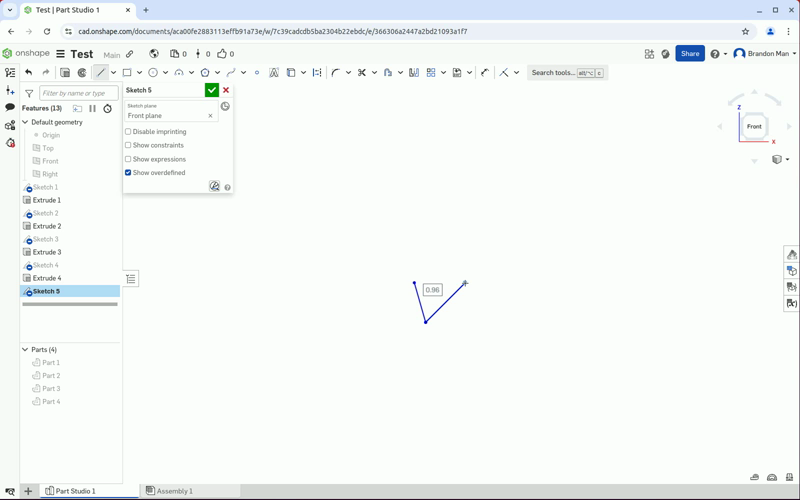
scroll(-6)
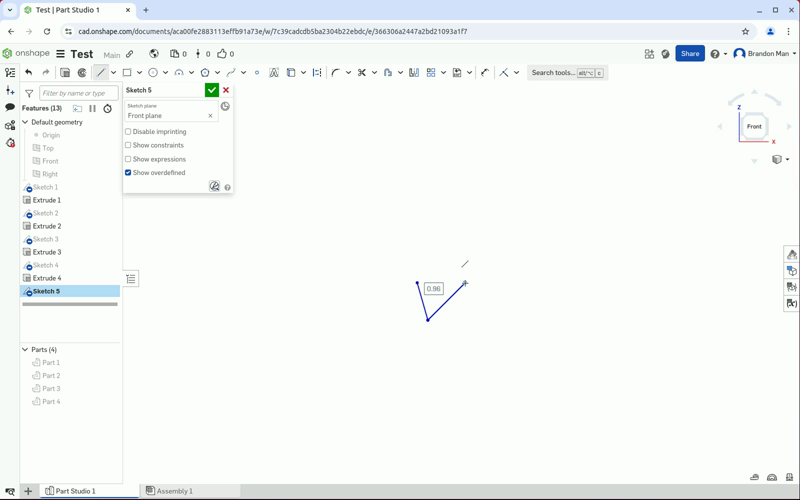
scroll(-6)
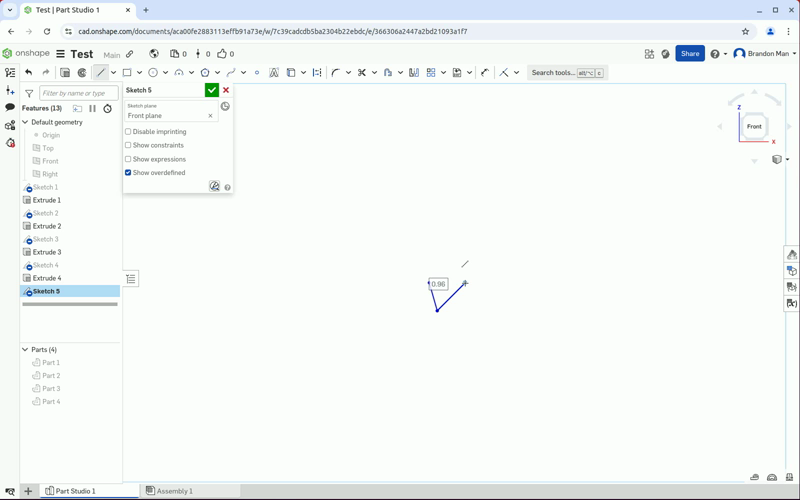
scroll(-6)
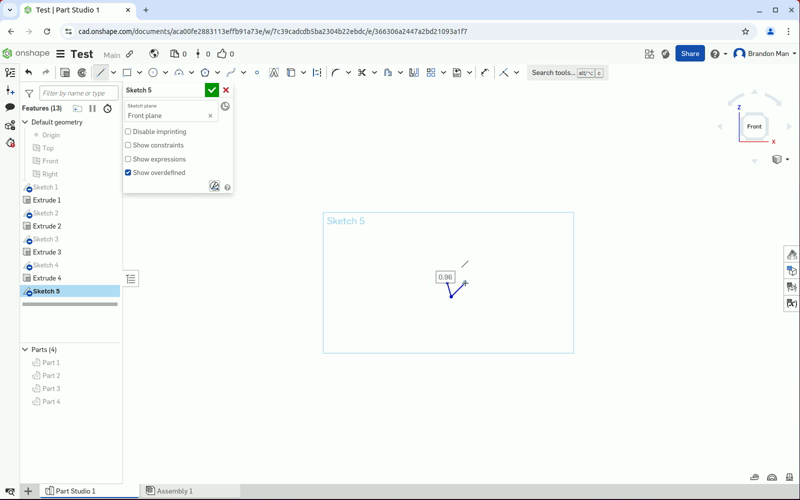
scroll(-6)
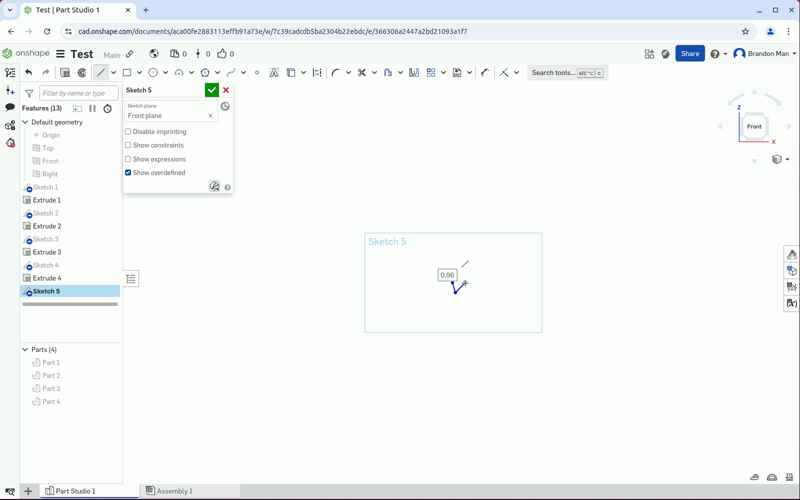
scroll(-6)
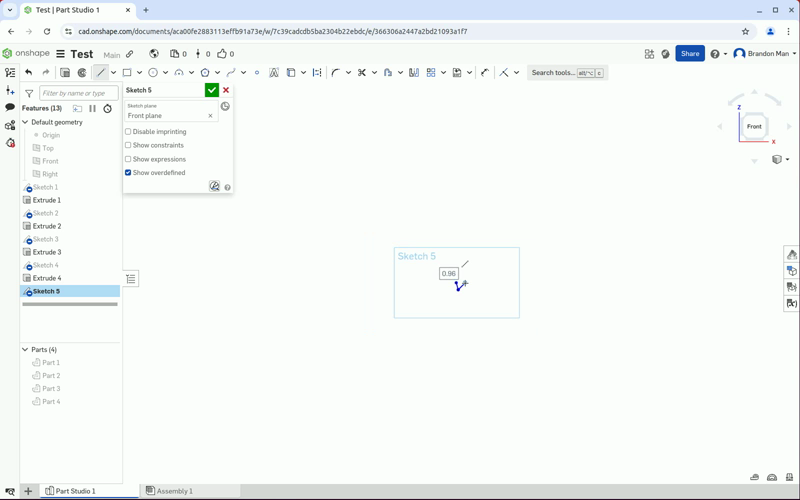
scroll(-6)
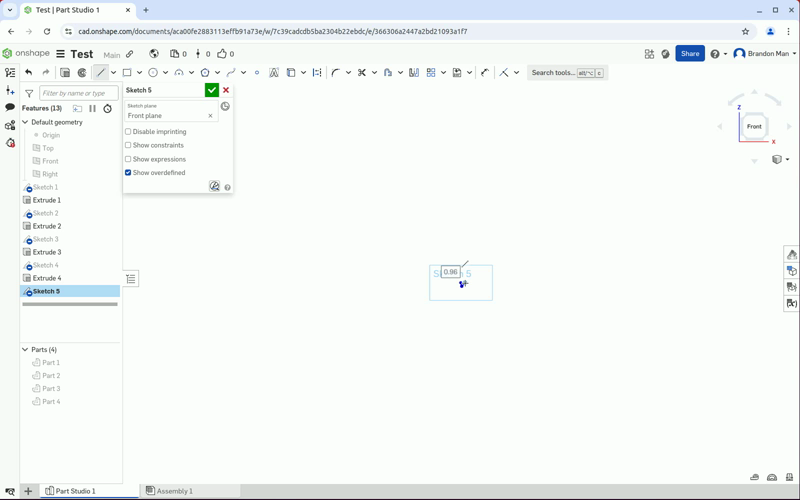
key_up(shift)
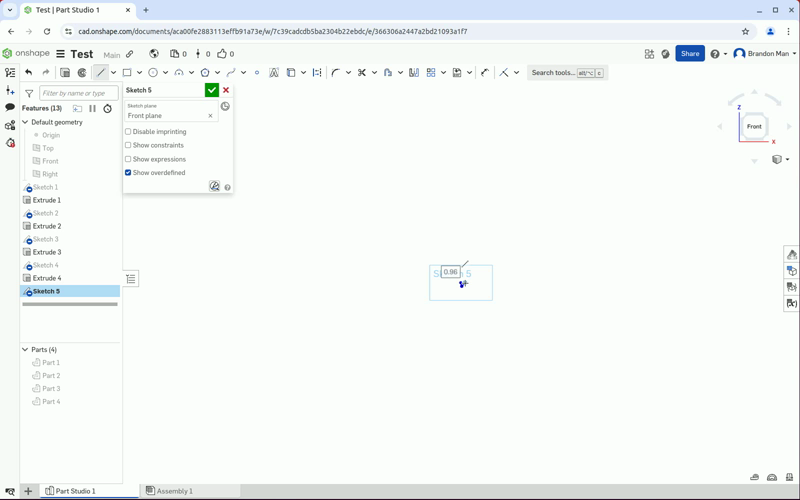
mouse_move(495, 282)
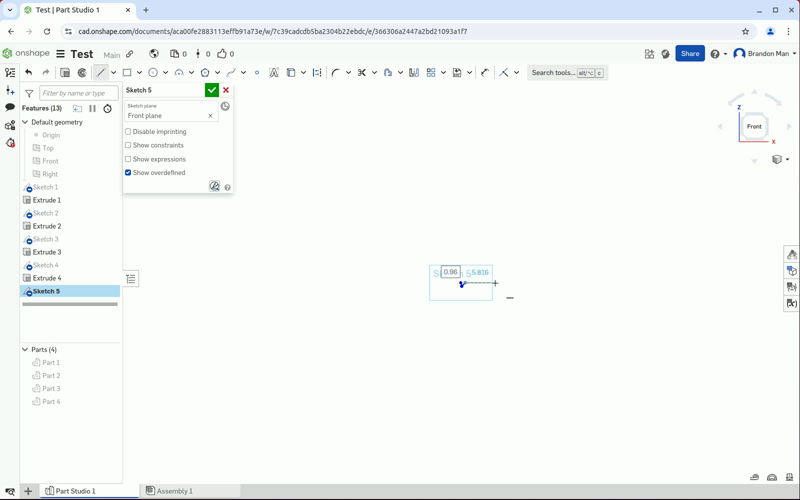
key_down(shift)
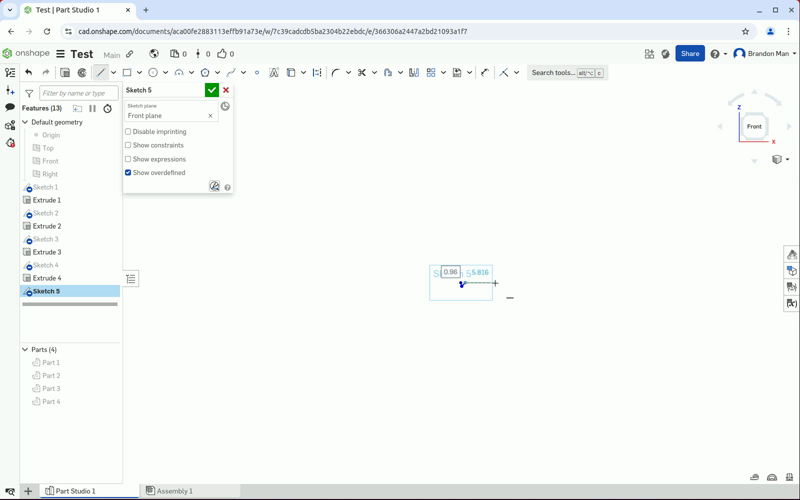
mouse_move(460, 282)
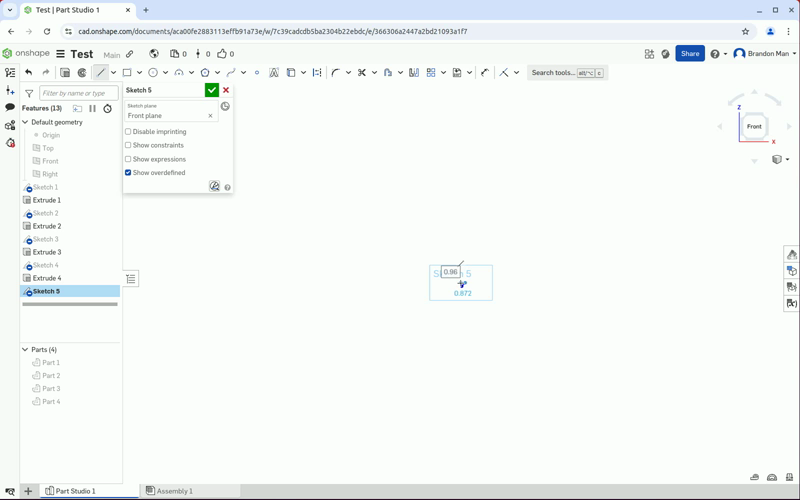
scroll(6)
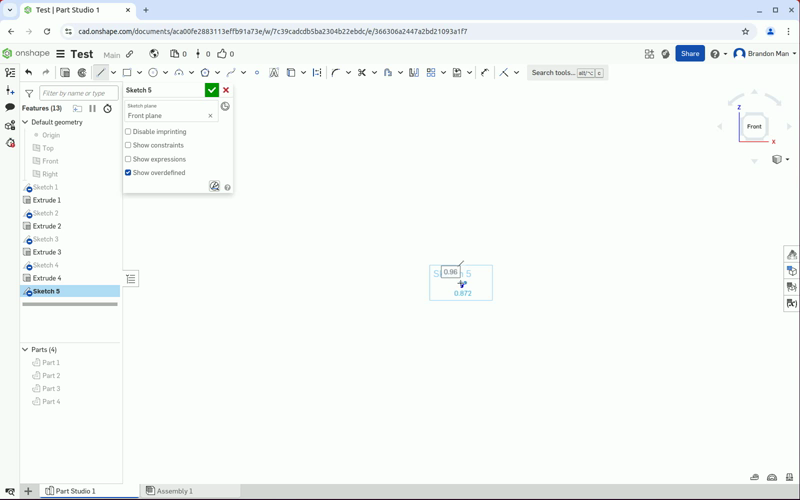
scroll(6)
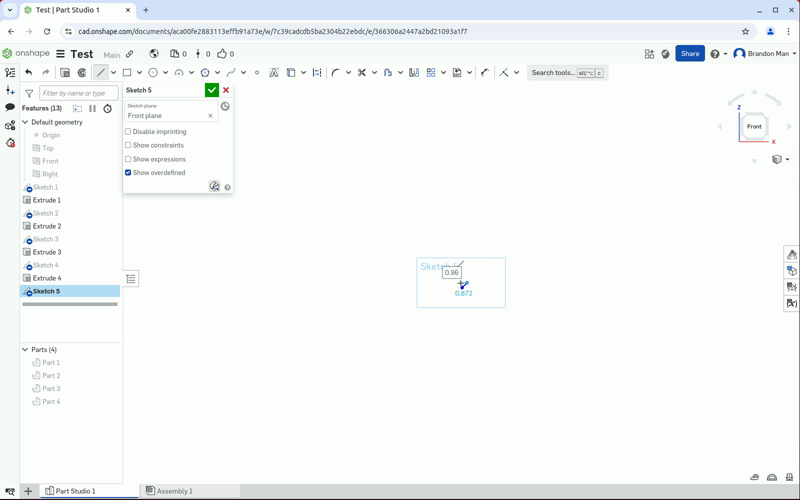
scroll(6)
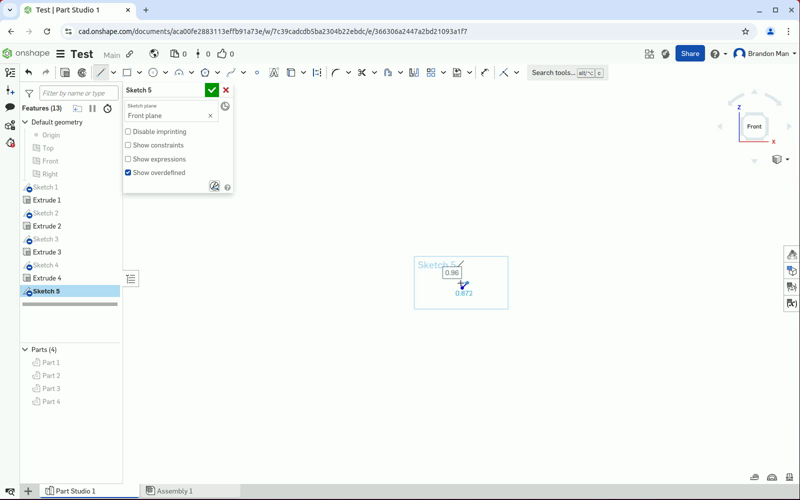
scroll(6)
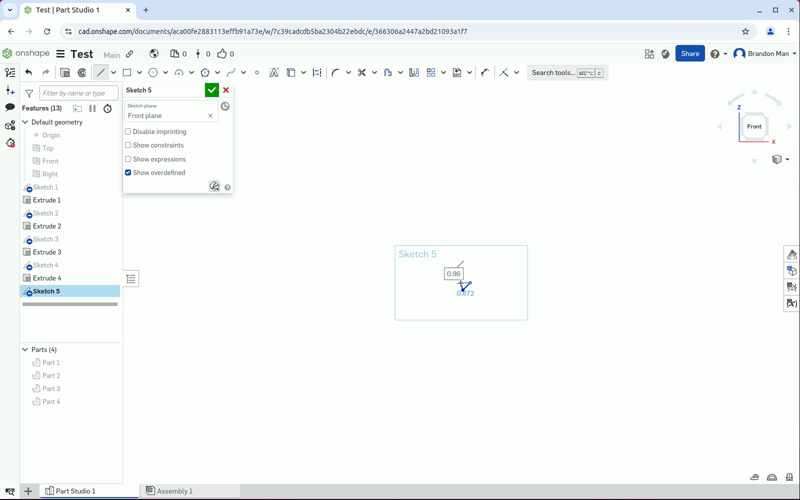
scroll(6)
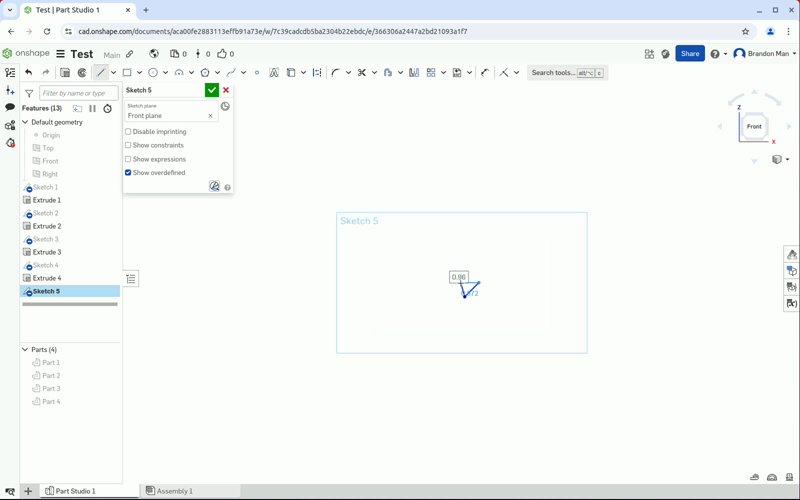
scroll(6)
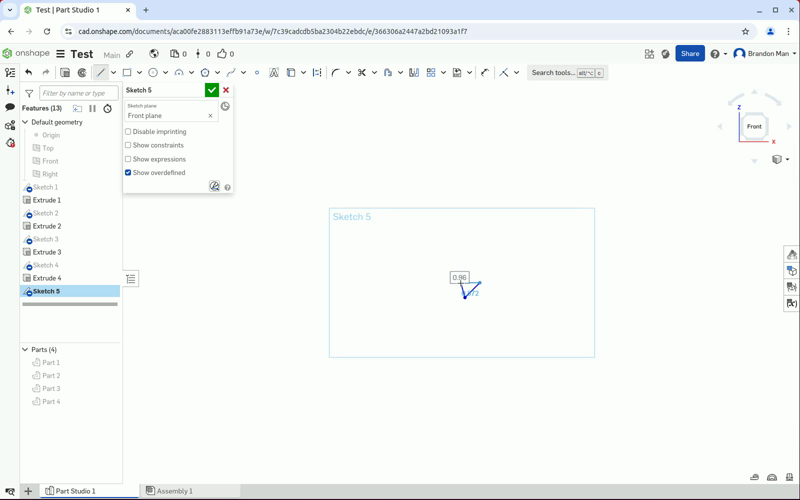
scroll(6)
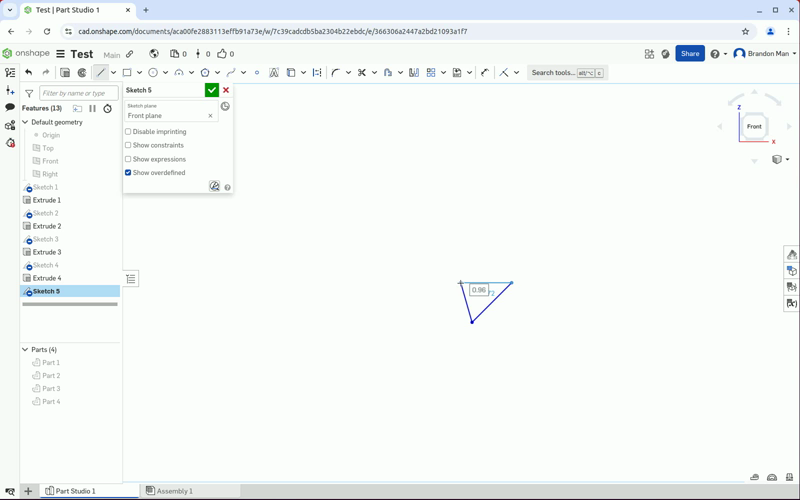
key_up(shift)
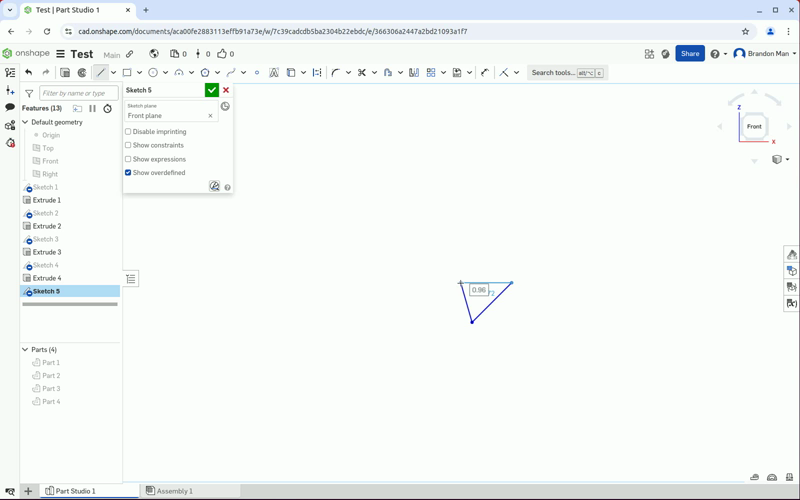
click(460, 282)
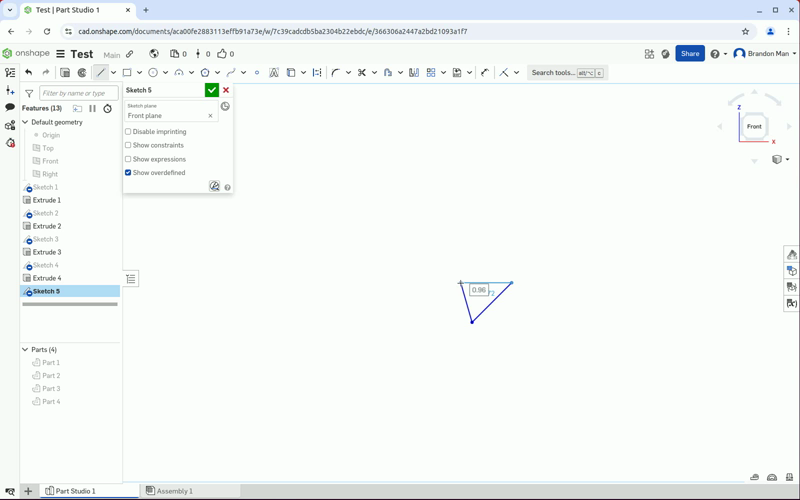
scroll(-6)
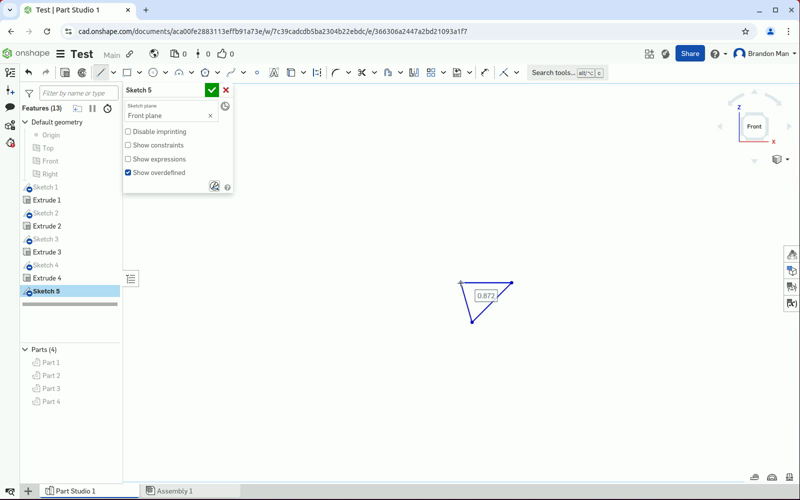
scroll(-6)
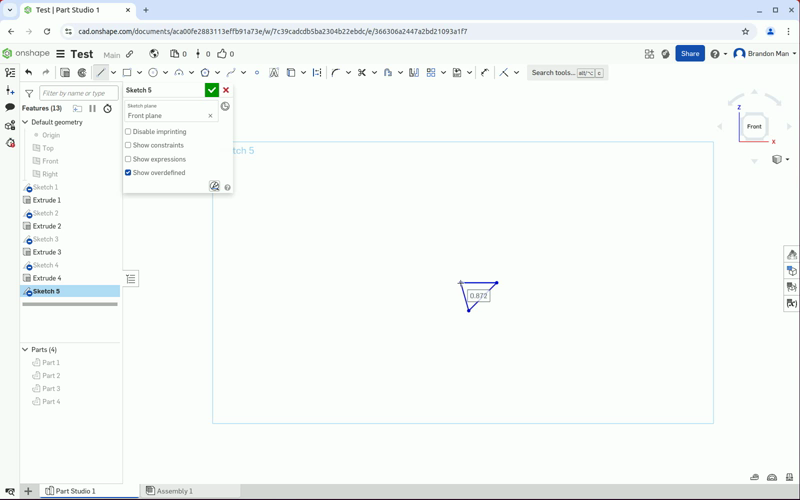
scroll(-6)
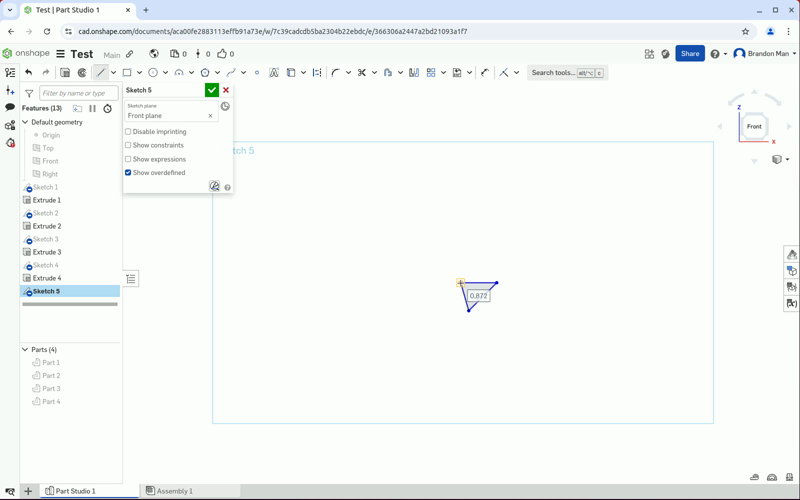
scroll(-6)
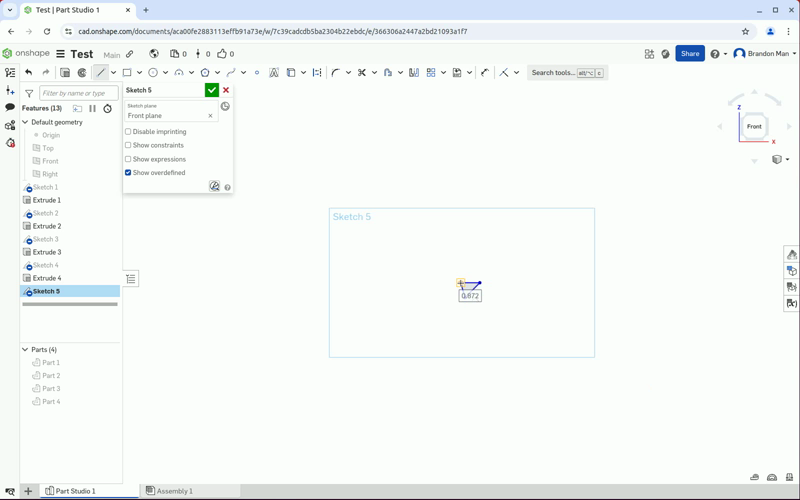
scroll(-6)
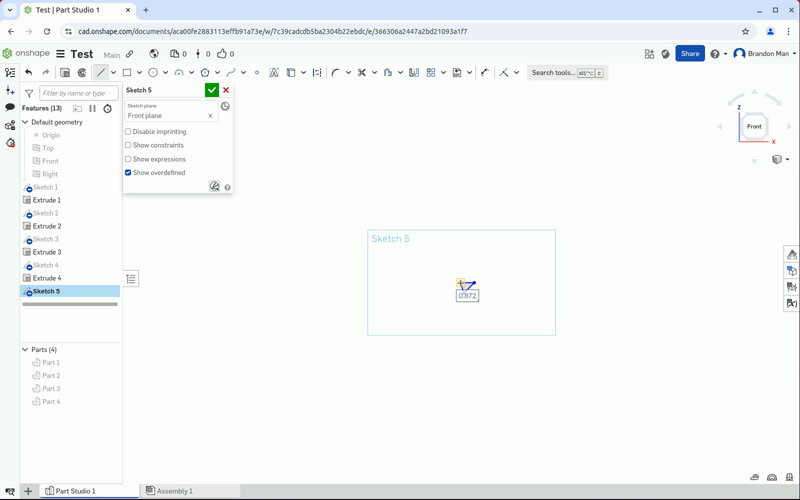
scroll(-6)
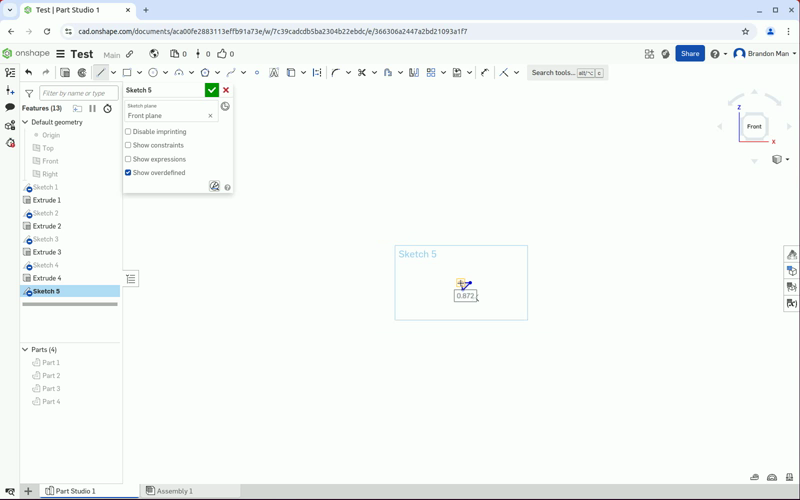
scroll(-6)
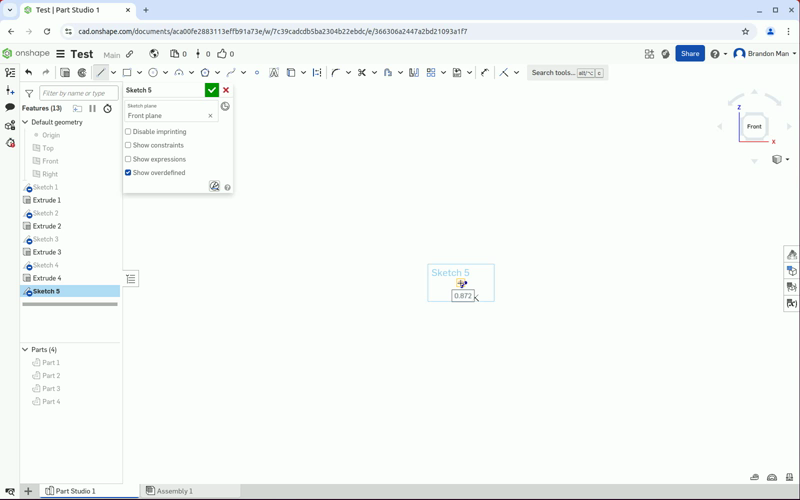
key(esc)
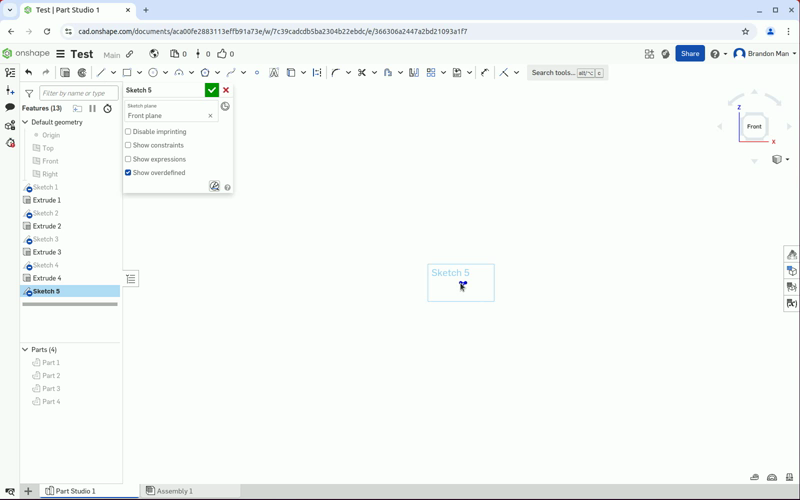
mouse_move(465, 282)
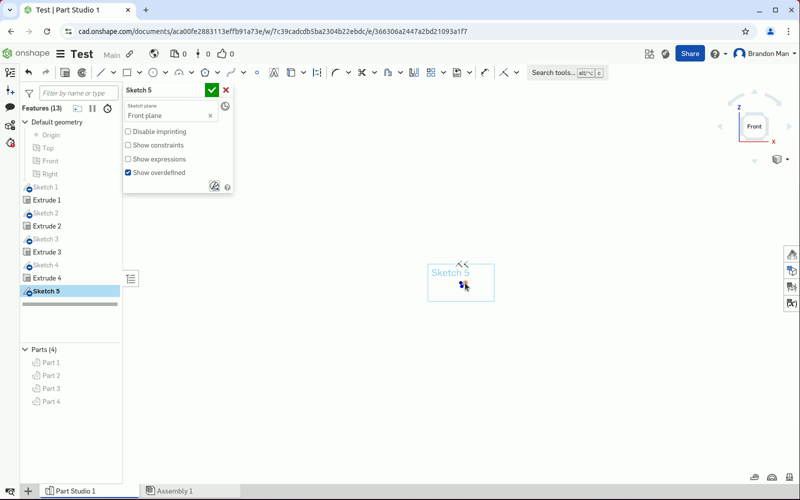
scroll(6)
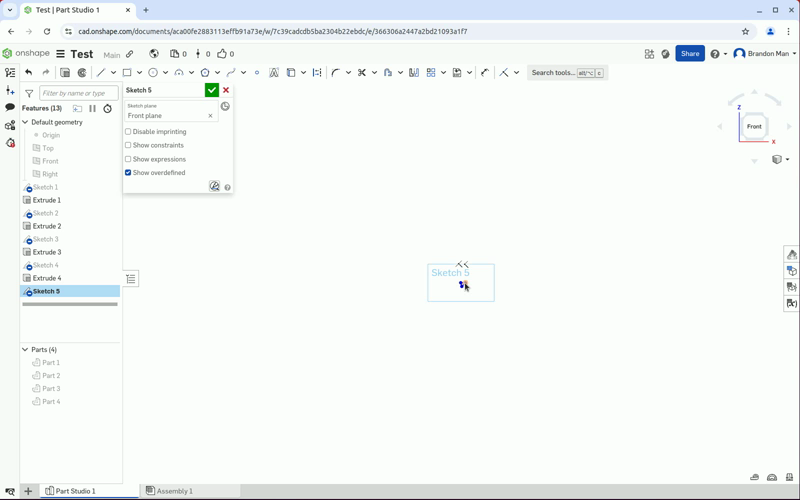
scroll(6)
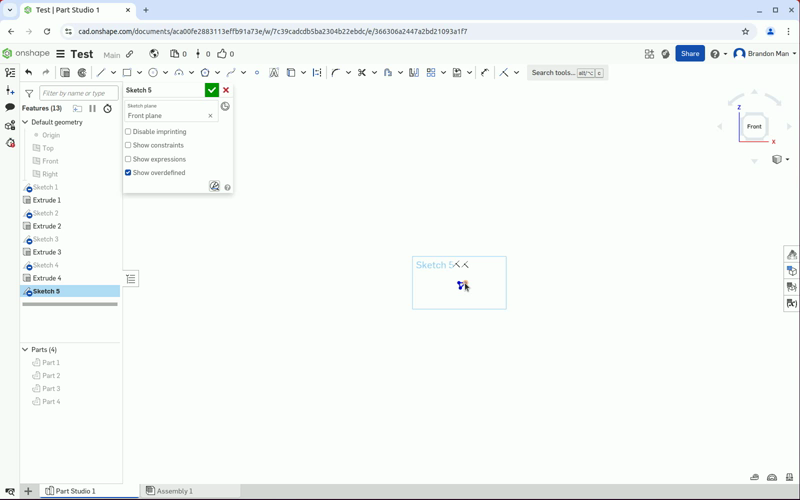
scroll(6)
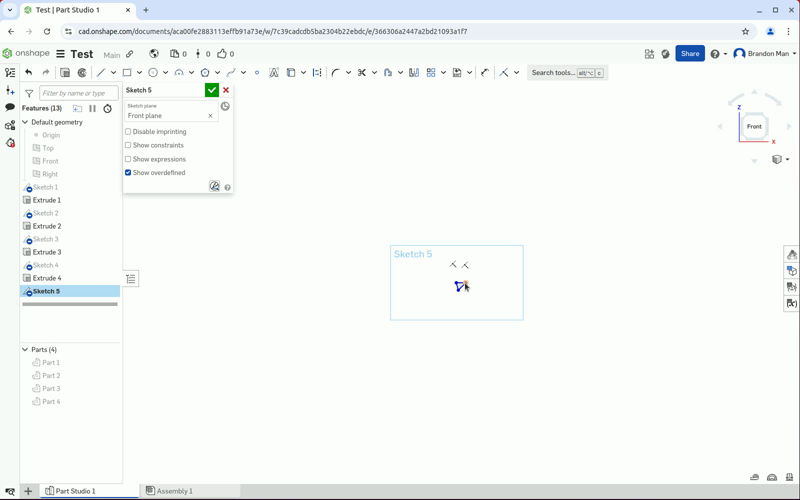
scroll(6)
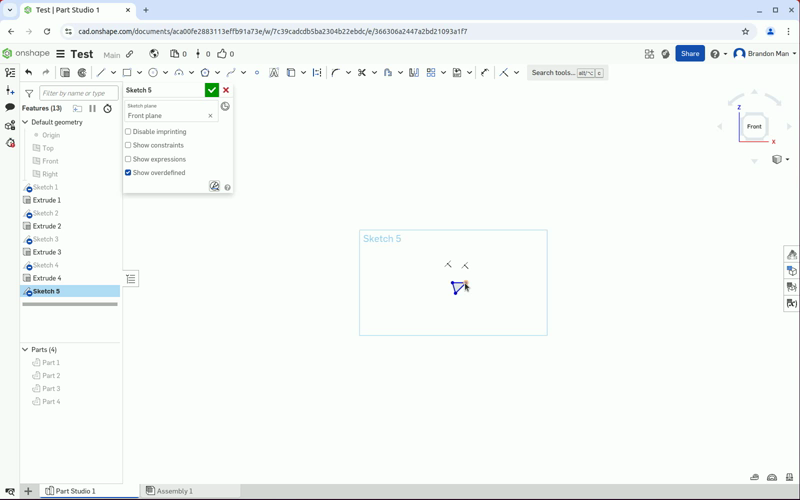
scroll(6)
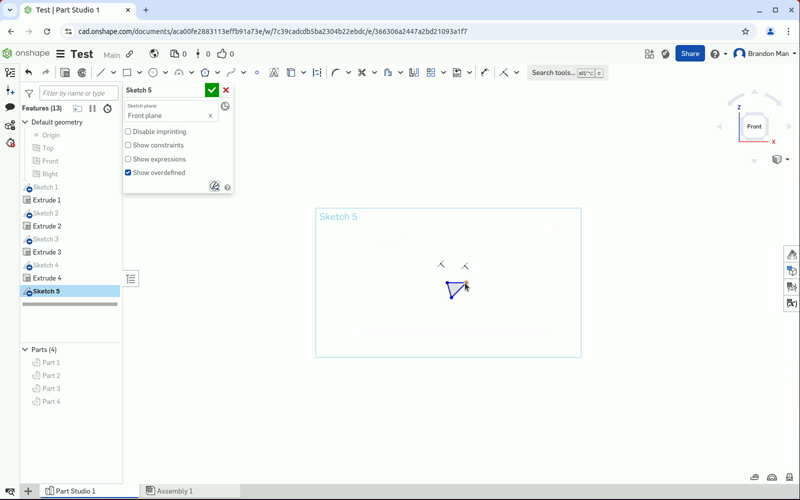
scroll(6)
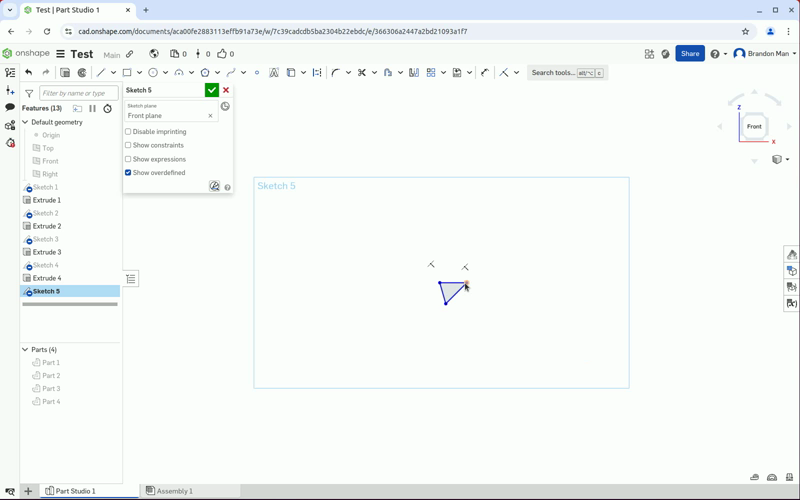
scroll(6)
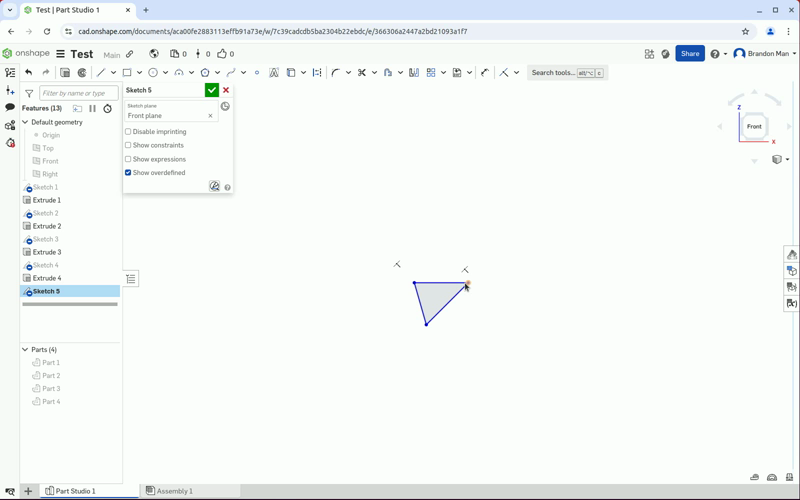
click(465, 282)
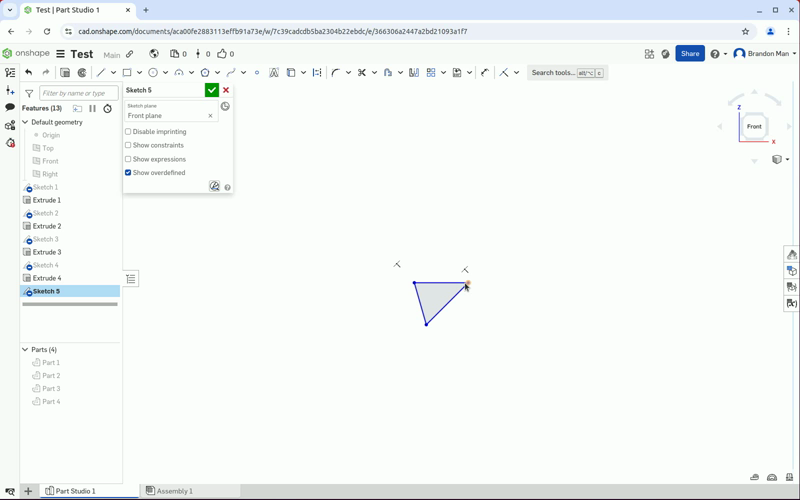
scroll(-6)
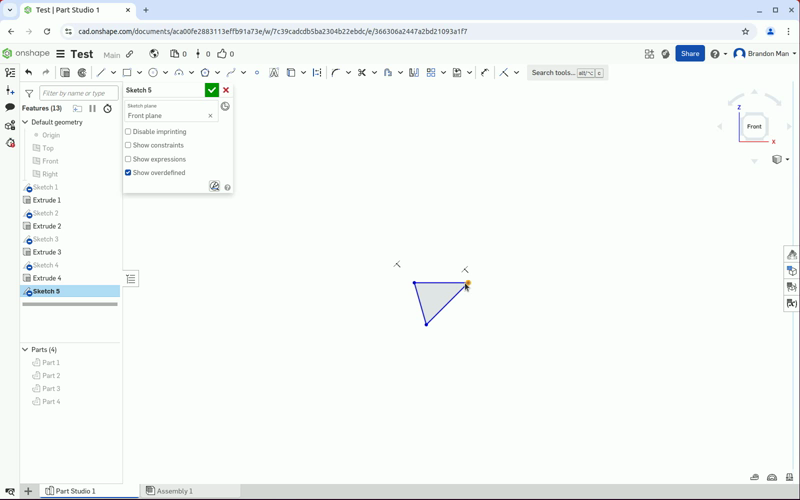
scroll(-6)
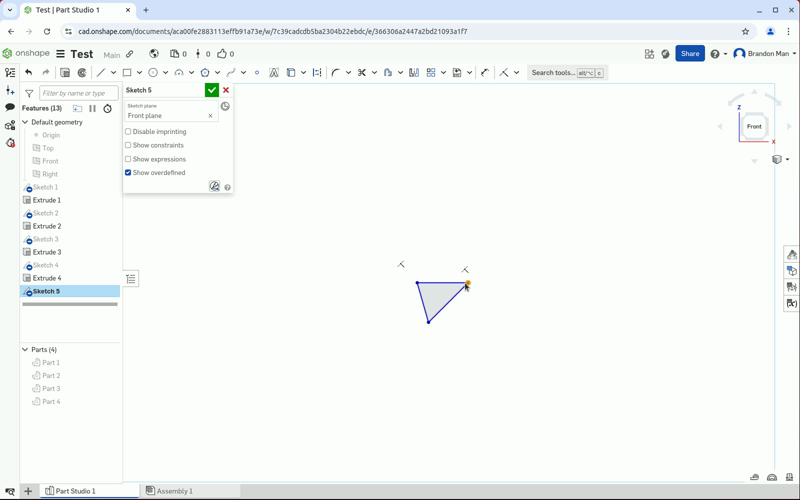
scroll(-6)
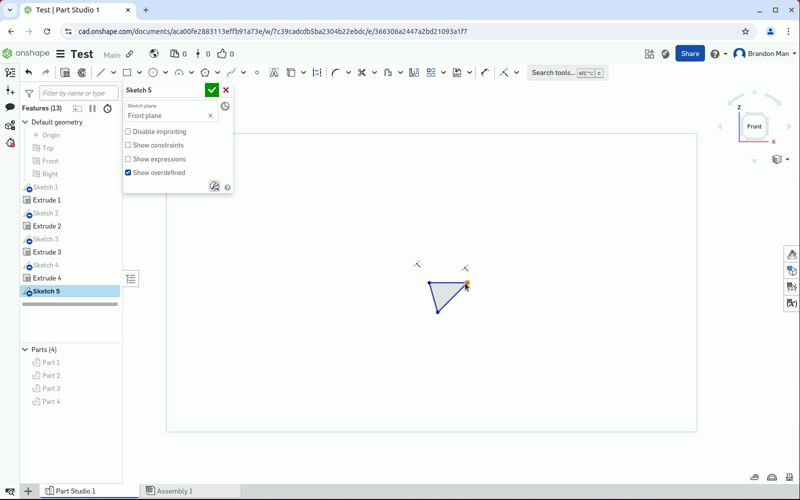
scroll(-6)
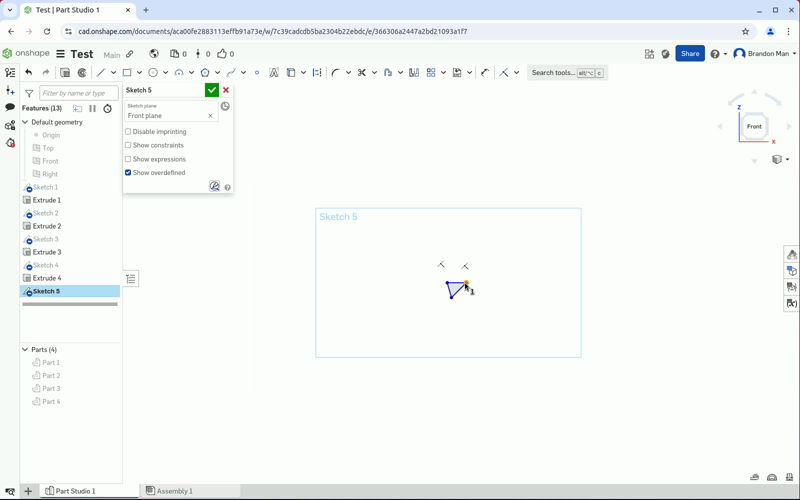
scroll(-6)
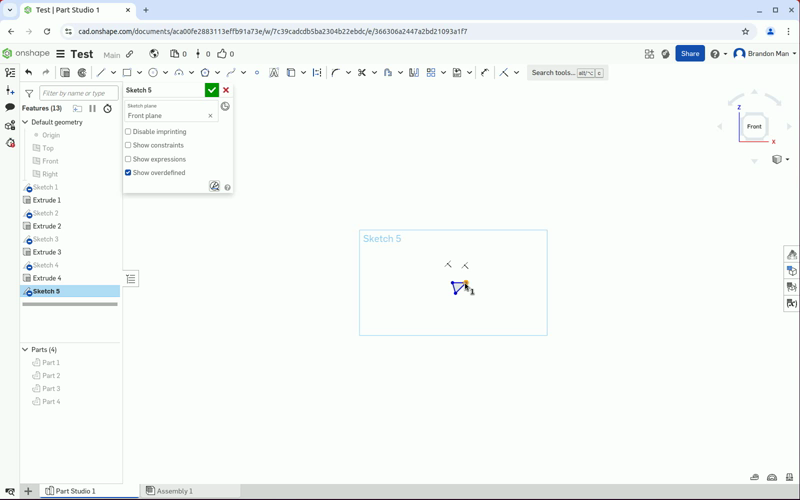
scroll(-6)
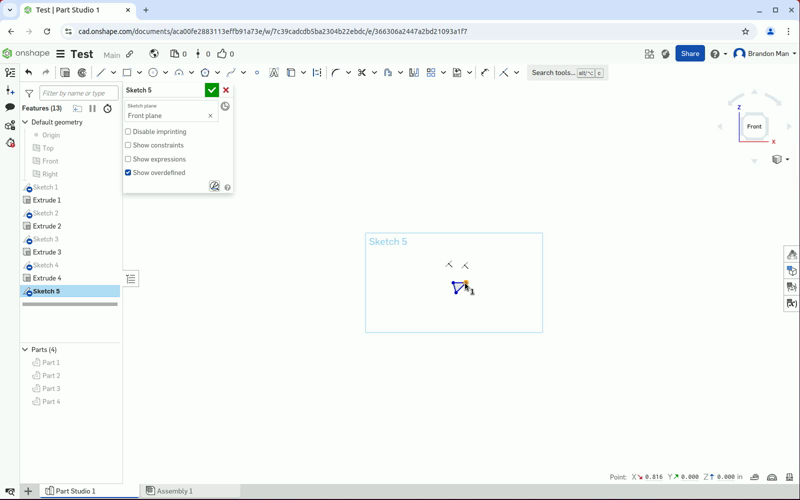
scroll(-6)
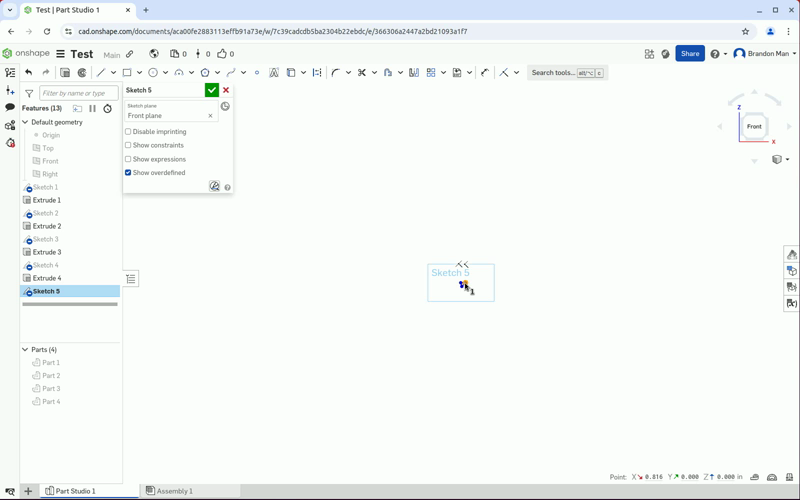
mouse_move(73, 352)
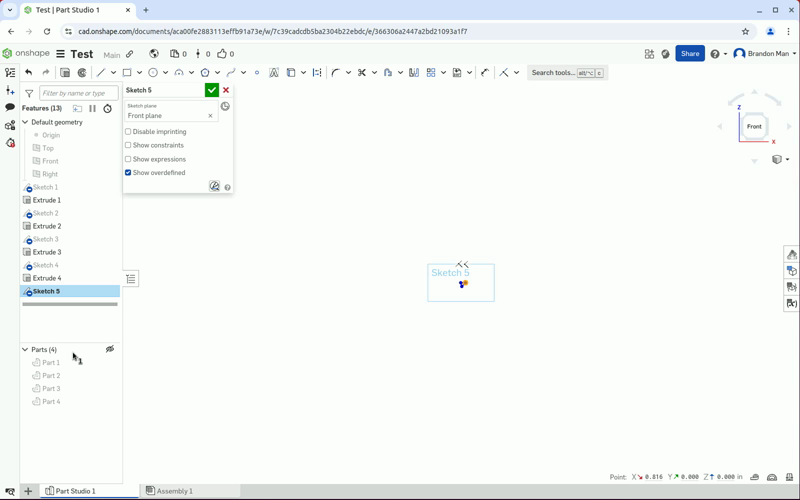
key(shift+y)
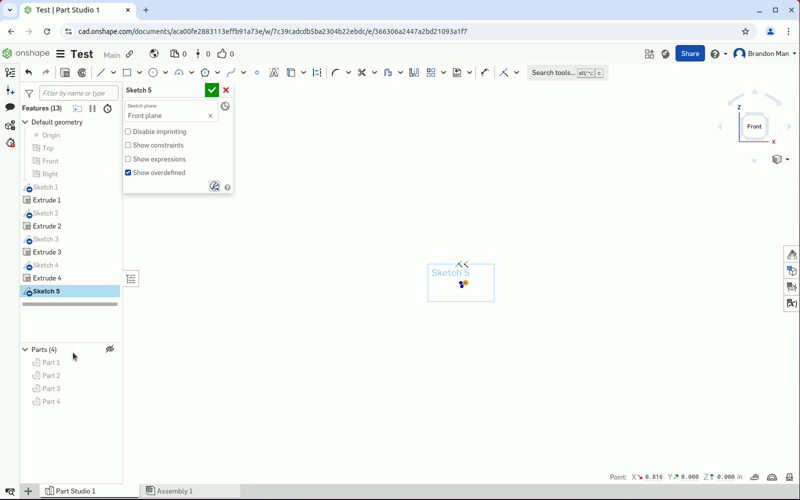
key(shift+e)
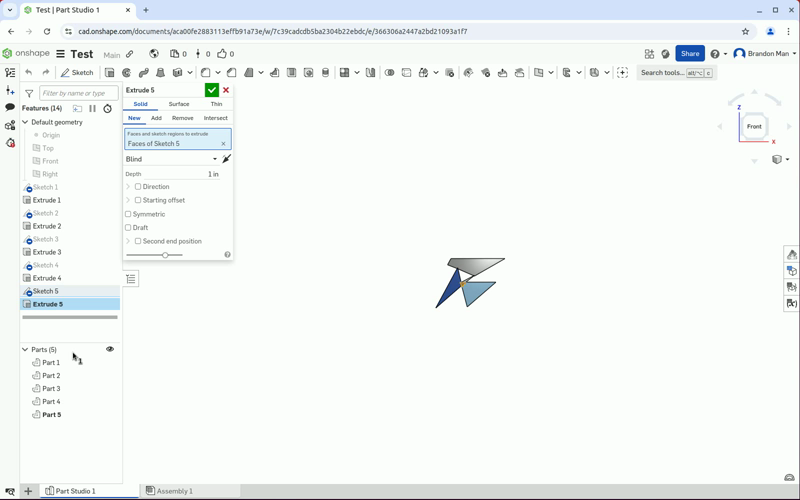
mouse_move(143, 106)
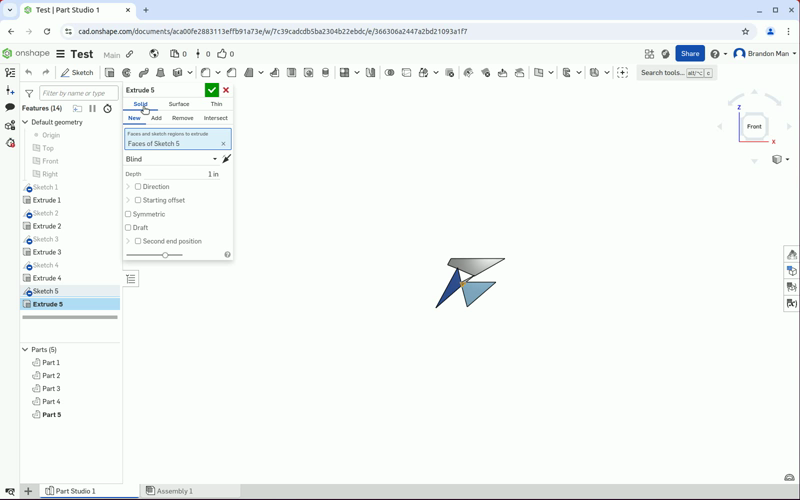
click(143, 106)
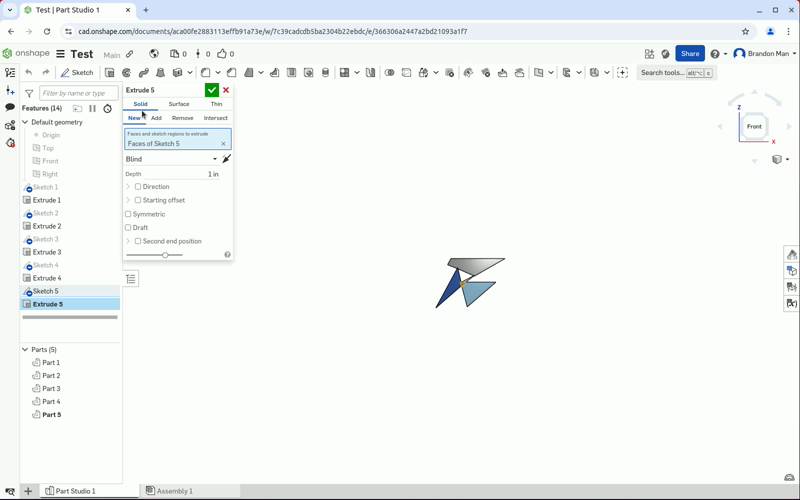
mouse_move(137, 120)
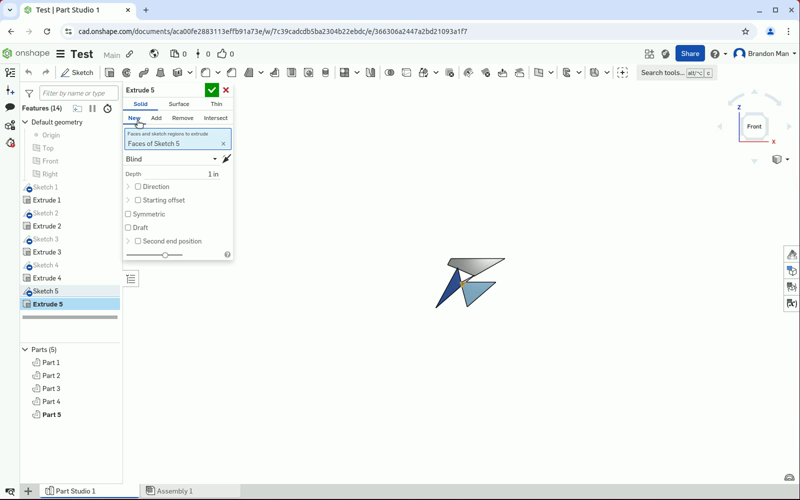
click(137, 120)
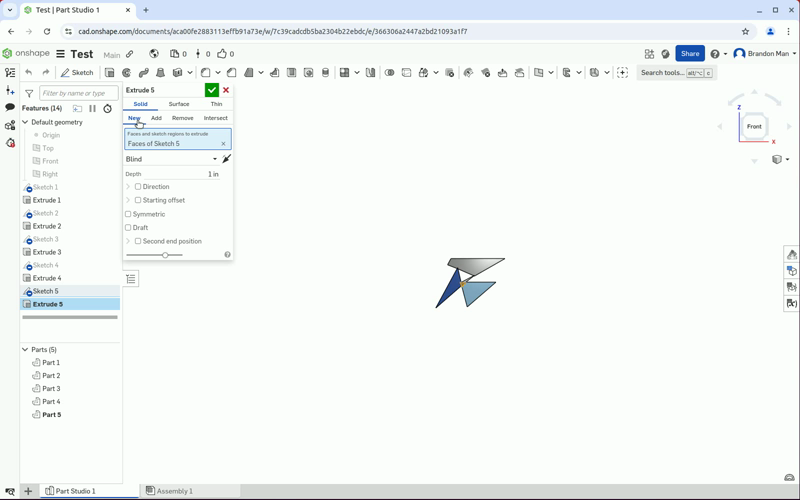
key(tab, 4)
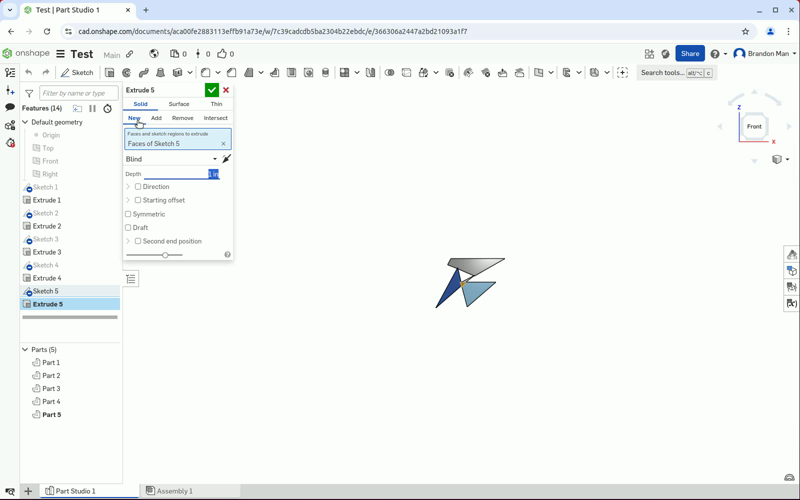
text(1.204)
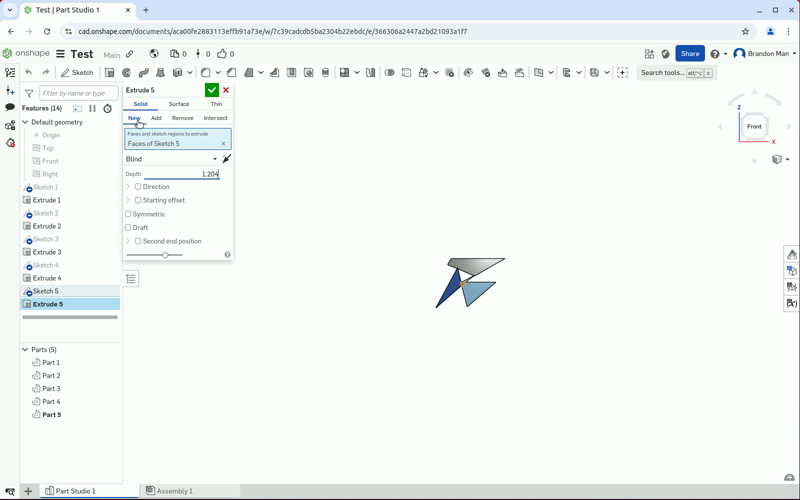
key(enter)
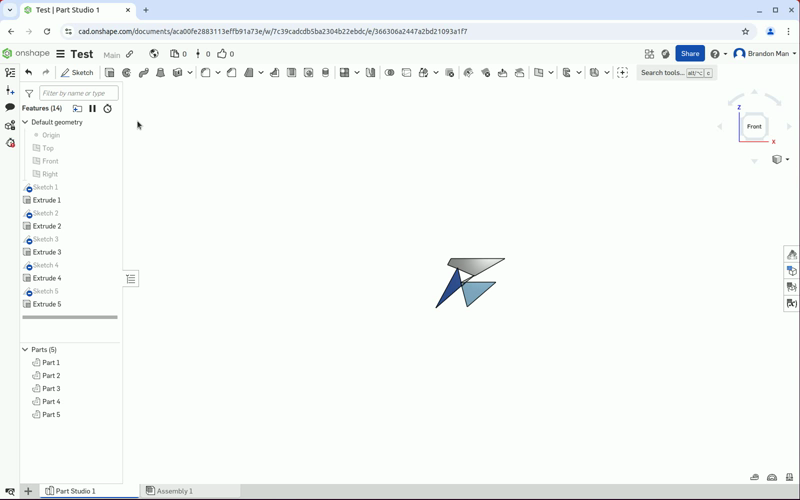
key(shift+h)
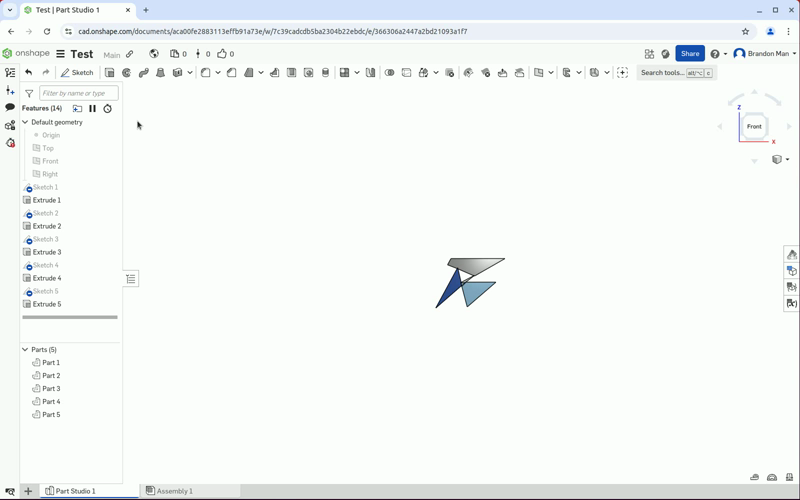
key(shift+h)
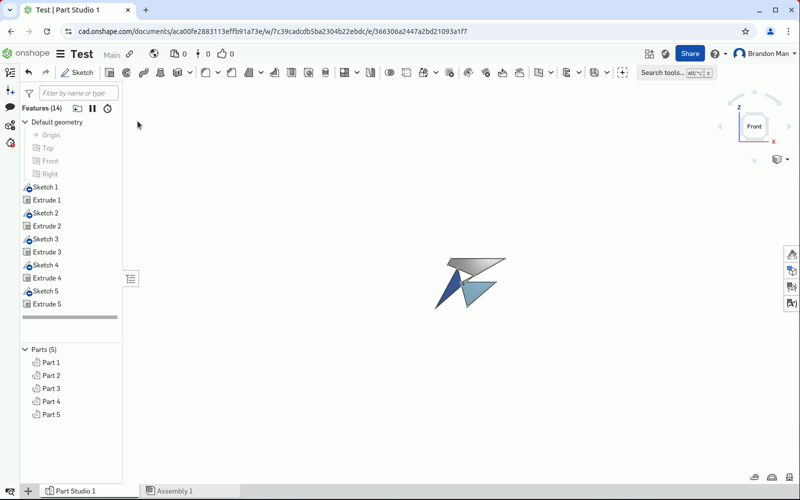
mouse_move(73, 189)
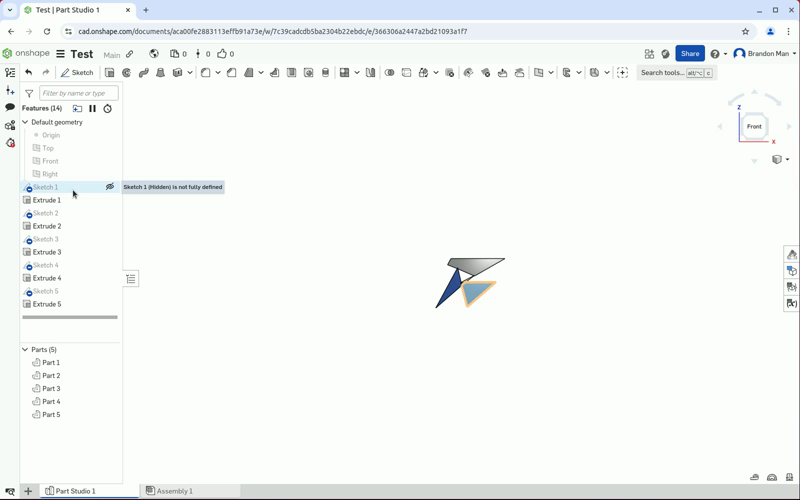
click(73, 189)
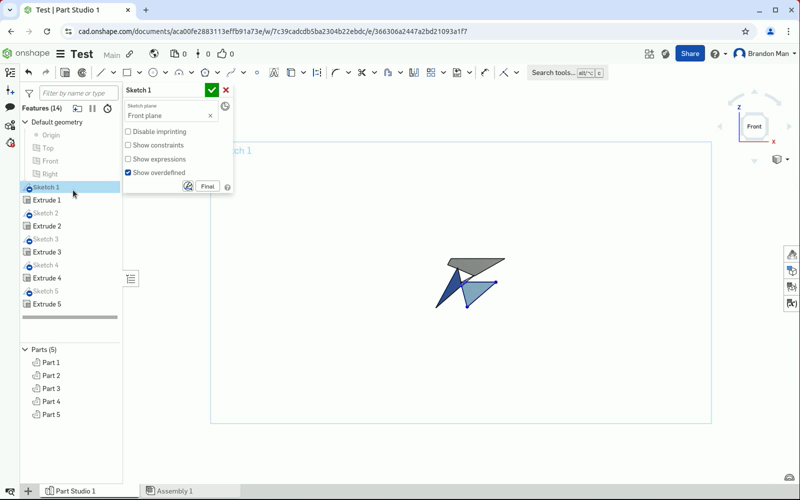
mouse_move(229, 92)
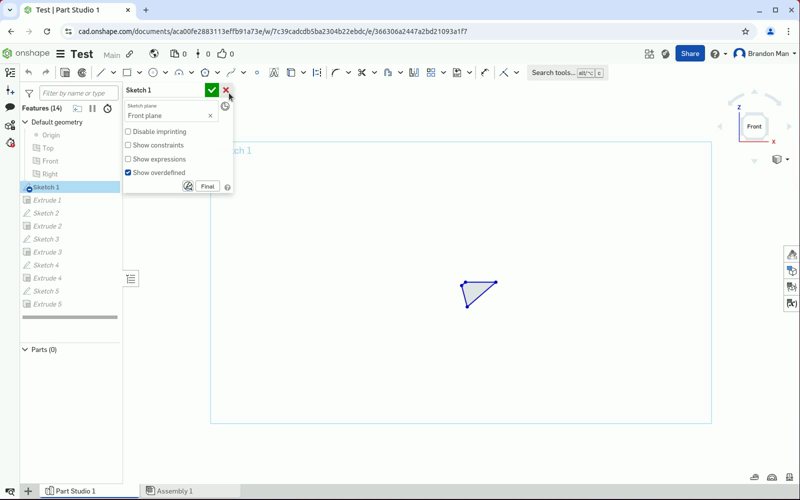
click(229, 92)
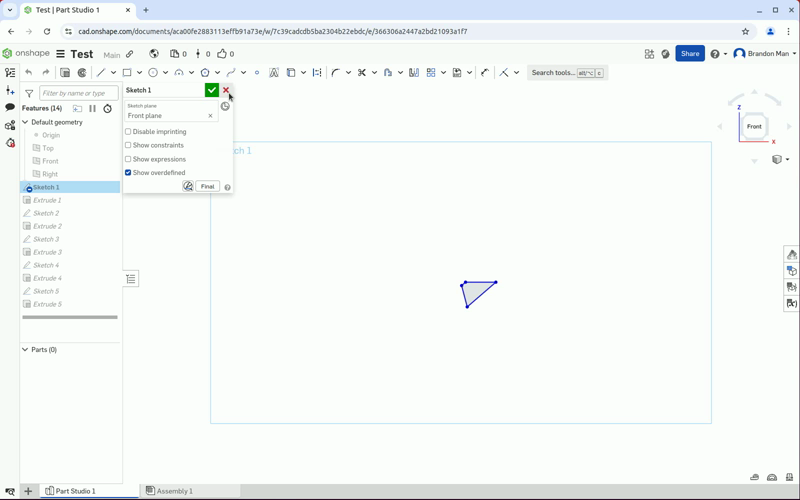
key(shift+s)
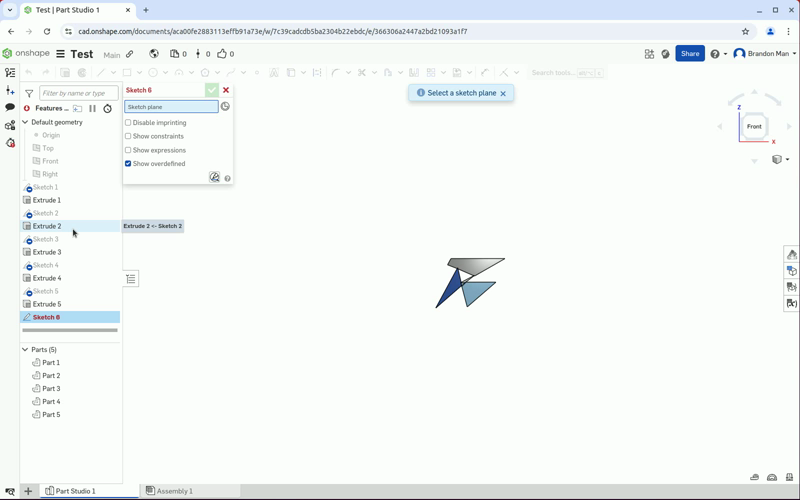
scroll(3)
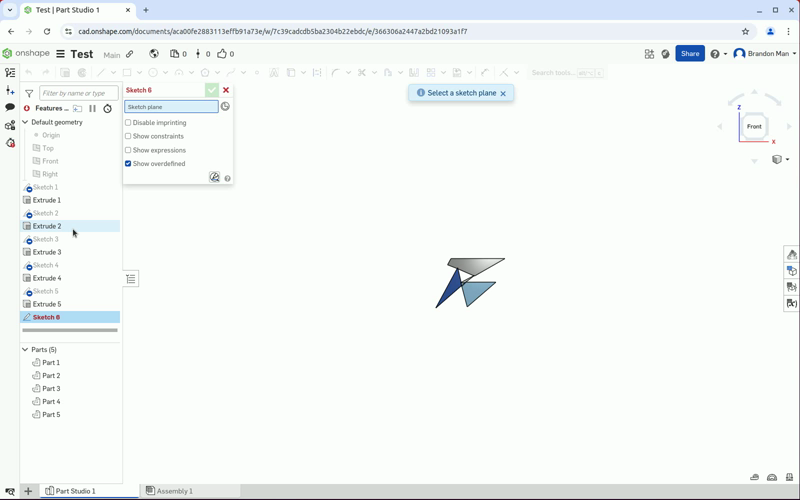
mouse_move(73, 163)
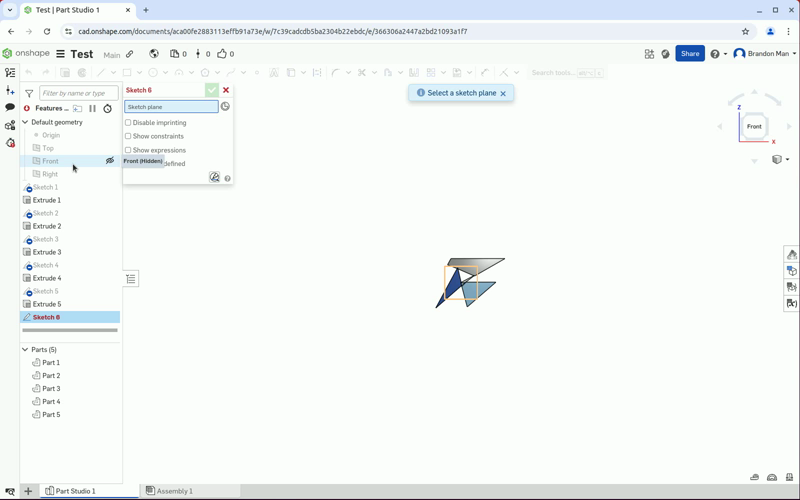
click(73, 163)
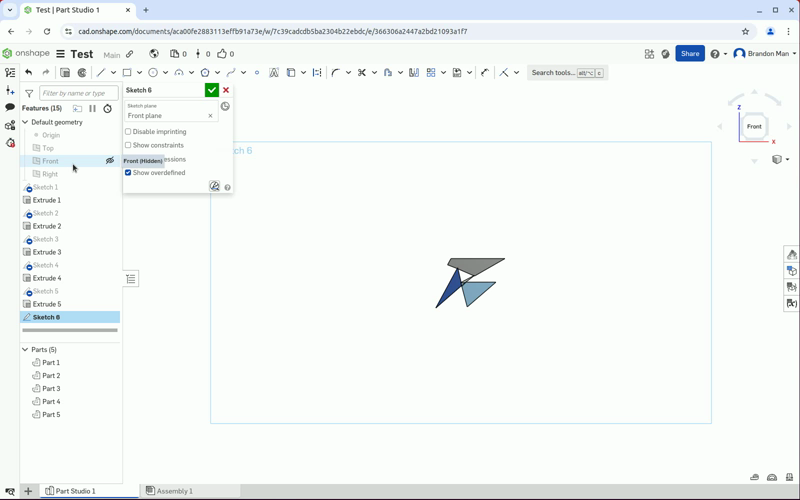
mouse_move(73, 352)
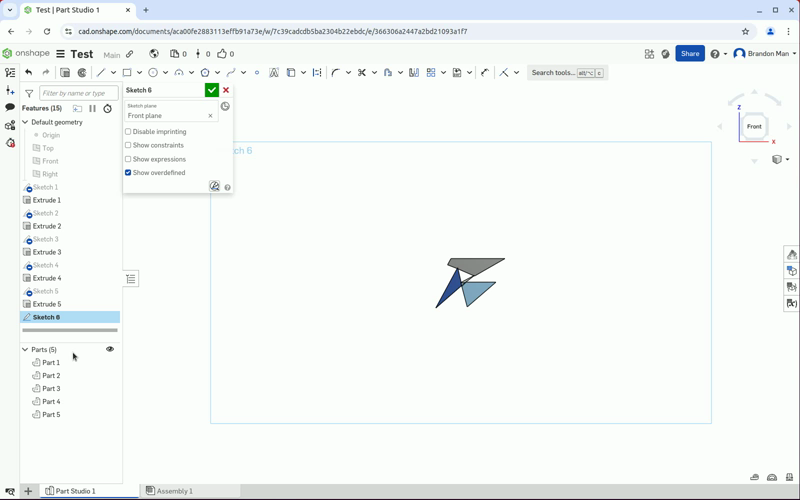
key(y)
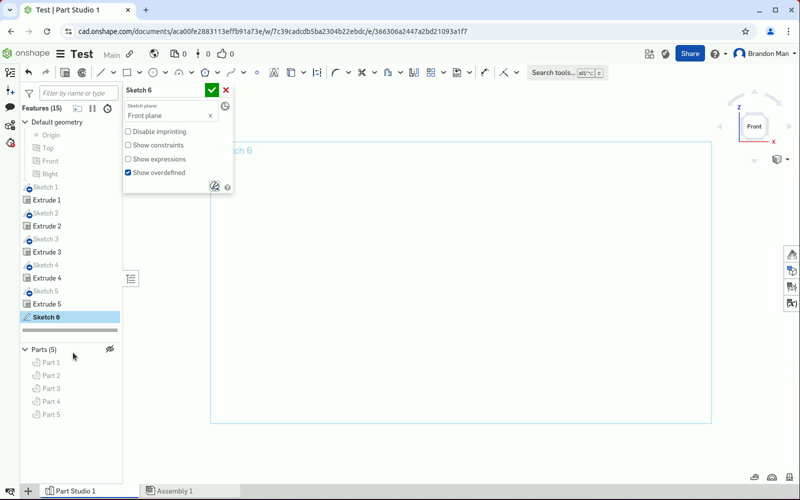
key(l)
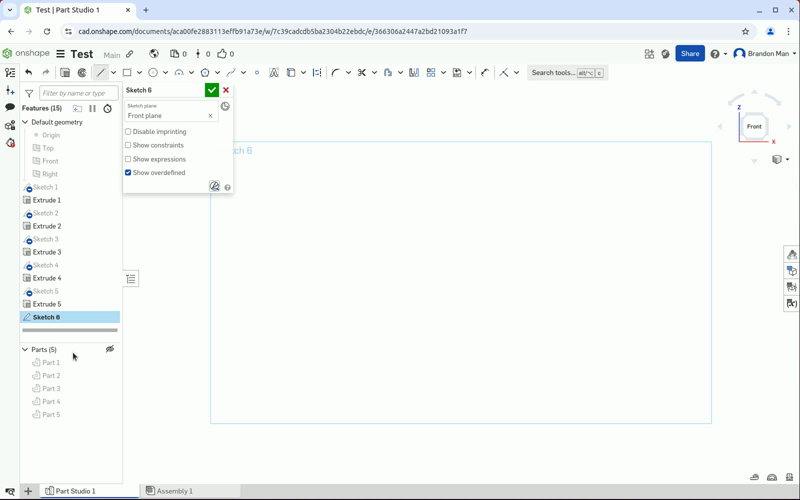
key_down(shift)
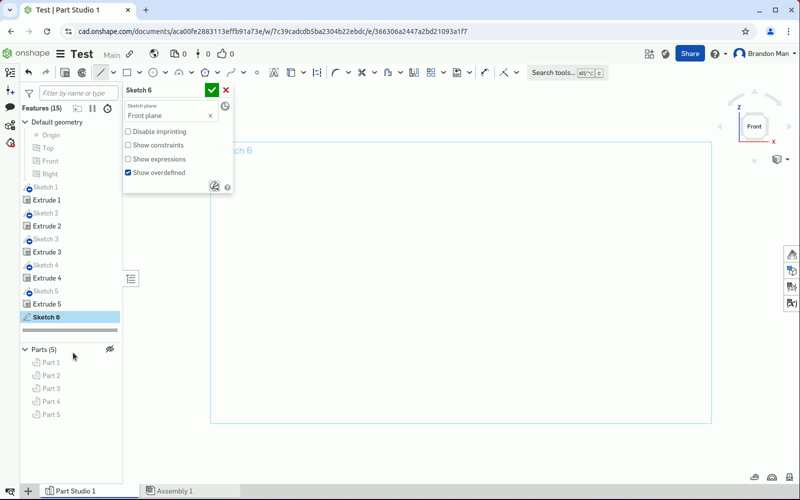
mouse_move(457, 270)
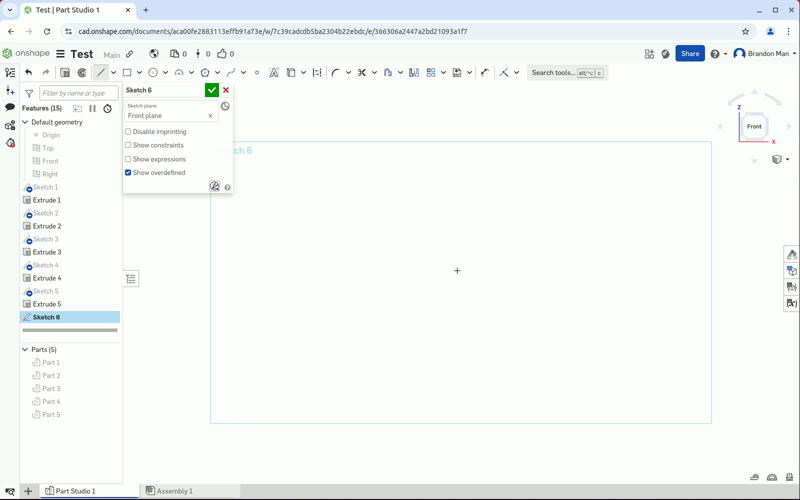
click(457, 270)
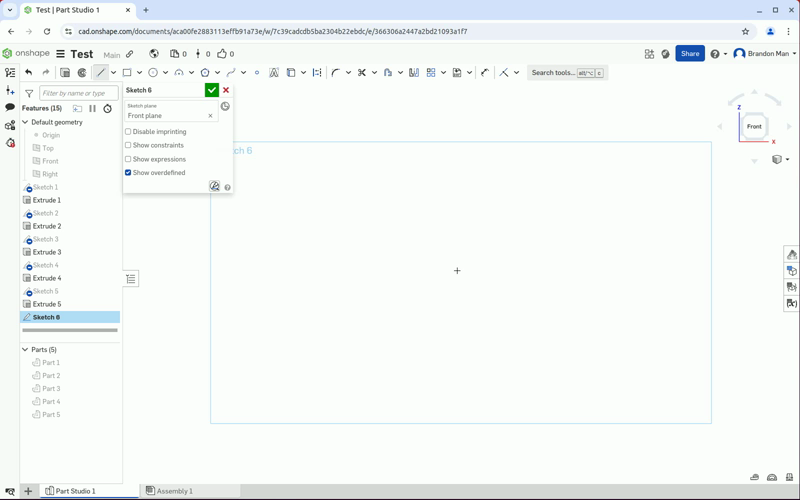
key_up(shift)
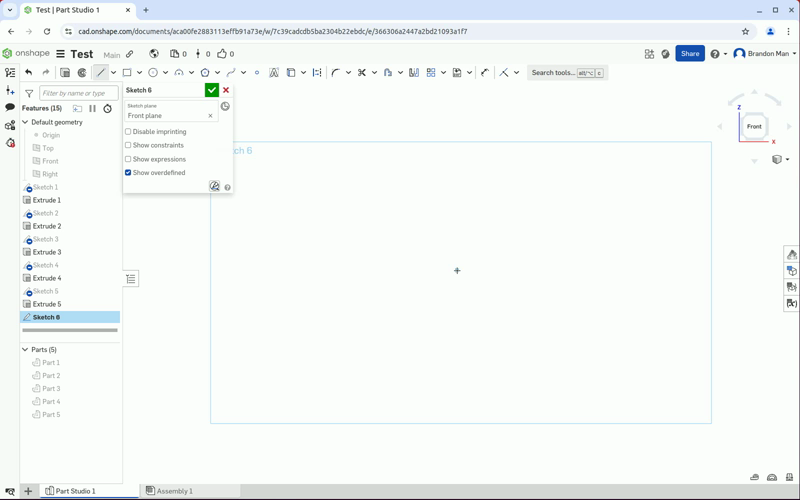
key_down(shift)
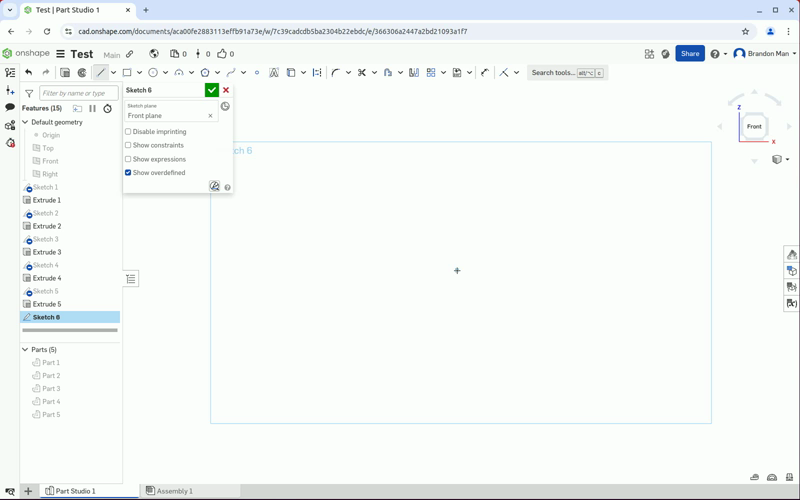
mouse_move(487, 270)
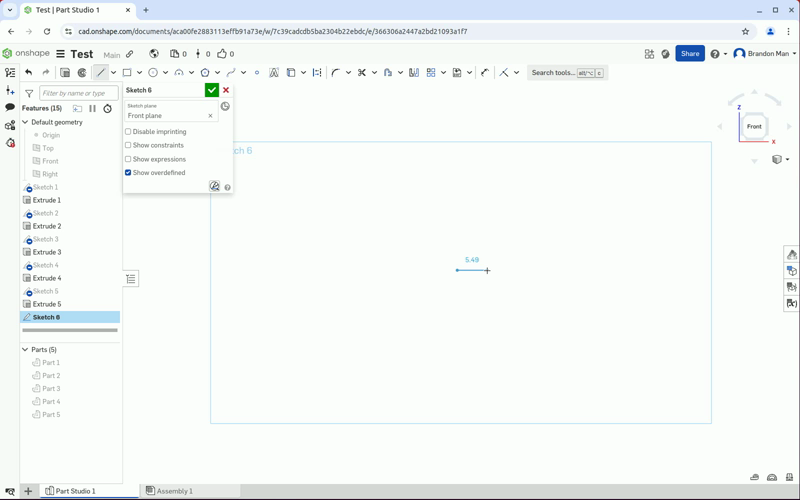
mouse_move(460, 284)
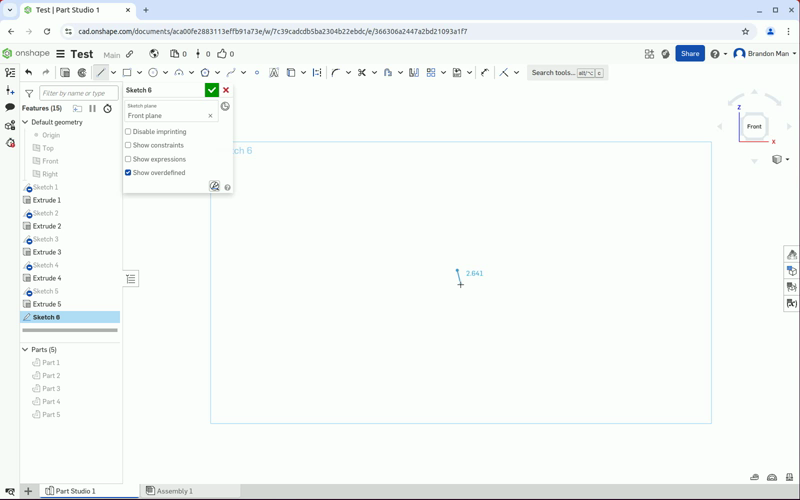
click(460, 284)
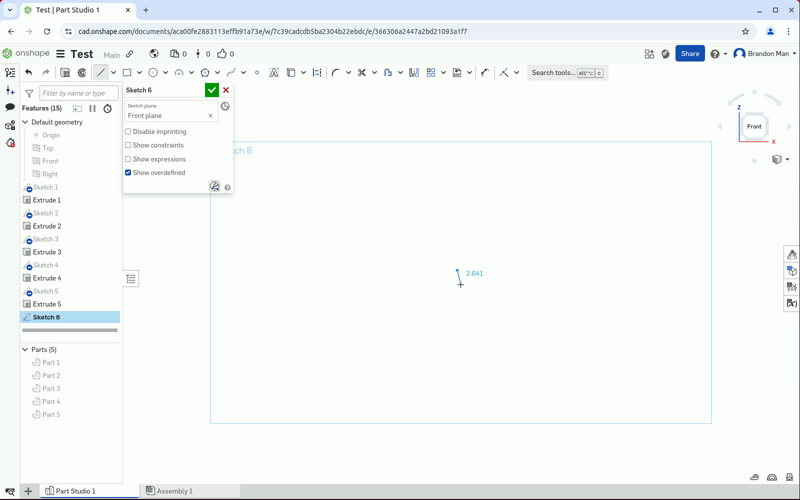
key_up(shift)
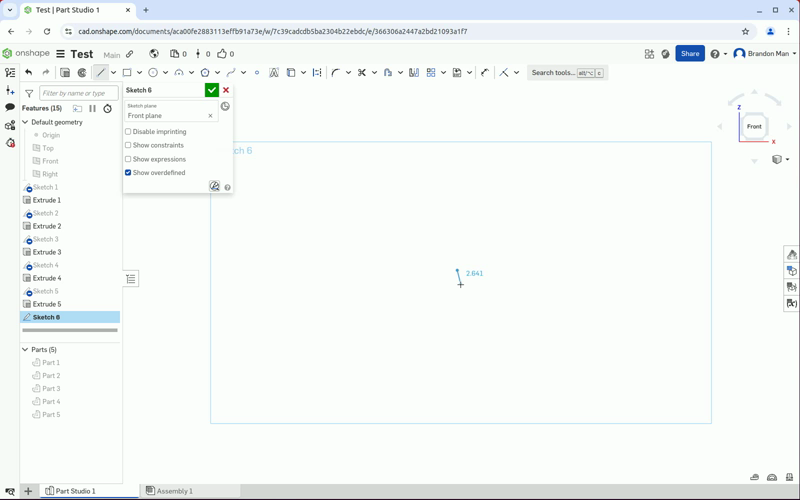
key_down(shift)
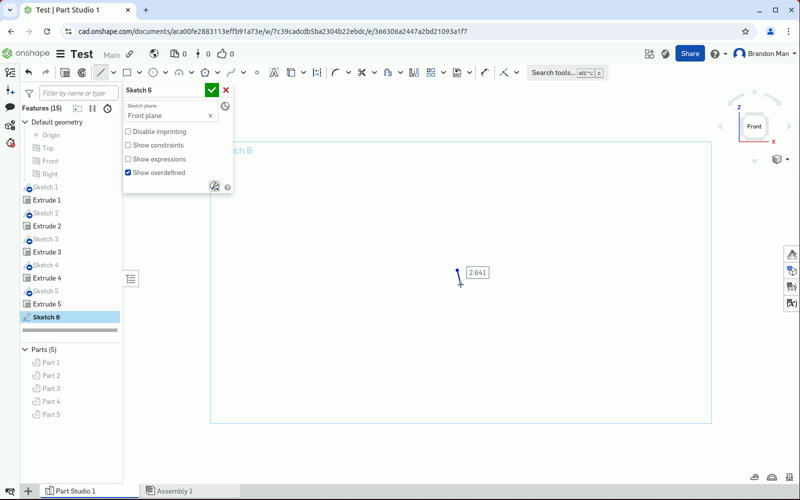
mouse_move(490, 284)
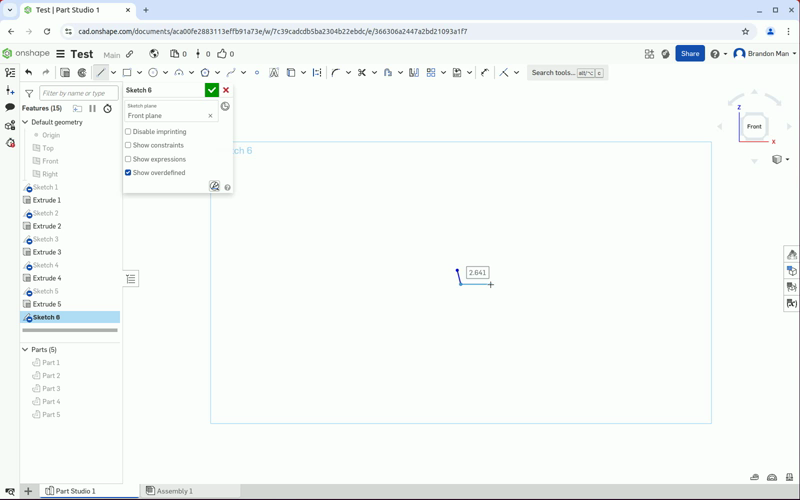
mouse_move(473, 276)
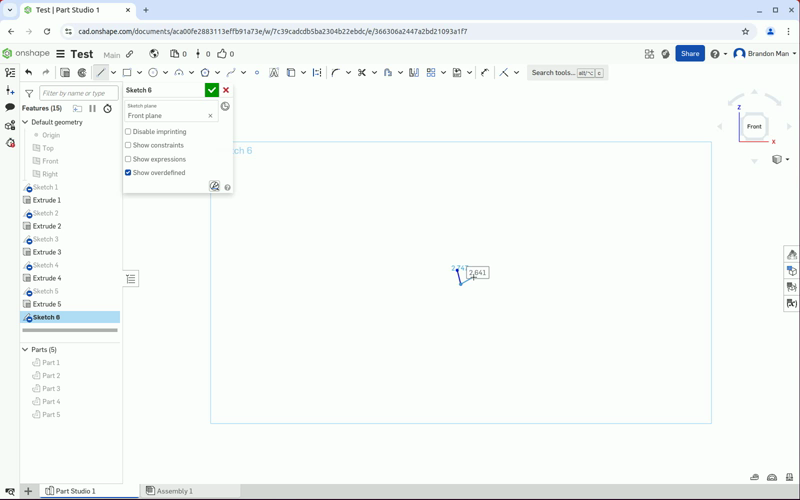
click(473, 276)
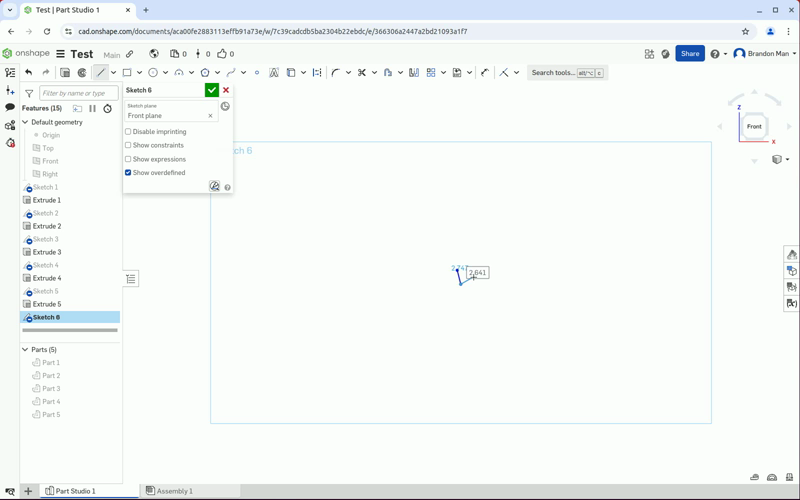
key_up(shift)
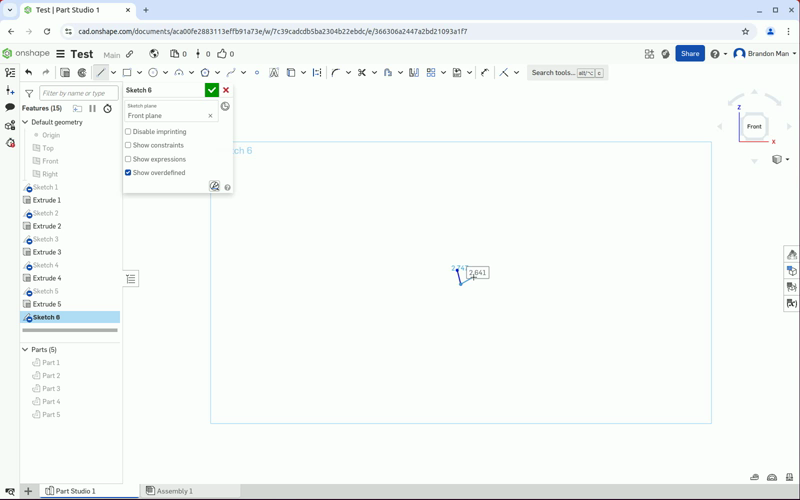
mouse_move(503, 276)
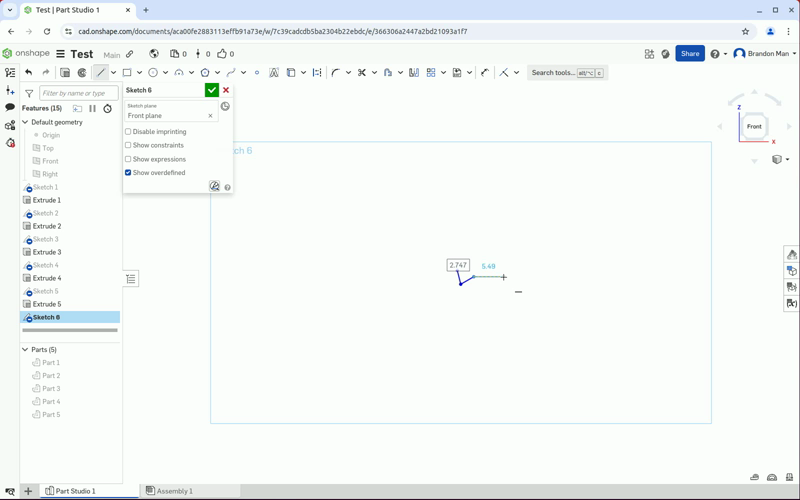
key_down(shift)
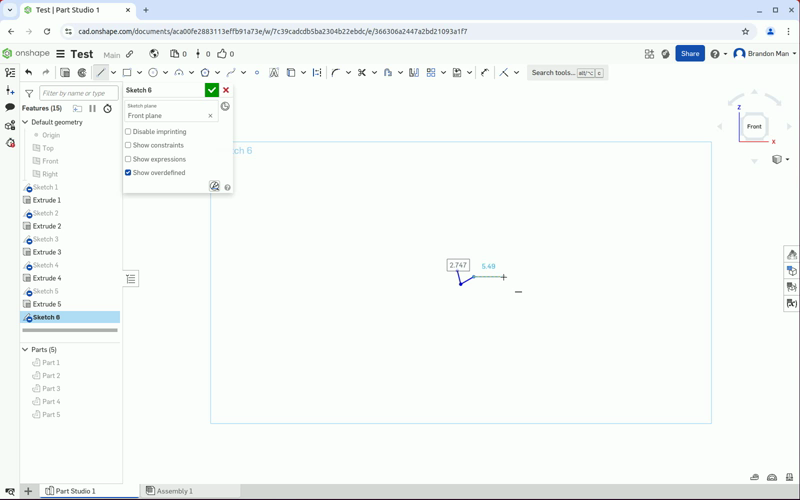
mouse_move(457, 270)
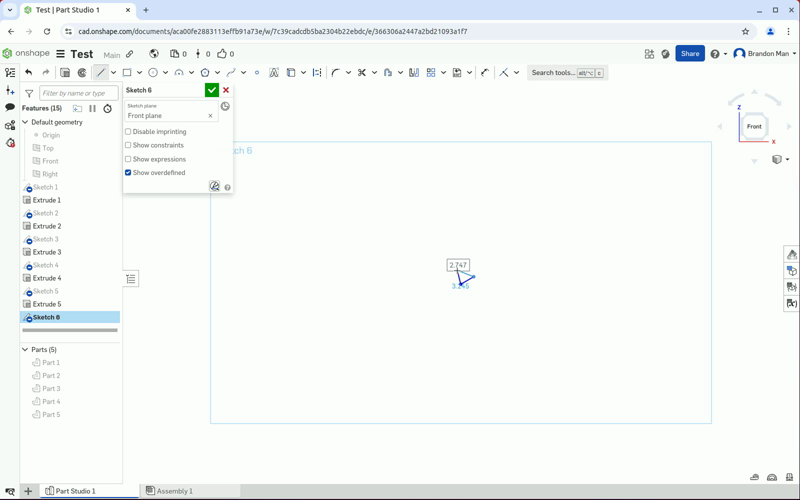
key_up(shift)
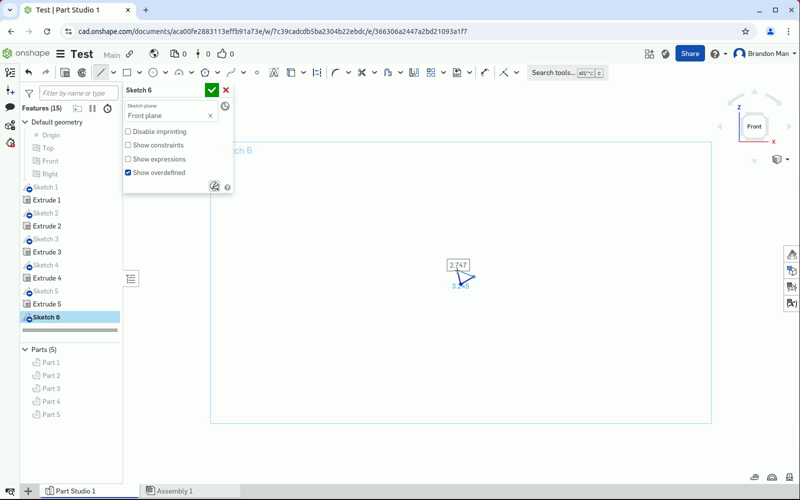
click(457, 270)
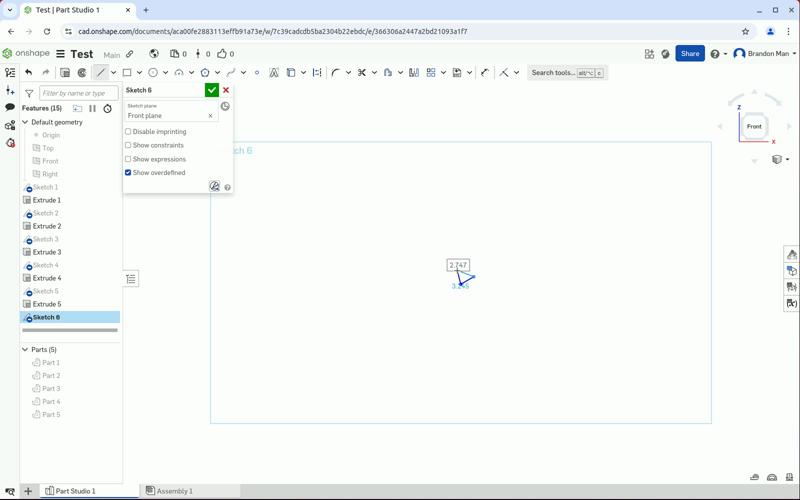
key(esc)
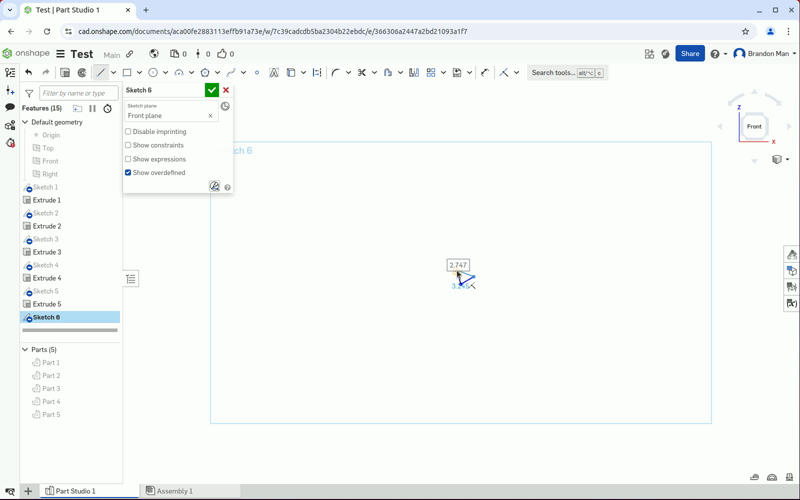
mouse_move(469, 277)
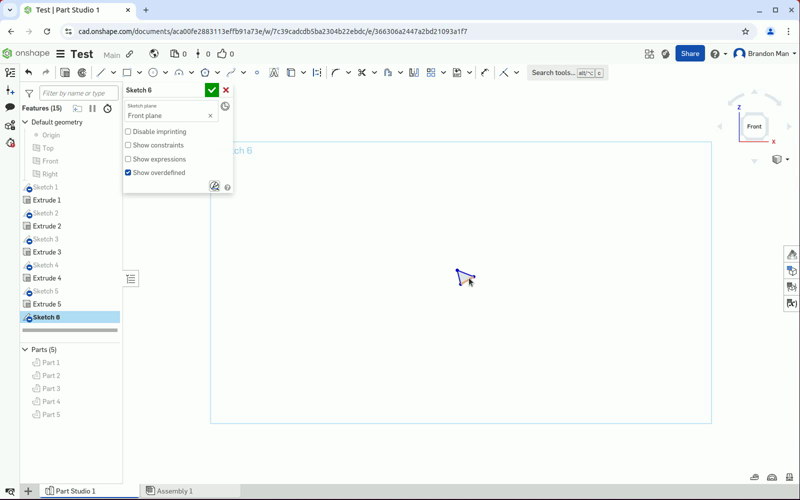
scroll(6)
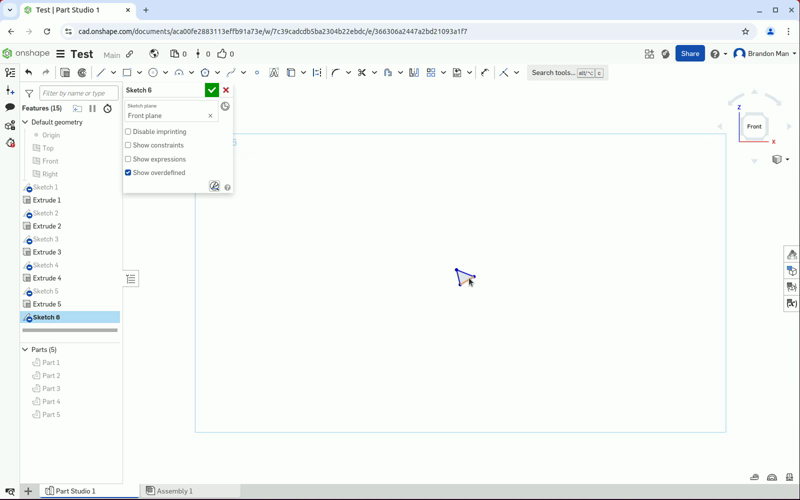
scroll(6)
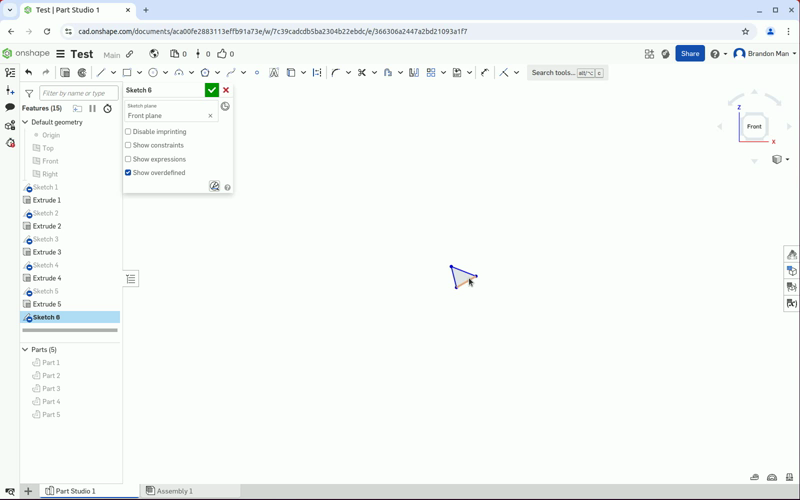
scroll(6)
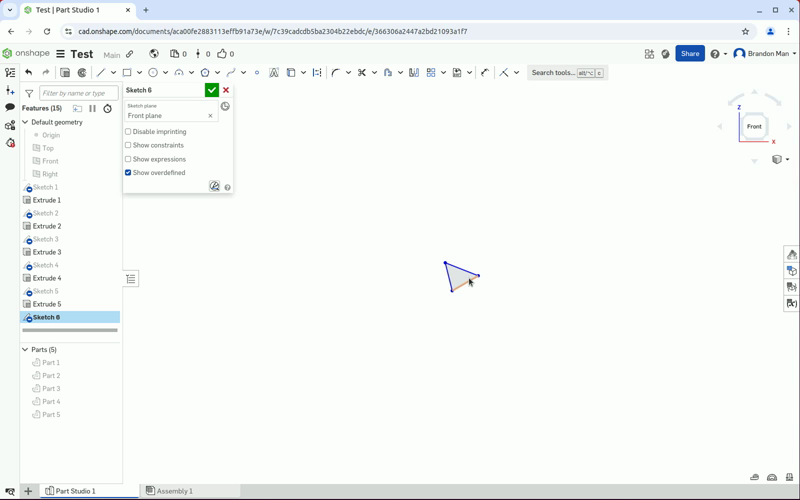
scroll(6)
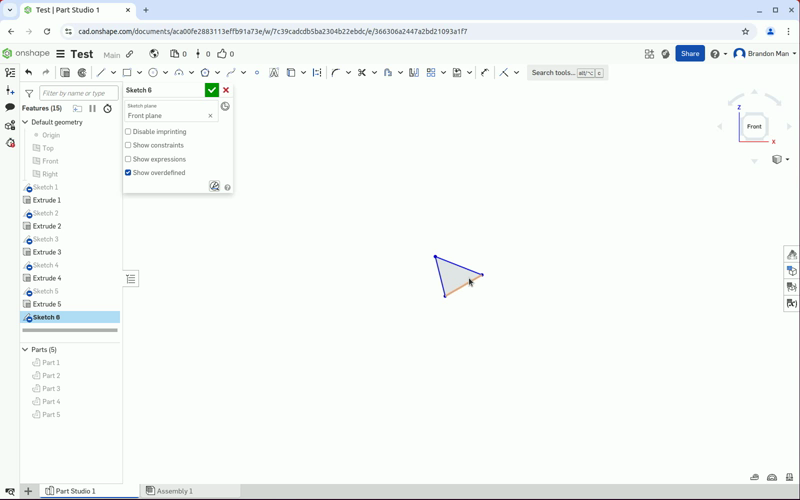
scroll(6)
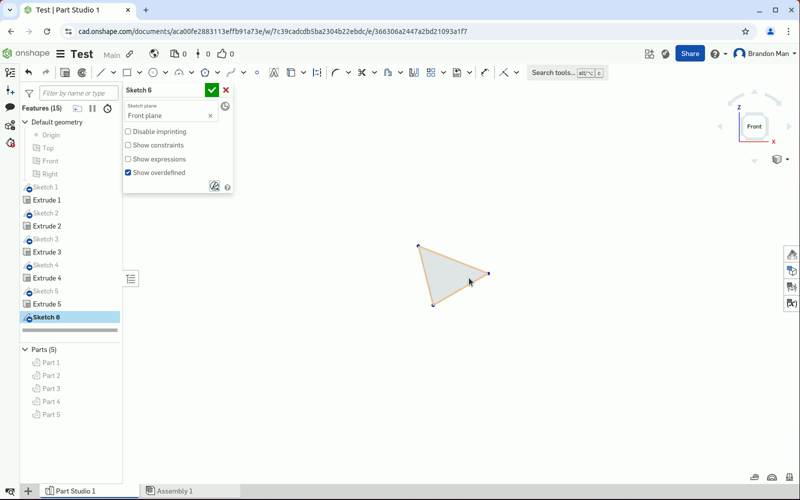
scroll(6)
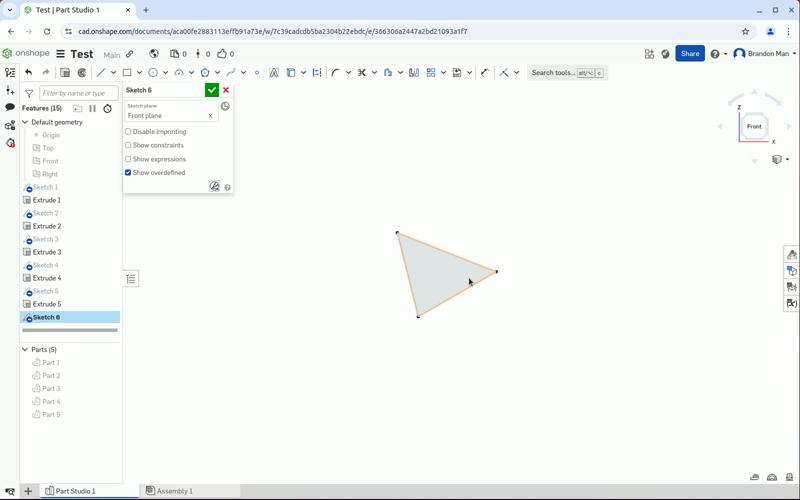
scroll(6)
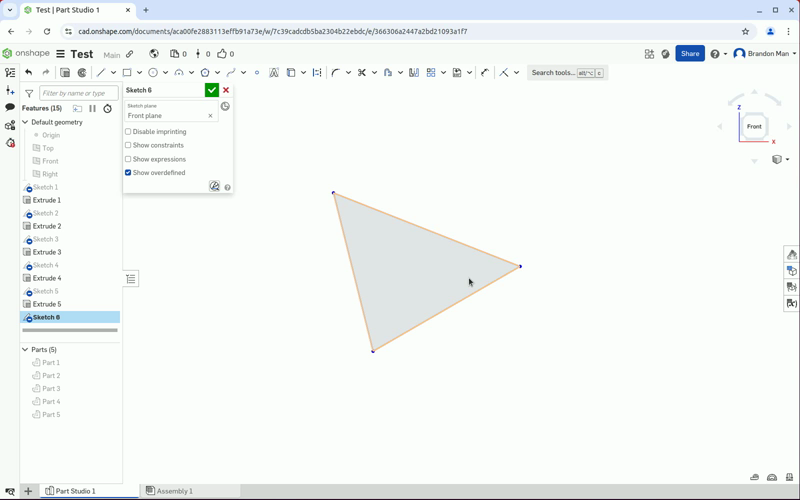
click(469, 277)
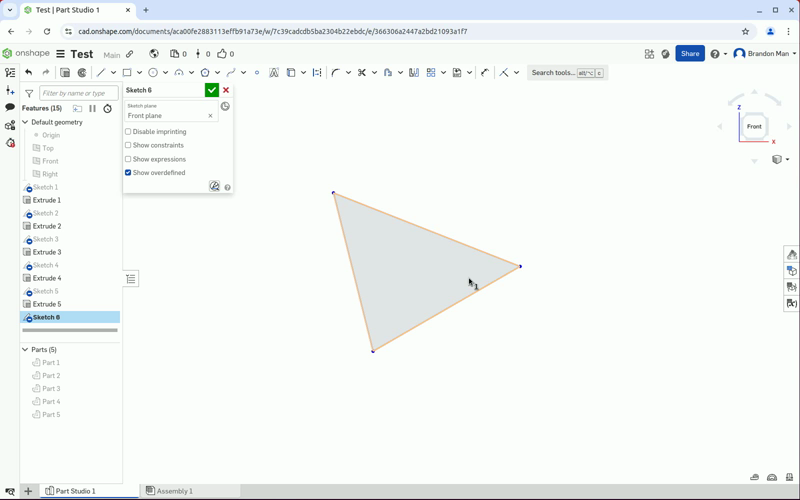
scroll(-6)
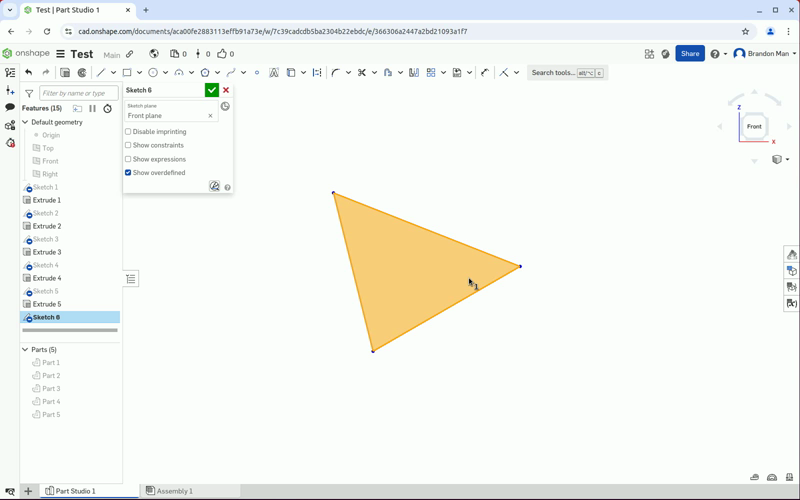
scroll(-6)
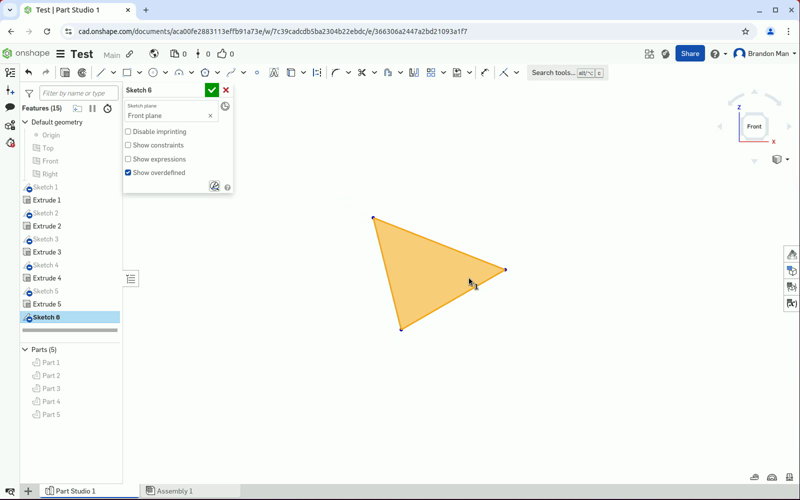
scroll(-6)
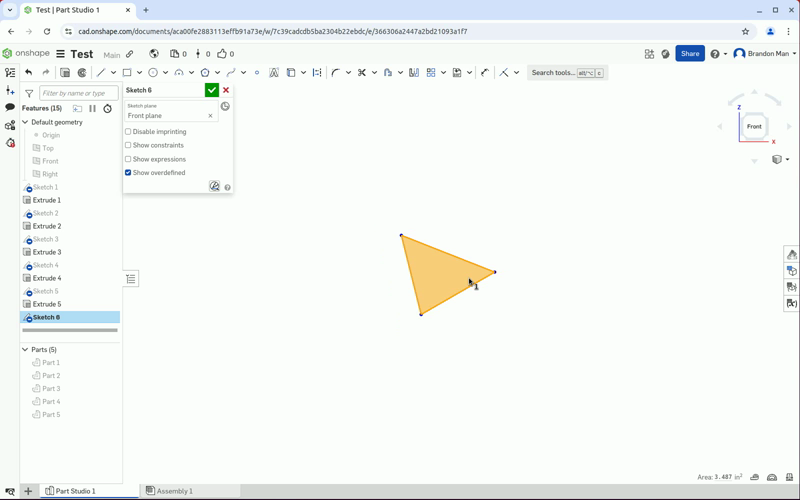
scroll(-6)
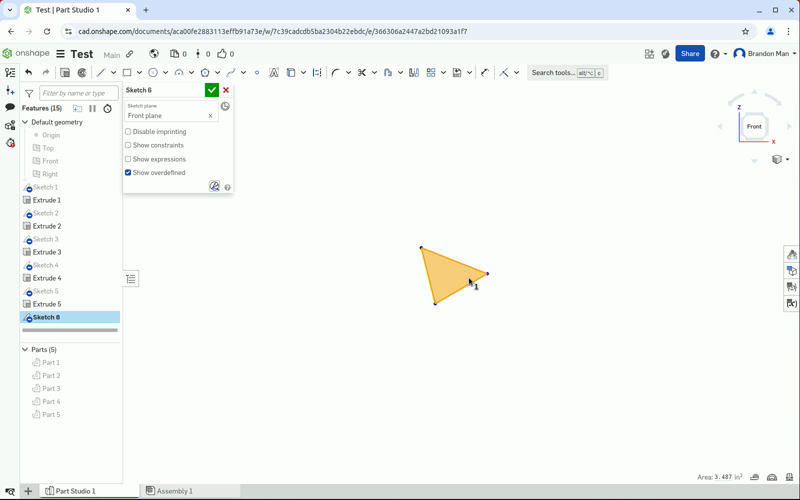
scroll(-6)
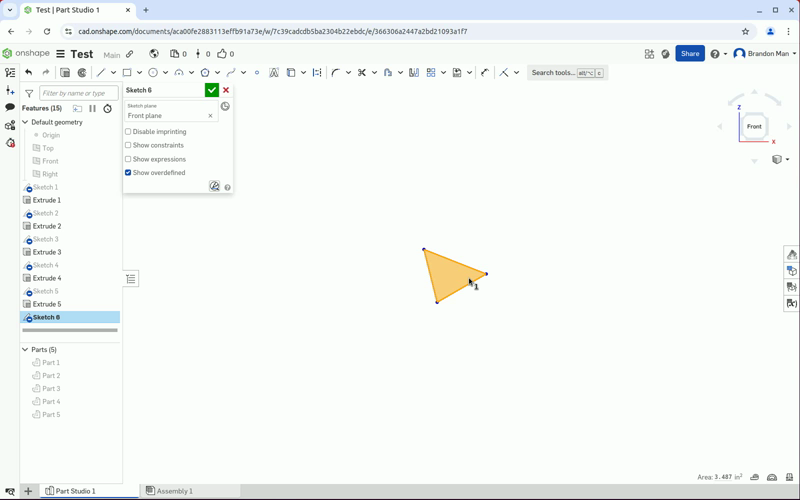
scroll(-6)
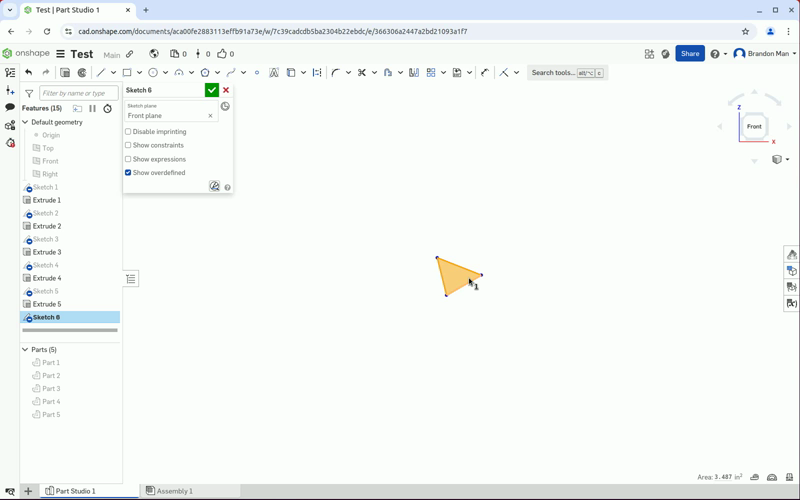
scroll(-6)
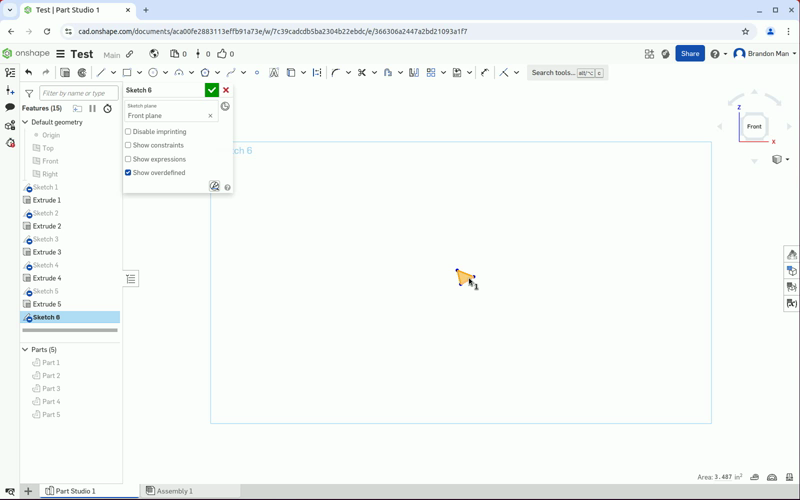
mouse_move(73, 352)
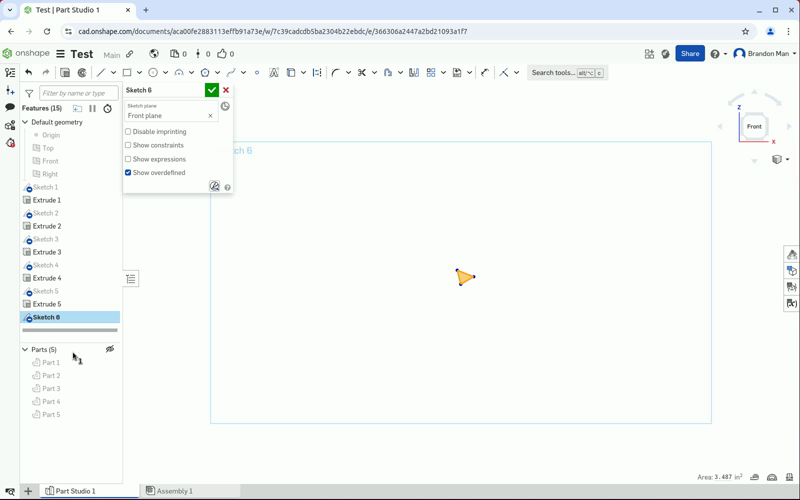
key(shift+y)
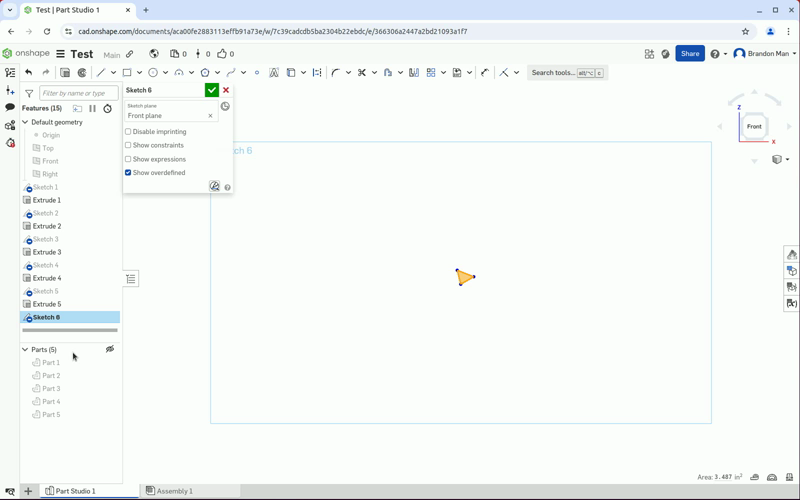
key(shift+e)
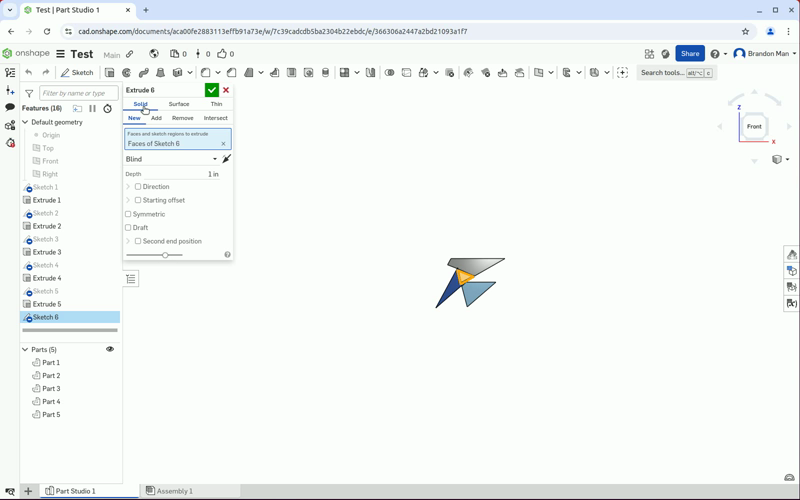
mouse_move(143, 106)
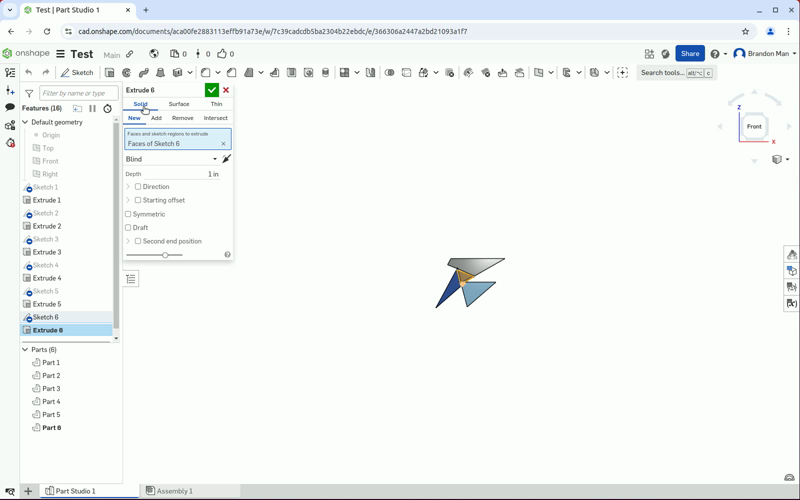
click(143, 106)
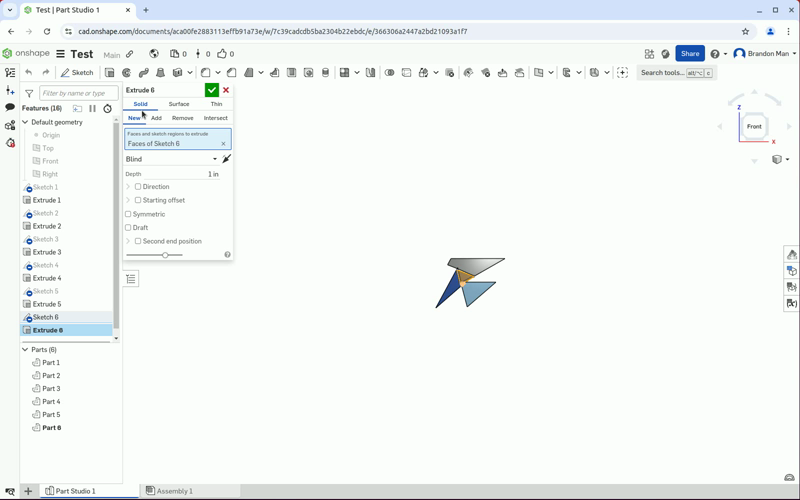
mouse_move(137, 120)
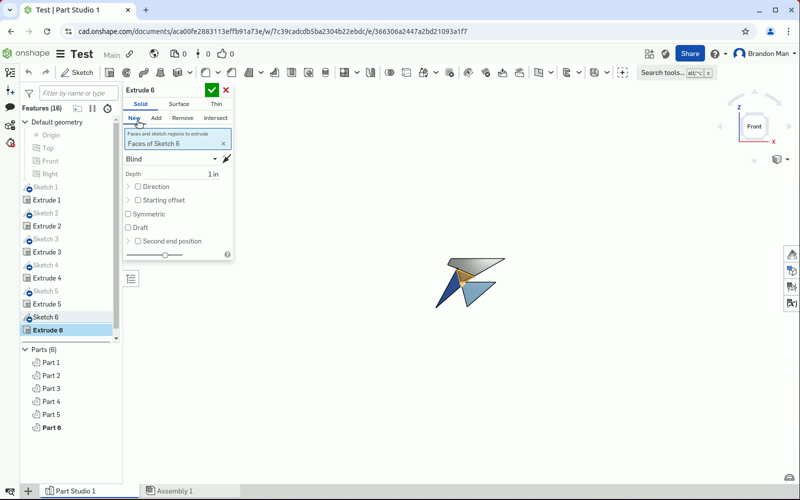
click(137, 120)
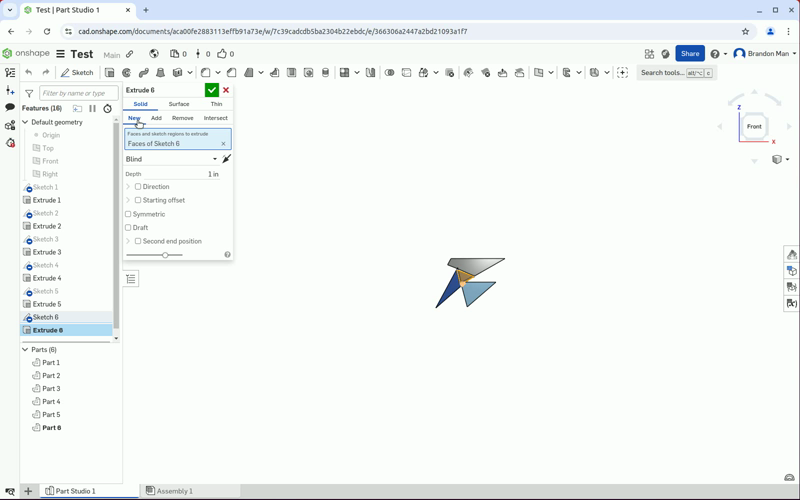
key(tab, 4)
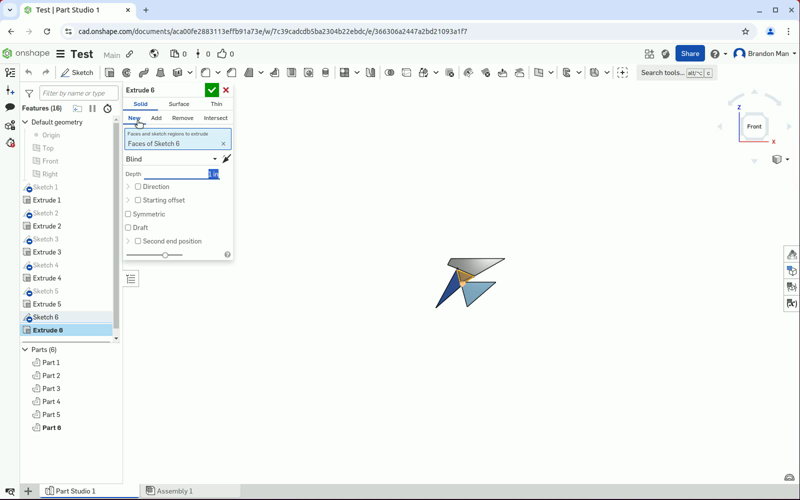
text(1.204)
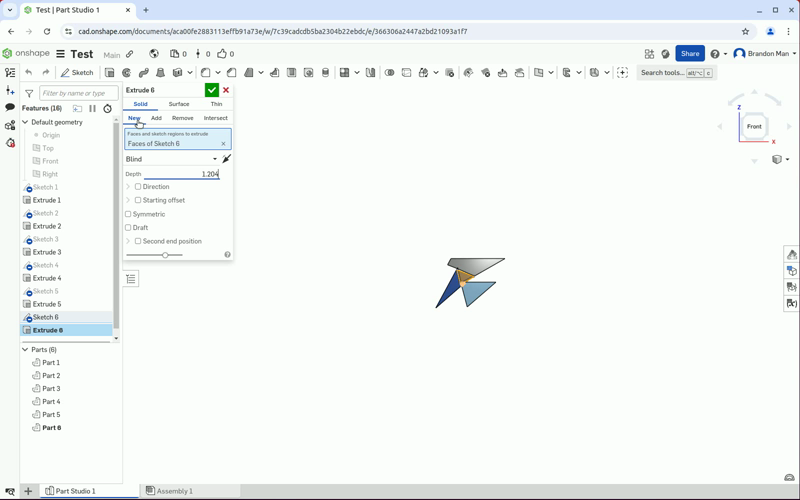
key(enter)
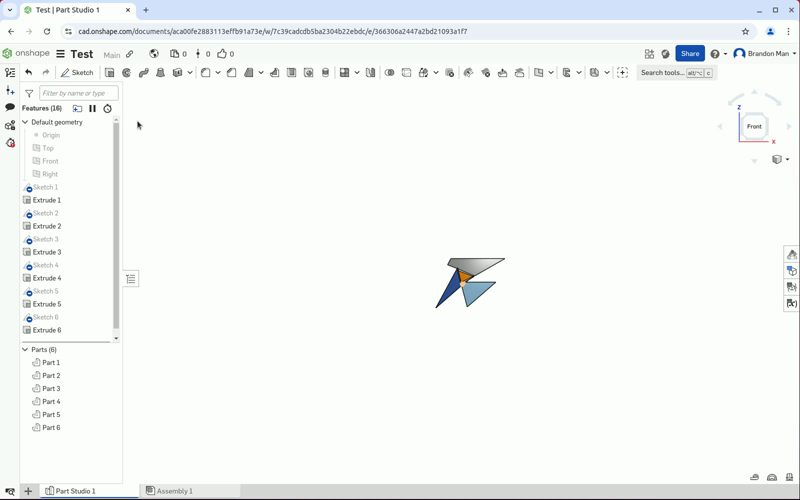
key(shift+h)
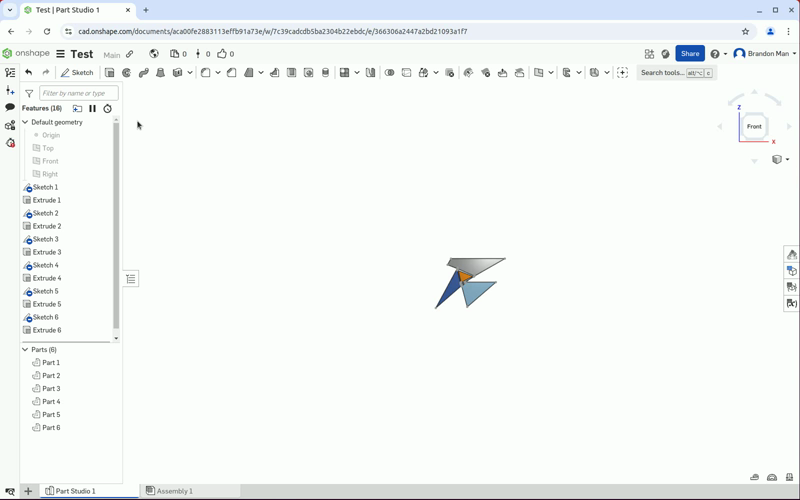
key(shift+h)
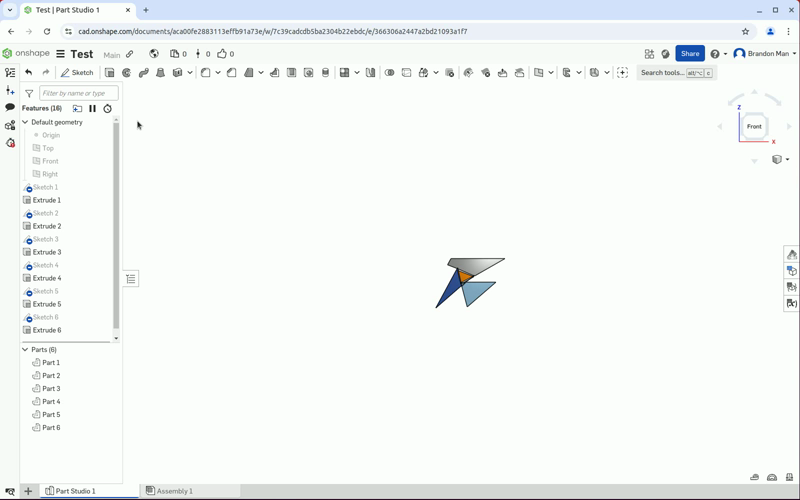
mouse_move(69, 189)
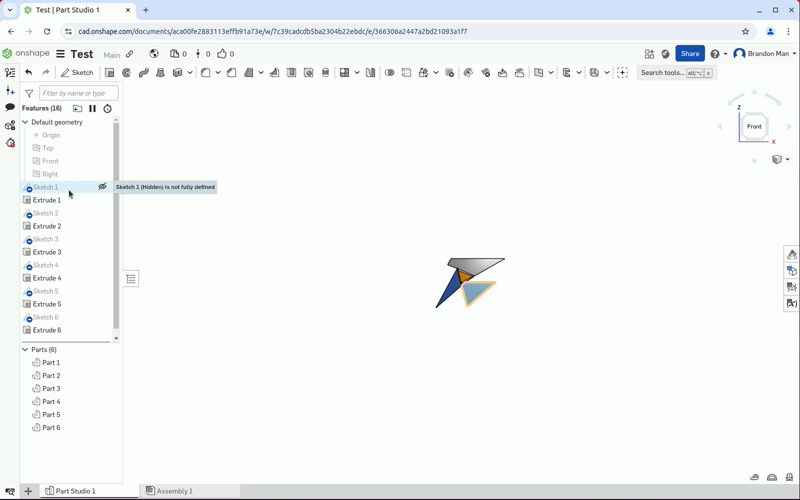
click(69, 189)
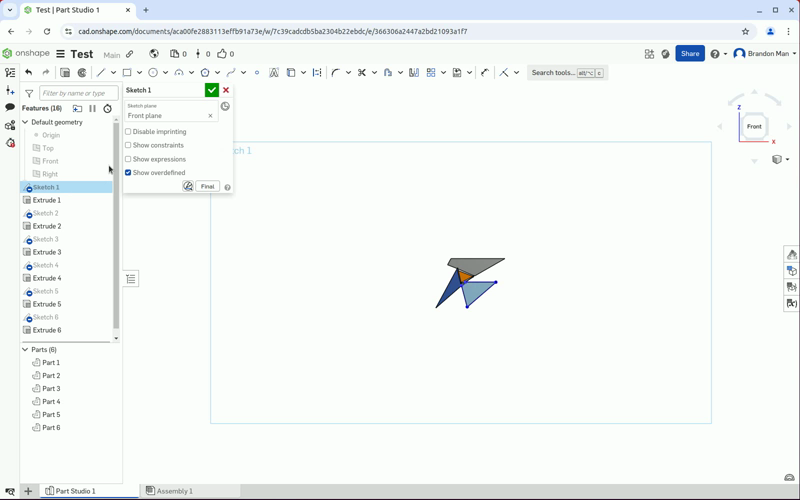
mouse_move(229, 92)
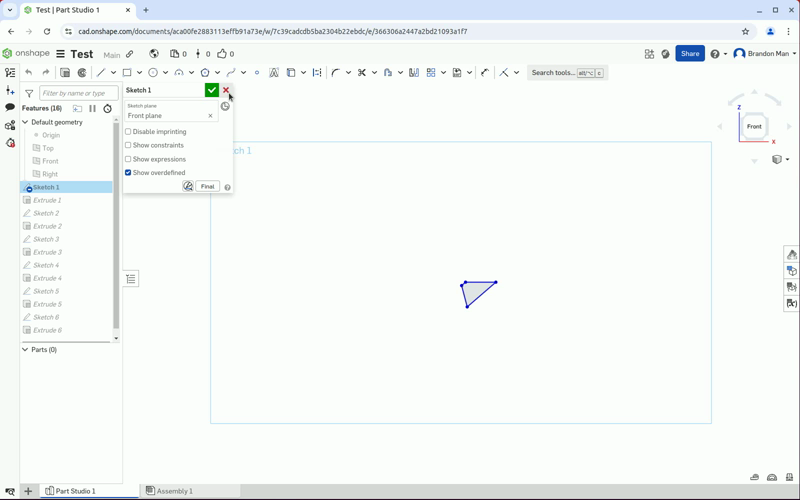
click(229, 92)
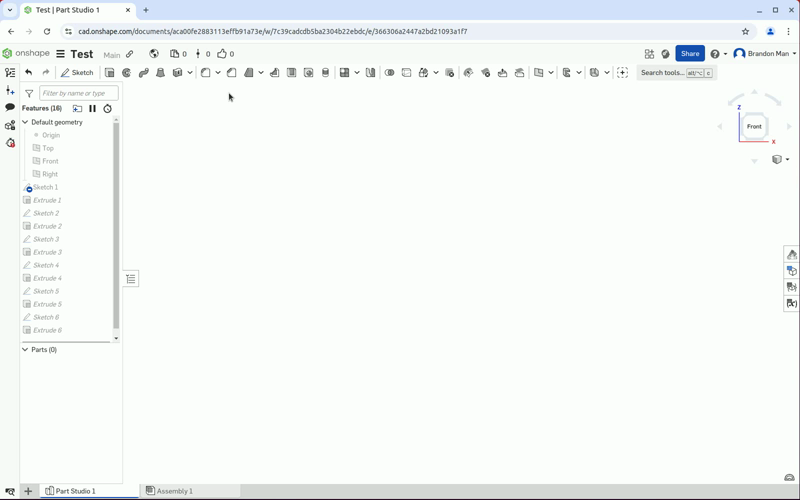
mouse_move(541, 75)
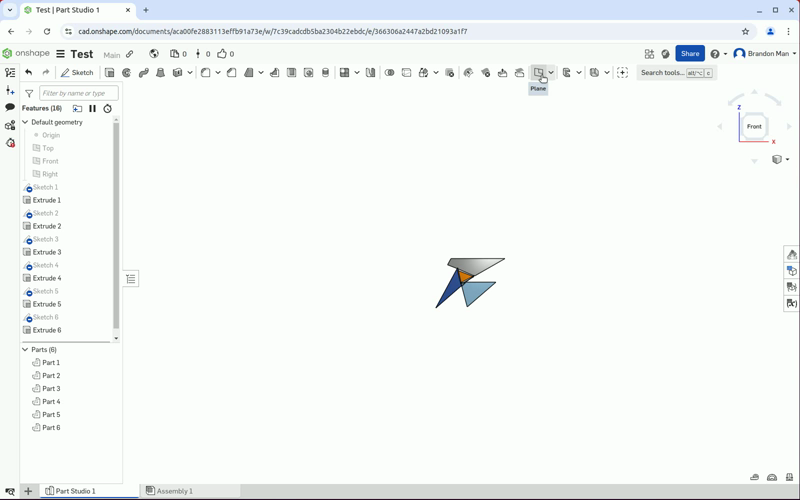
click(541, 75)
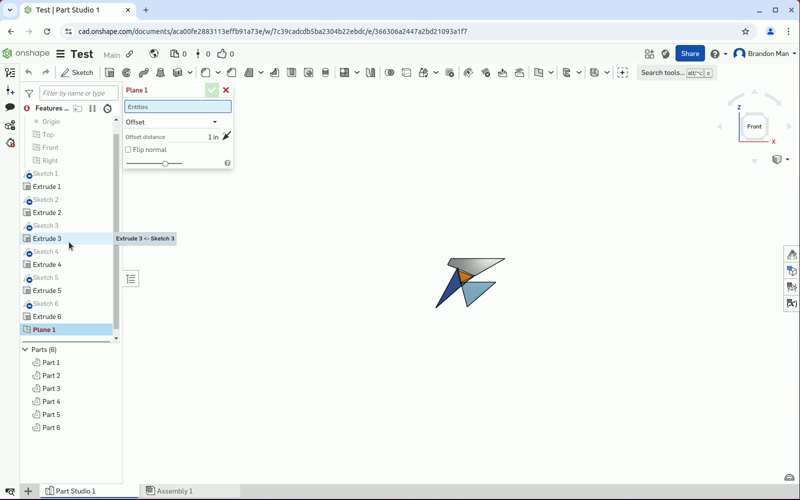
scroll(3)
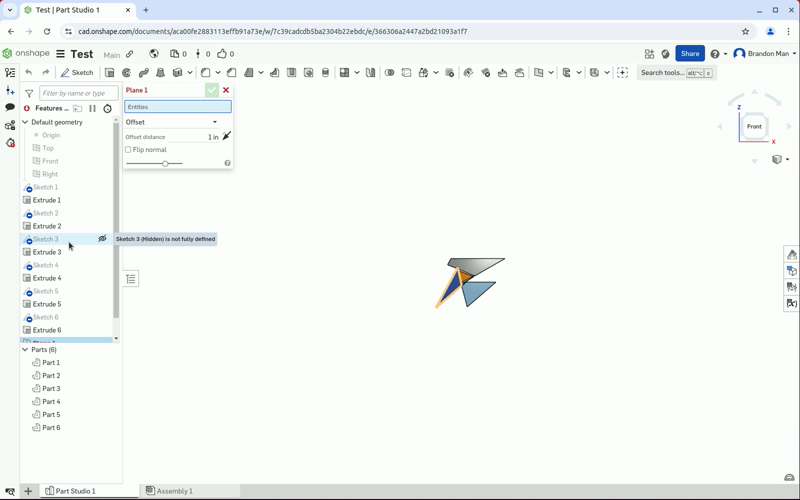
mouse_move(69, 163)
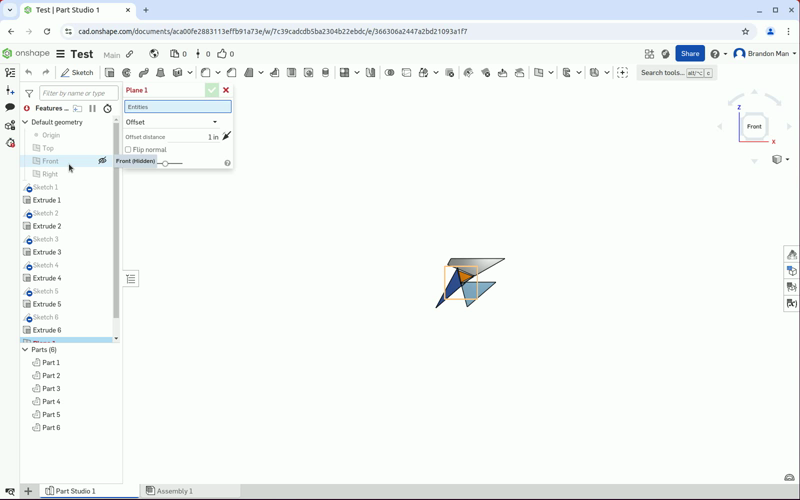
click(69, 163)
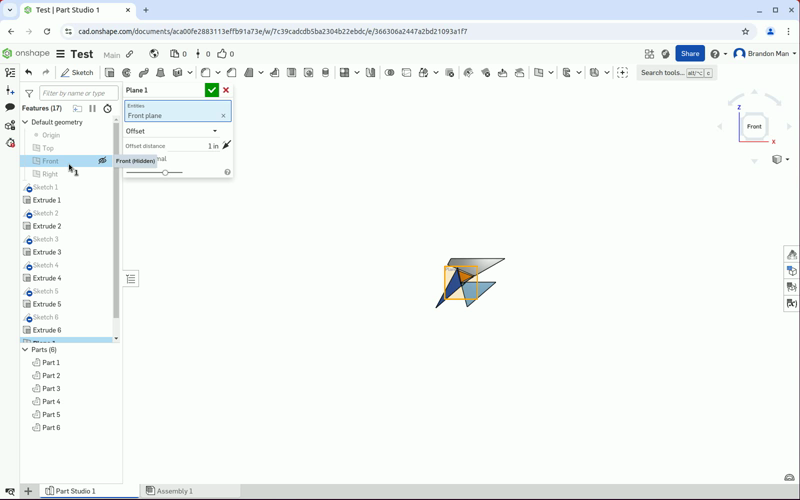
key(tab, 2)
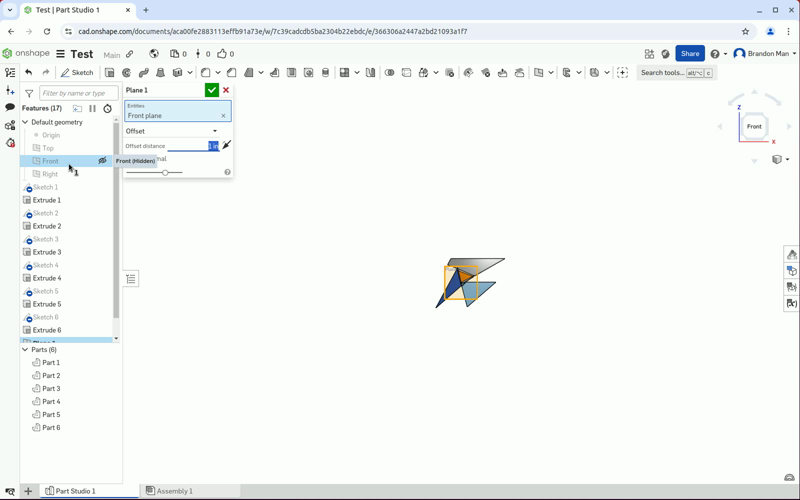
text(1.202)
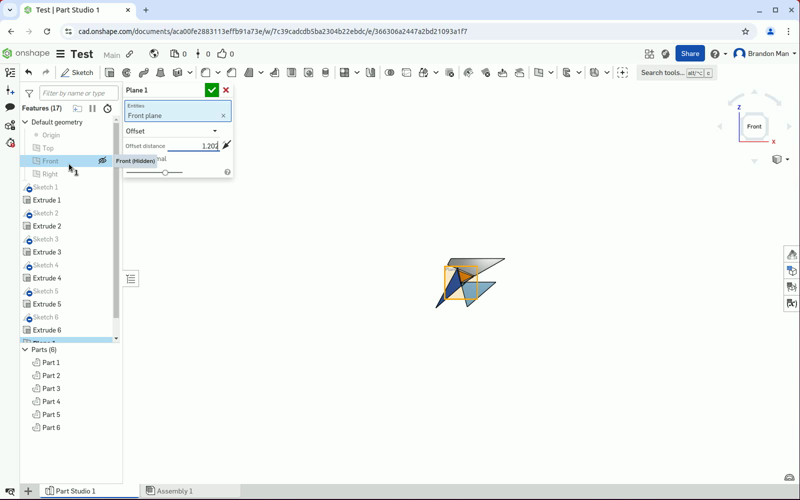
key(enter, 2)
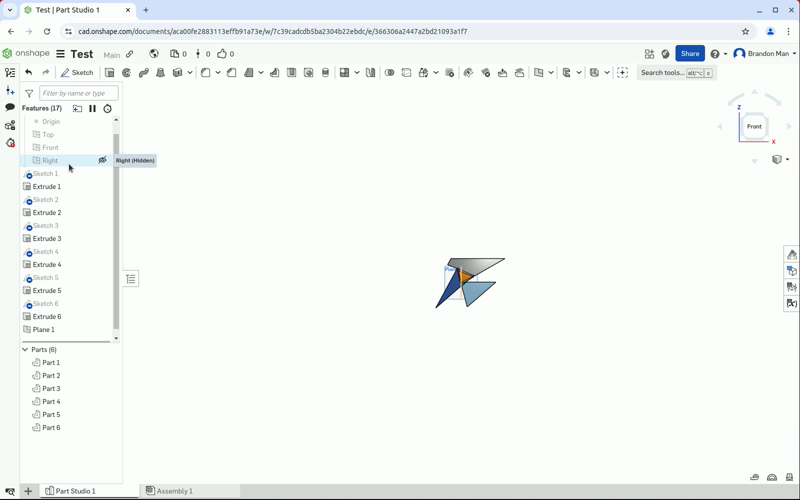
key(shift+s)
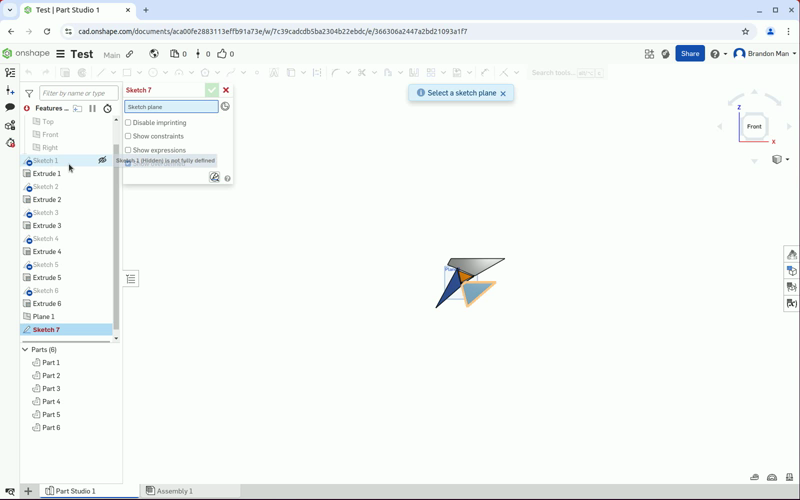
mouse_move(69, 319)
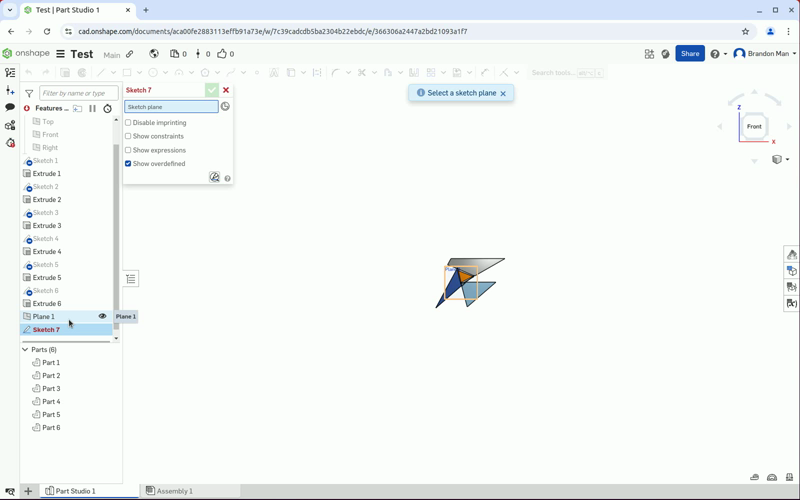
click(69, 319)
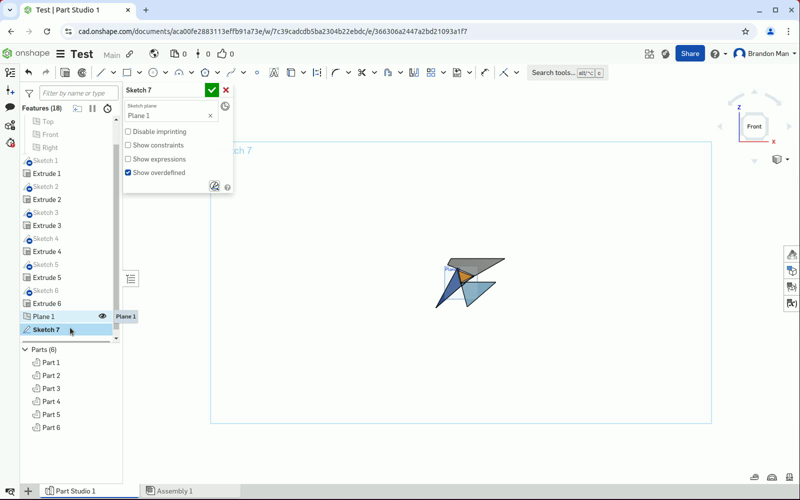
mouse_move(73, 352)
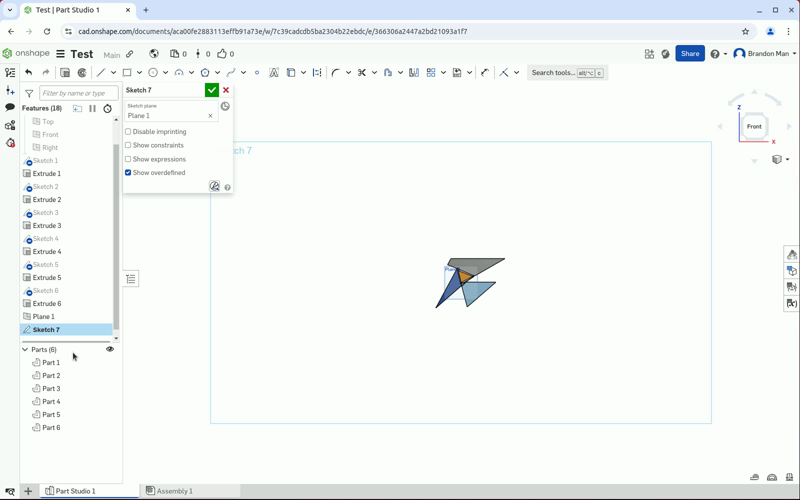
key(y)
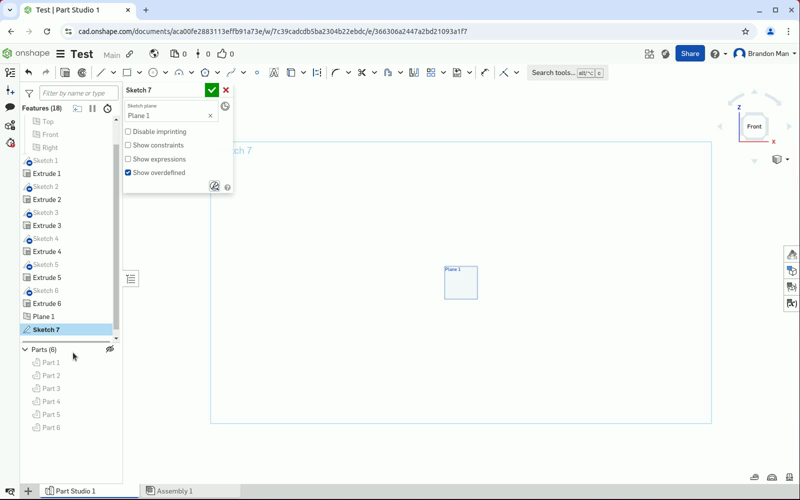
key(c)
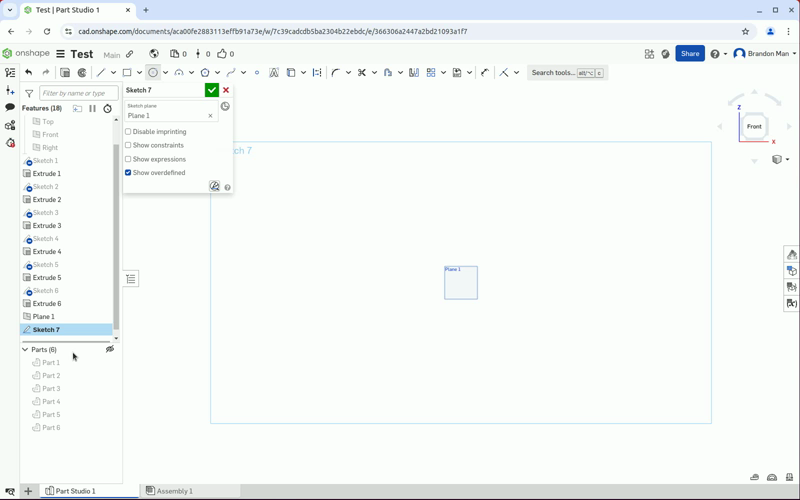
key_down(shift)
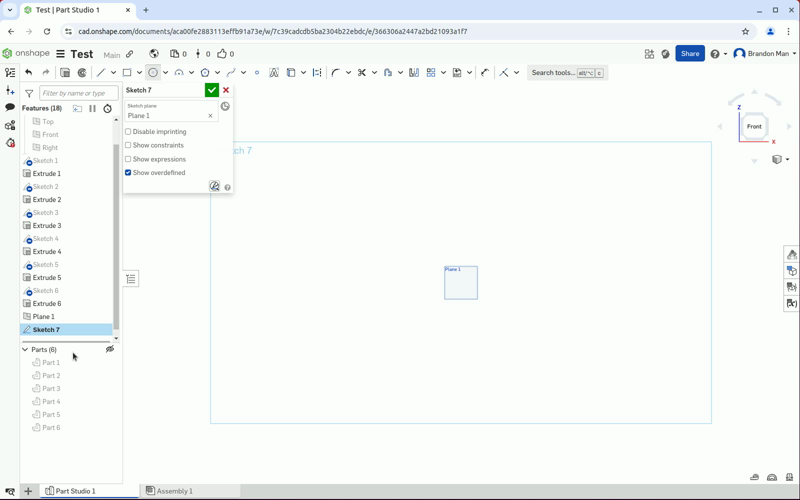
mouse_move(467, 268)
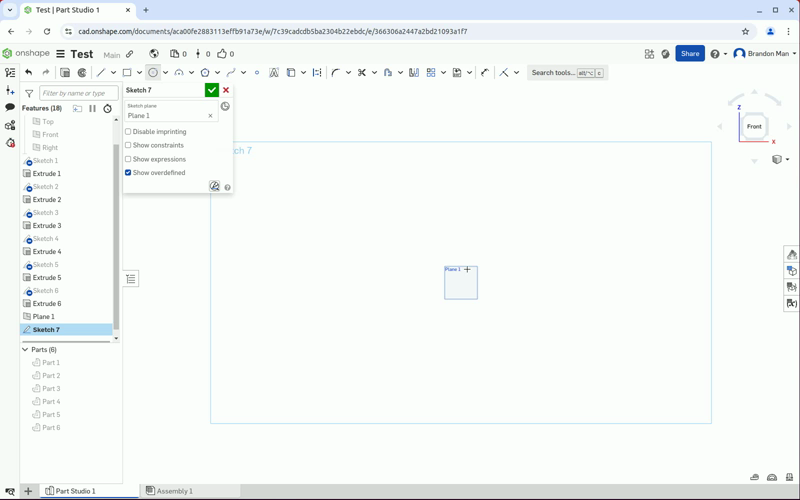
click(467, 268)
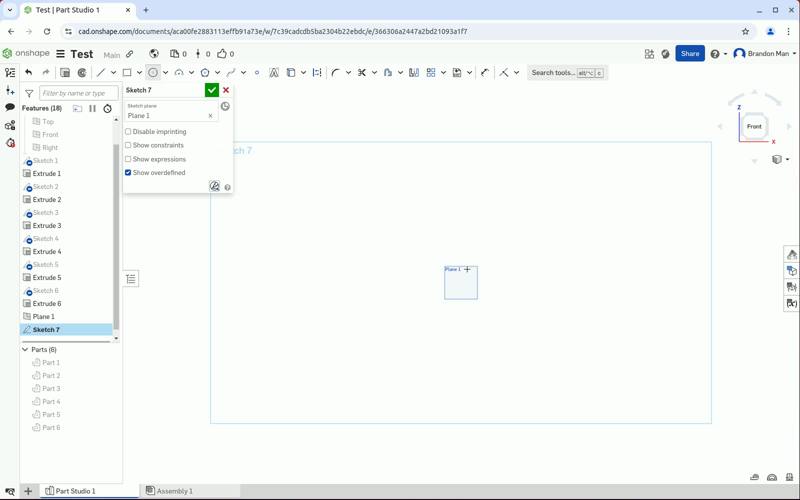
key_up(shift)
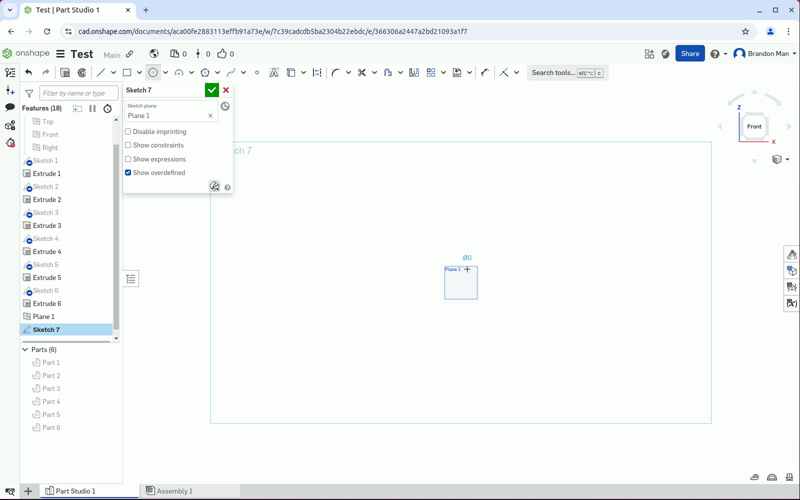
mouse_move(474, 268)
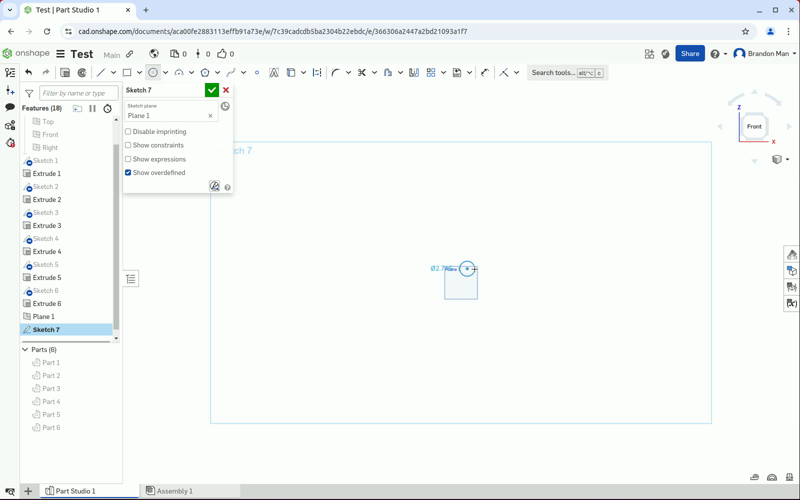
click(474, 268)
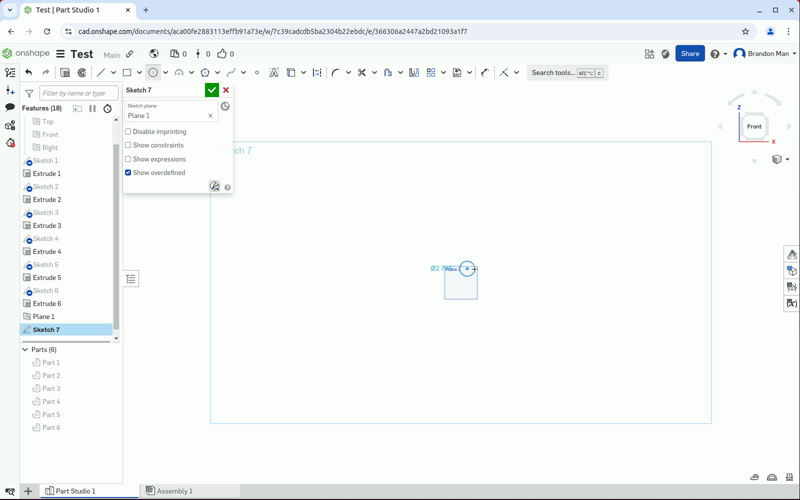
key(esc)
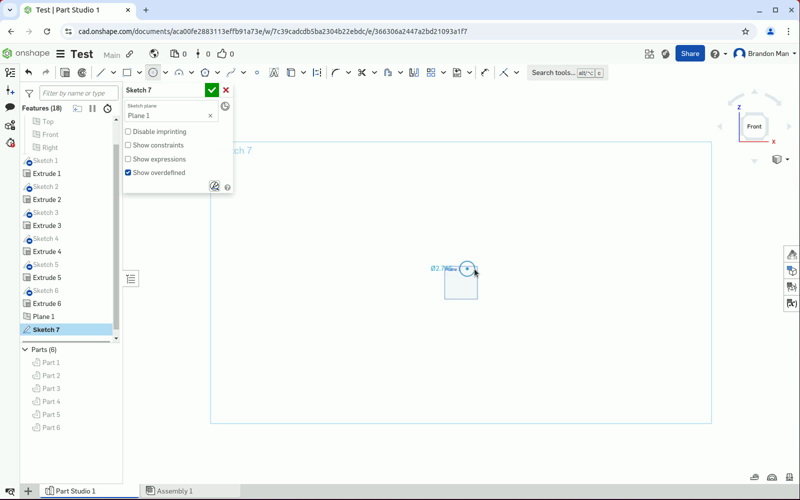
mouse_move(472, 267)
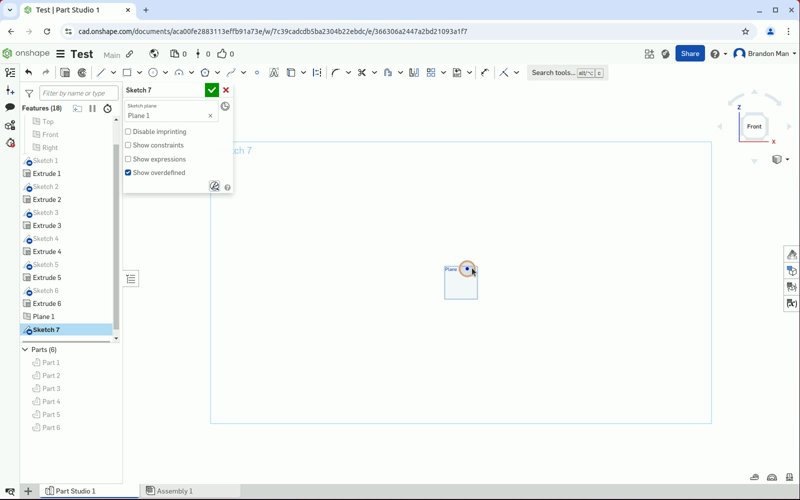
scroll(6)
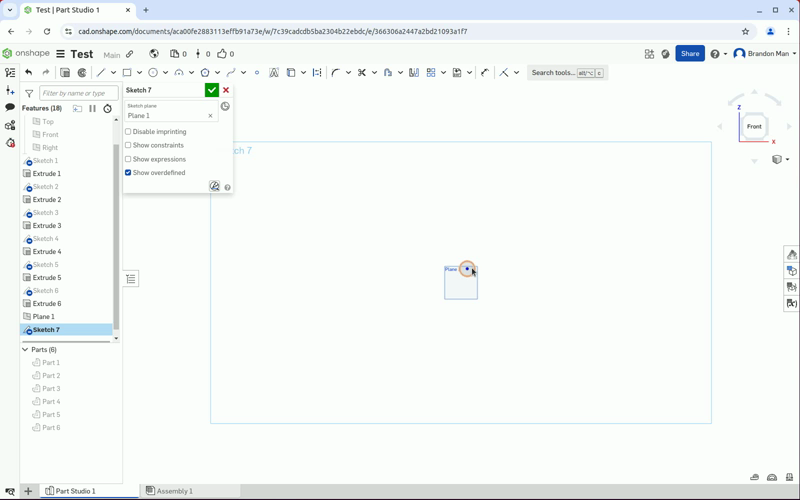
scroll(6)
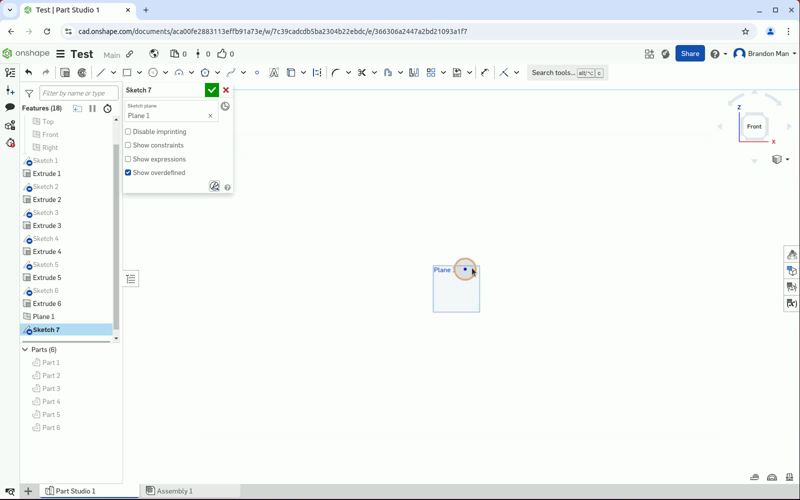
scroll(6)
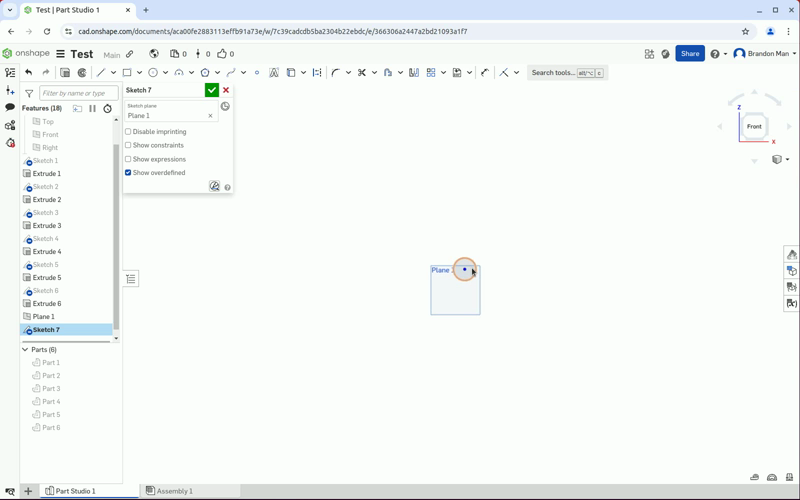
scroll(6)
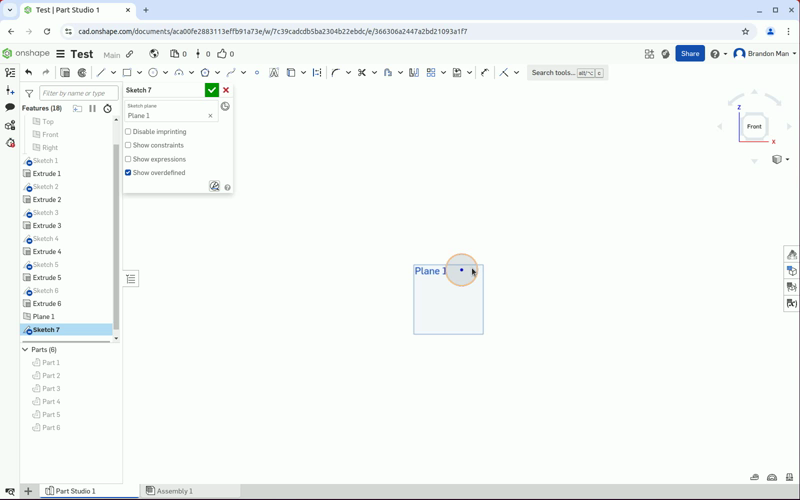
scroll(6)
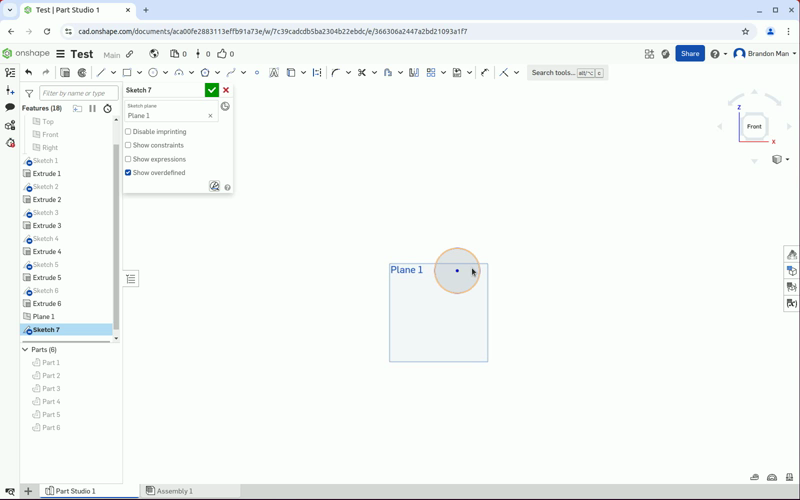
scroll(6)
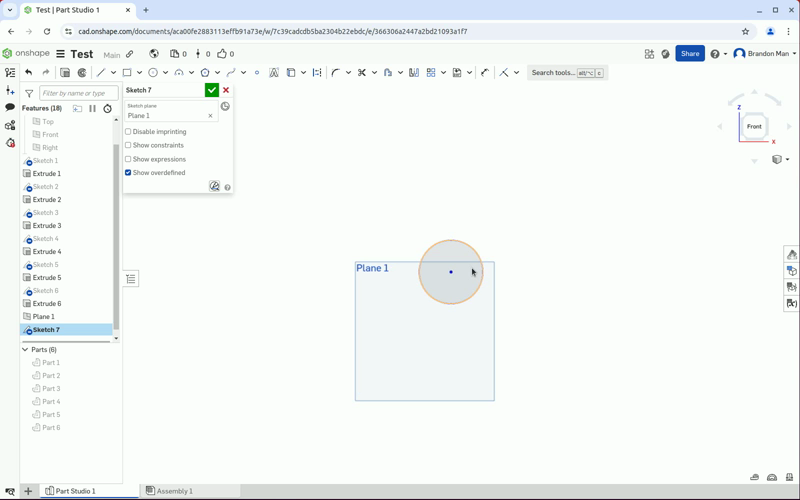
scroll(6)
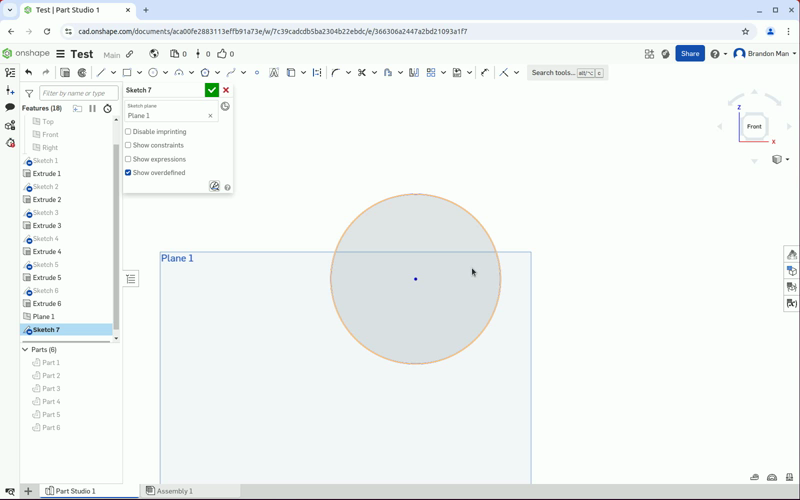
click(472, 267)
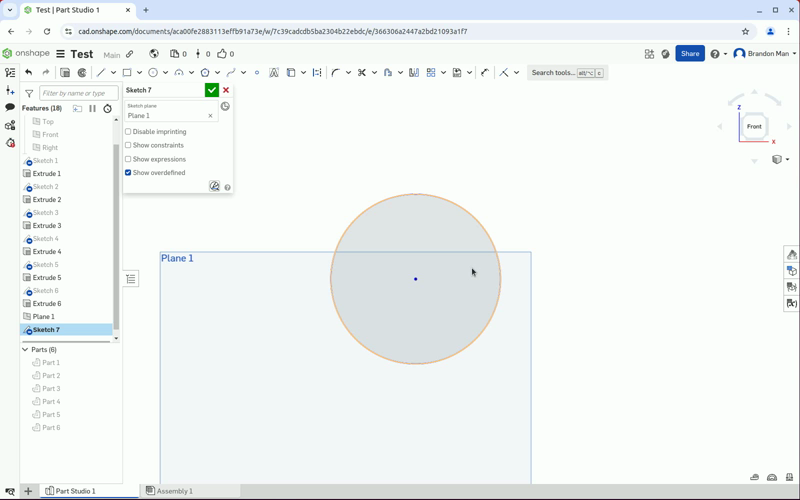
scroll(-6)
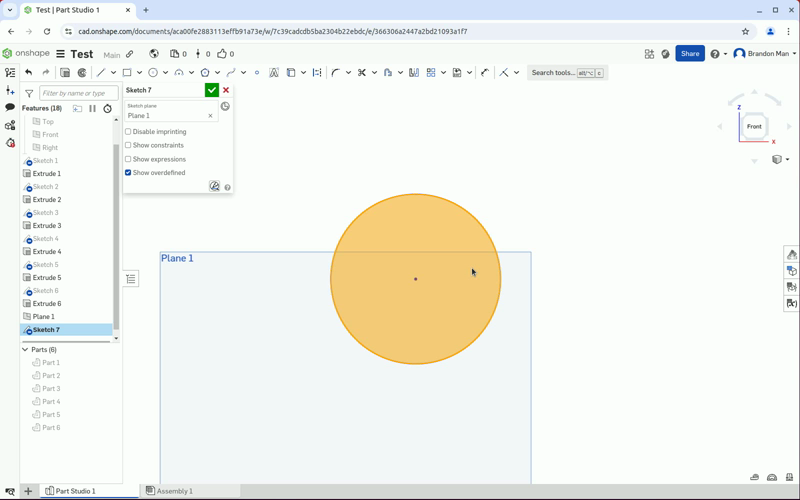
scroll(-6)
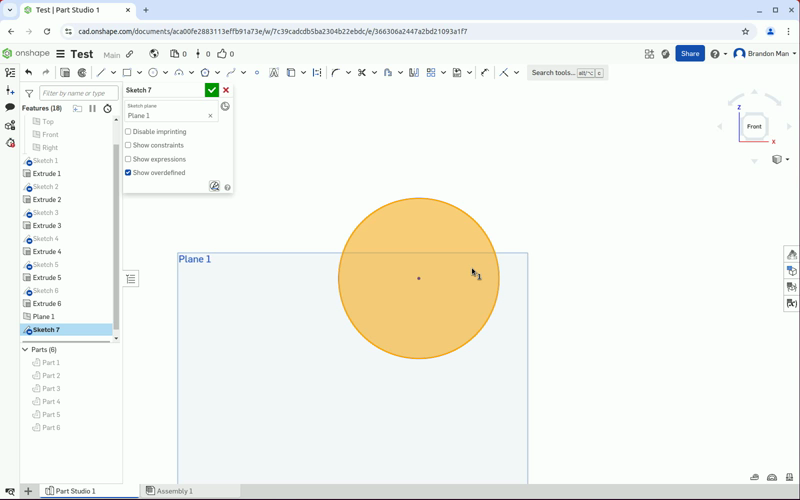
scroll(-6)
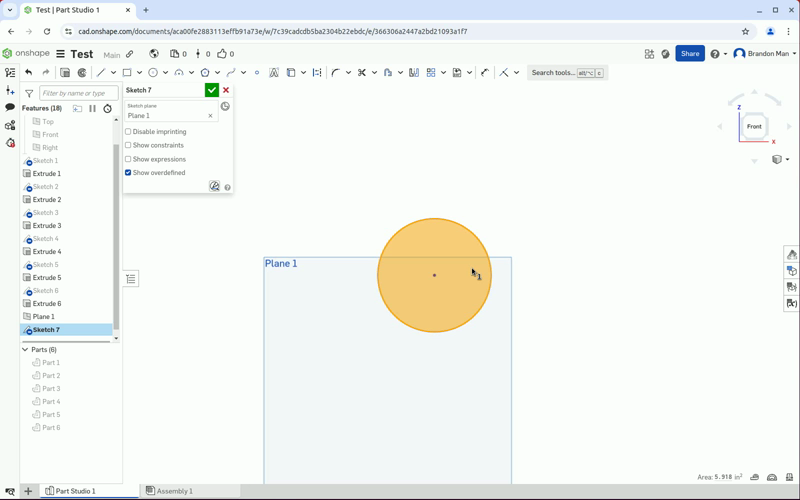
scroll(-6)
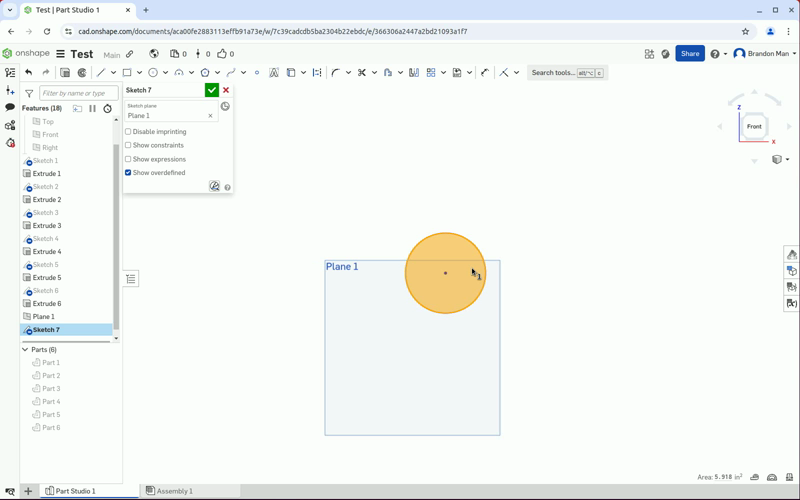
scroll(-6)
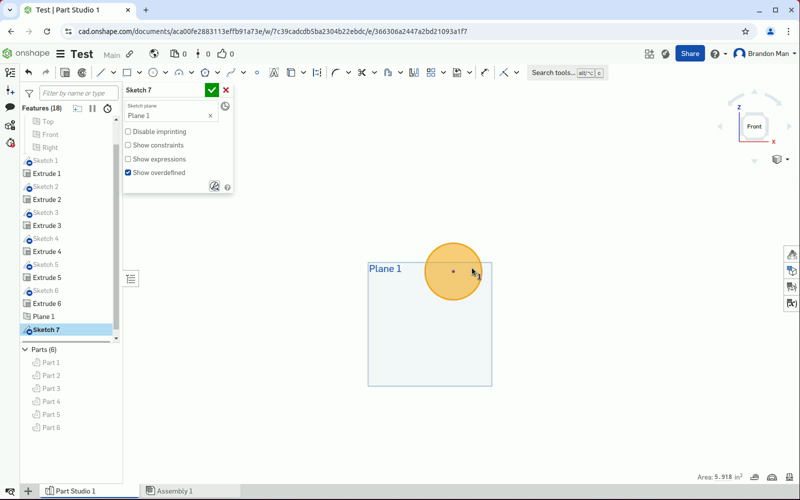
scroll(-6)
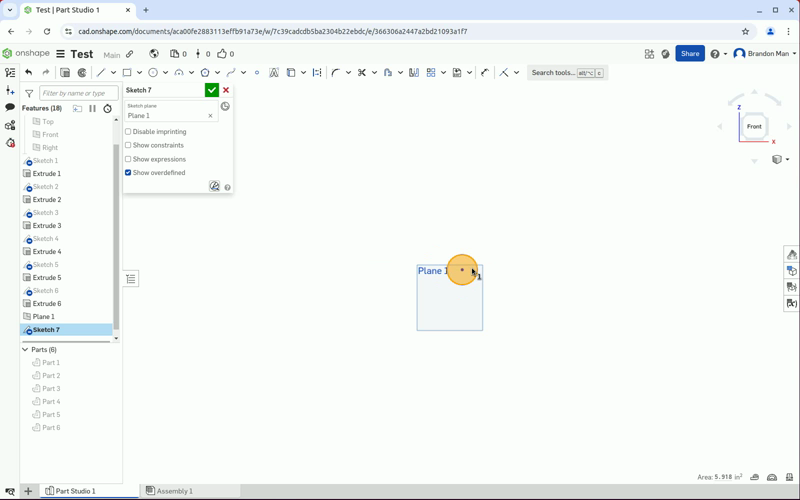
scroll(-6)
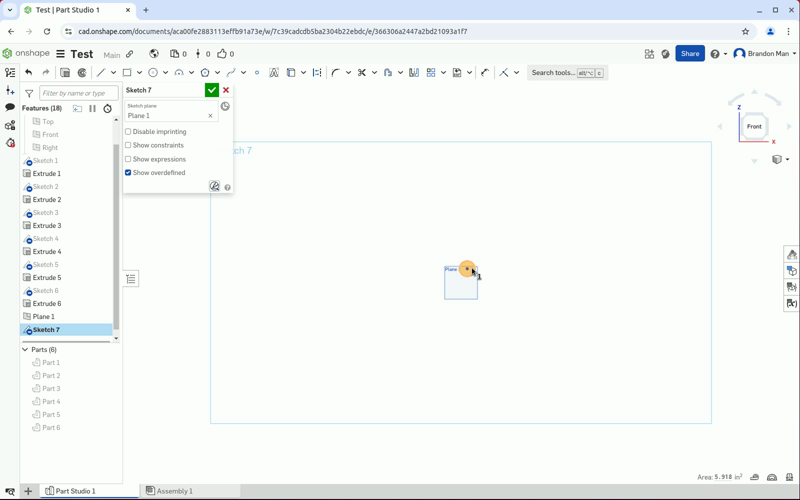
mouse_move(73, 352)
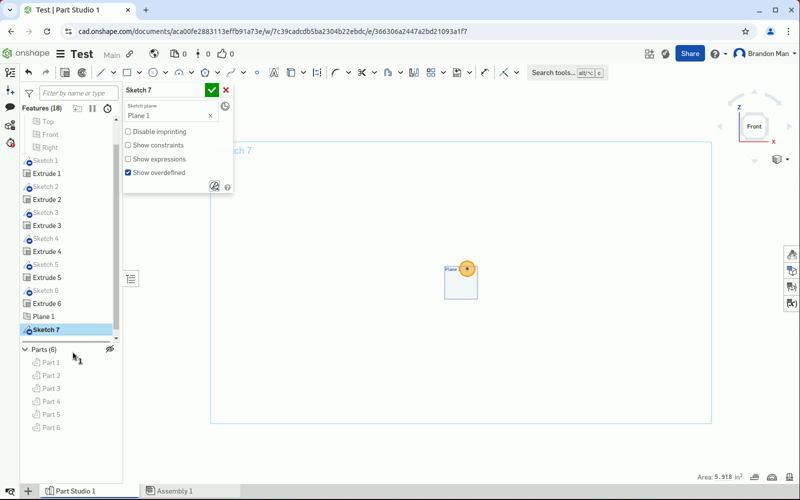
key(shift+y)
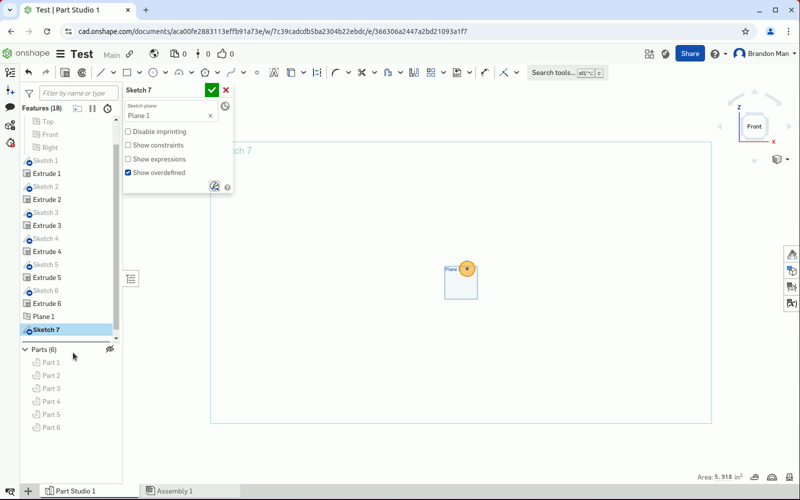
key(shift+e)
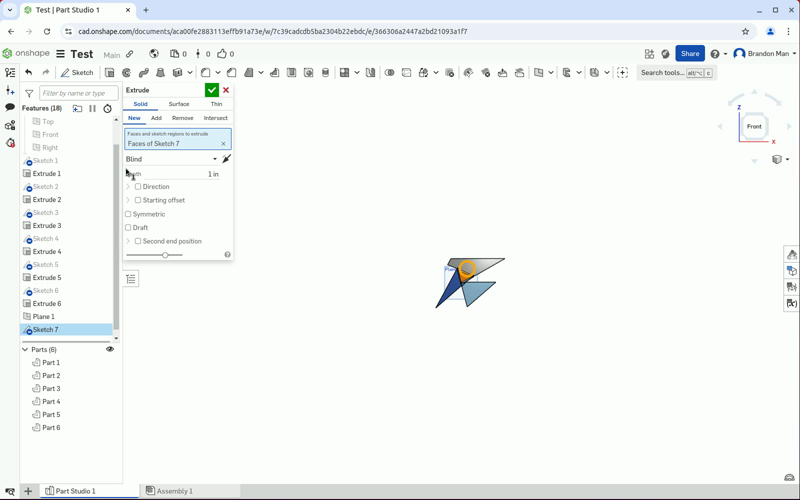
mouse_move(143, 106)
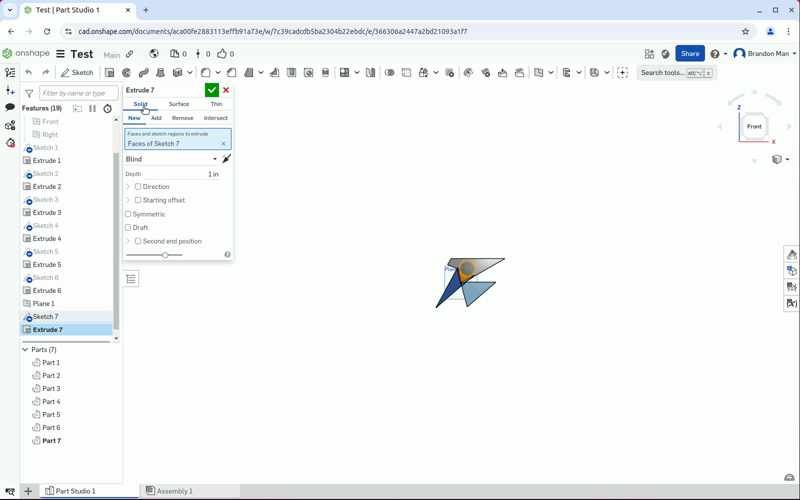
click(143, 106)
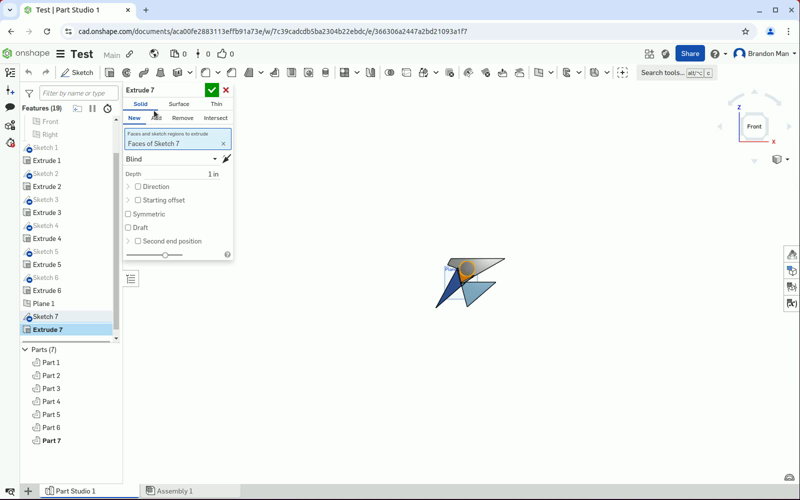
mouse_move(186, 120)
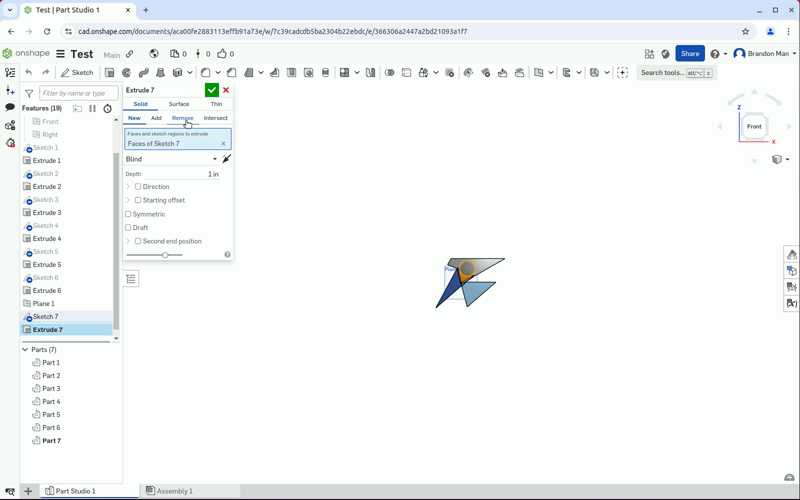
click(186, 120)
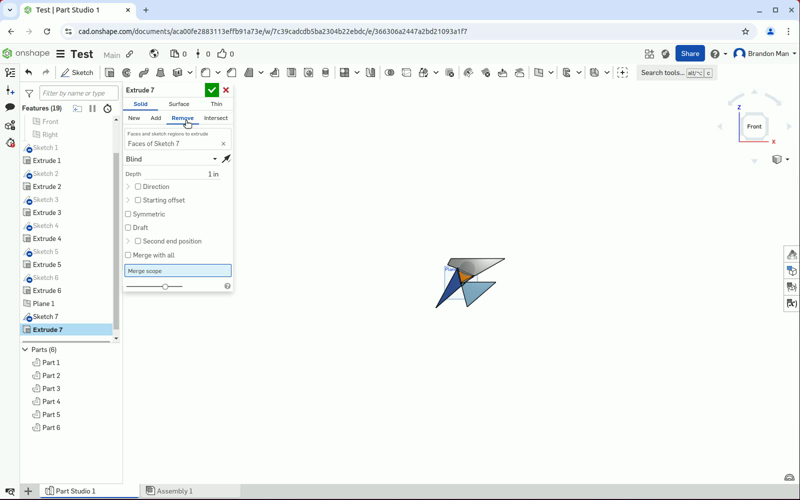
key(tab, 4)
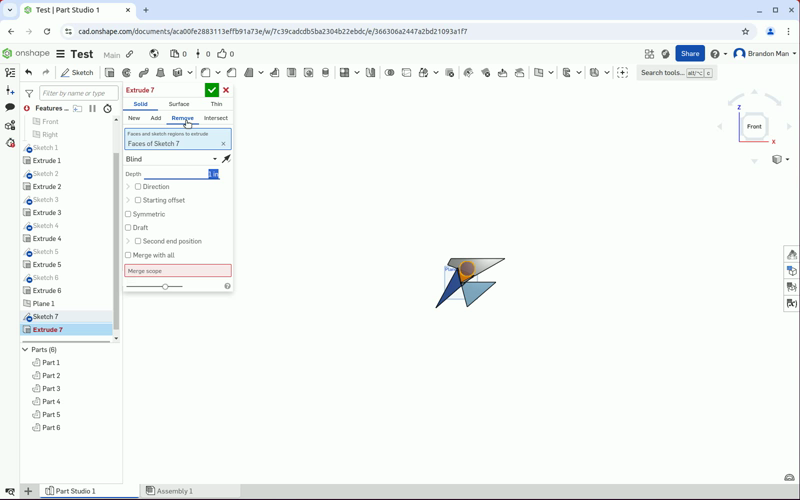
text(1.204)
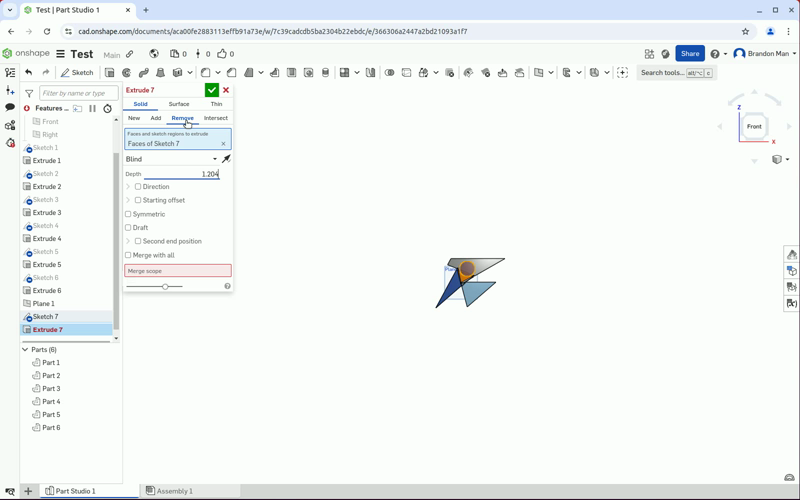
key(tab, 6)
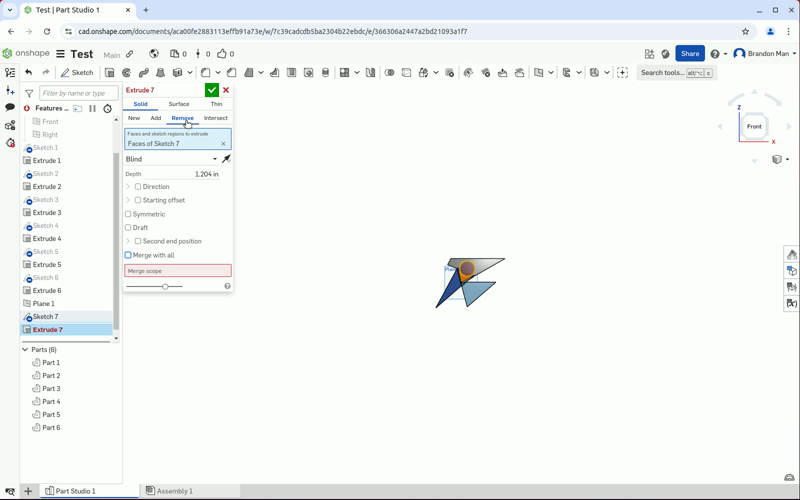
key(space)
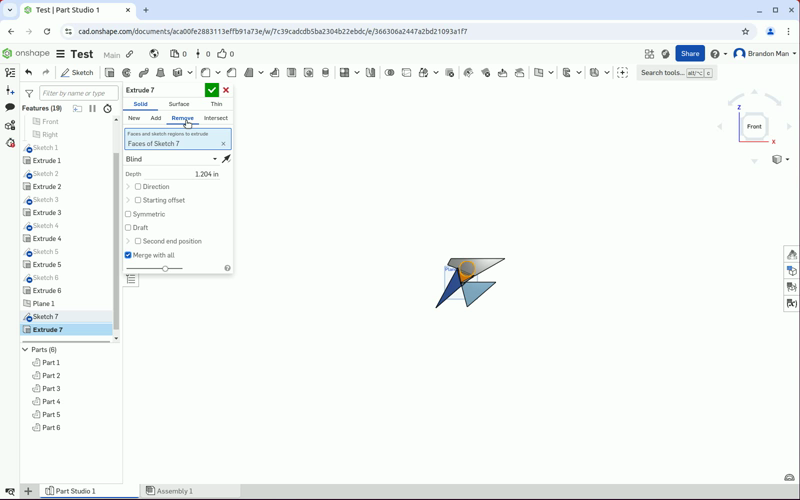
key(enter)
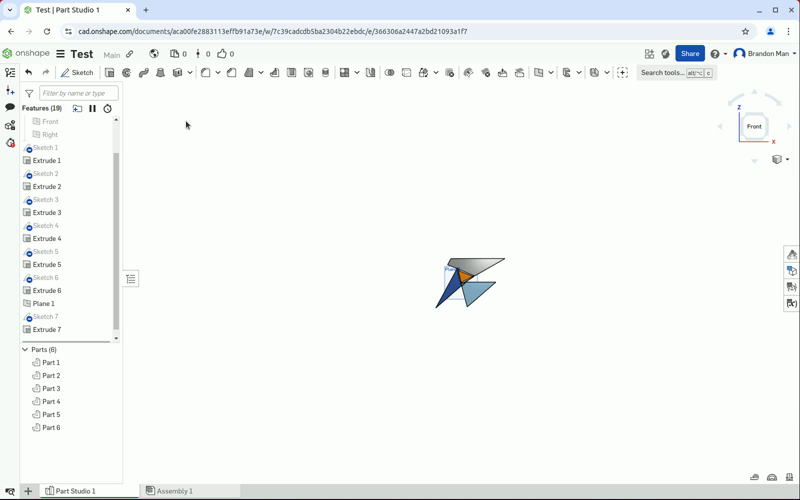
key(shift+h)
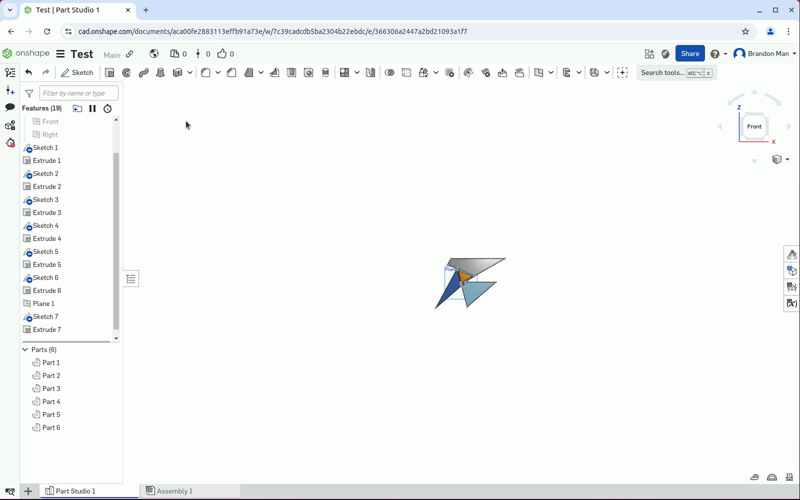
key(shift+h)
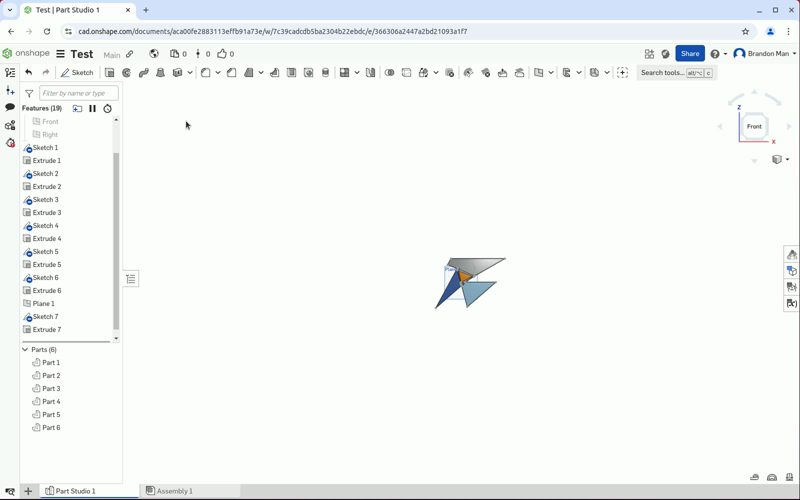
key(shift+7)
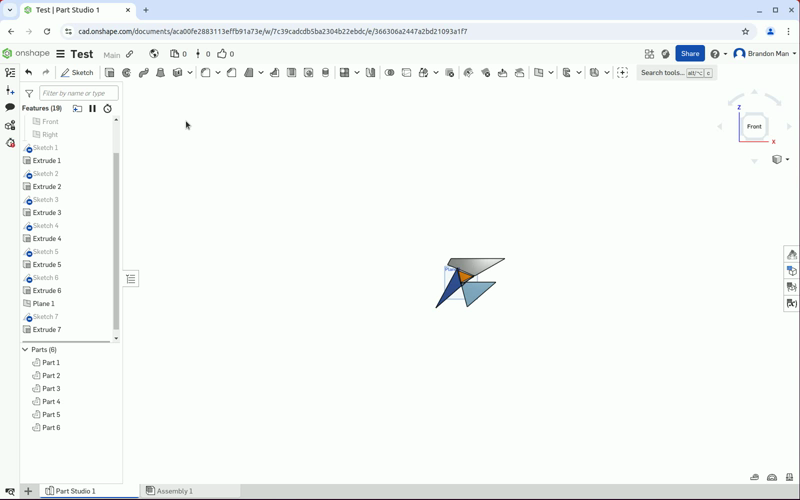
key(left, 2)
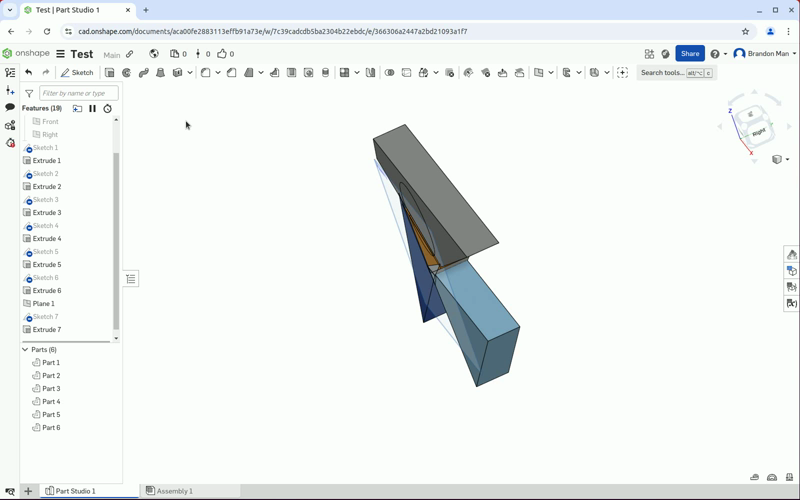
key(down, 2)
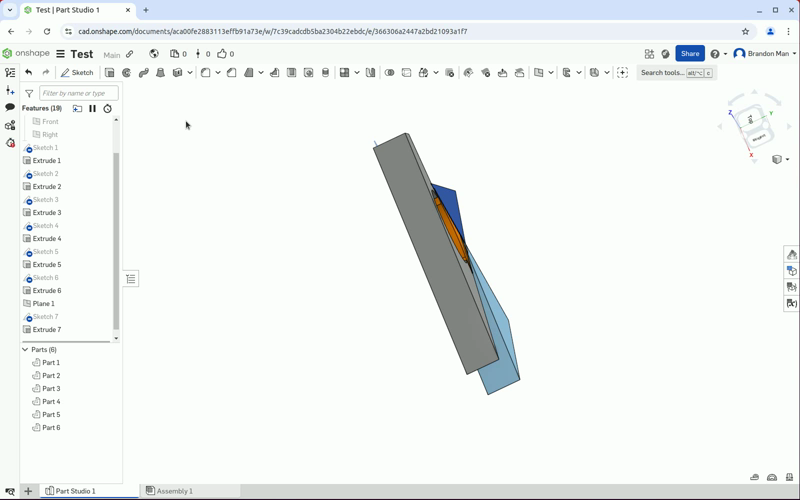
key(up, 2)
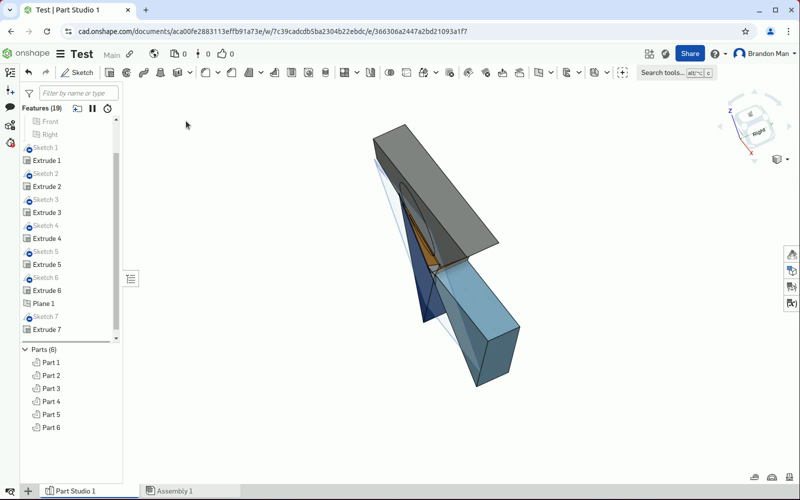
key(right, 2)
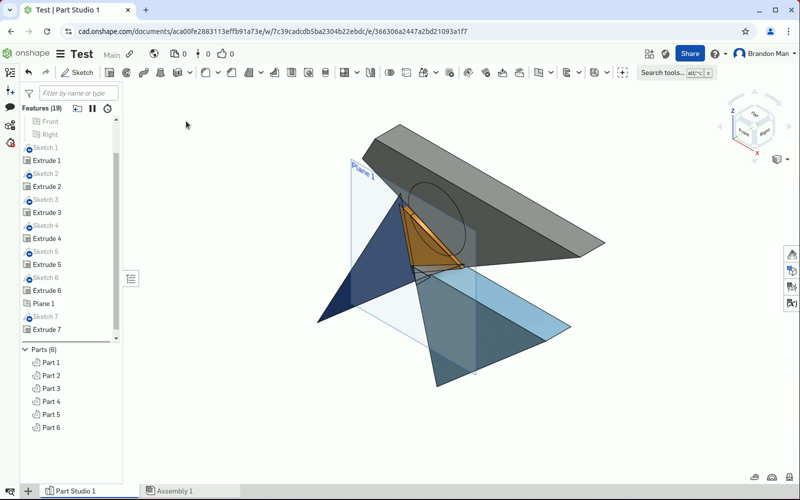
mouse_move(69, 150)
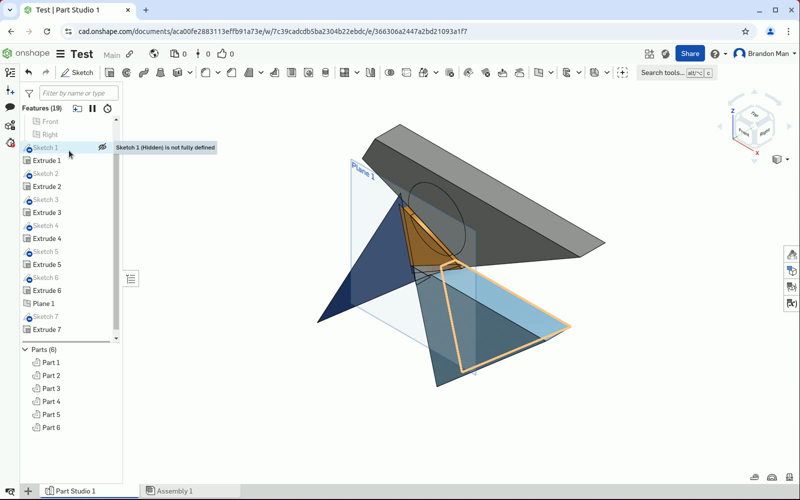
click(69, 150)